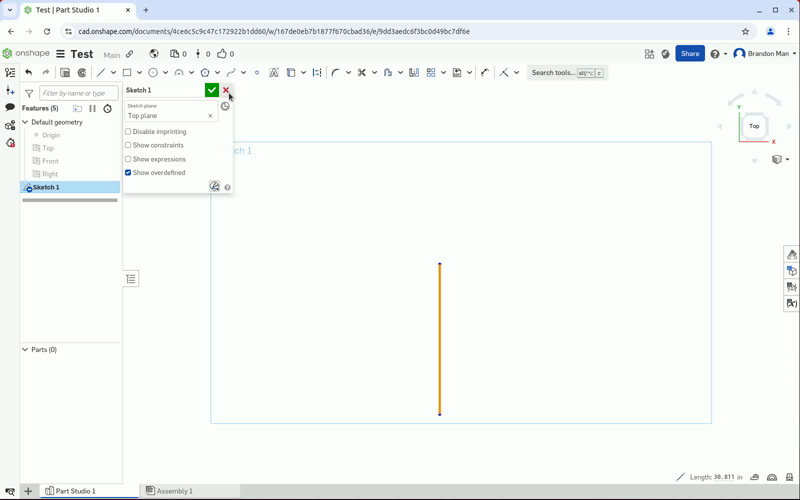
key(shift+h)
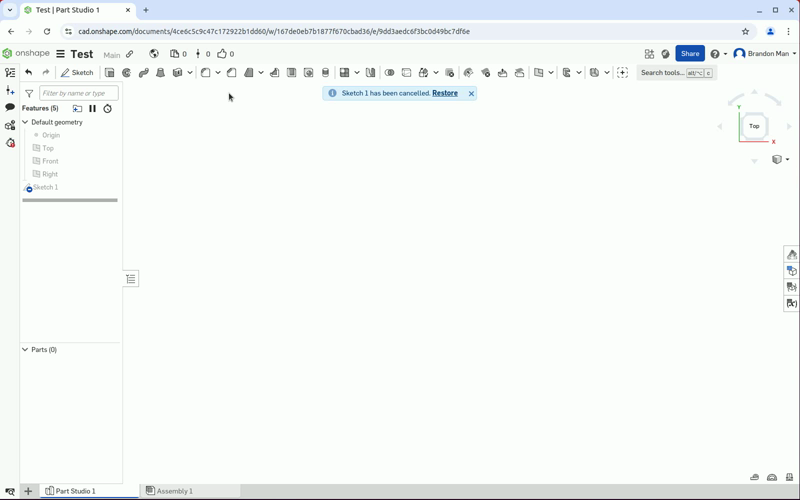
mouse_move(73, 352)
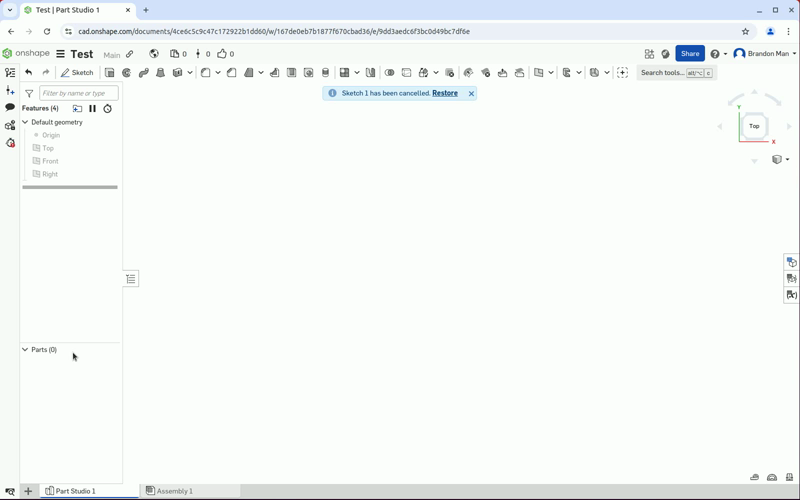
key(y)
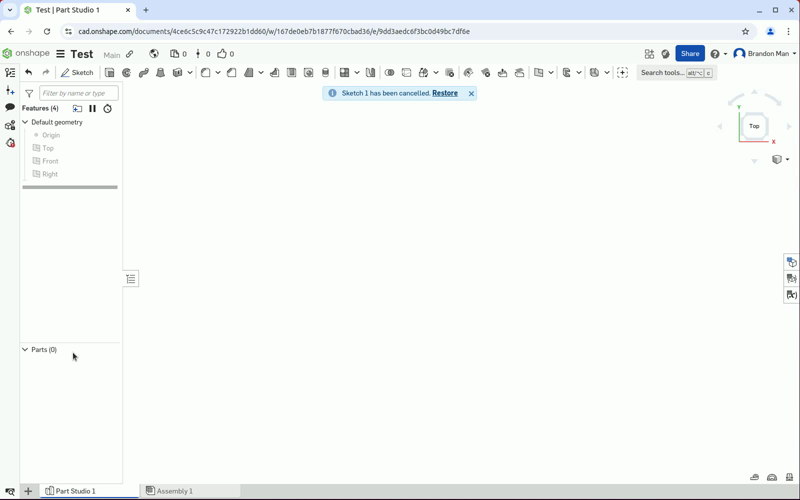
key(shift+p)
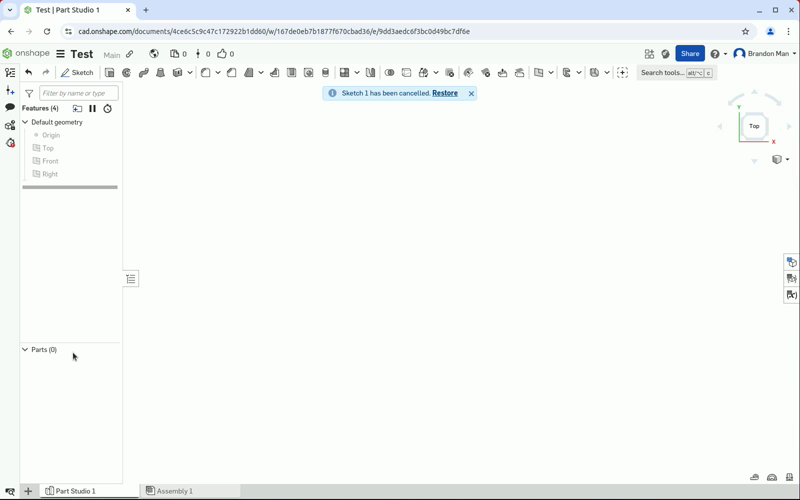
key(space)
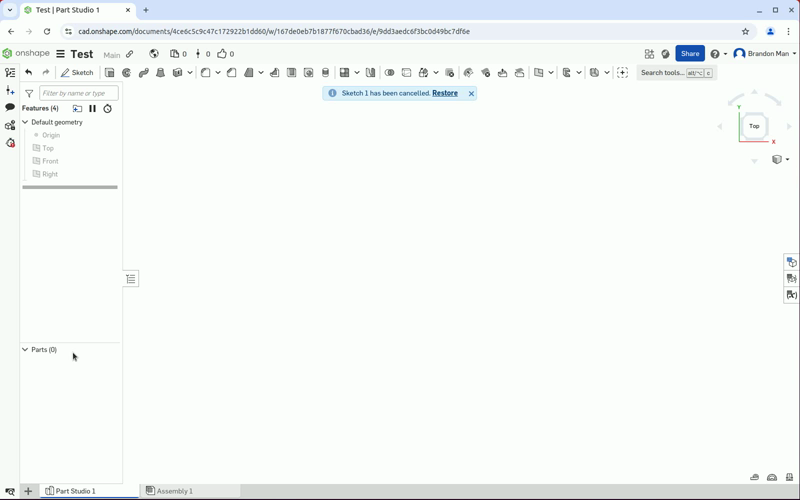
key_down(shift)
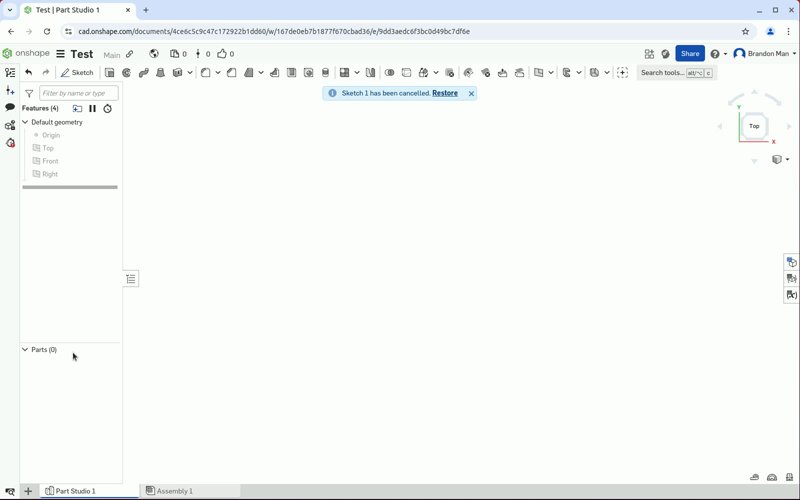
key(up)
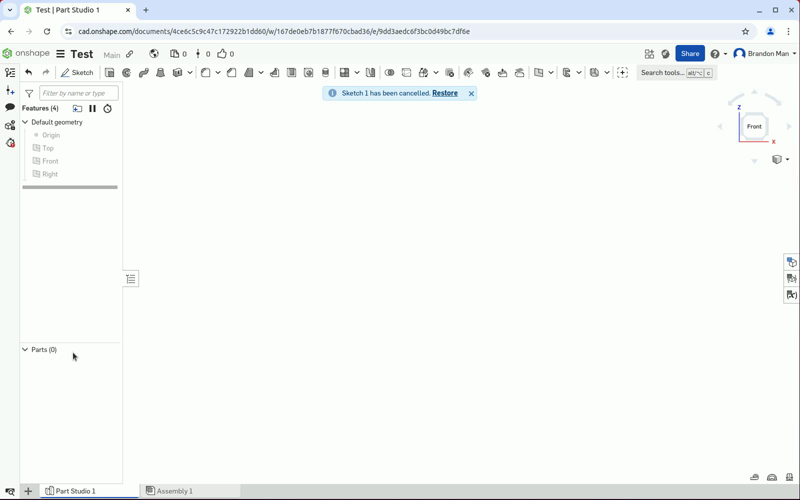
key_up(shift)
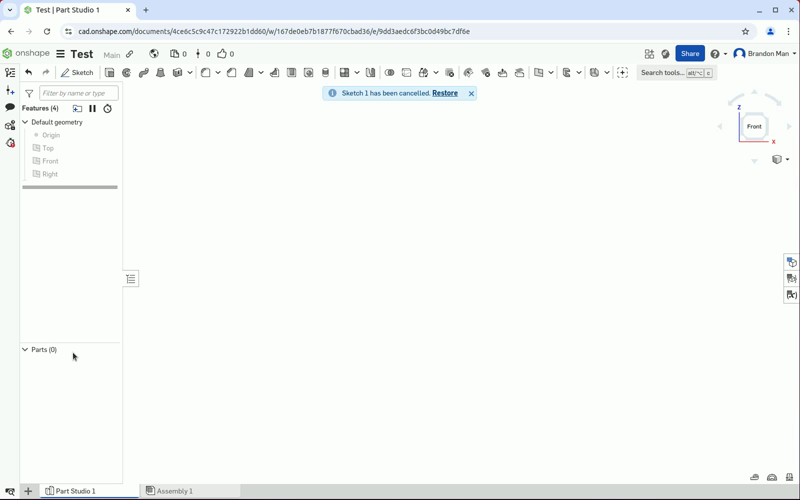
mouse_move(73, 352)
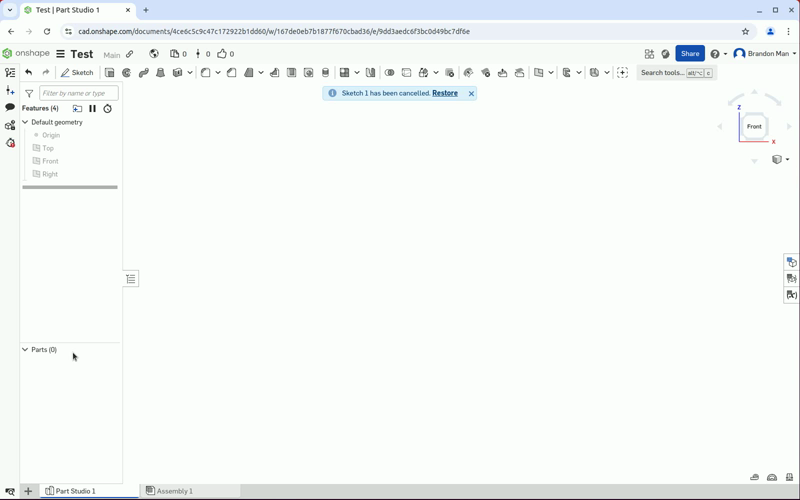
key(shift+y)
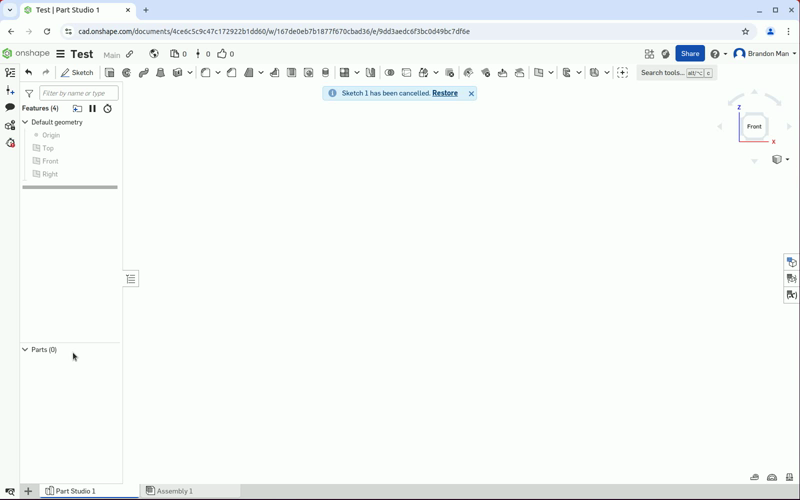
key(shift+s)
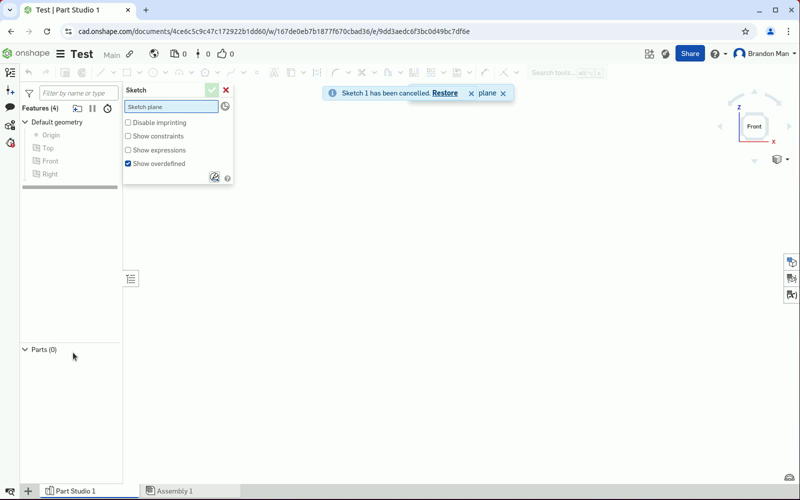
mouse_move(73, 163)
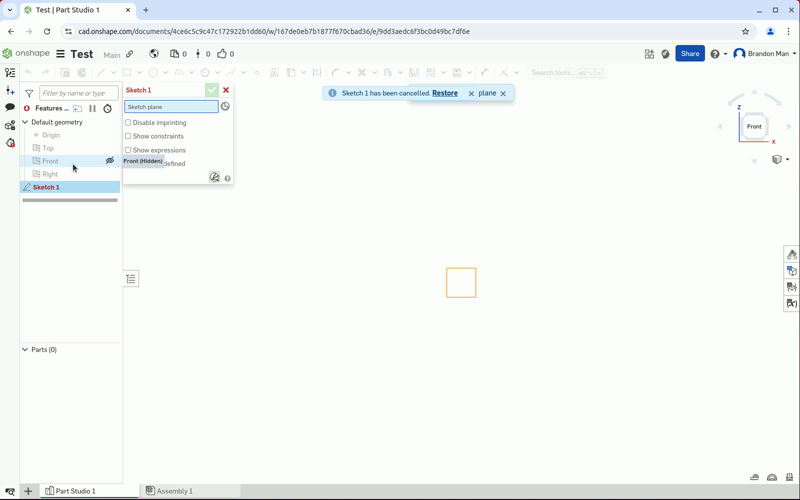
click(73, 163)
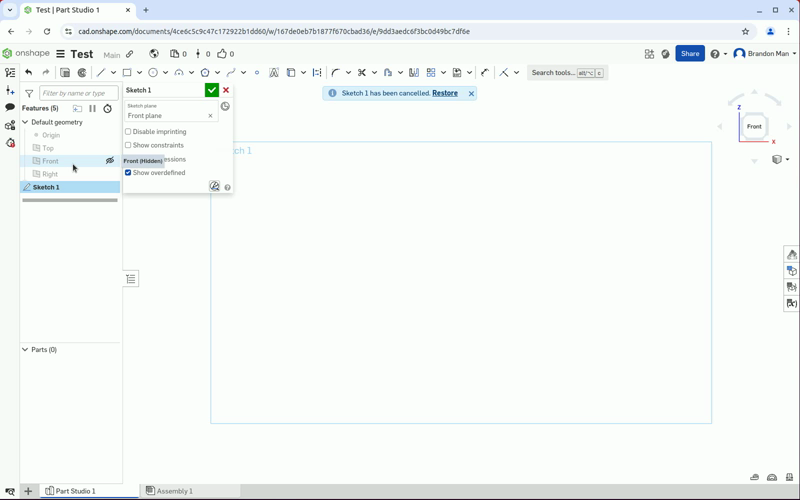
mouse_move(73, 352)
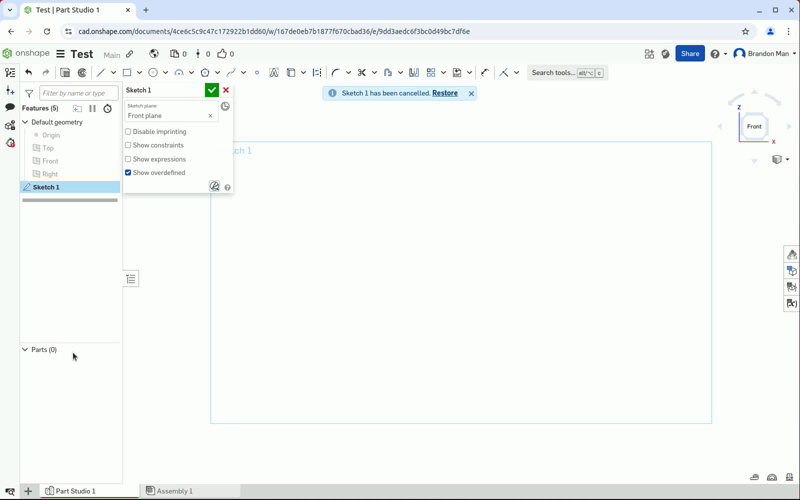
key(y)
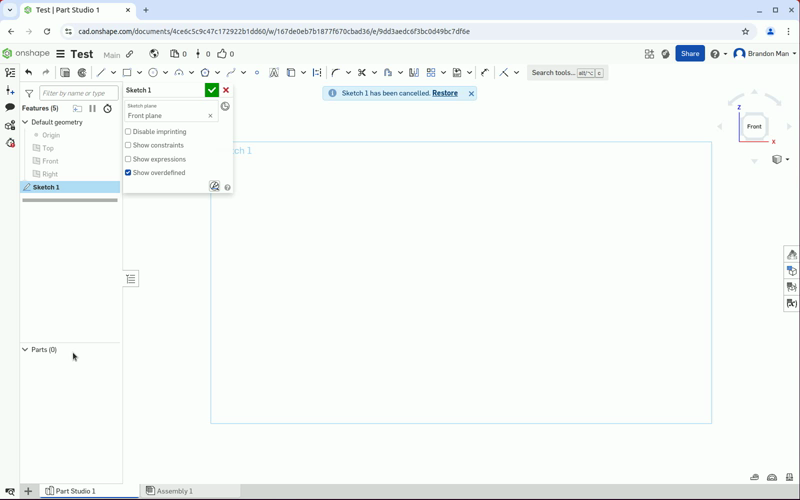
key(l)
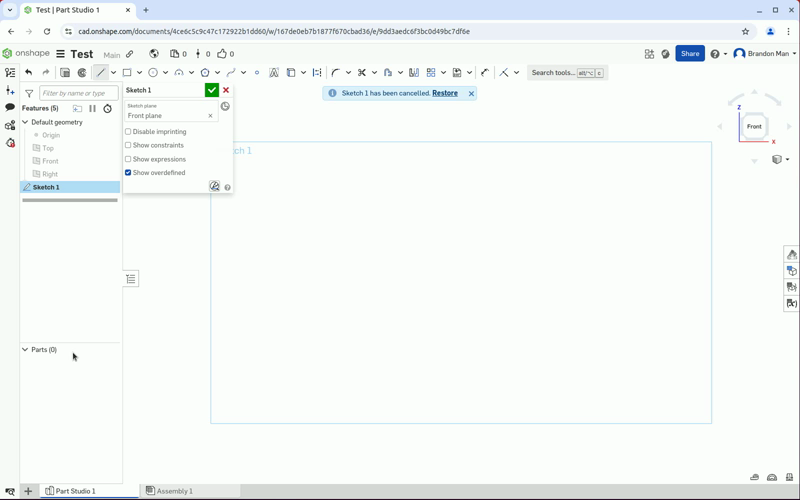
key_down(shift)
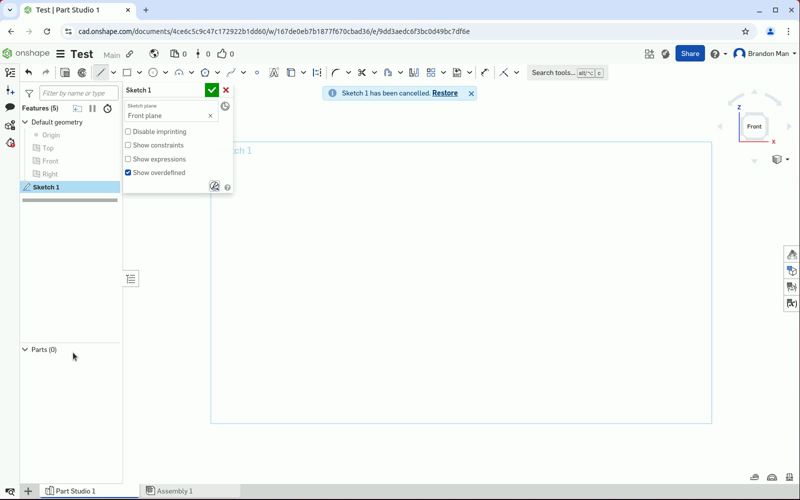
mouse_move(446, 226)
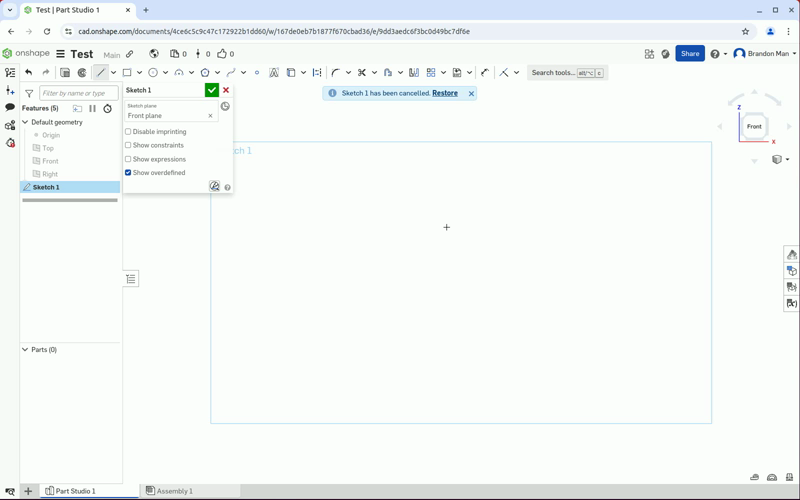
click(446, 226)
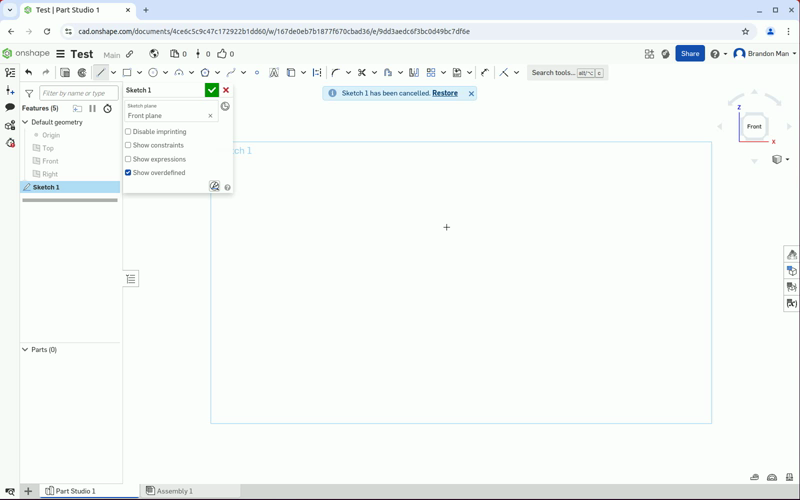
key_up(shift)
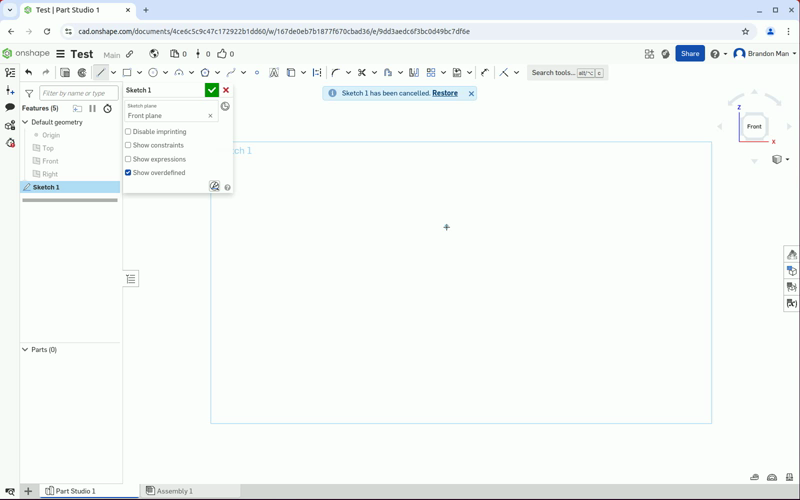
key_down(shift)
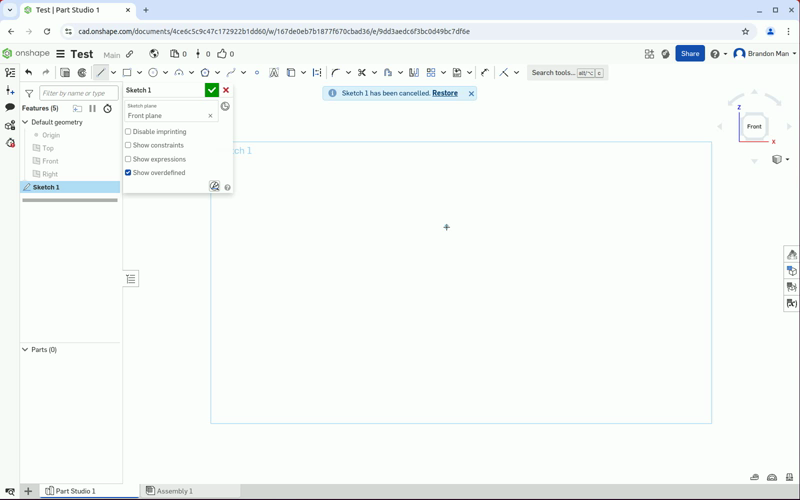
mouse_move(476, 226)
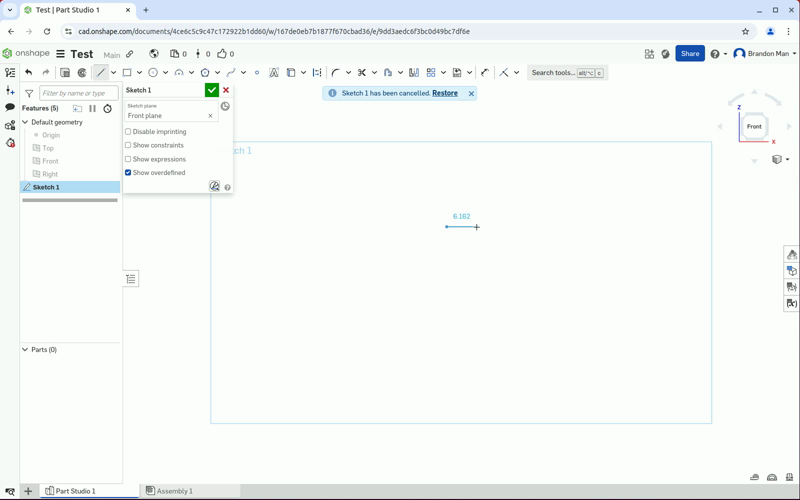
mouse_move(452, 284)
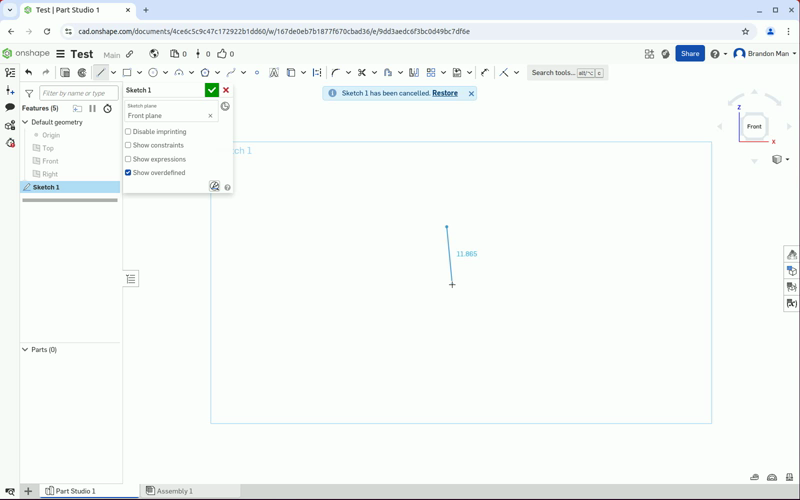
click(452, 284)
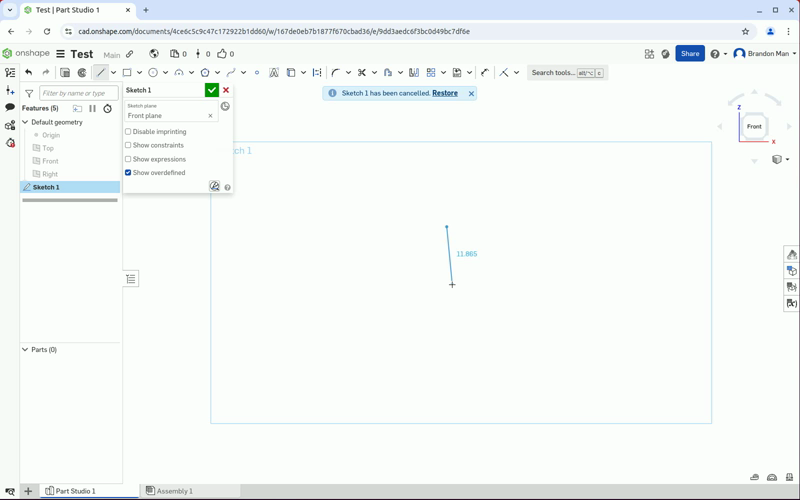
key_up(shift)
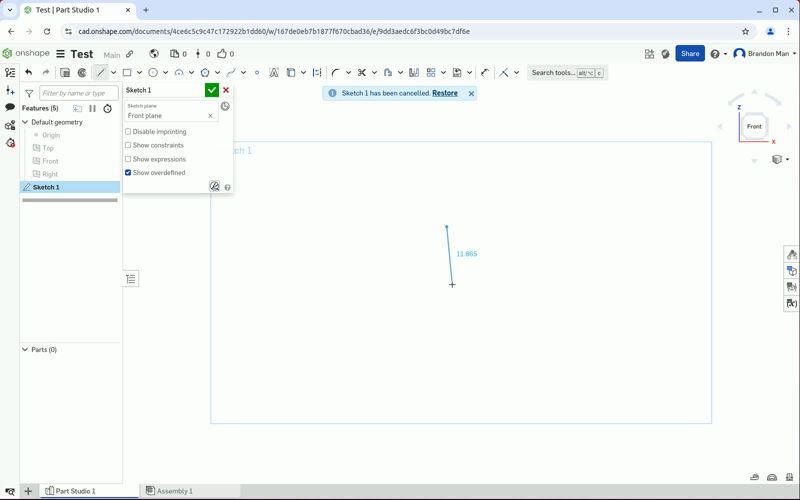
key(esc)
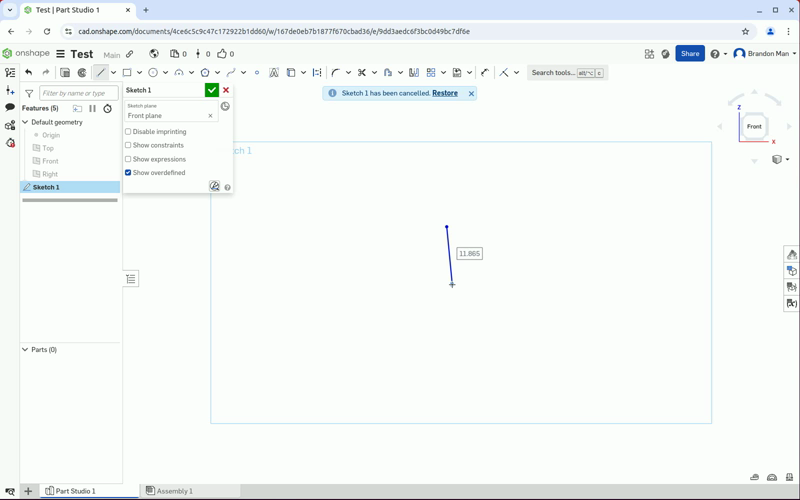
key(a)
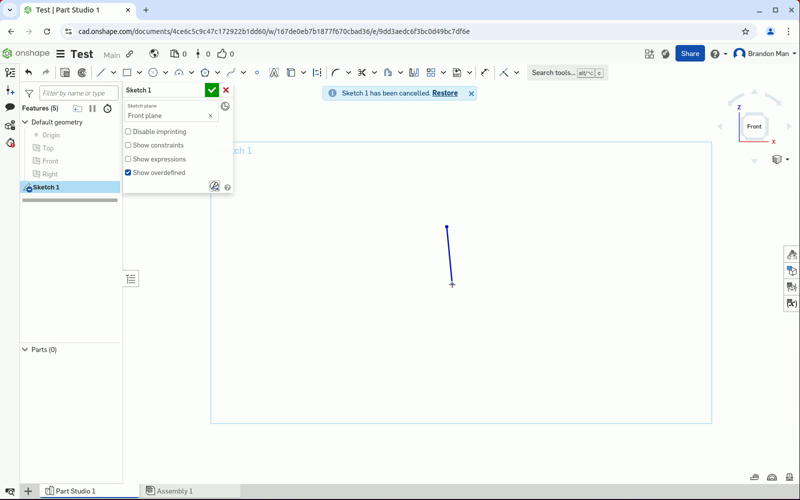
mouse_move(452, 284)
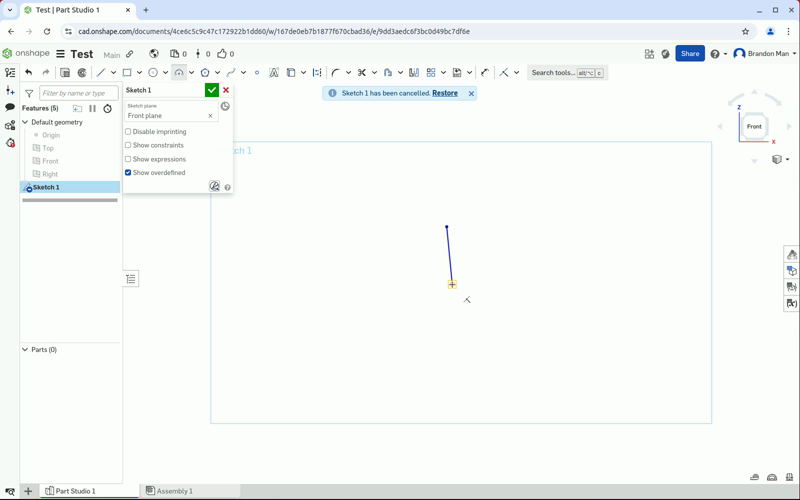
click(452, 284)
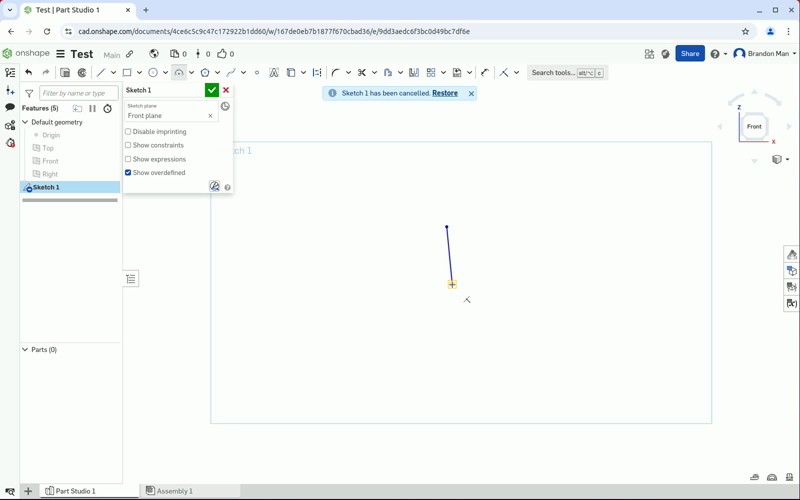
key_down(shift)
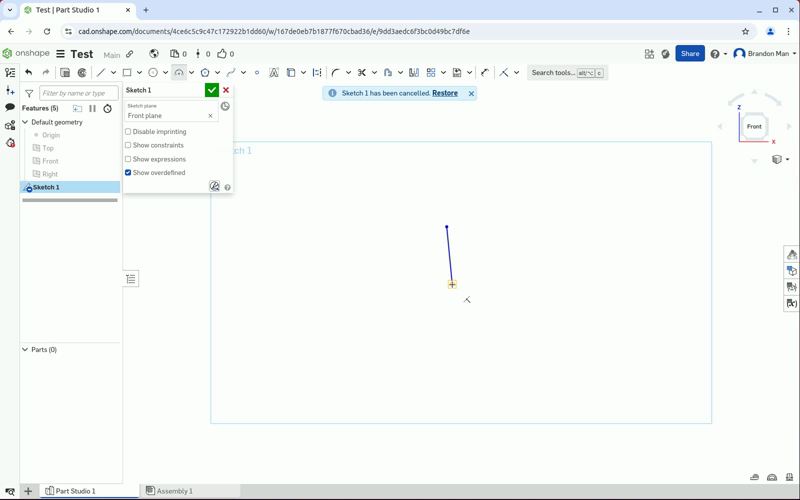
mouse_move(461, 291)
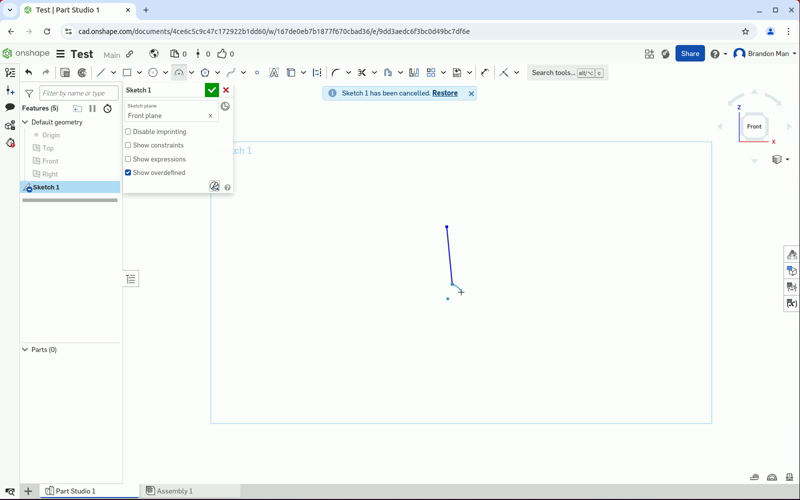
click(461, 291)
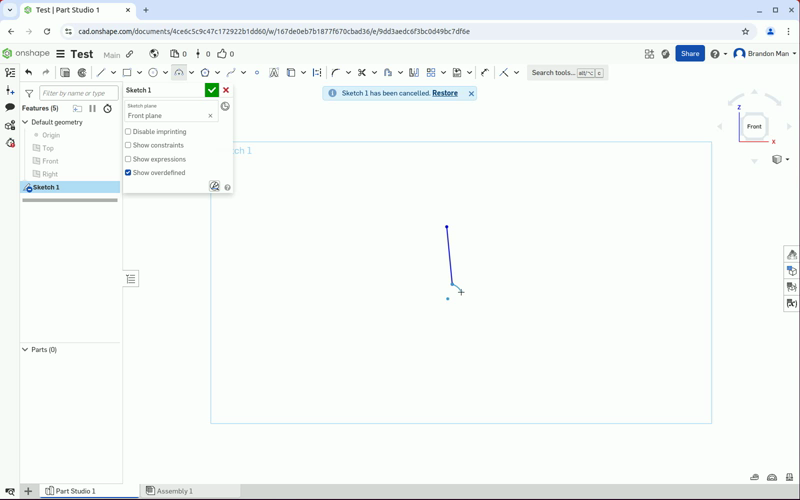
mouse_move(466, 276)
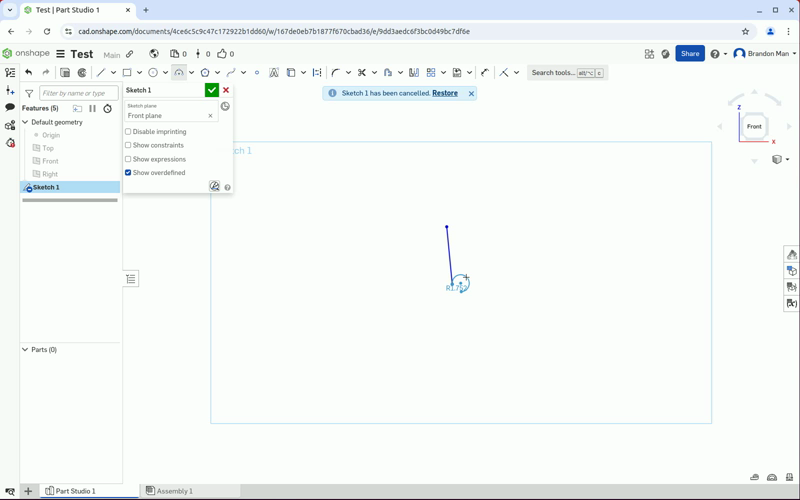
click(466, 276)
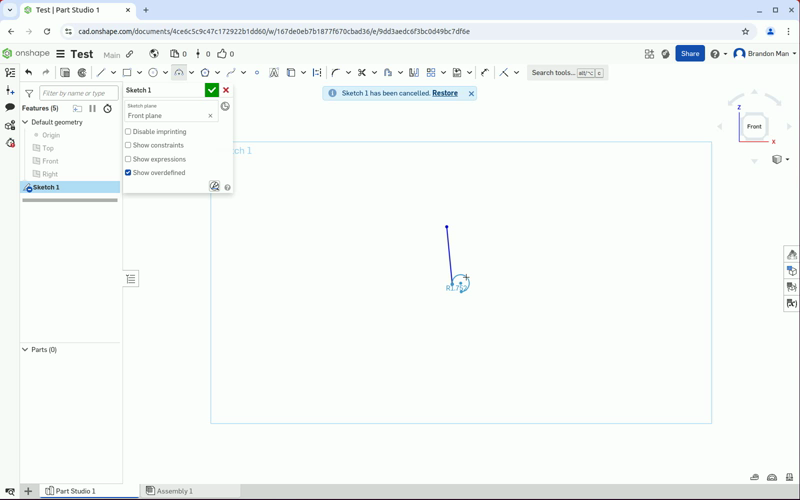
key_up(shift)
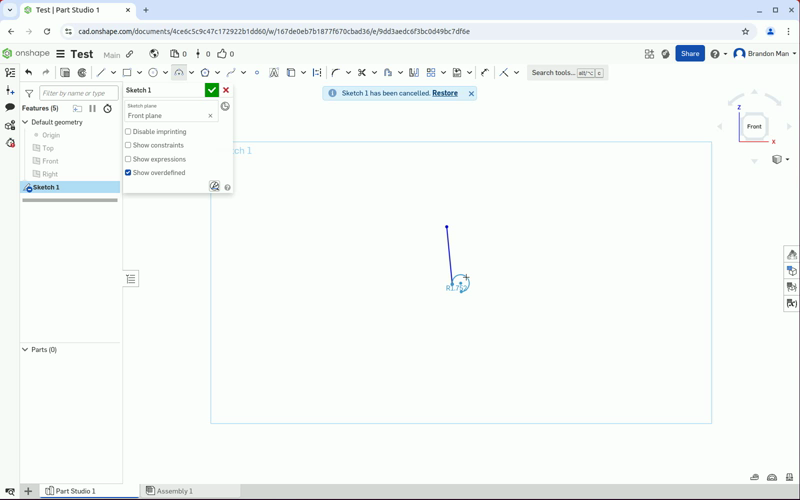
key(esc)
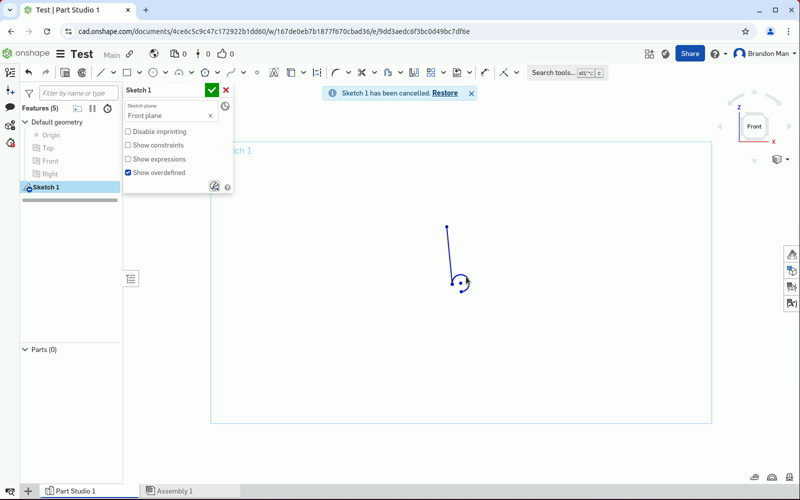
key(l)
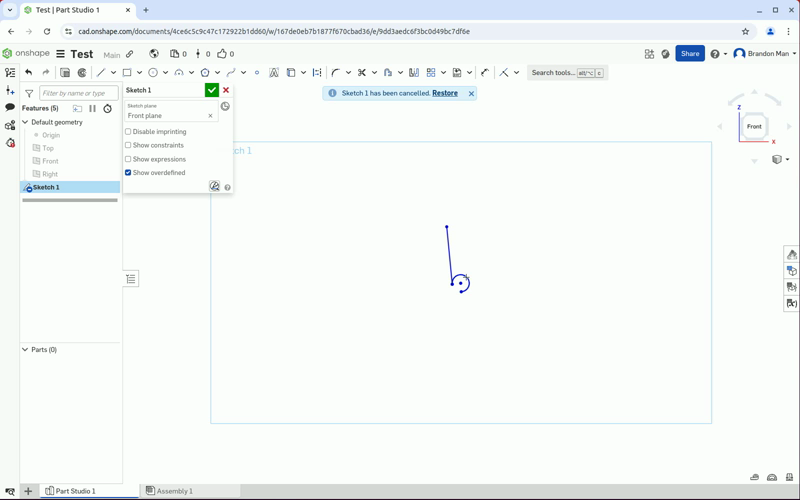
mouse_move(461, 291)
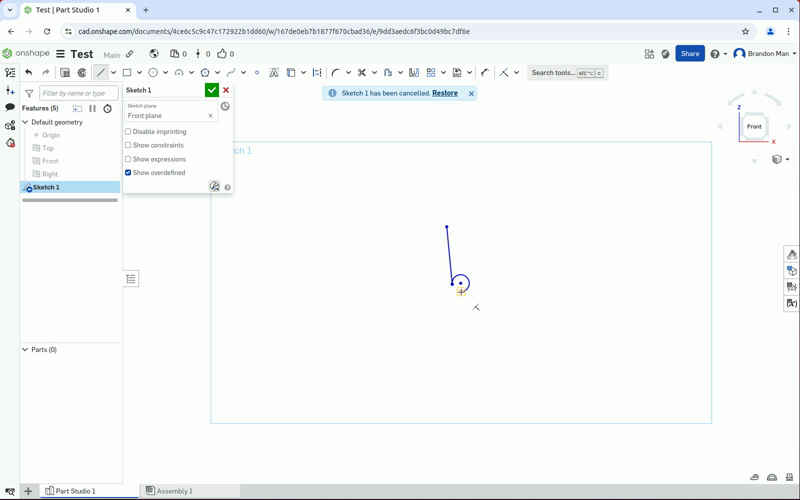
click(461, 291)
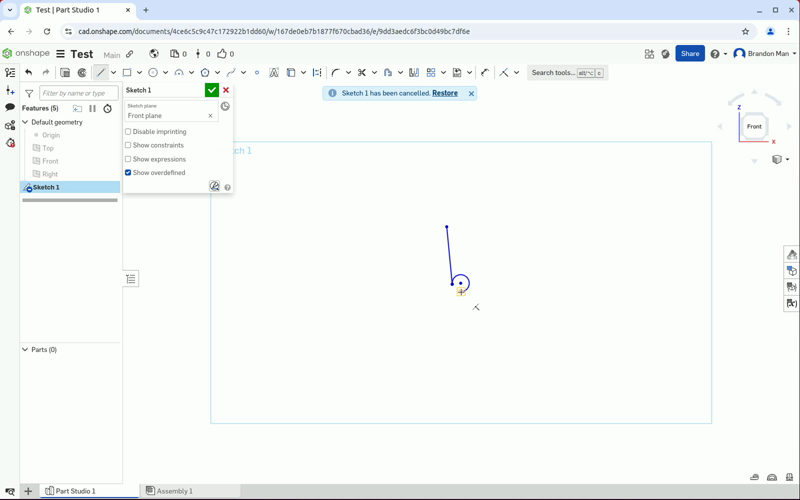
key_down(shift)
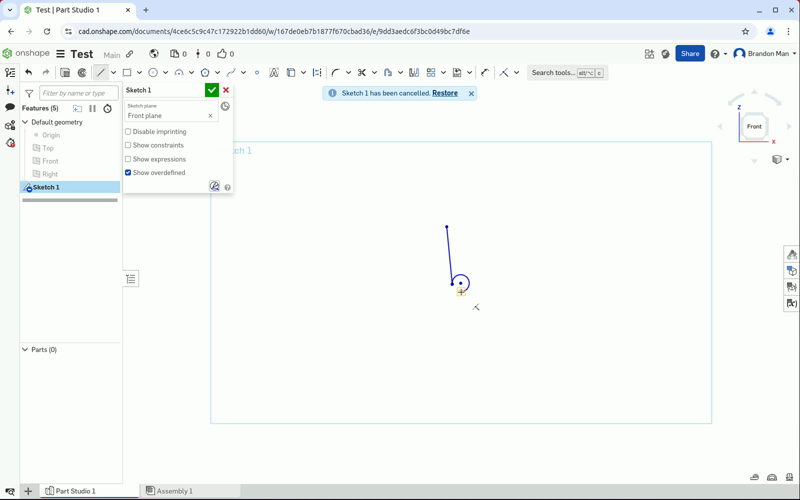
mouse_move(491, 291)
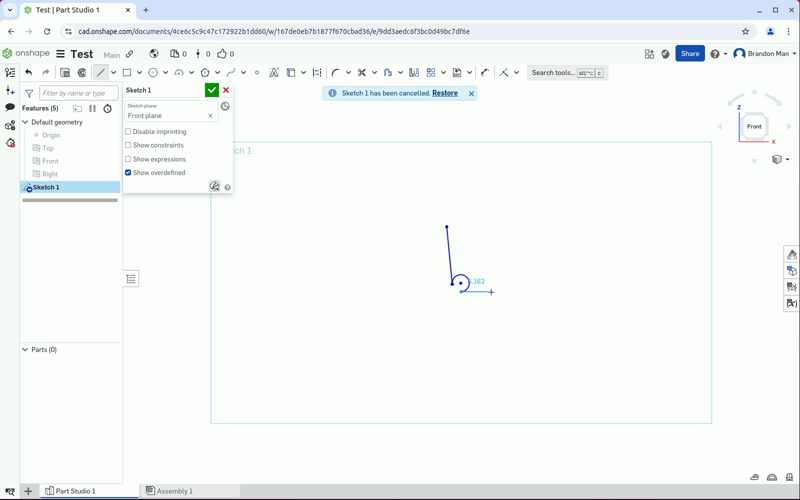
mouse_move(502, 290)
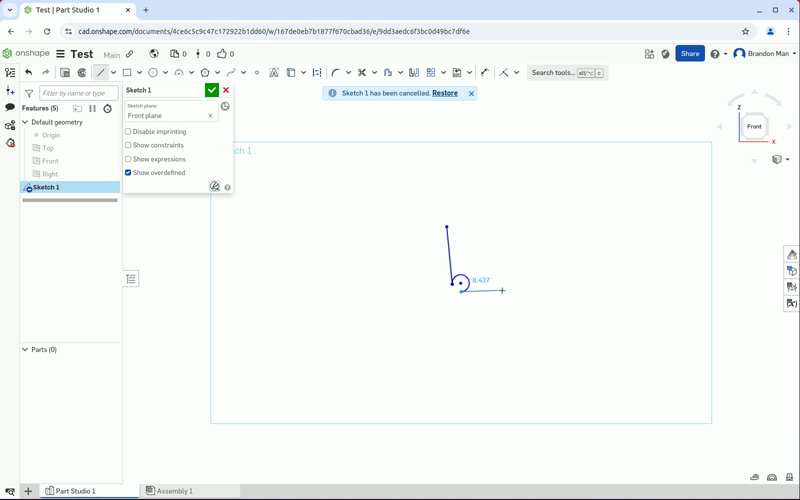
click(502, 290)
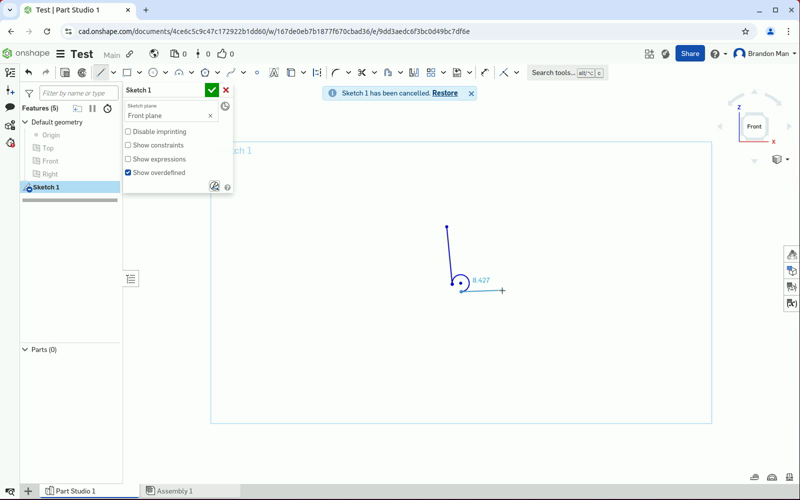
key_up(shift)
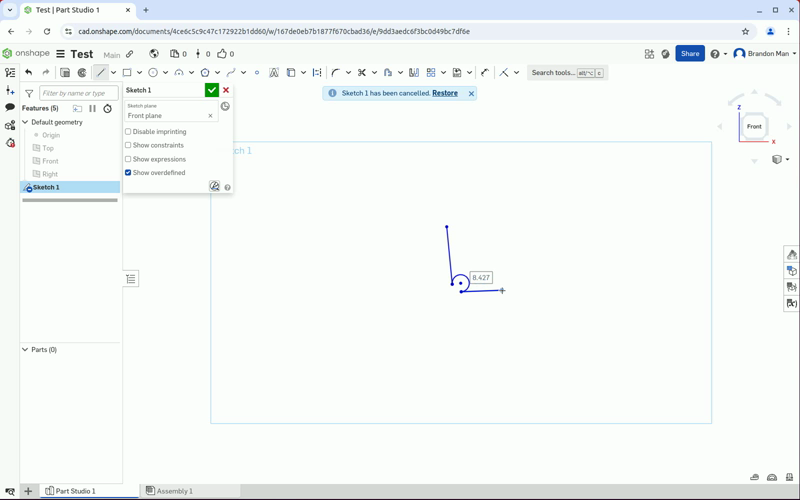
key(esc)
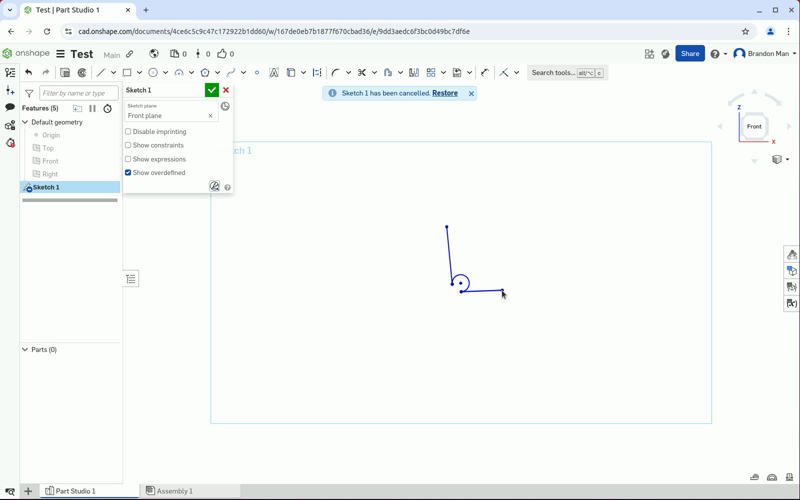
key(a)
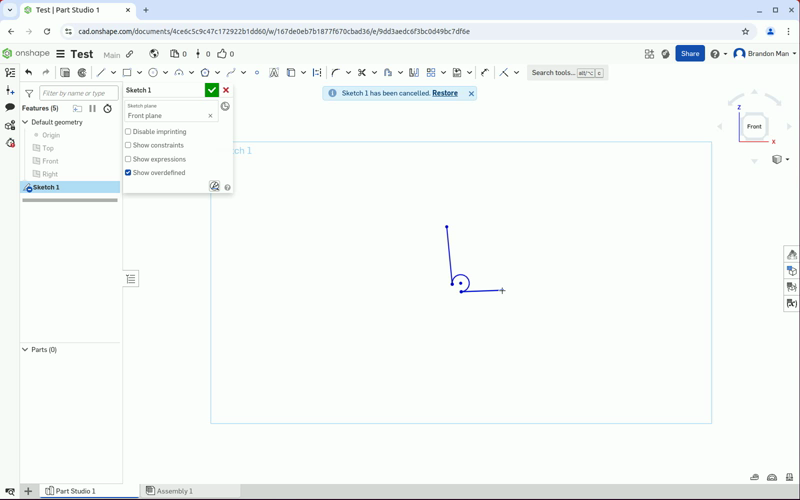
mouse_move(502, 290)
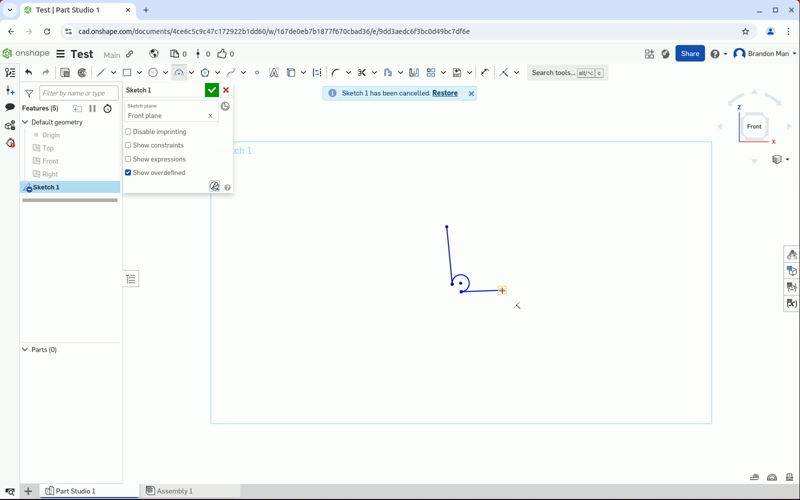
click(502, 290)
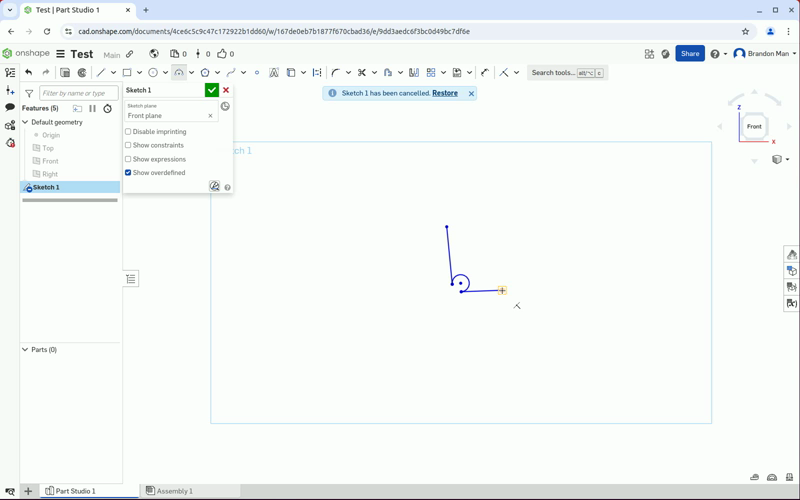
key_down(shift)
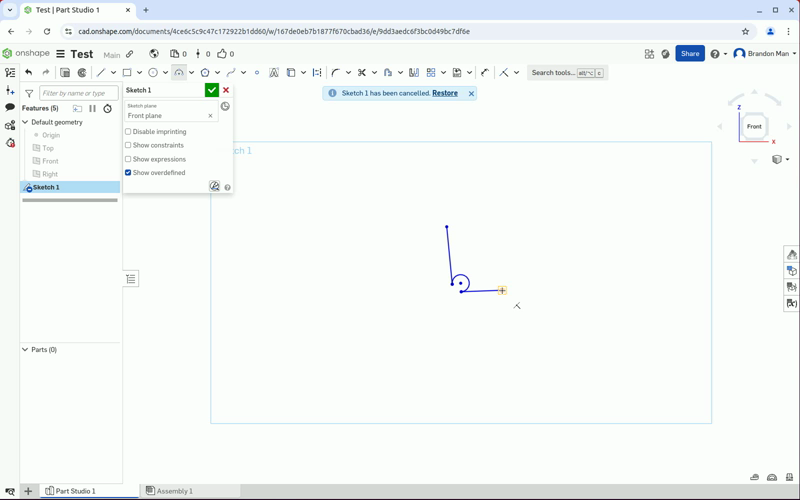
mouse_move(502, 276)
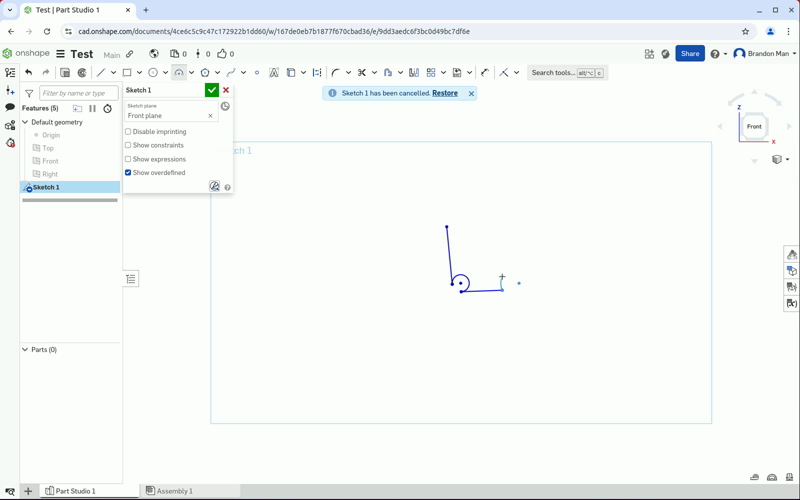
click(502, 276)
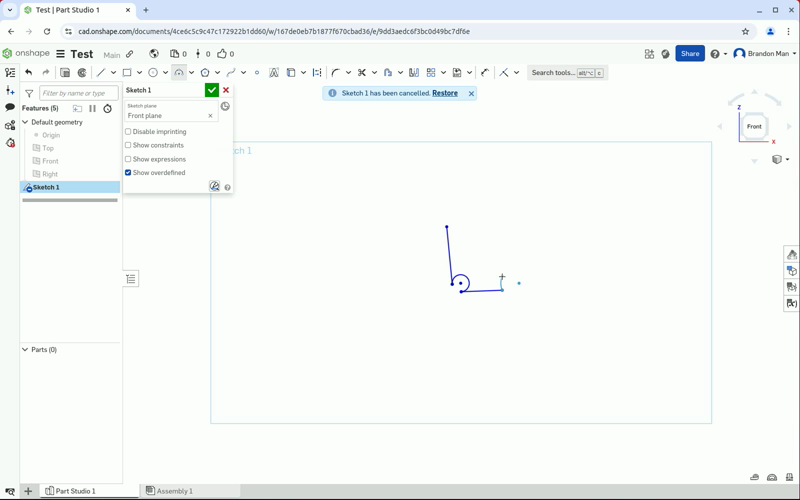
mouse_move(494, 282)
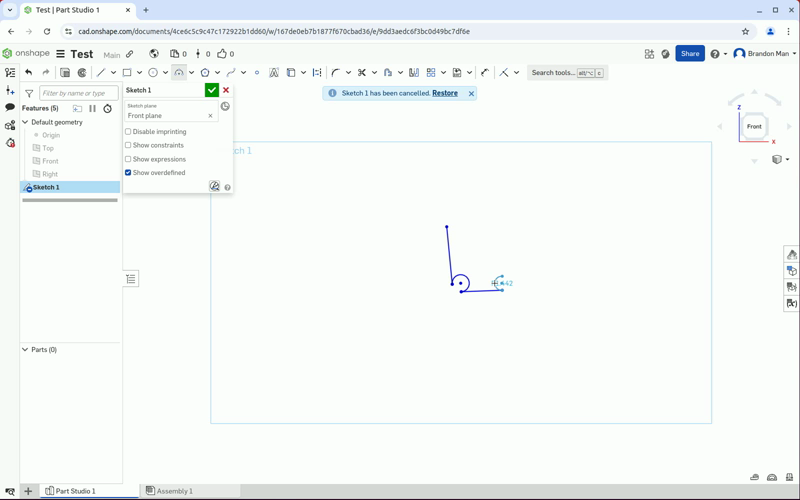
click(494, 282)
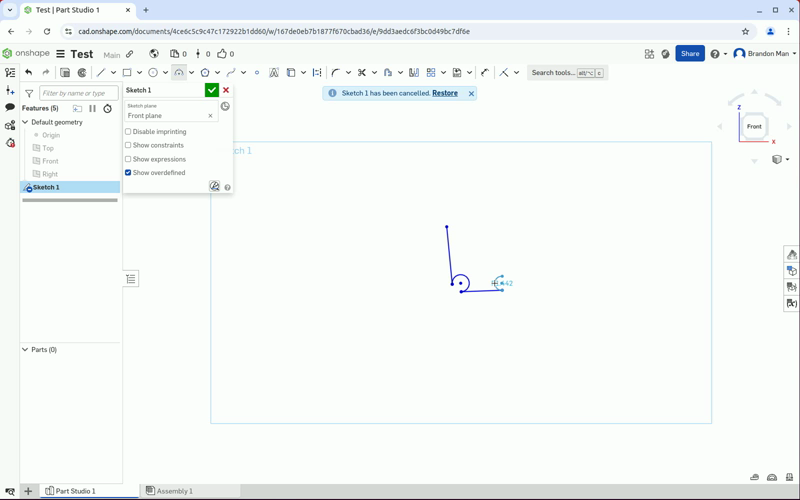
key_up(shift)
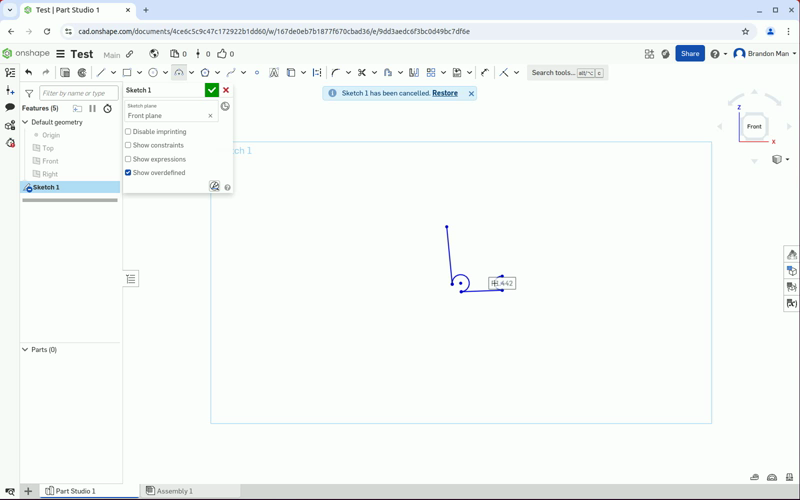
key(esc)
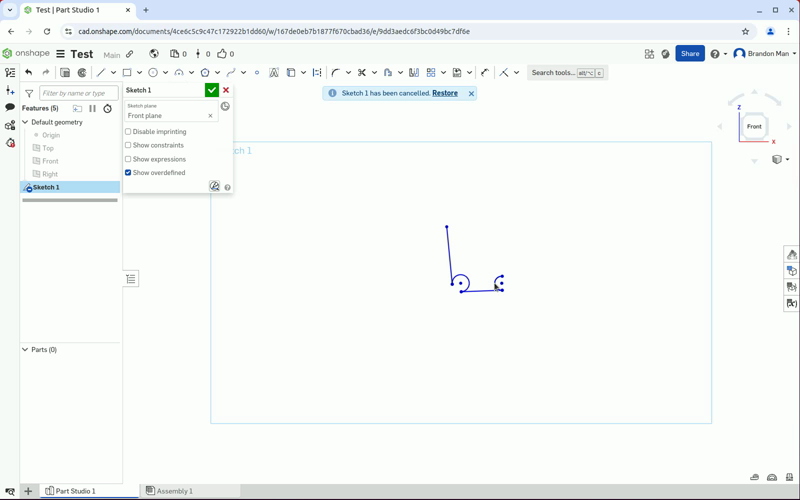
key(l)
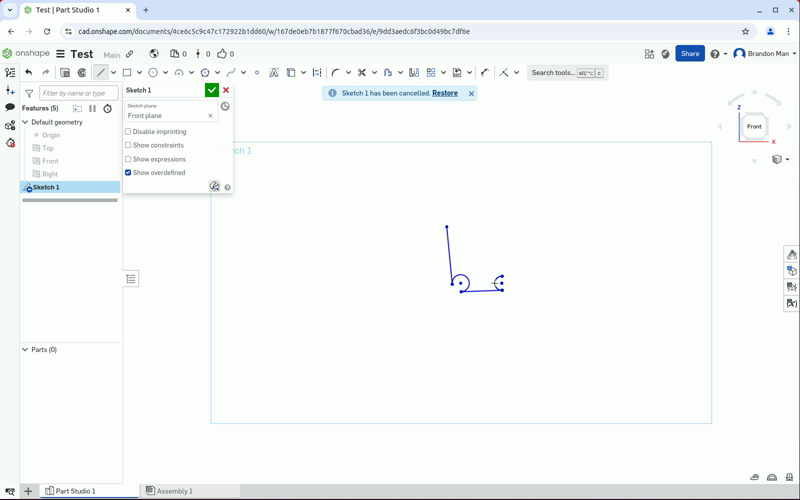
mouse_move(502, 276)
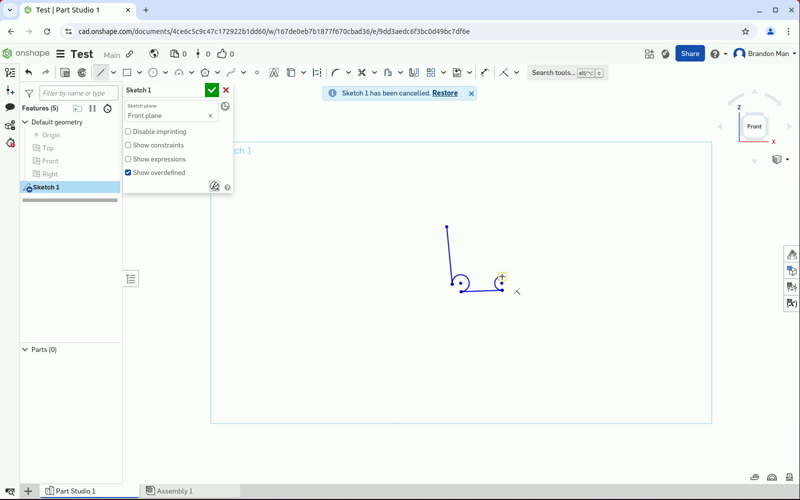
click(502, 276)
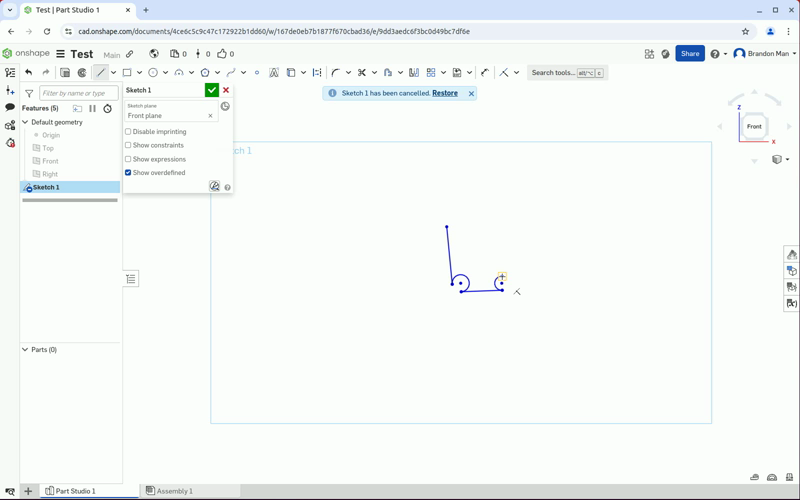
key_down(shift)
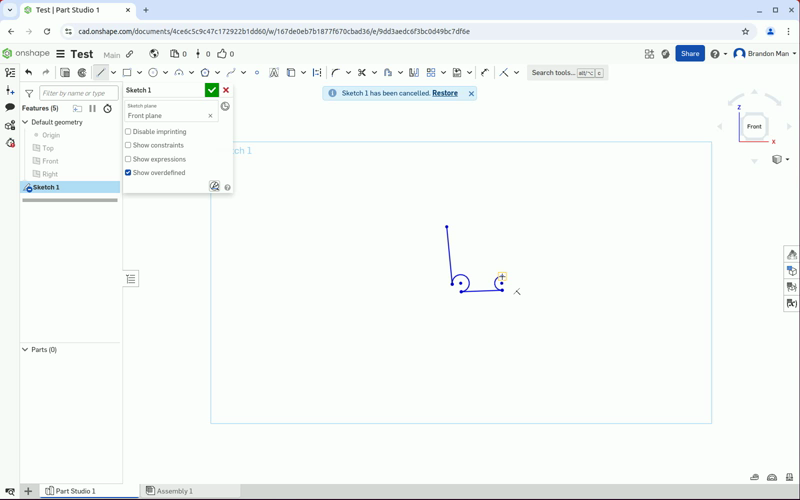
mouse_move(532, 276)
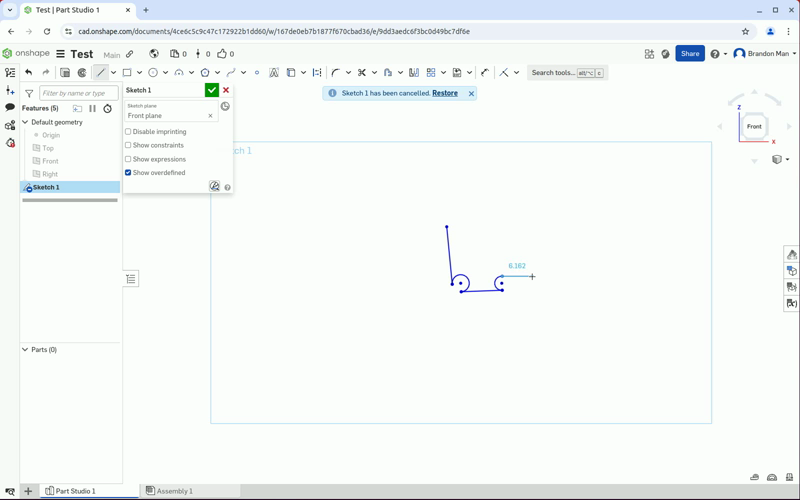
mouse_move(478, 275)
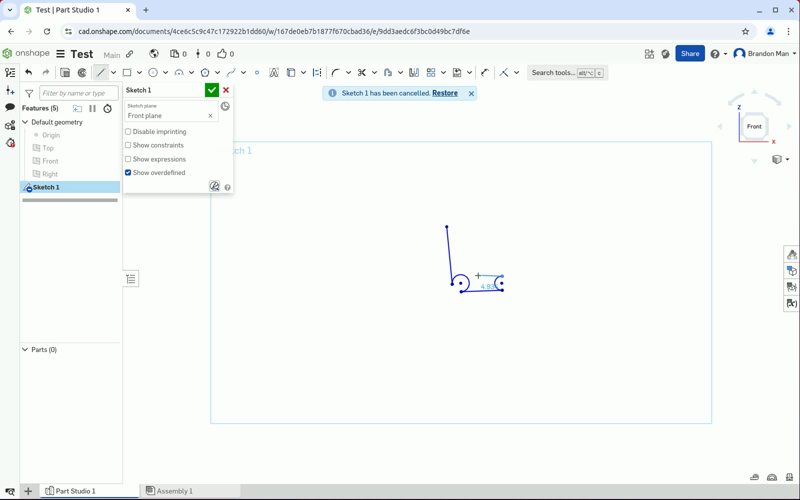
click(478, 275)
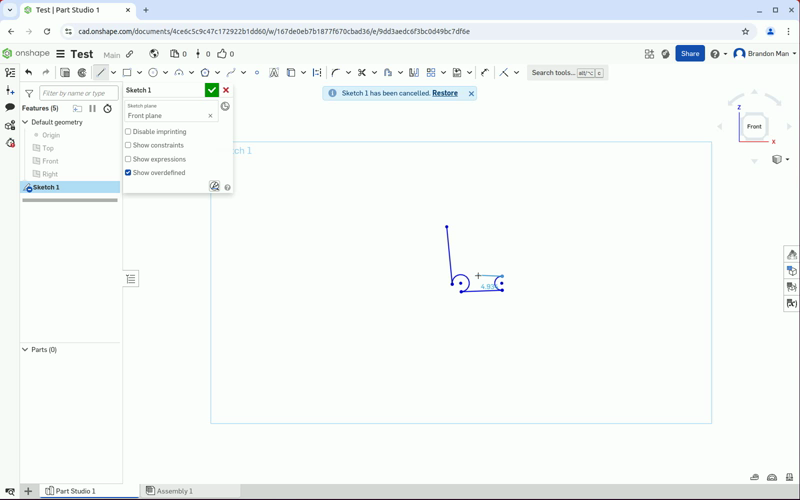
key_up(shift)
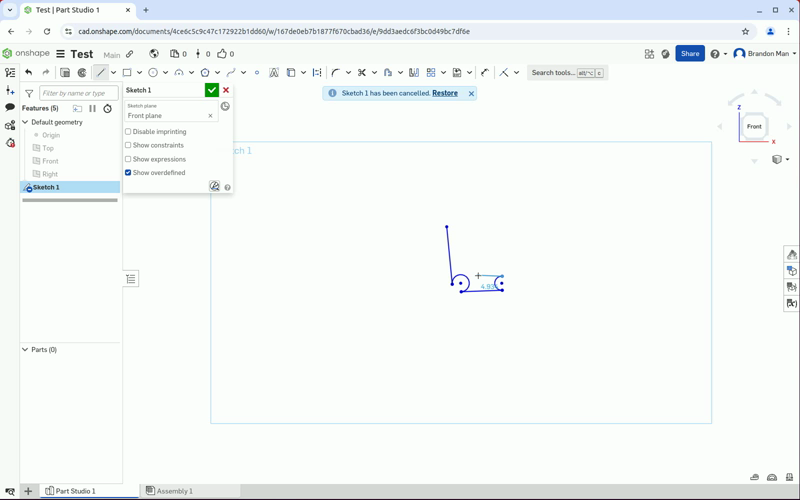
key(esc)
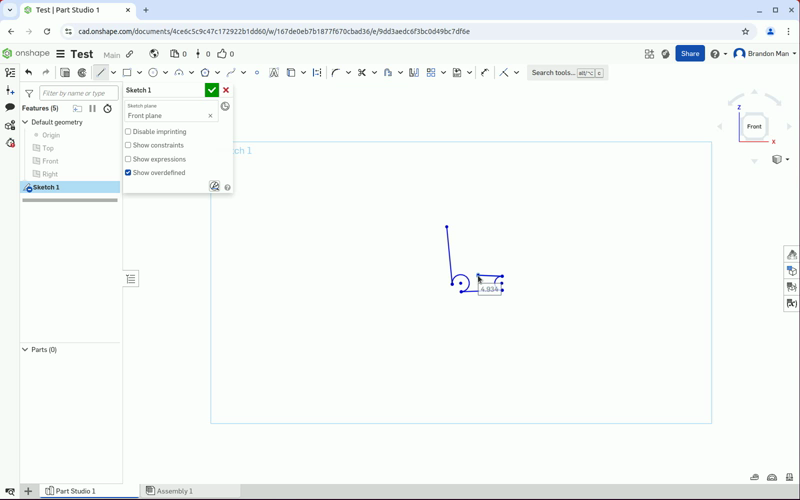
key(a)
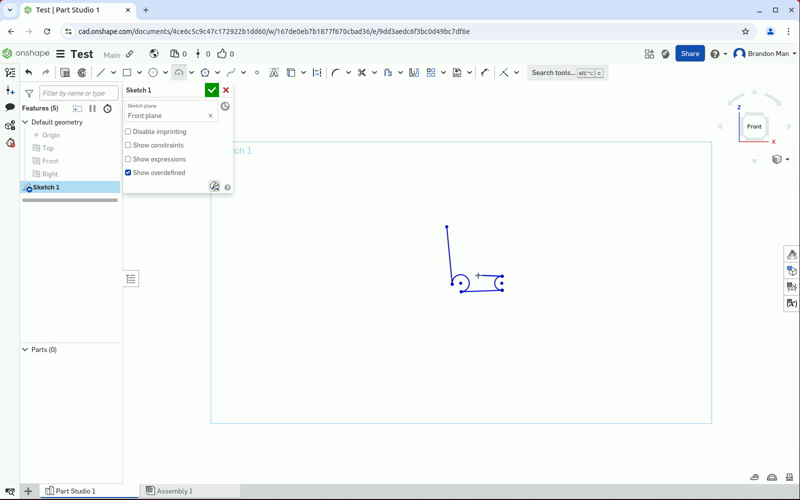
mouse_move(478, 275)
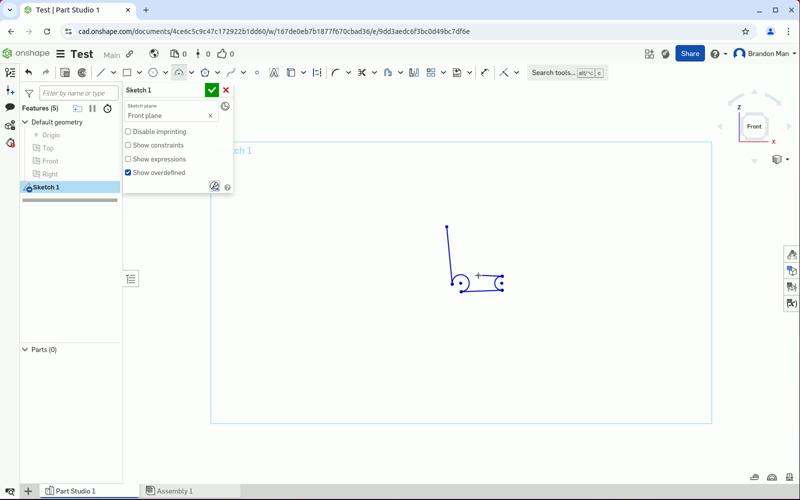
click(478, 275)
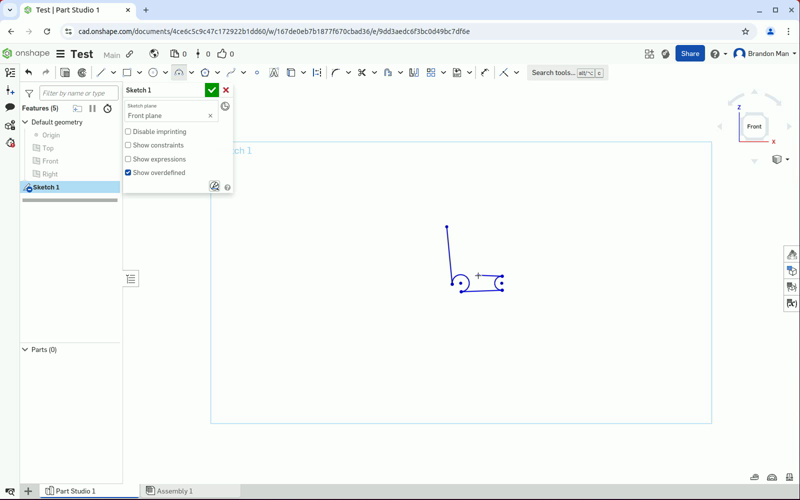
key_down(shift)
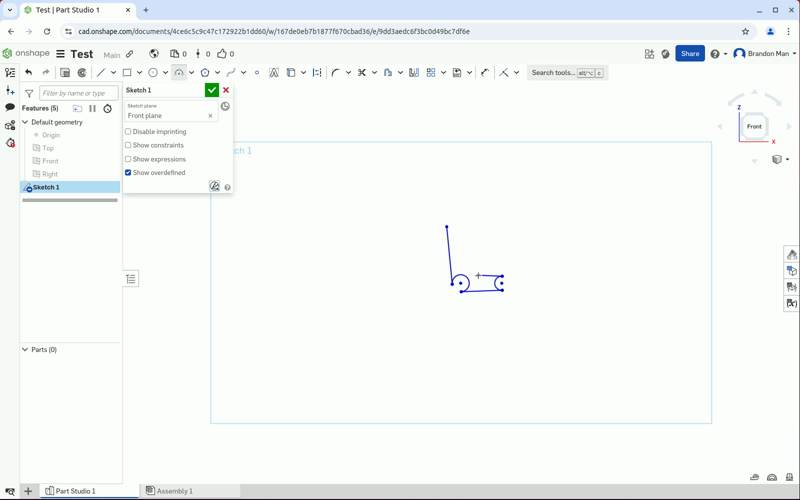
mouse_move(471, 267)
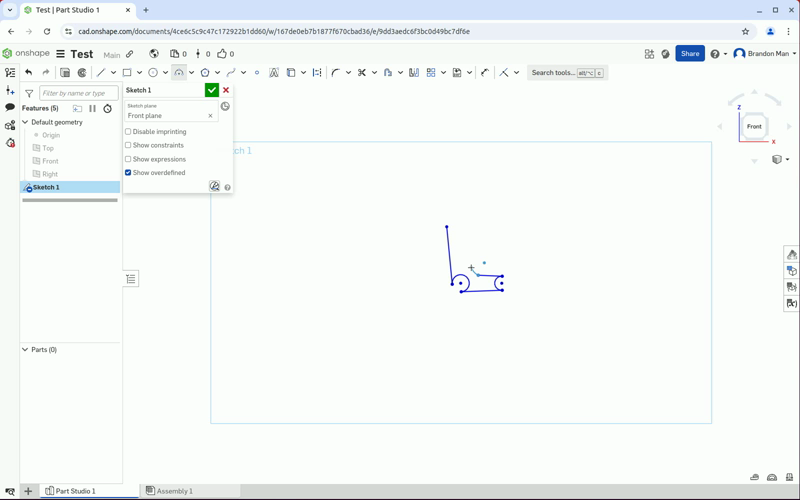
click(471, 267)
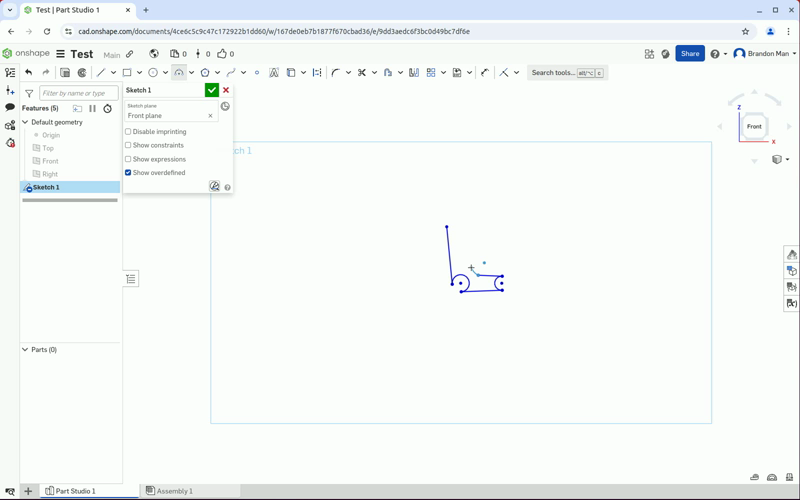
mouse_move(472, 272)
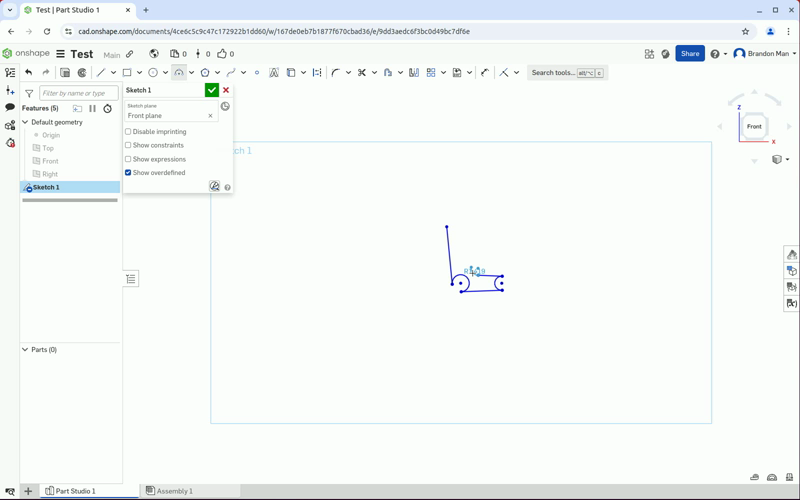
click(472, 272)
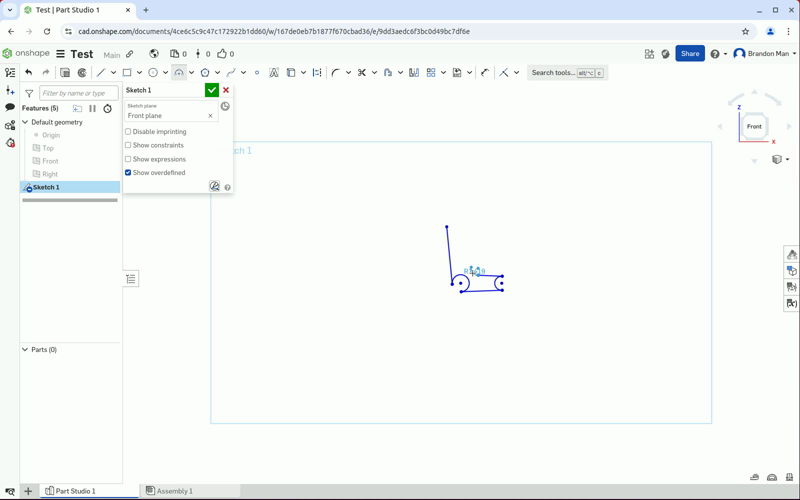
key_up(shift)
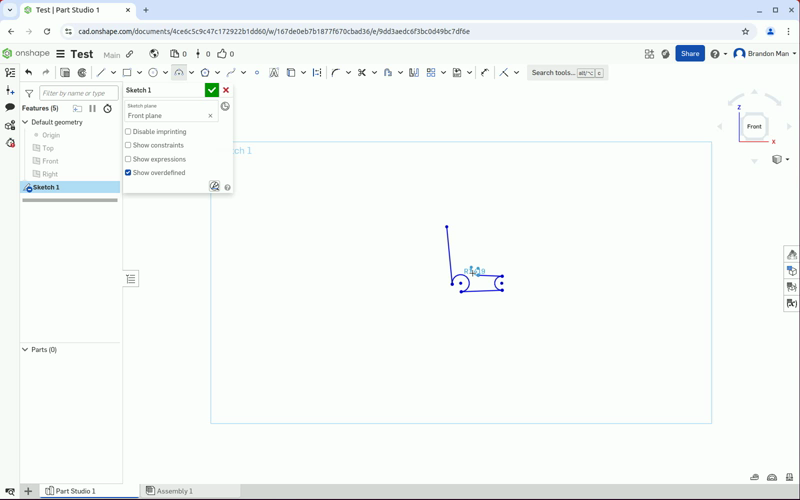
key(esc)
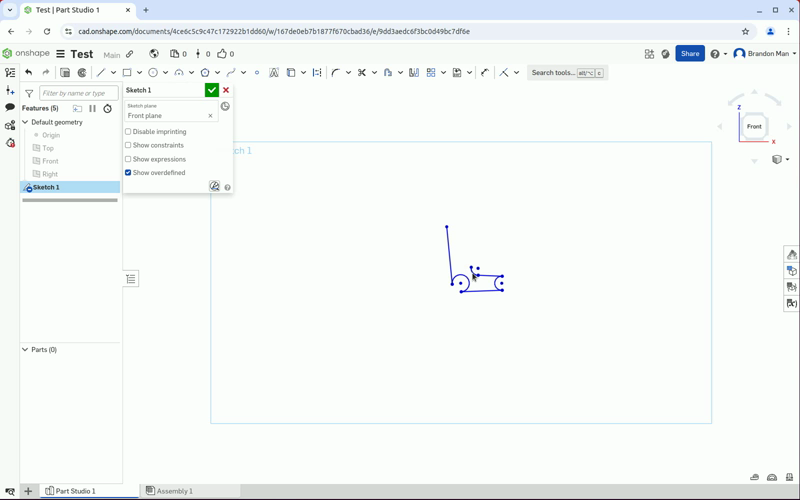
key(l)
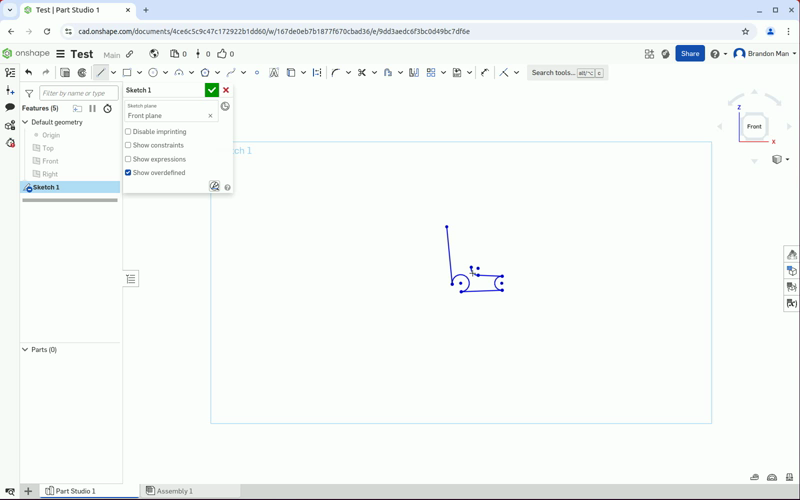
mouse_move(471, 267)
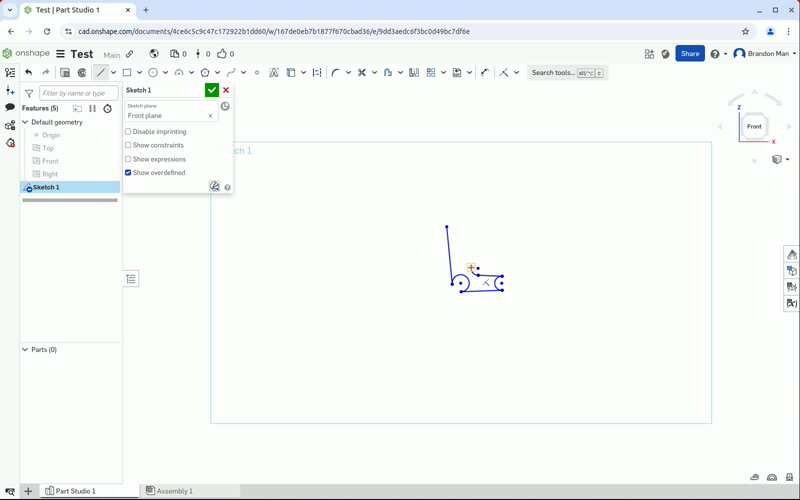
click(471, 267)
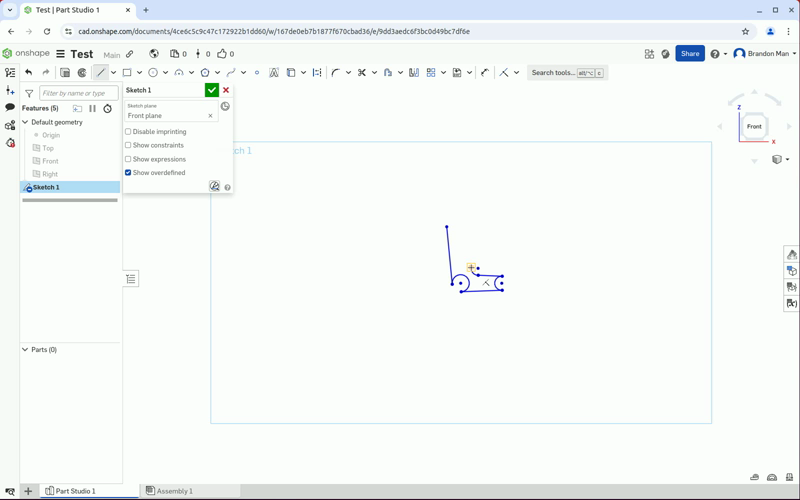
key_down(shift)
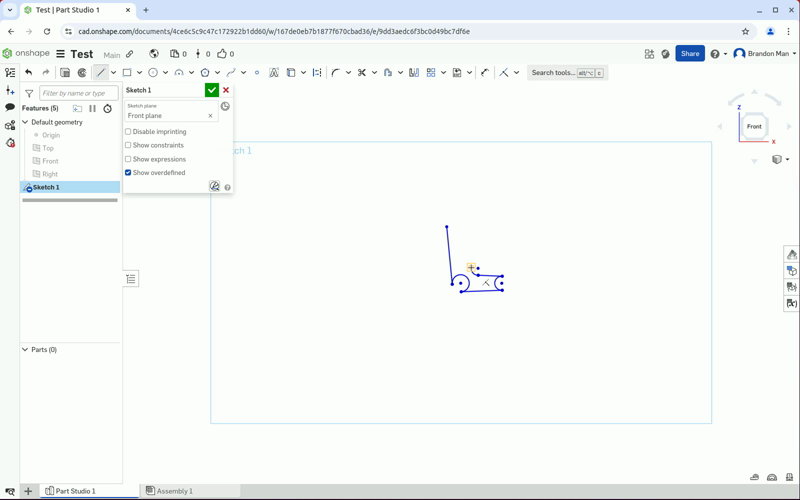
mouse_move(501, 267)
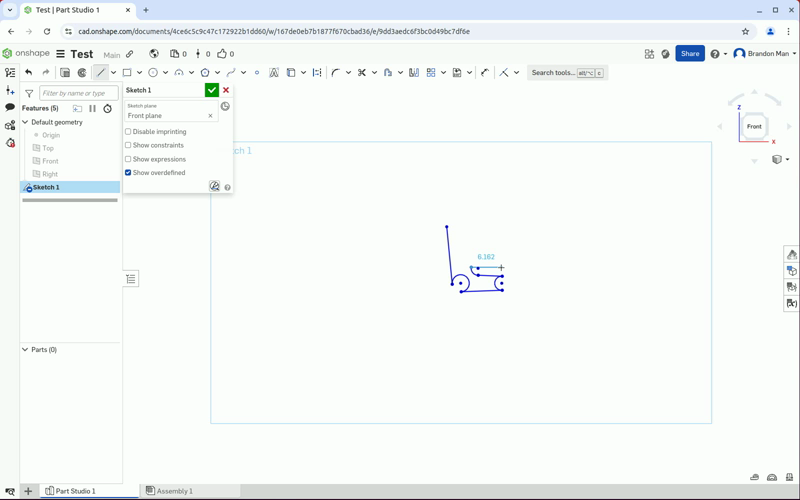
mouse_move(475, 226)
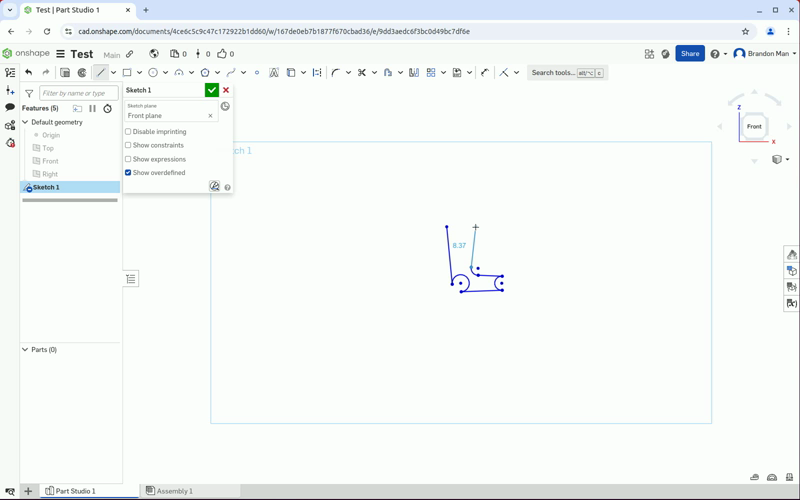
click(475, 226)
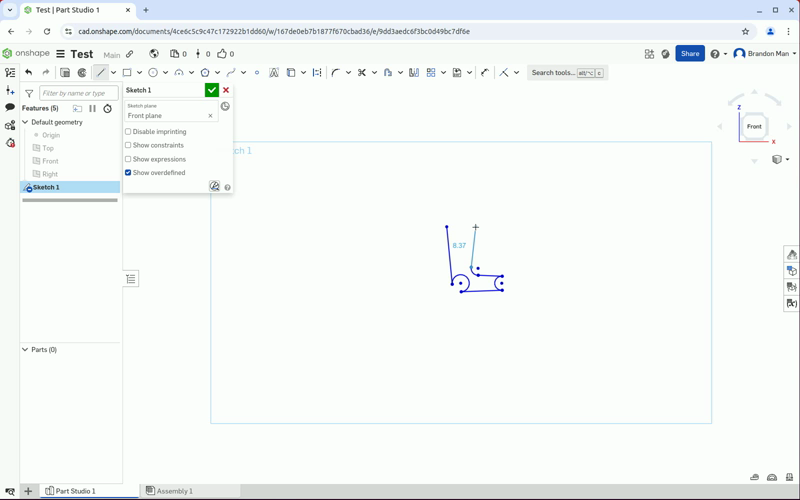
key_up(shift)
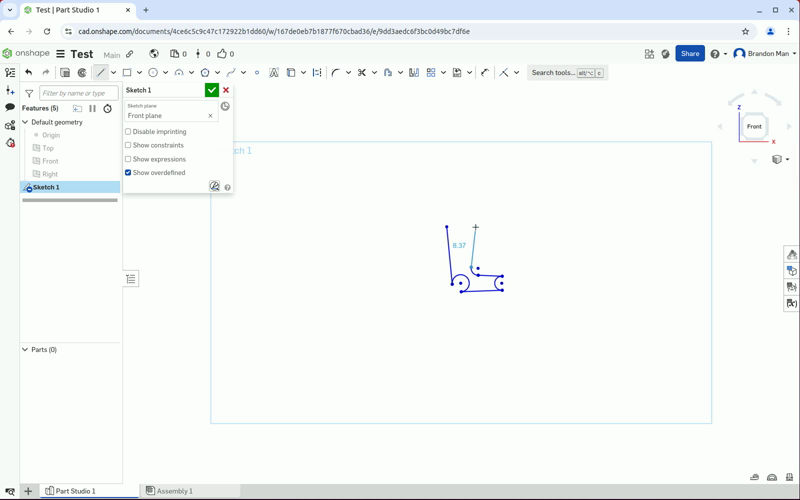
key(esc)
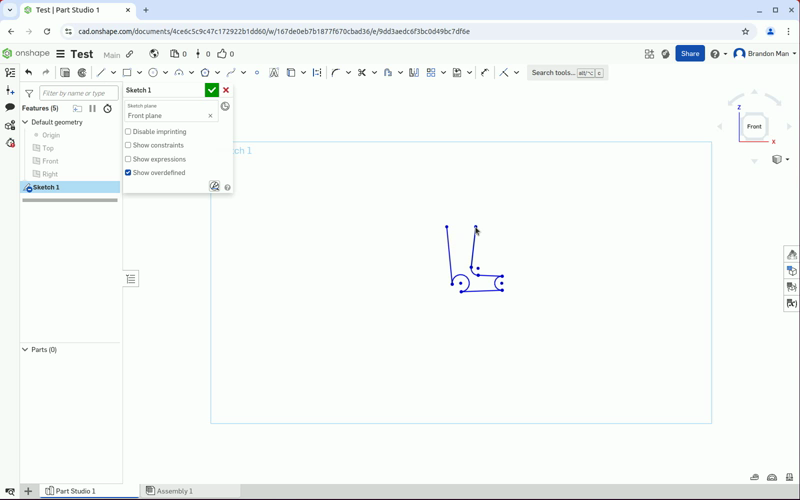
key(a)
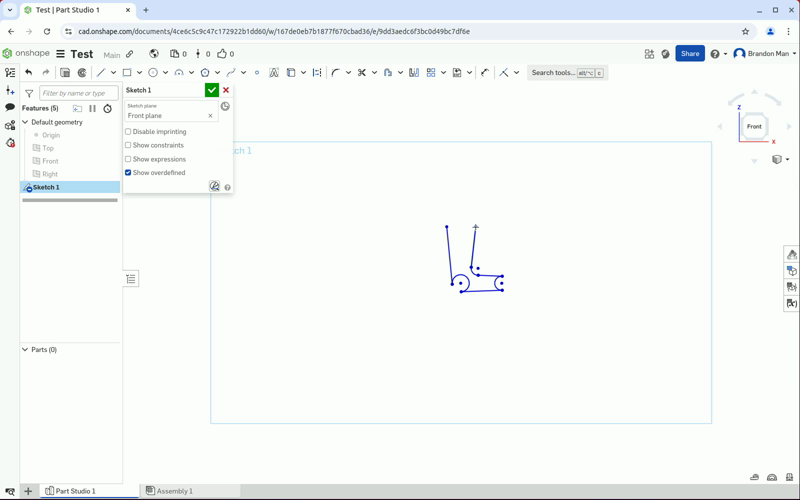
mouse_move(475, 226)
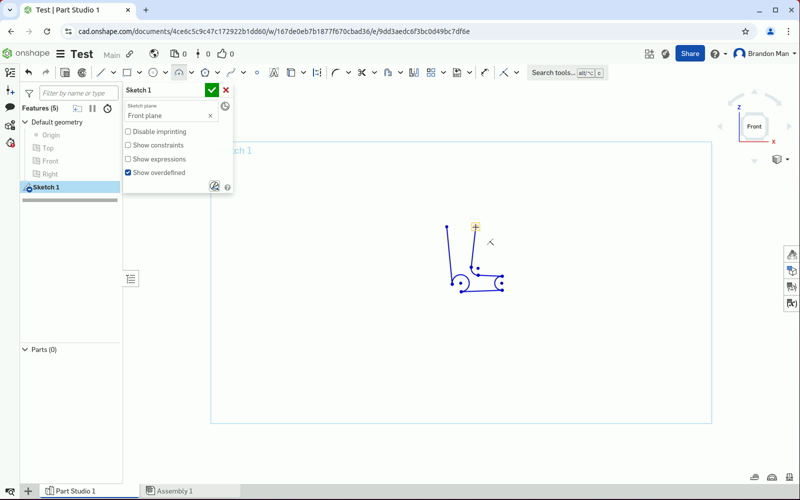
click(475, 226)
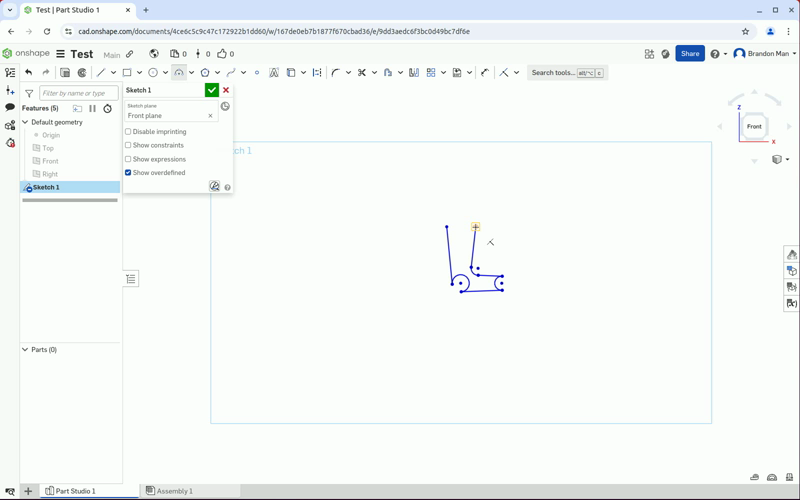
mouse_move(446, 226)
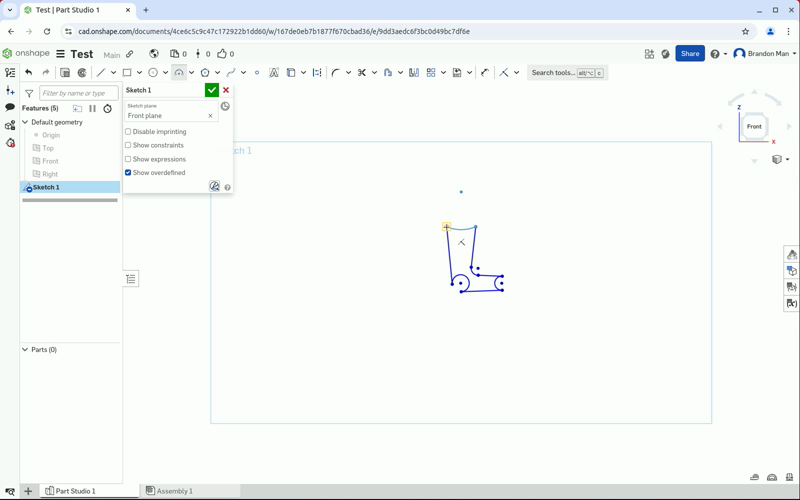
click(446, 226)
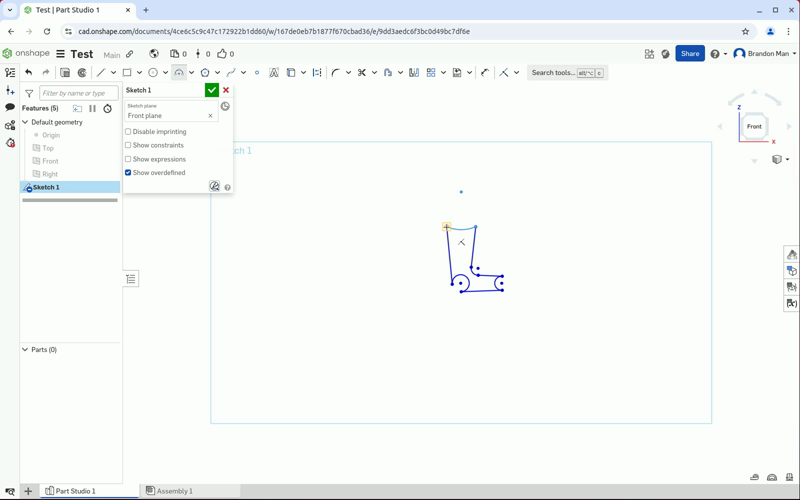
key_down(shift)
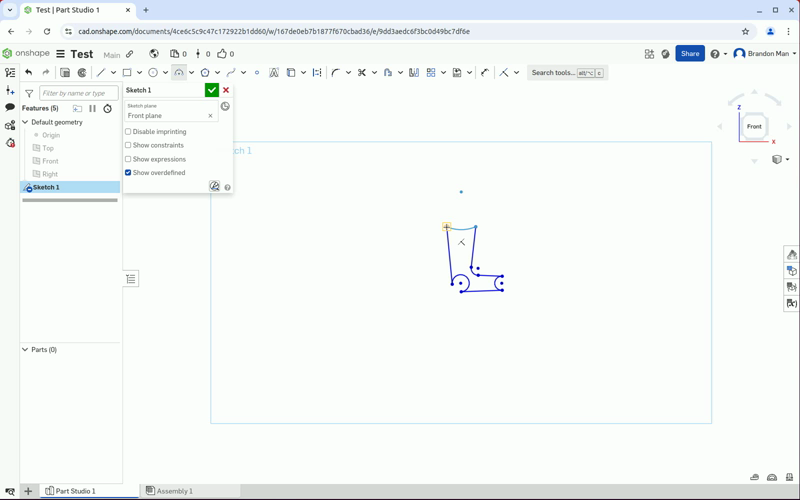
mouse_move(461, 239)
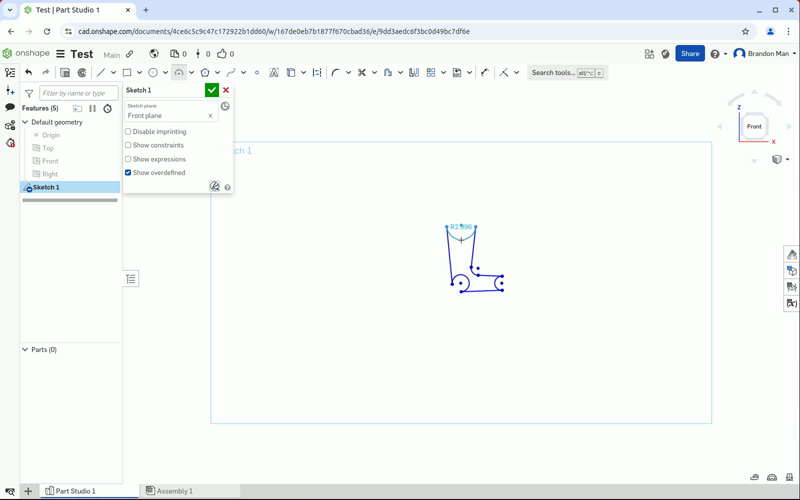
click(461, 239)
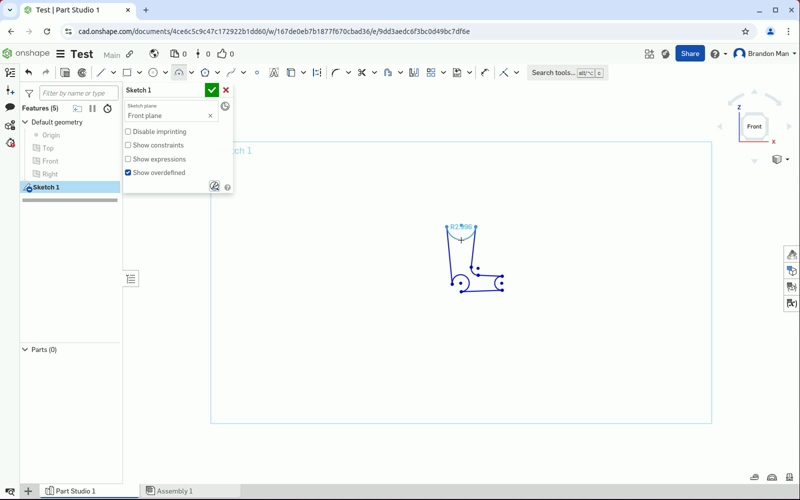
key_up(shift)
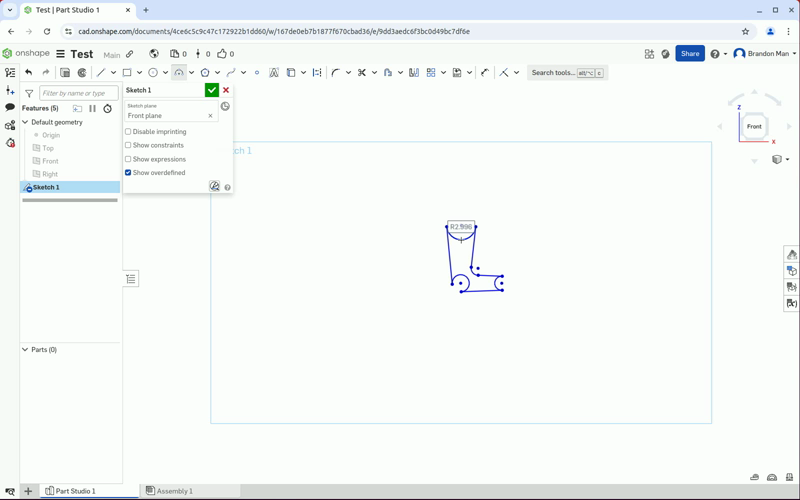
key(esc)
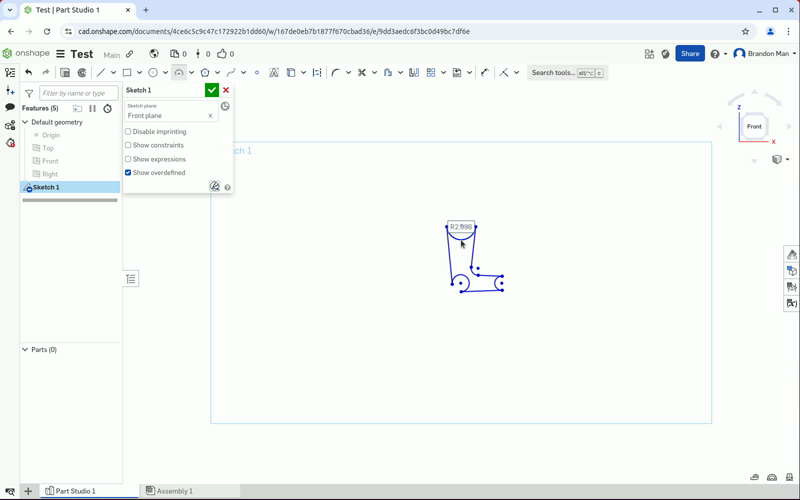
mouse_move(462, 258)
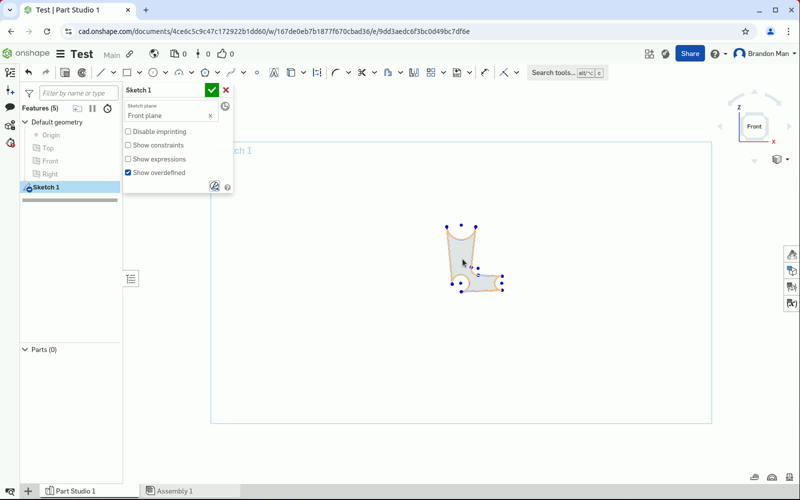
scroll(6)
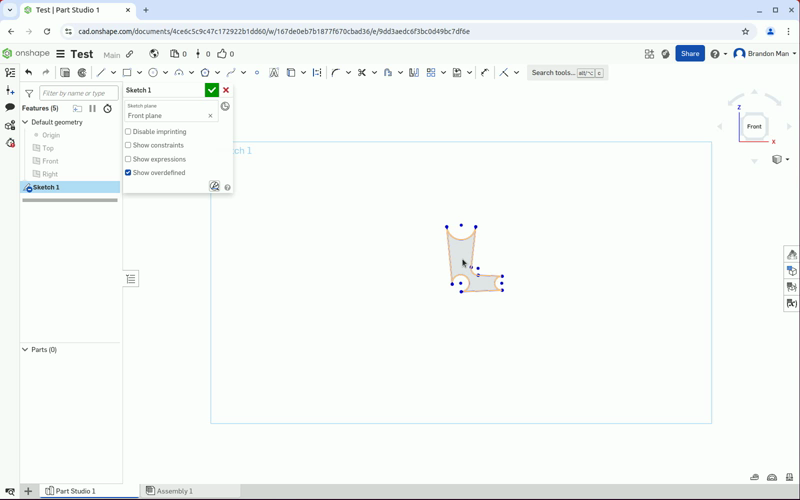
scroll(6)
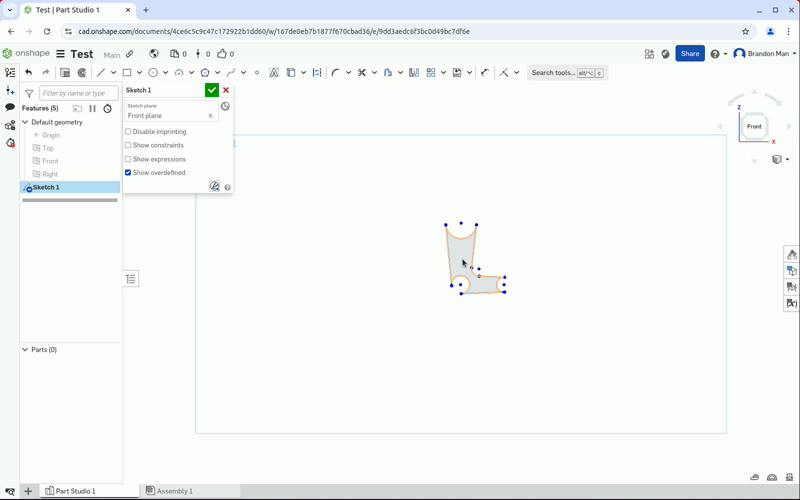
scroll(6)
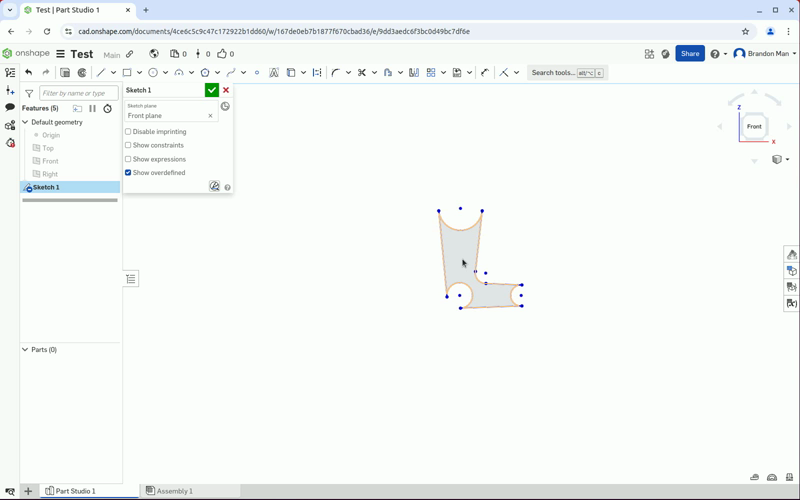
scroll(6)
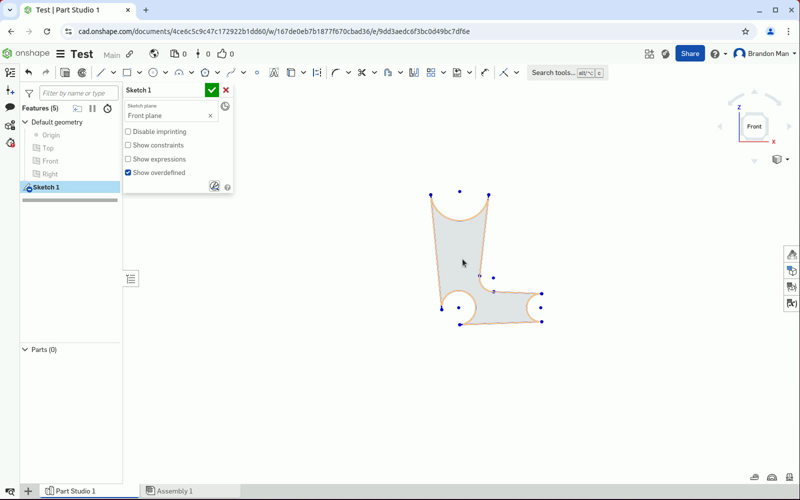
scroll(6)
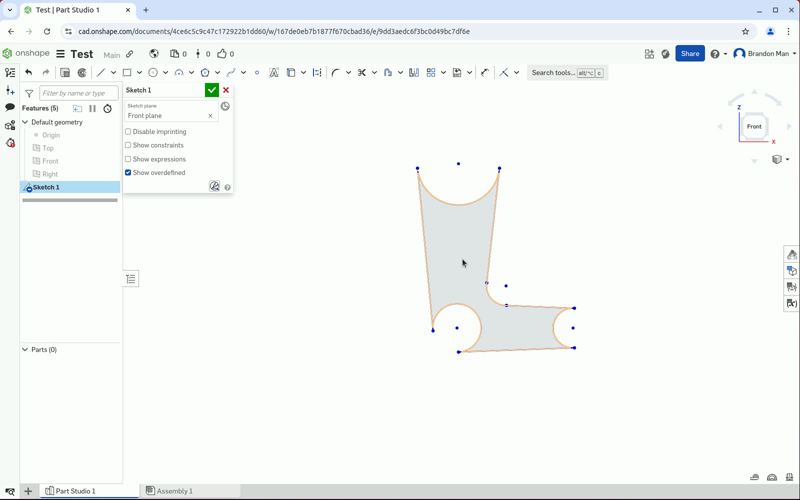
scroll(6)
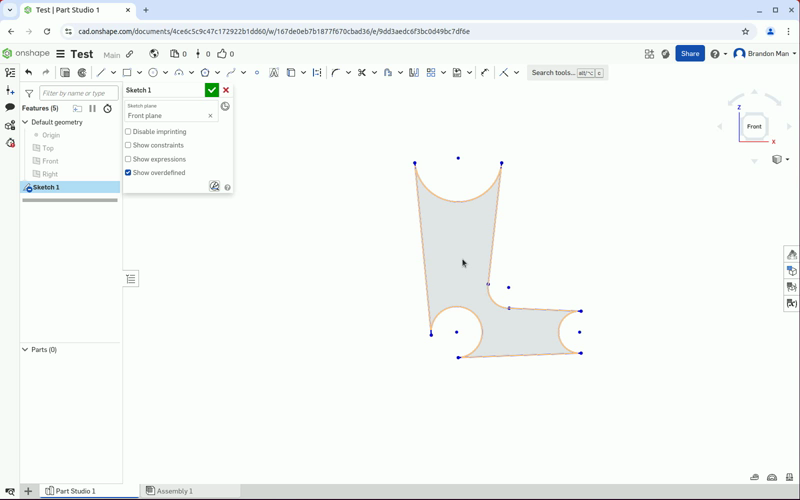
scroll(6)
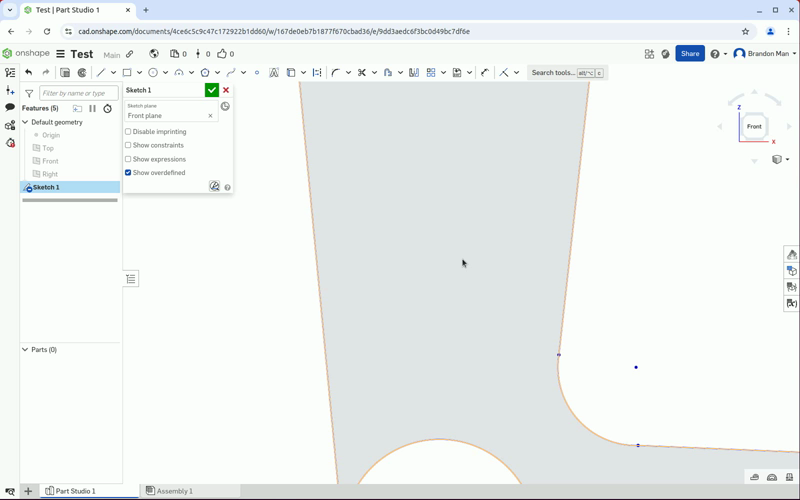
click(462, 258)
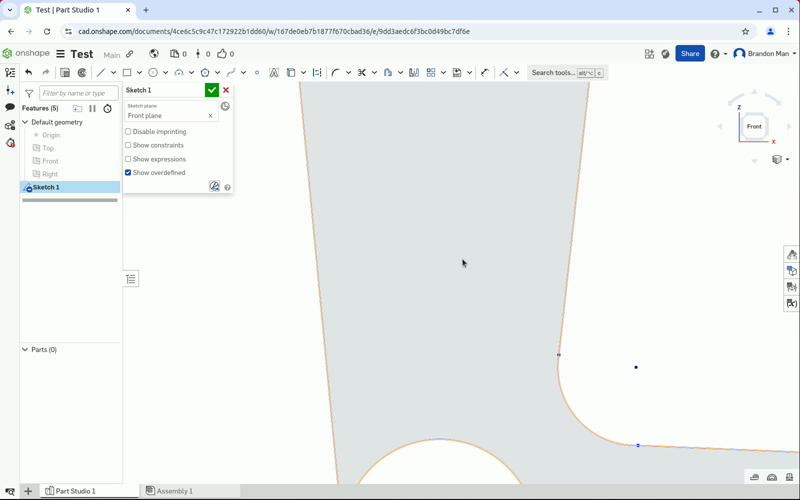
scroll(-6)
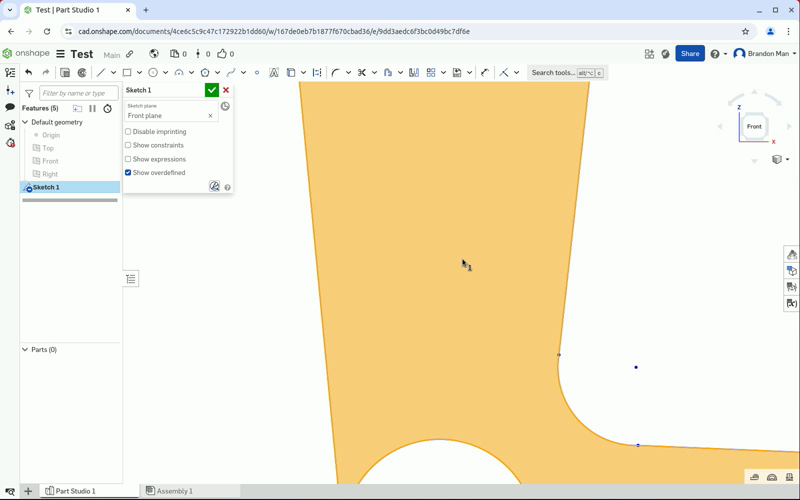
scroll(-6)
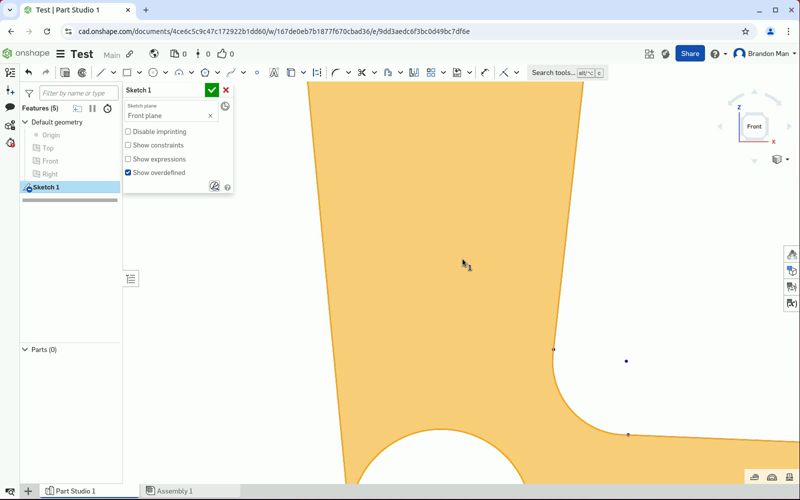
scroll(-6)
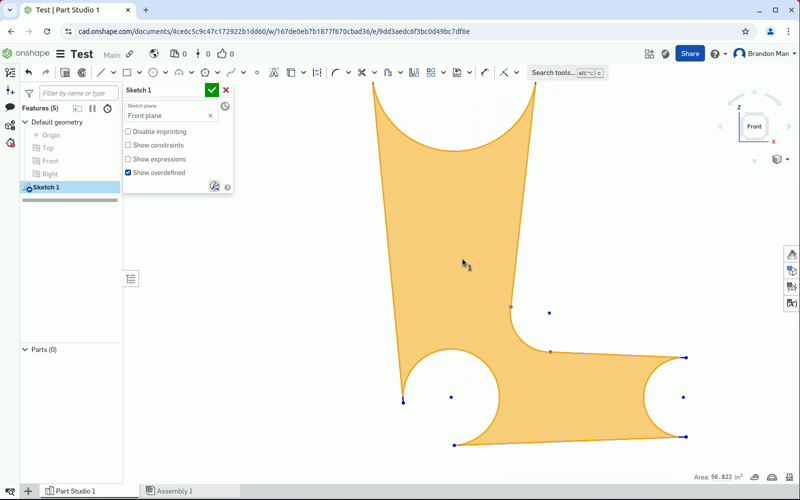
scroll(-6)
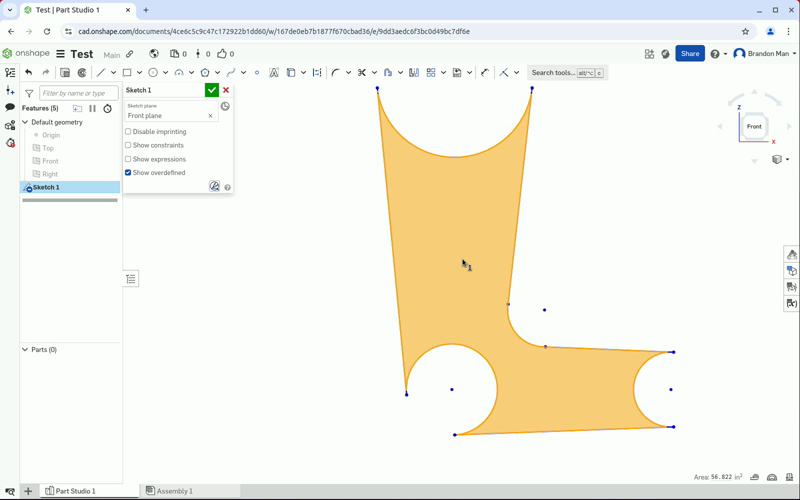
scroll(-6)
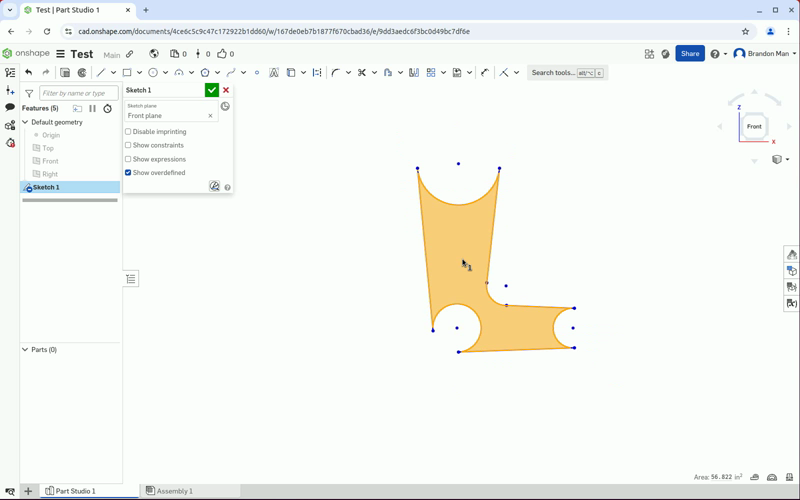
scroll(-6)
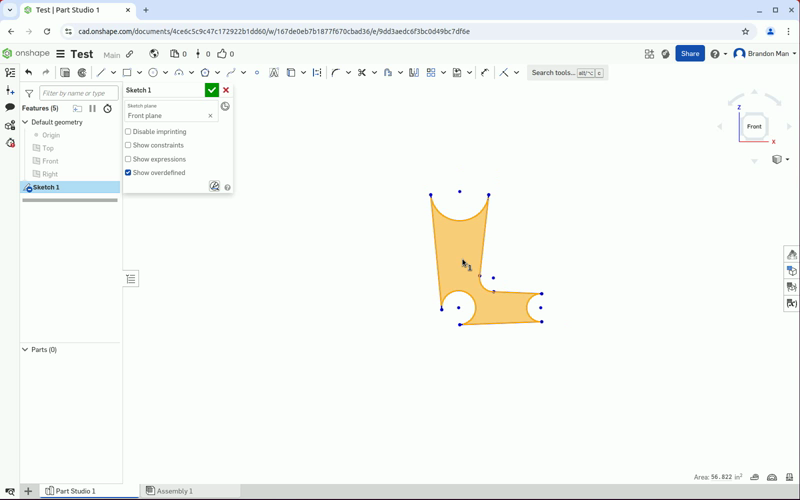
scroll(-6)
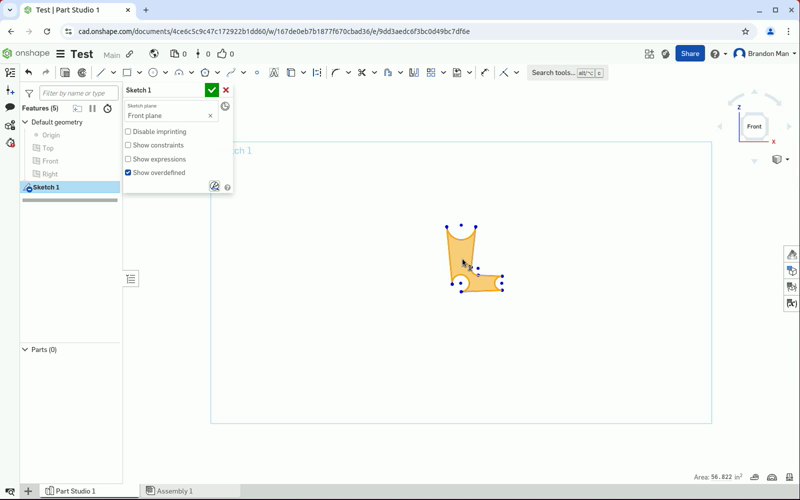
mouse_move(73, 352)
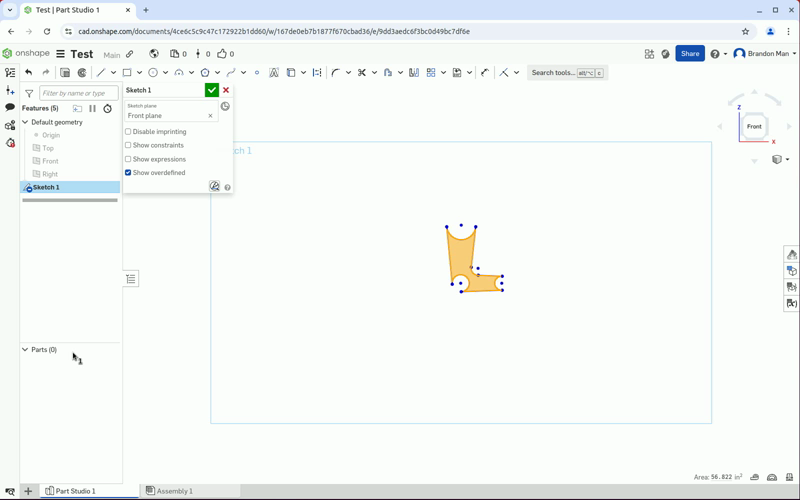
key(shift+y)
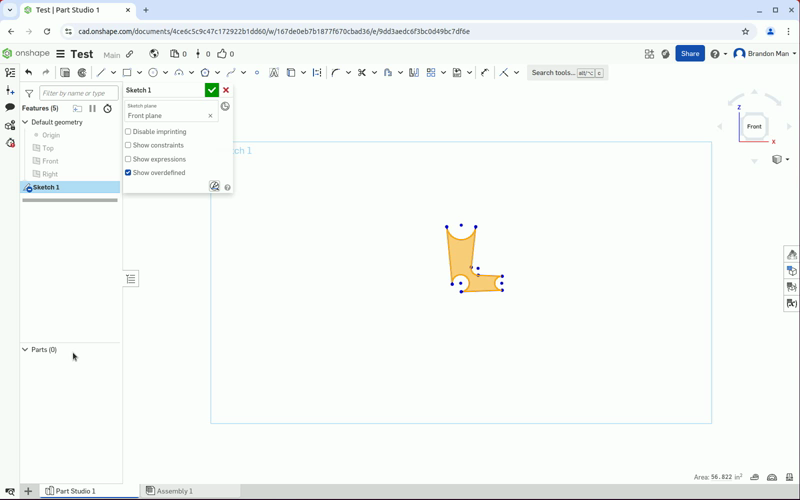
key(shift+e)
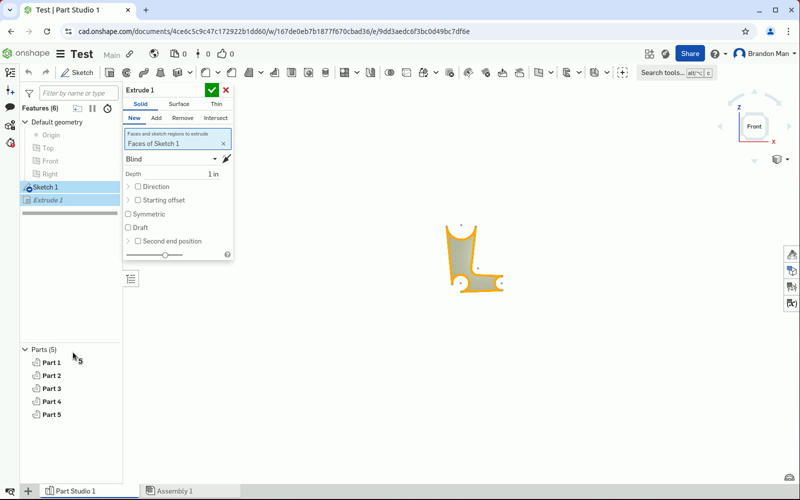
mouse_move(143, 106)
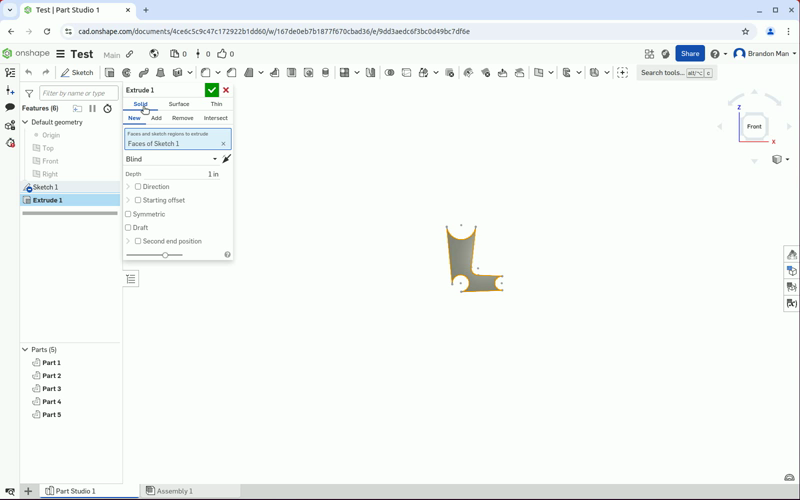
click(143, 106)
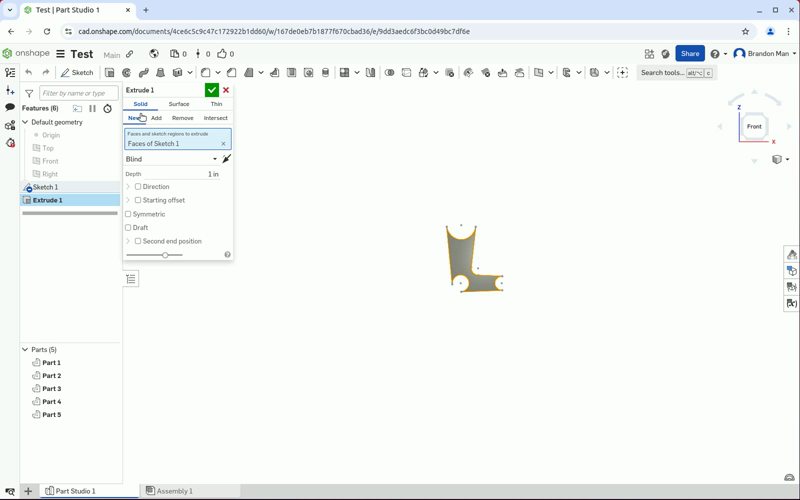
mouse_move(137, 120)
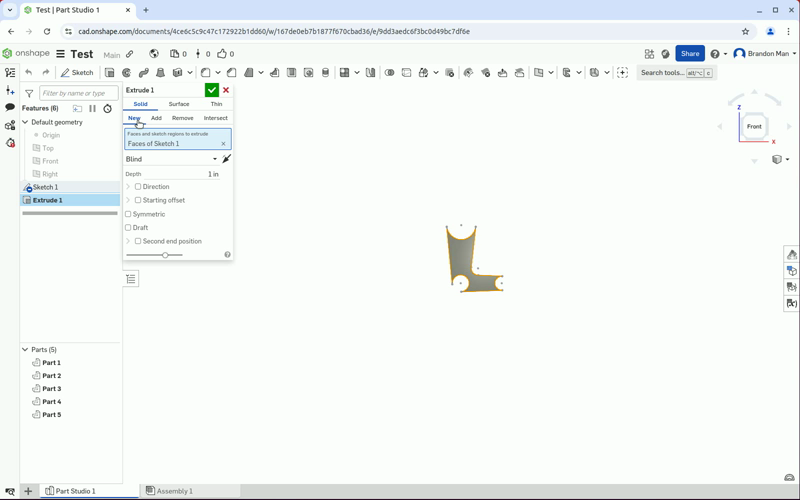
click(137, 120)
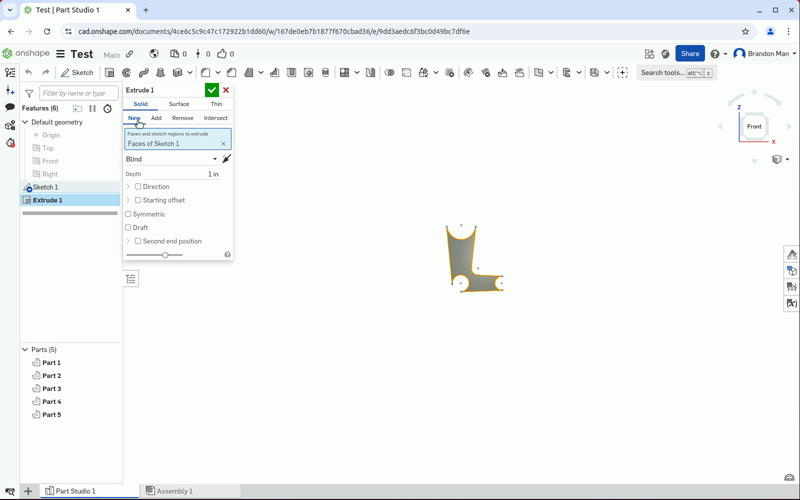
key(tab, 4)
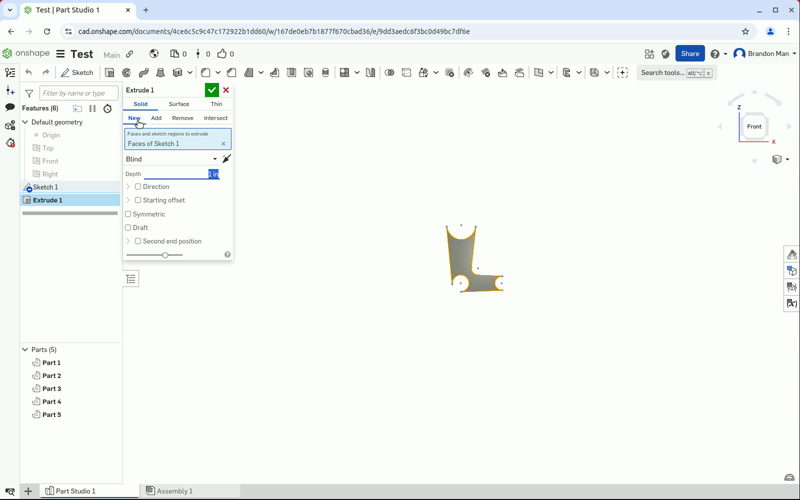
text(0.481)
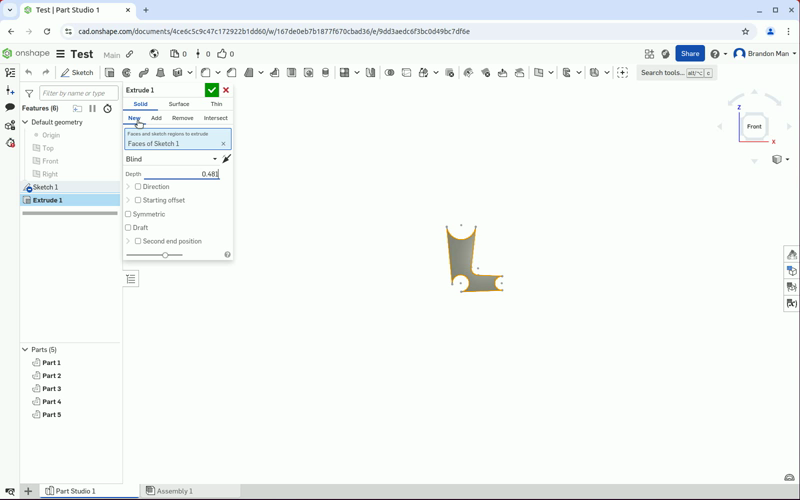
key(enter)
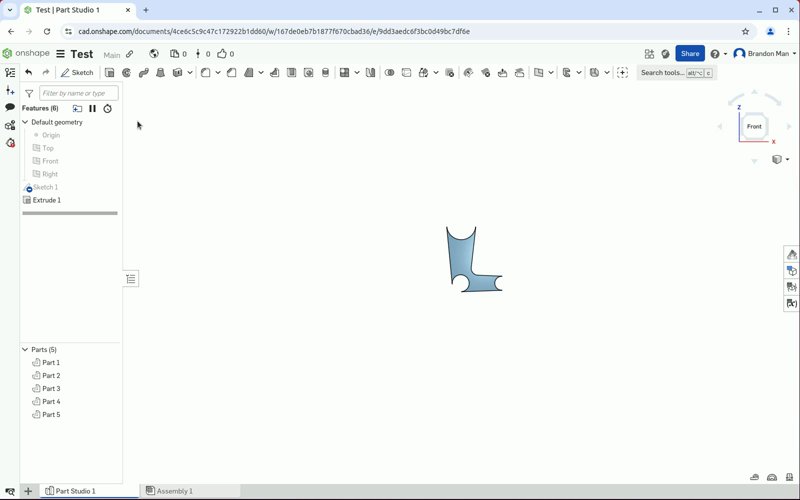
key(shift+h)
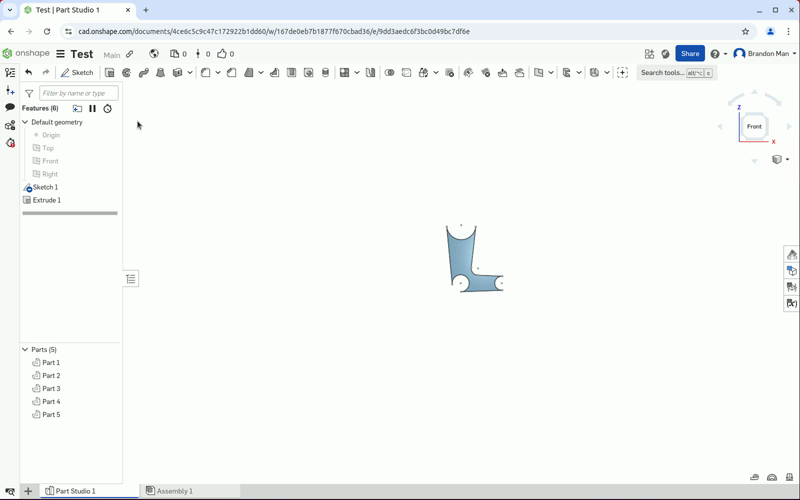
key(shift+h)
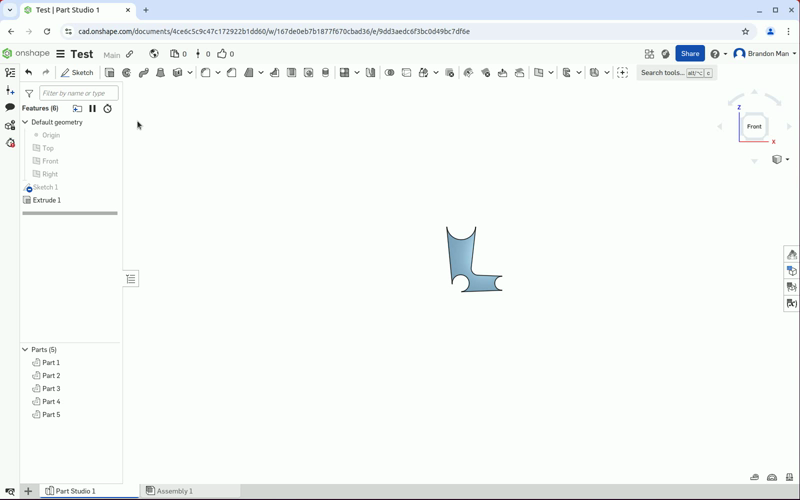
mouse_move(73, 189)
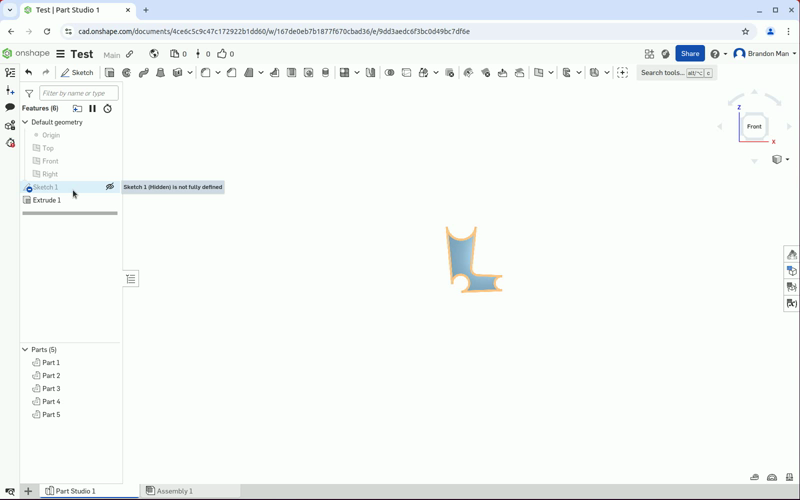
click(73, 189)
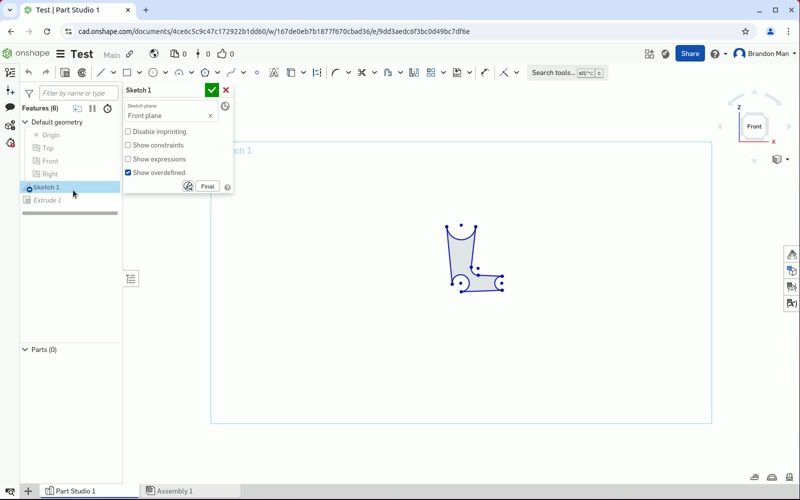
mouse_move(229, 92)
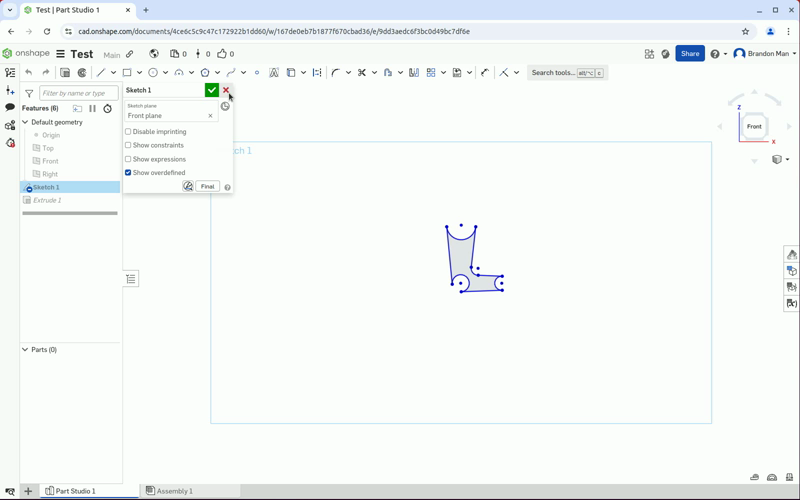
click(229, 92)
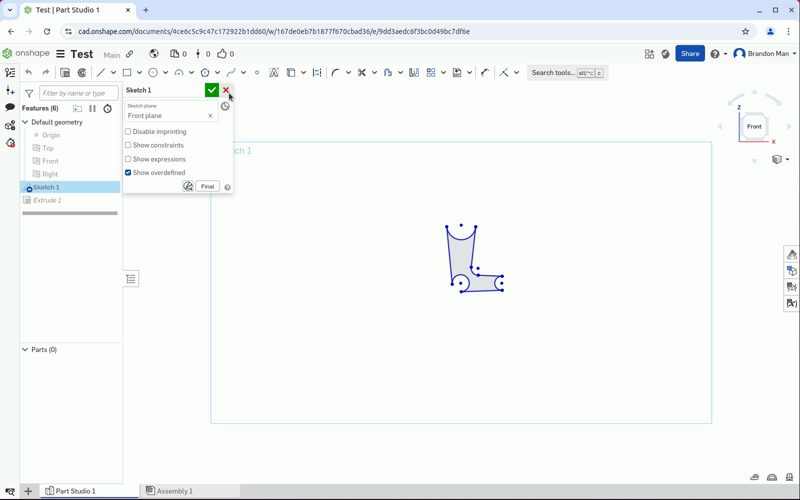
key(shift+s)
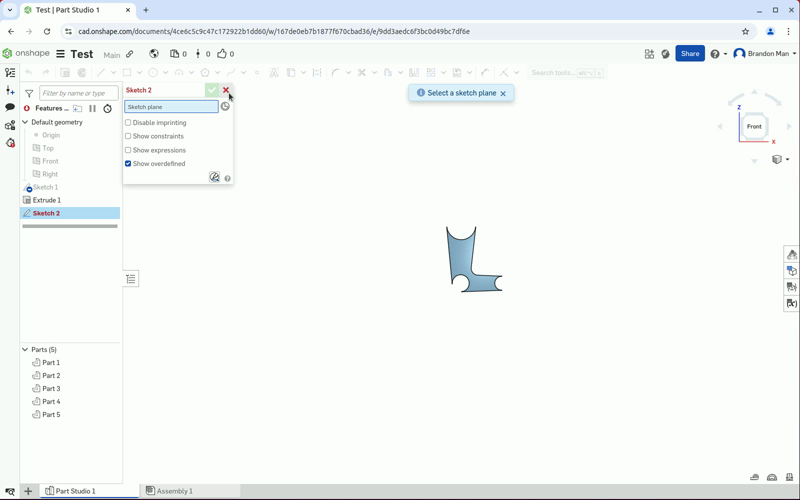
mouse_move(73, 163)
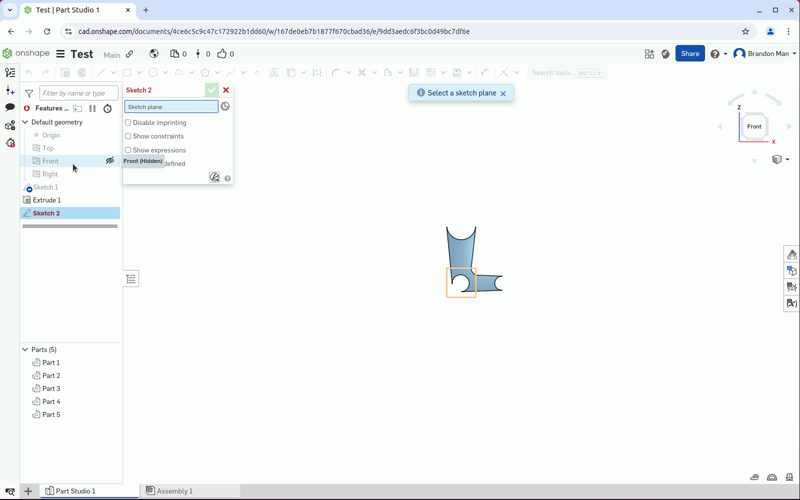
click(73, 163)
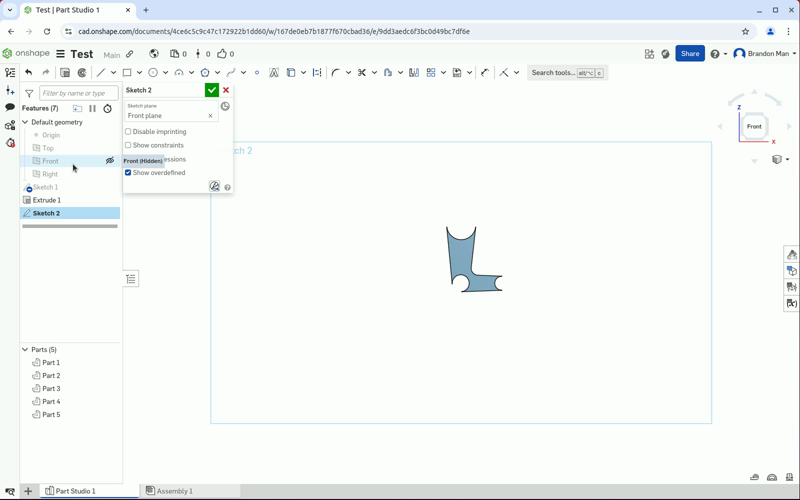
mouse_move(73, 352)
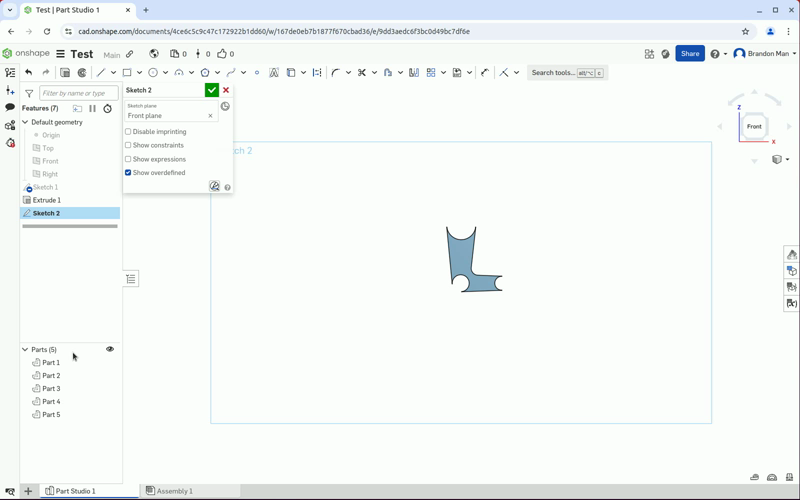
key(y)
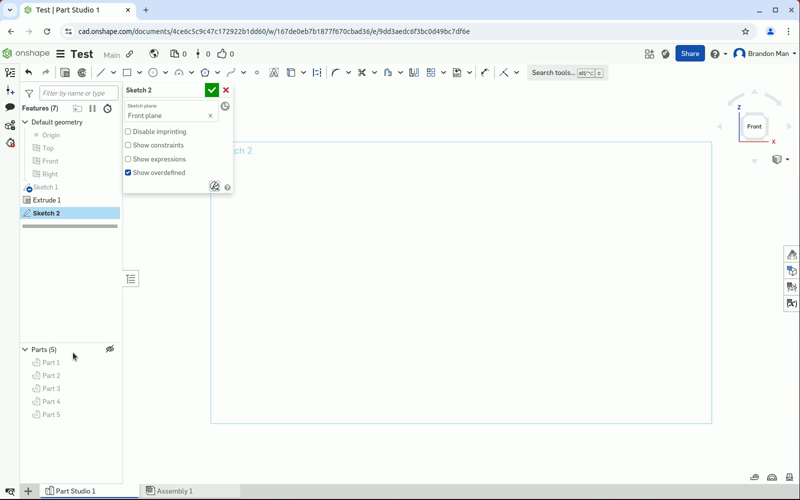
key(c)
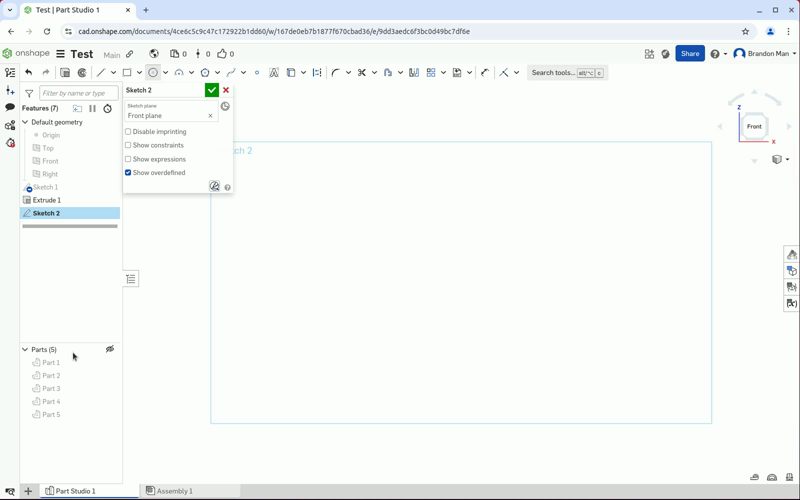
key_down(shift)
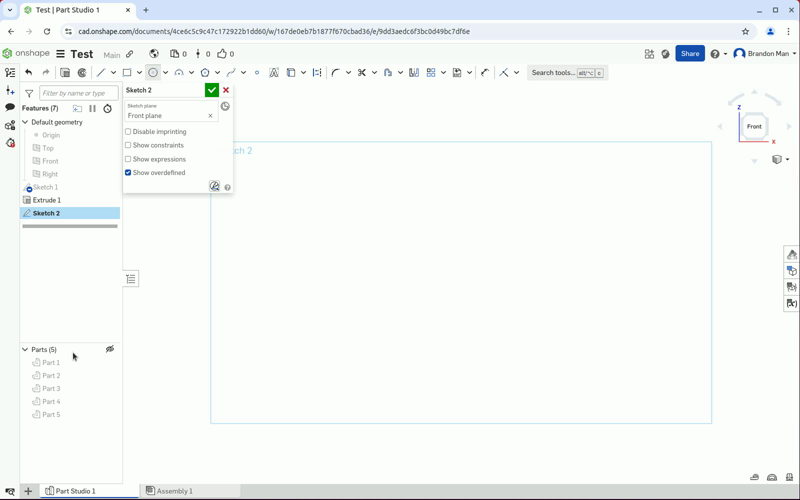
mouse_move(461, 225)
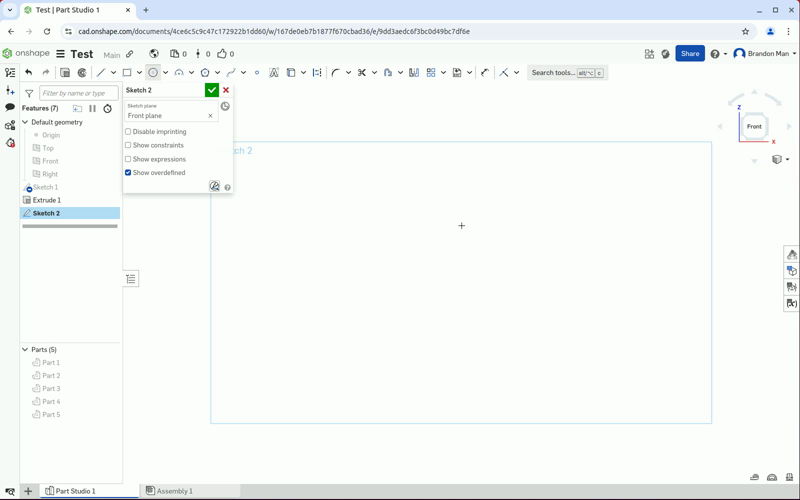
click(461, 225)
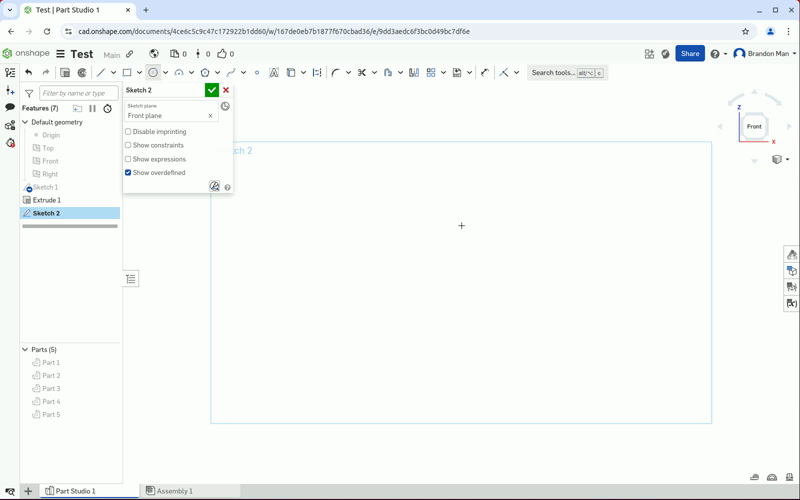
key_up(shift)
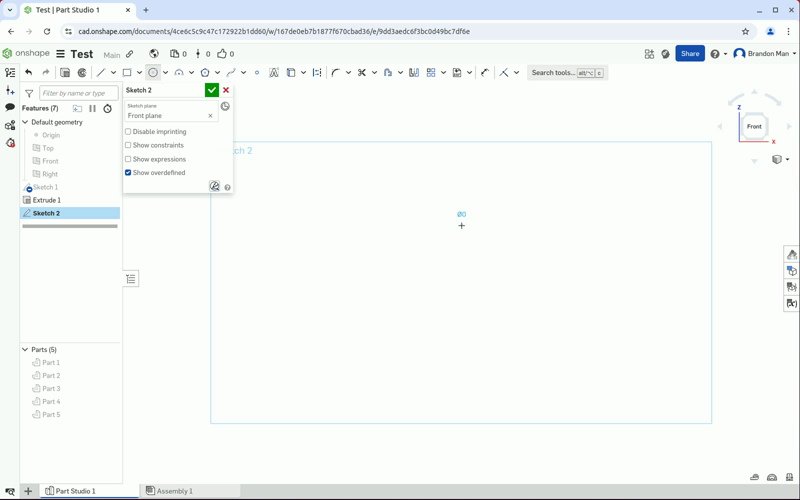
mouse_move(477, 225)
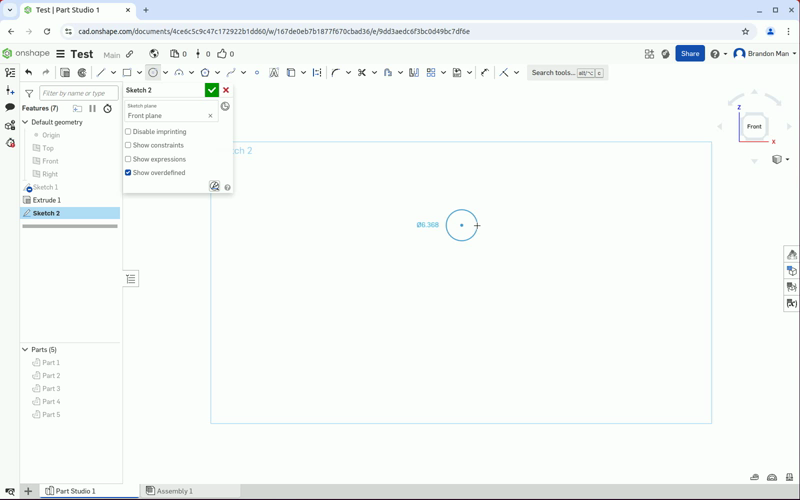
click(477, 225)
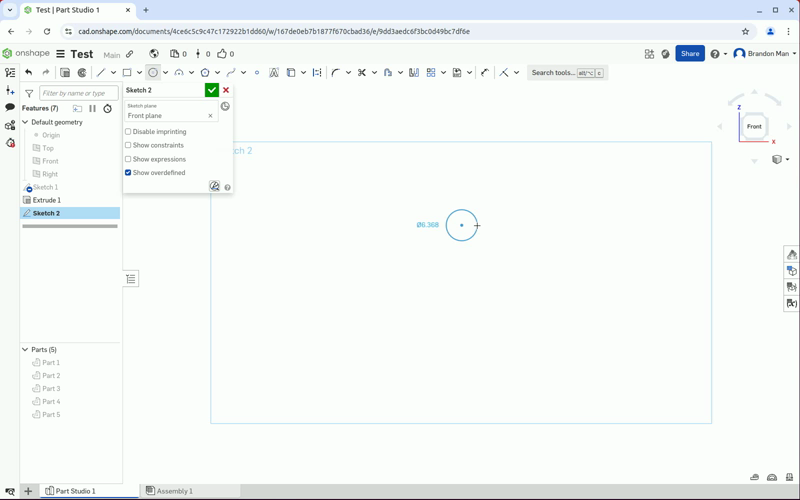
key(esc)
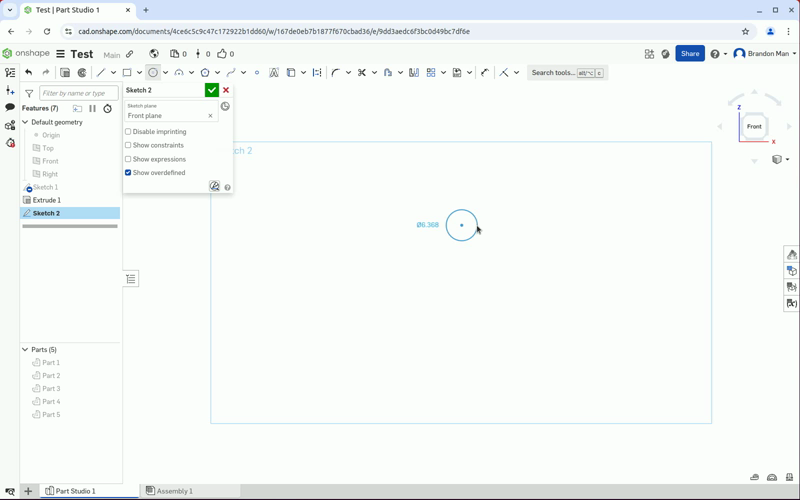
key(c)
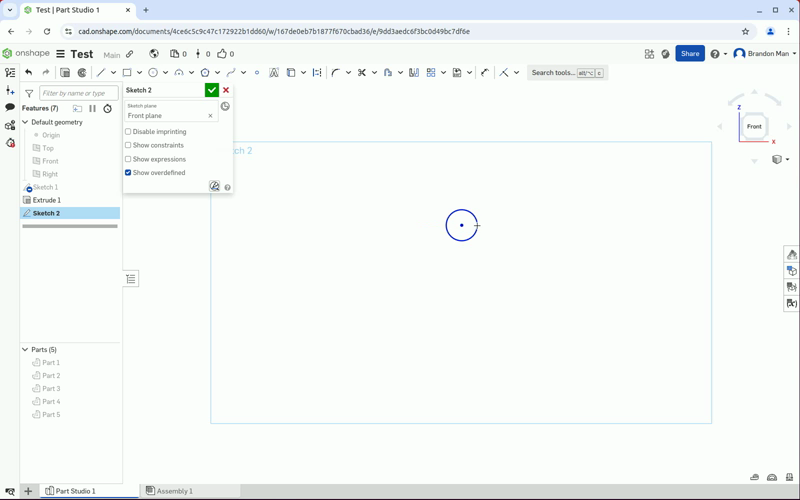
key_down(shift)
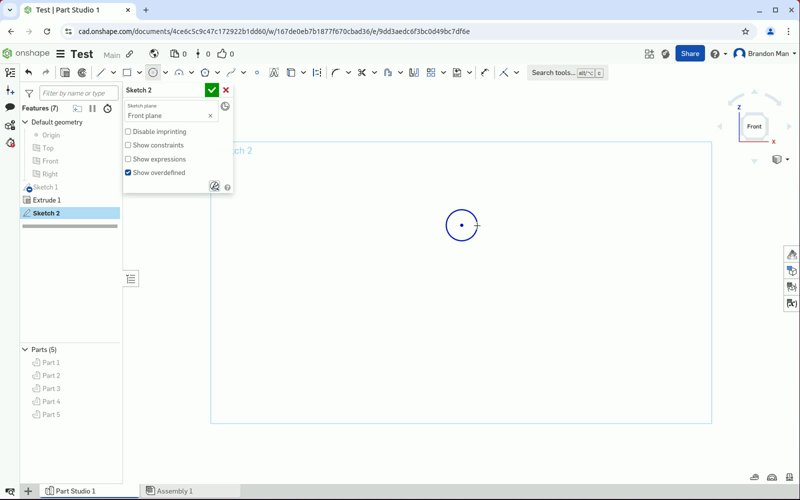
mouse_move(461, 225)
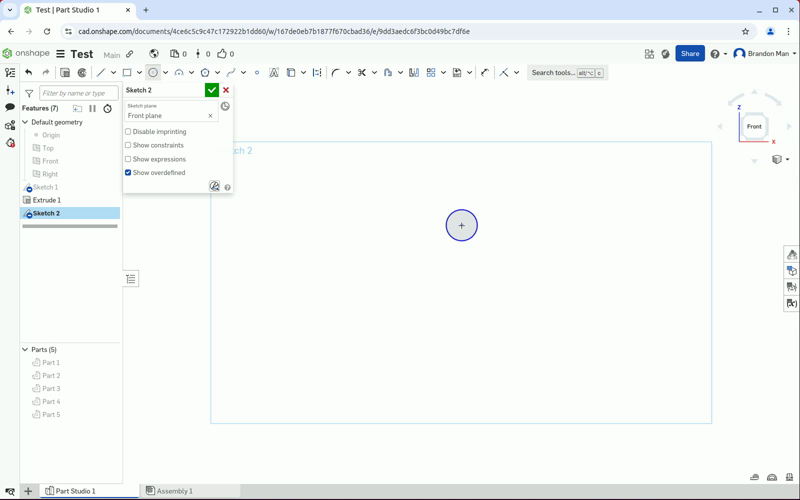
click(461, 225)
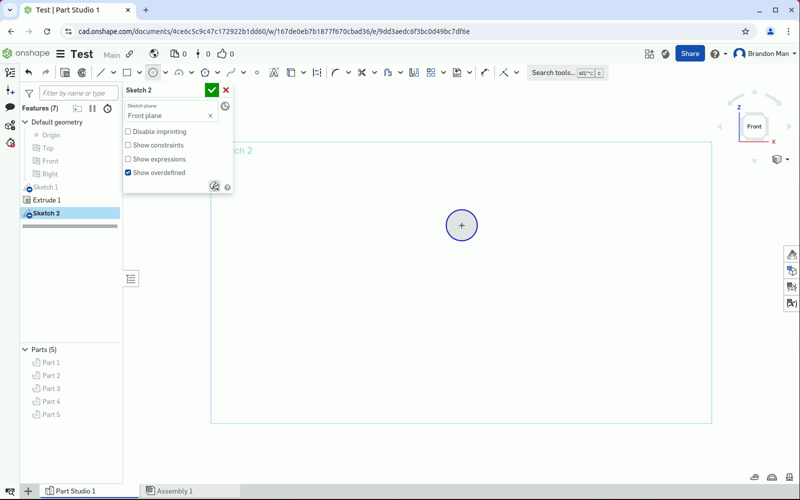
key_up(shift)
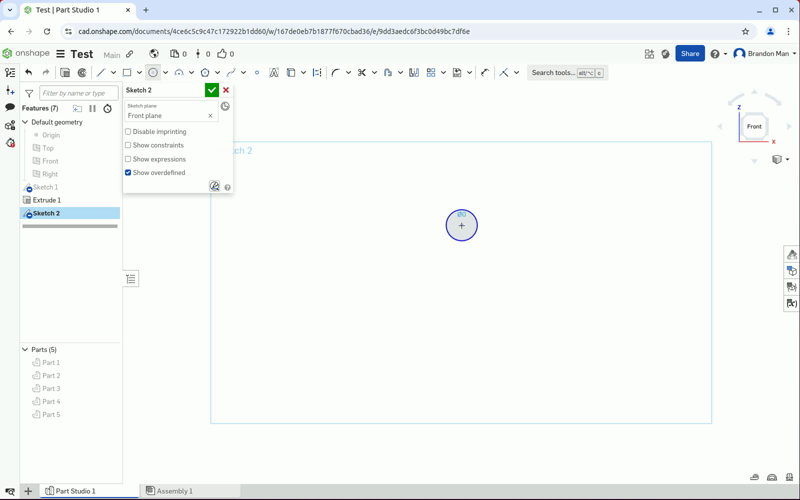
mouse_move(465, 225)
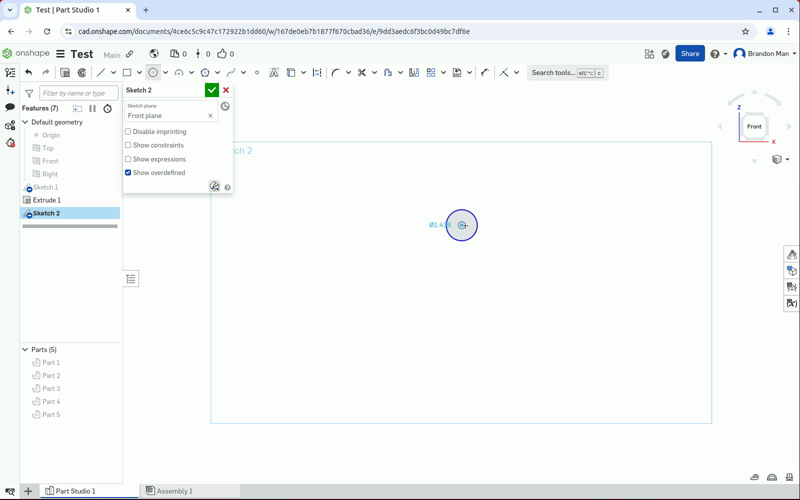
scroll(6)
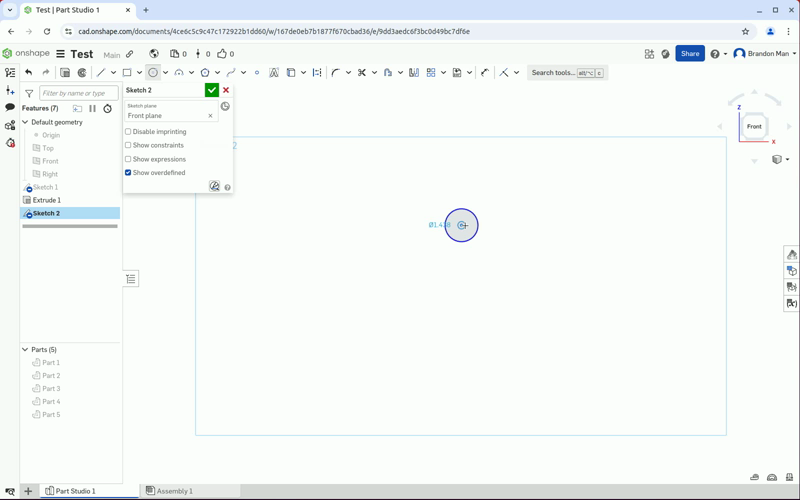
scroll(6)
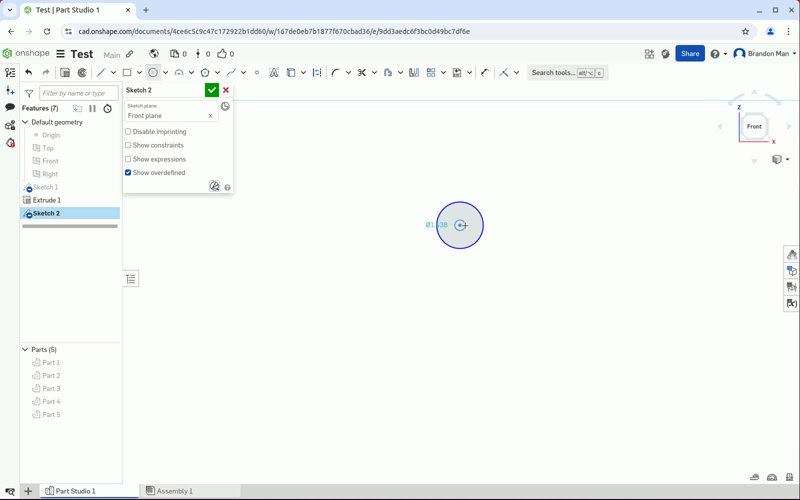
scroll(6)
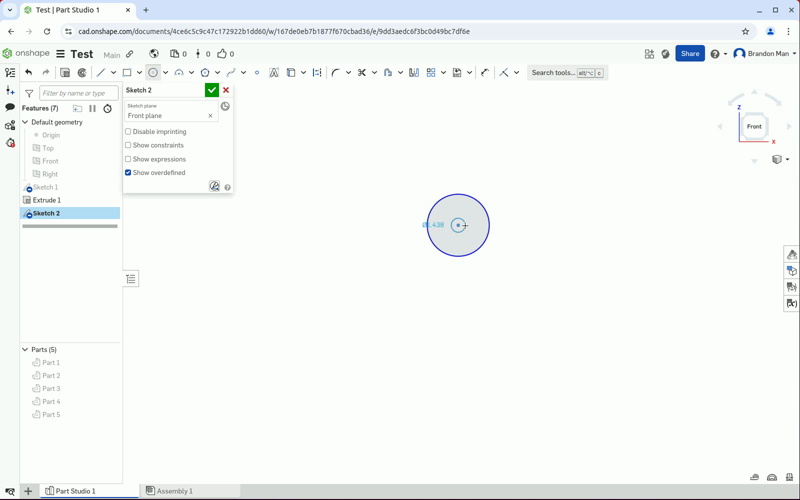
scroll(6)
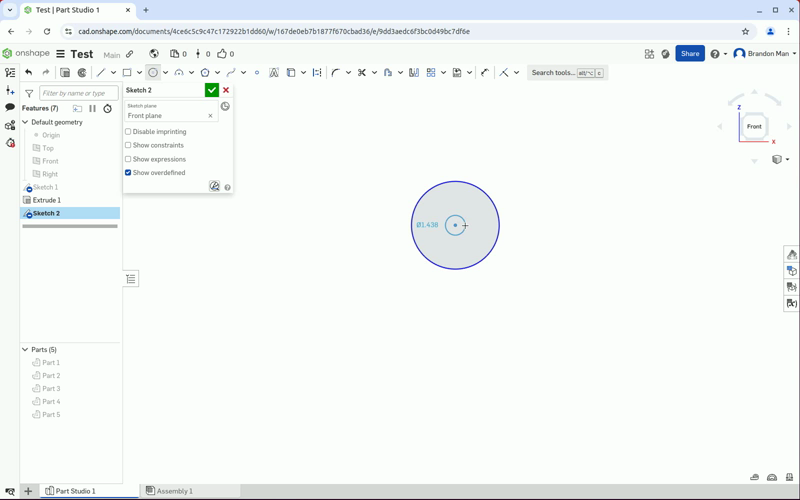
scroll(6)
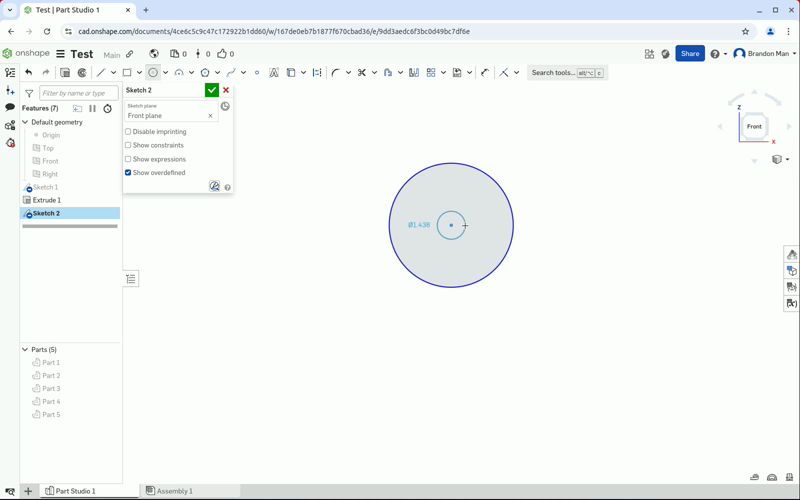
scroll(6)
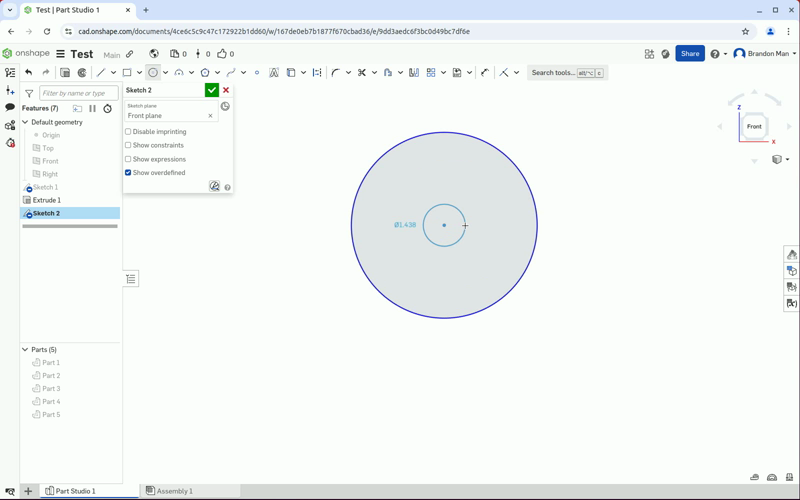
scroll(6)
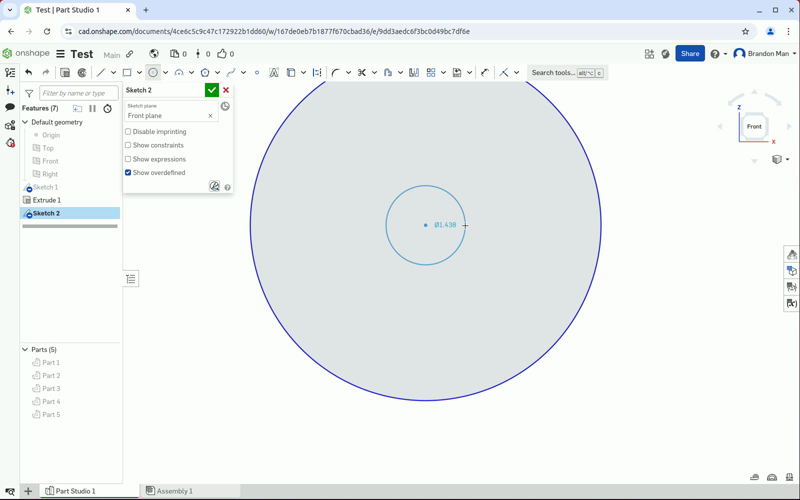
click(465, 225)
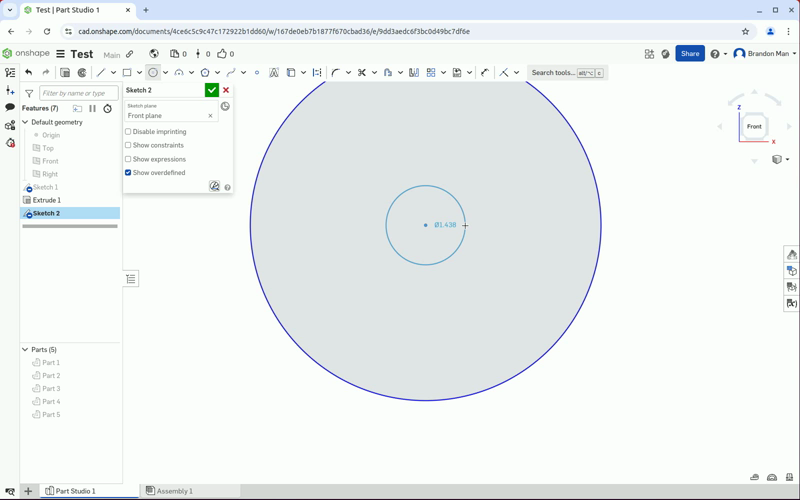
scroll(-6)
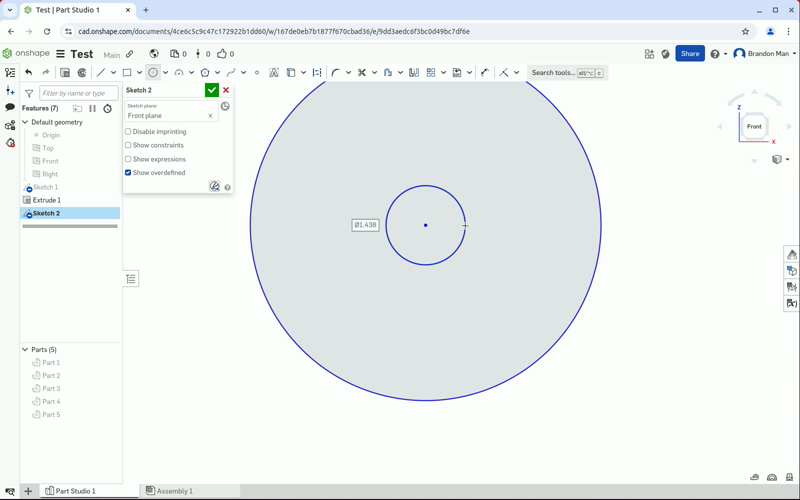
scroll(-6)
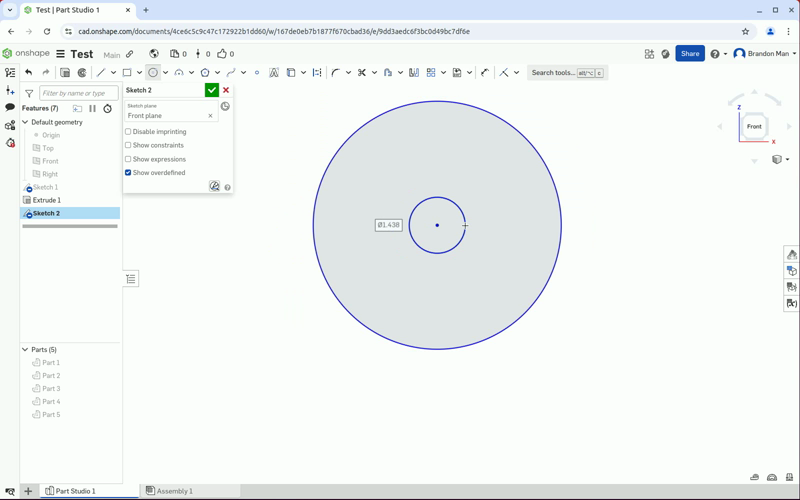
scroll(-6)
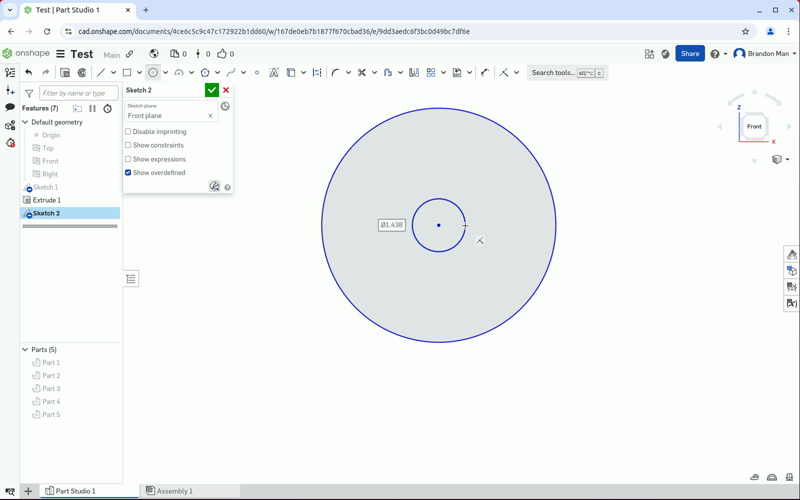
scroll(-6)
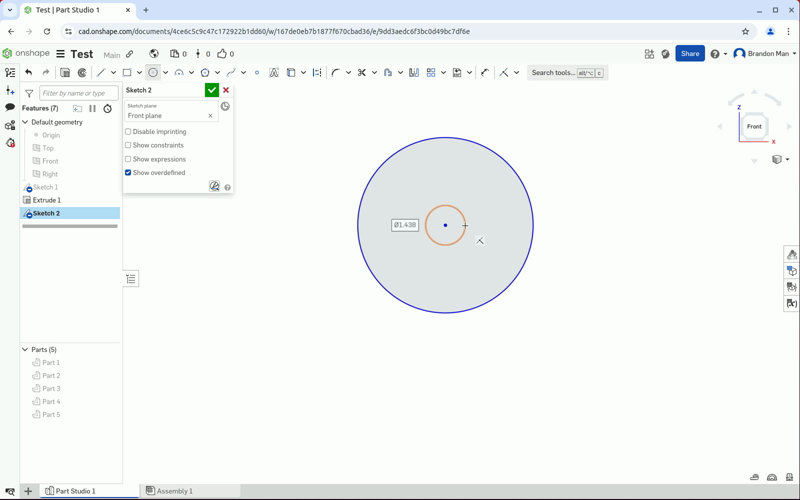
scroll(-6)
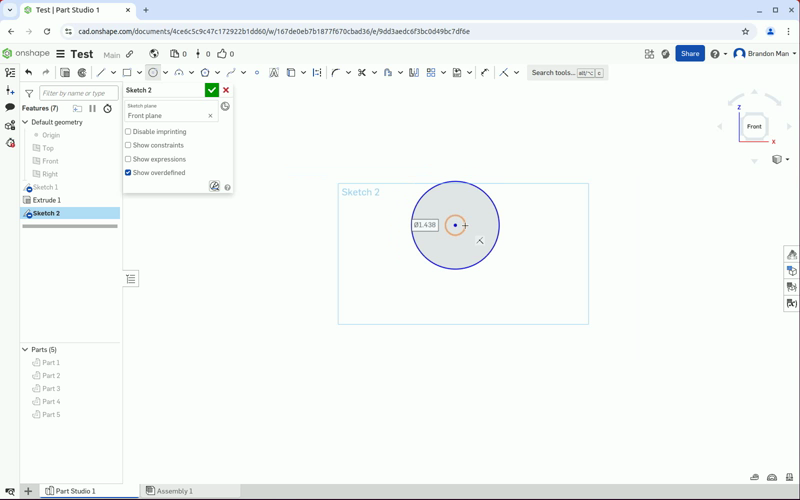
scroll(-6)
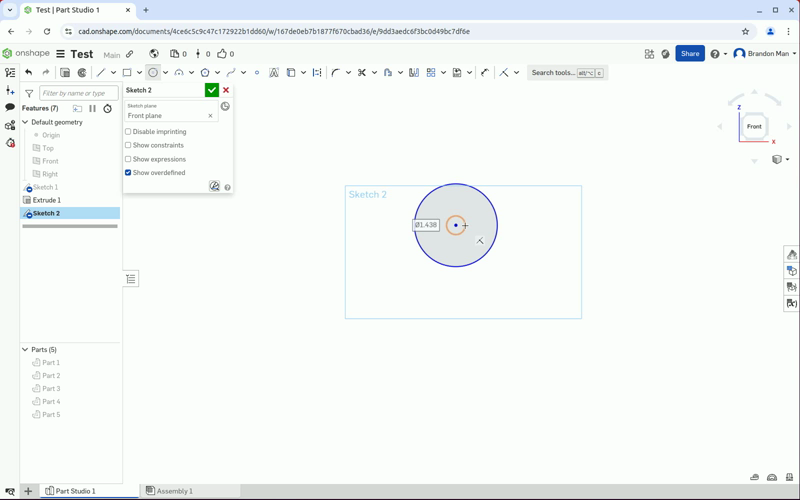
scroll(-6)
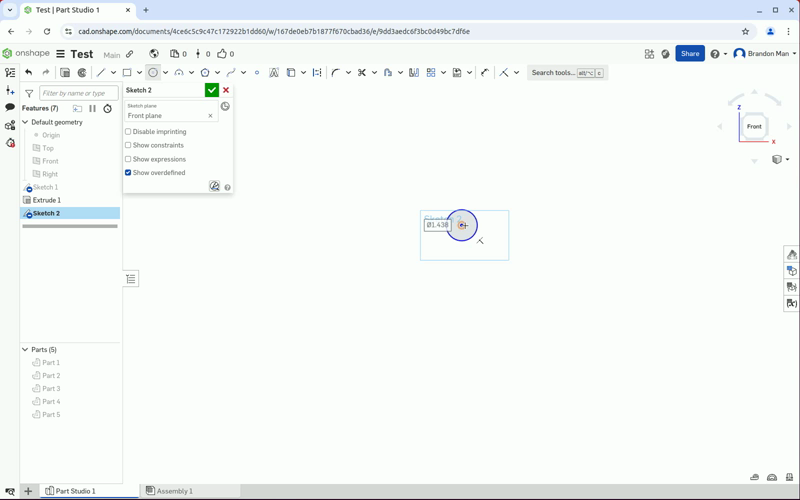
key(esc)
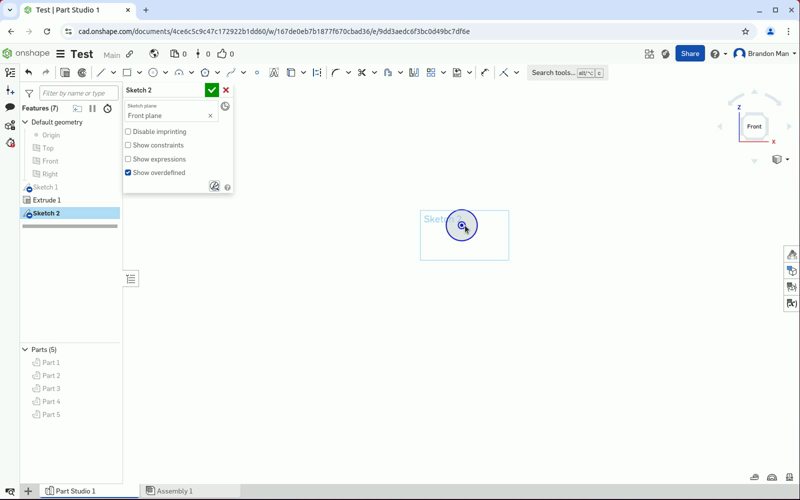
mouse_move(447, 226)
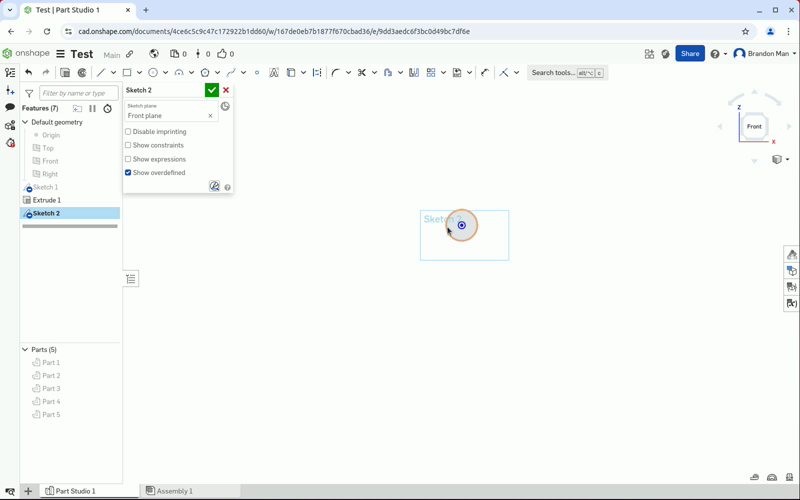
scroll(6)
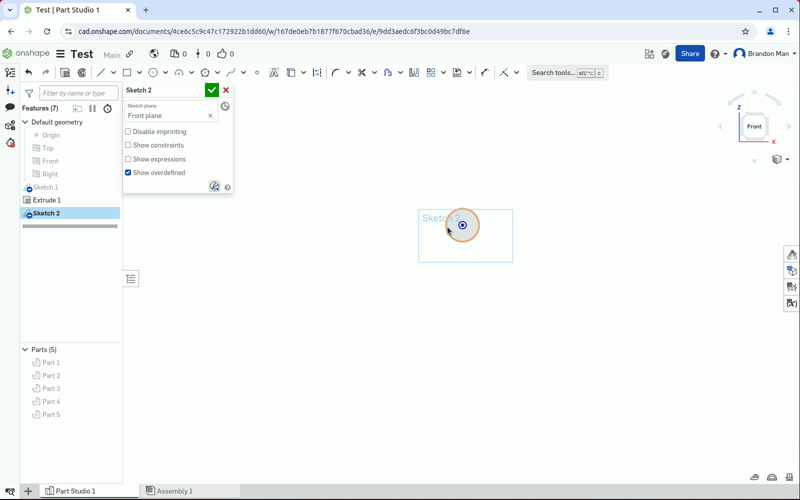
scroll(6)
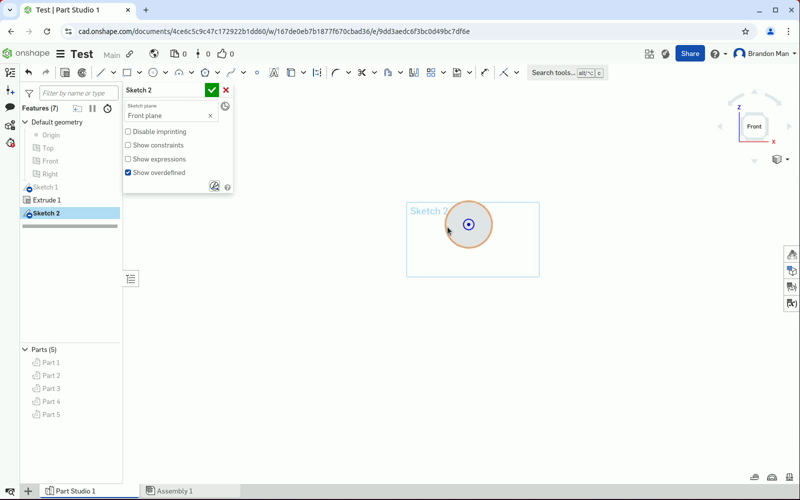
scroll(6)
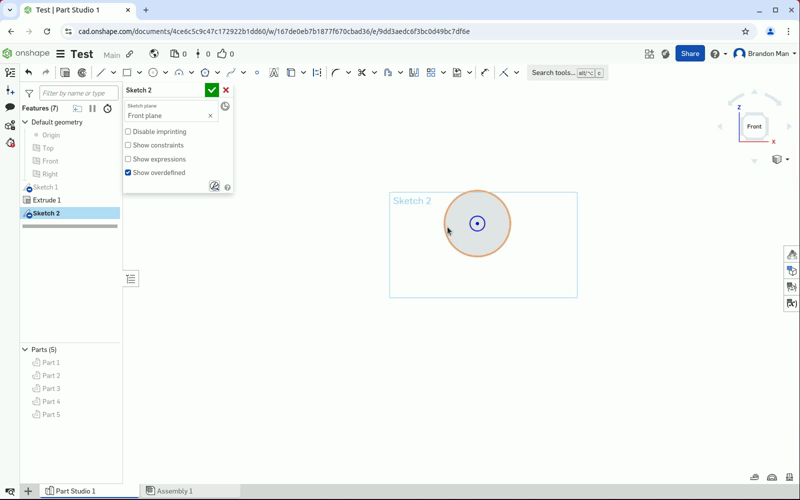
scroll(6)
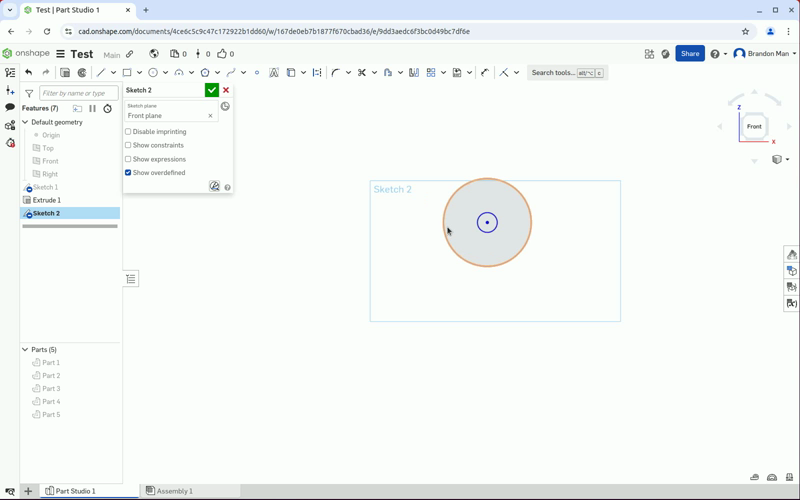
scroll(6)
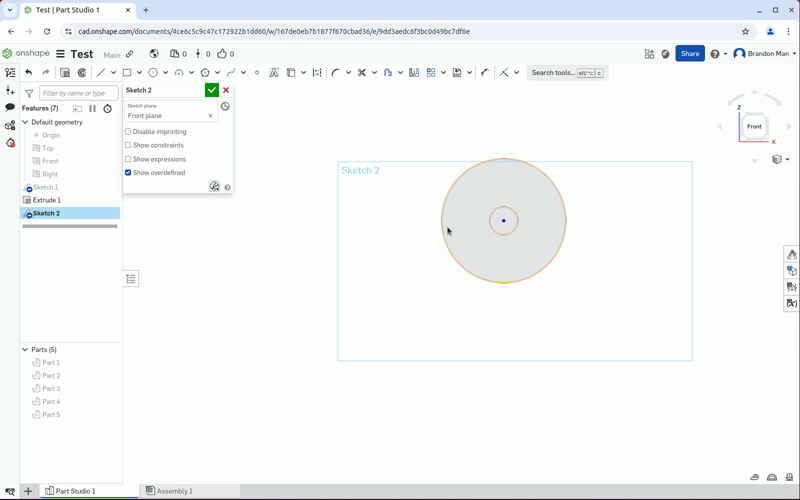
scroll(6)
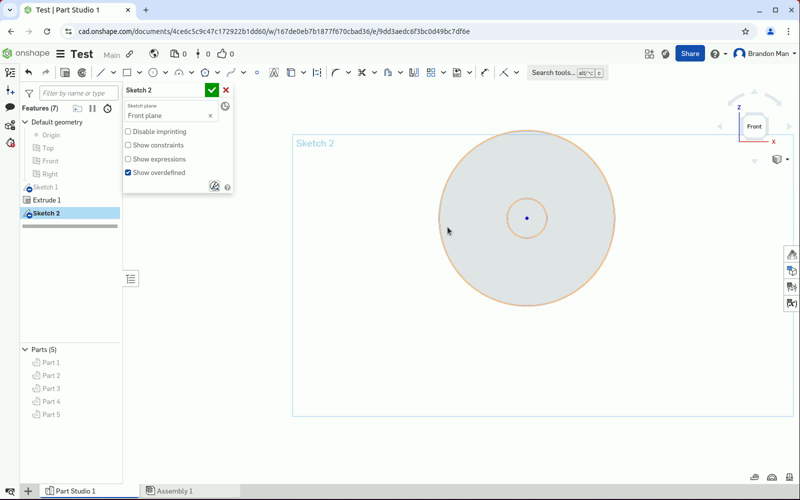
scroll(6)
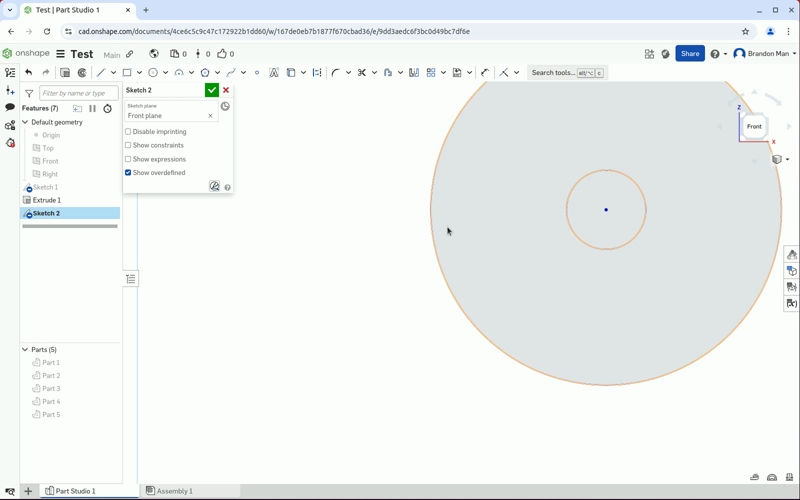
click(447, 226)
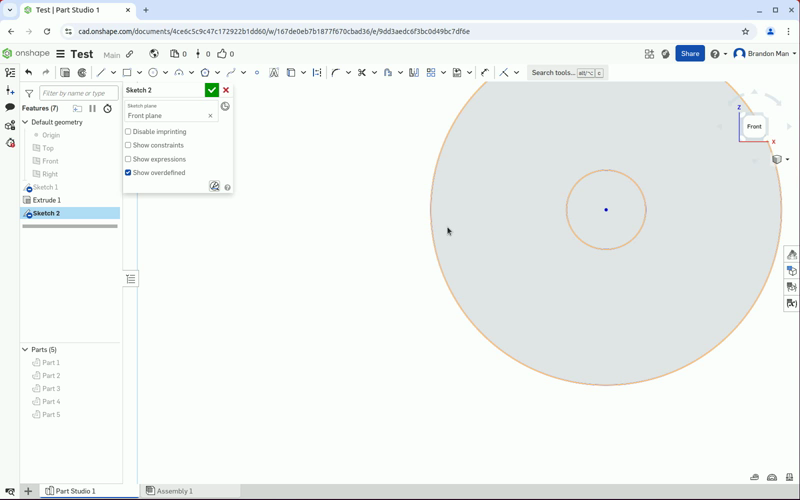
scroll(-6)
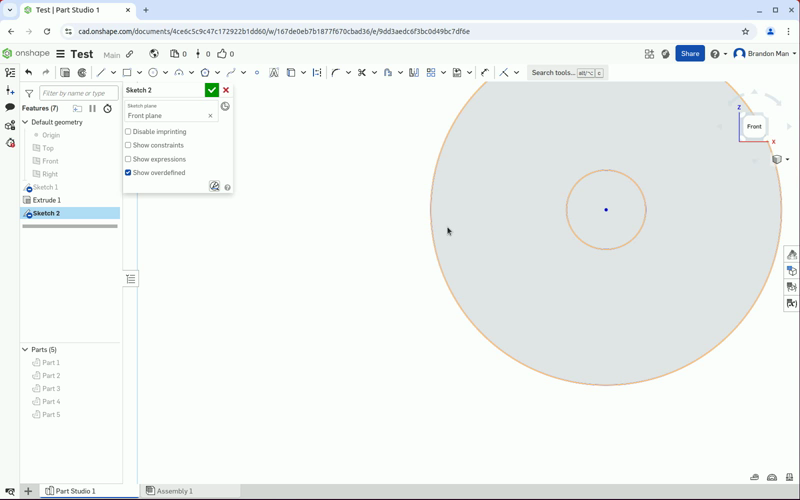
scroll(-6)
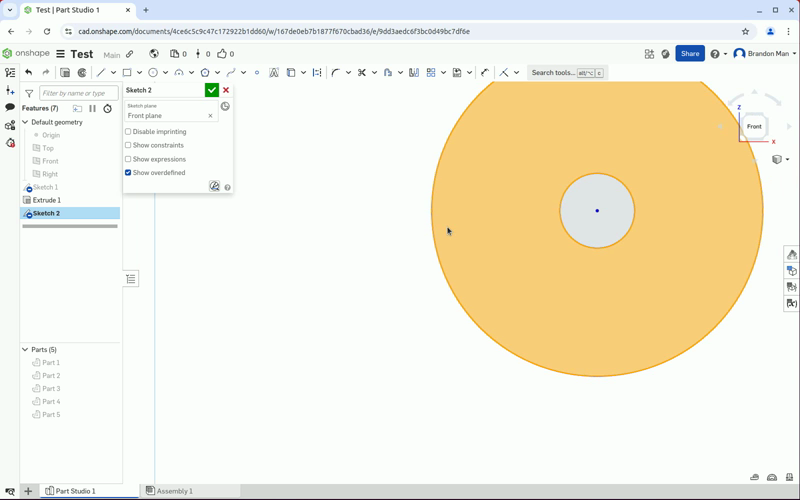
scroll(-6)
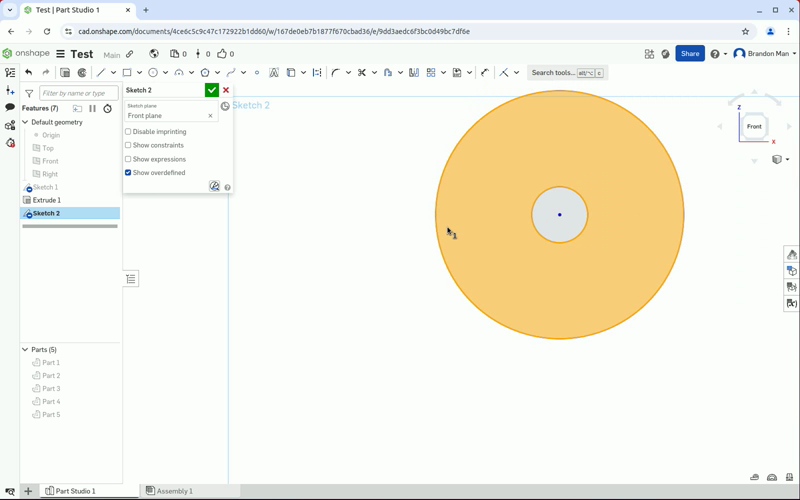
scroll(-6)
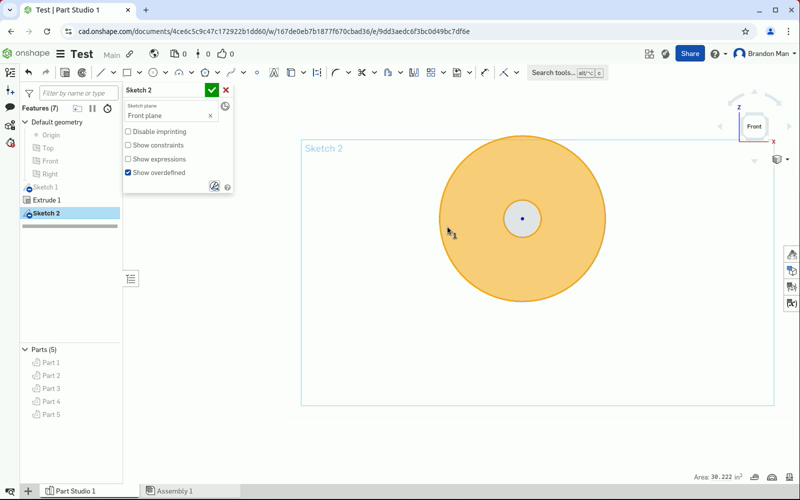
scroll(-6)
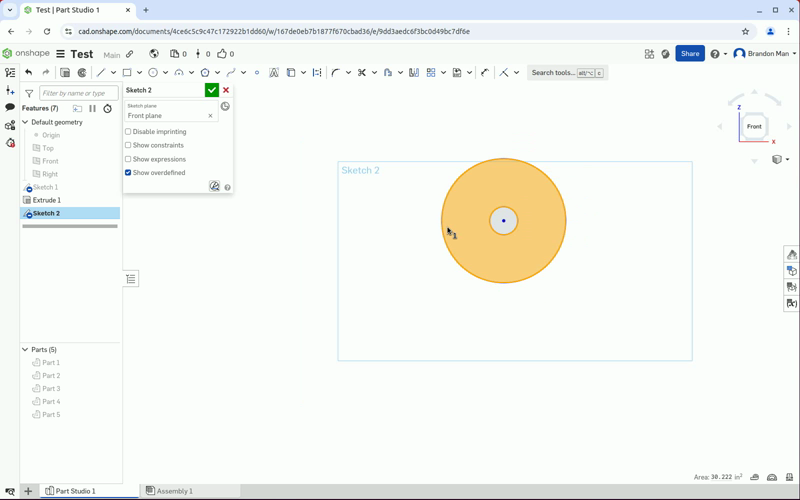
scroll(-6)
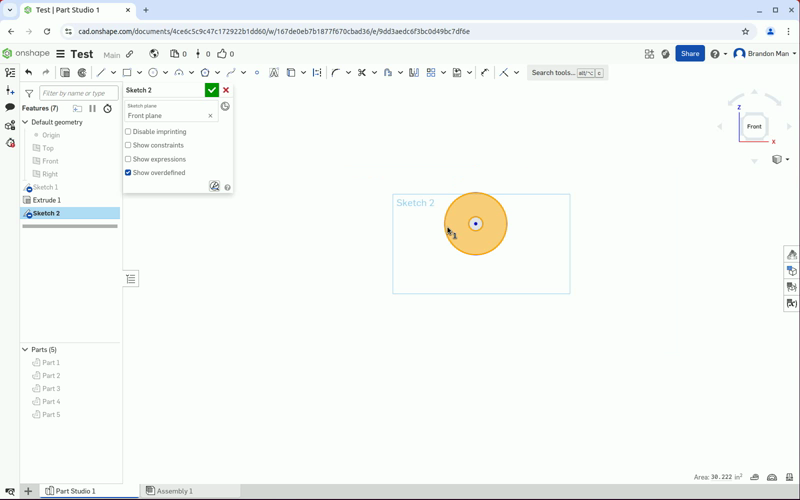
scroll(-6)
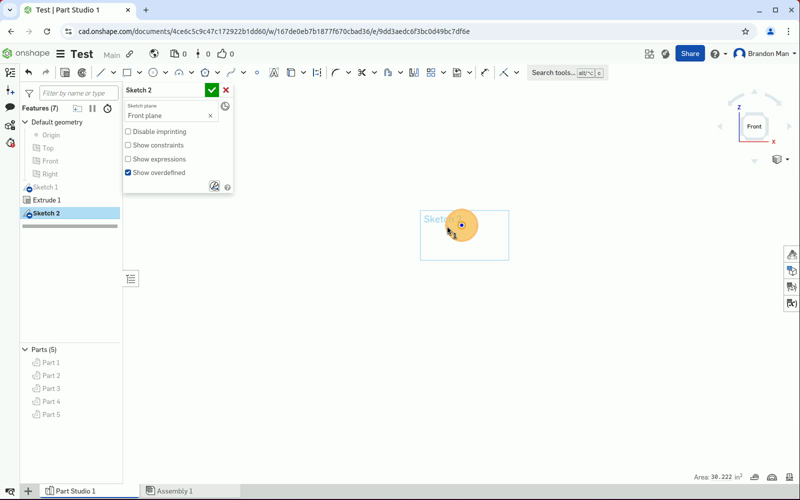
mouse_move(73, 352)
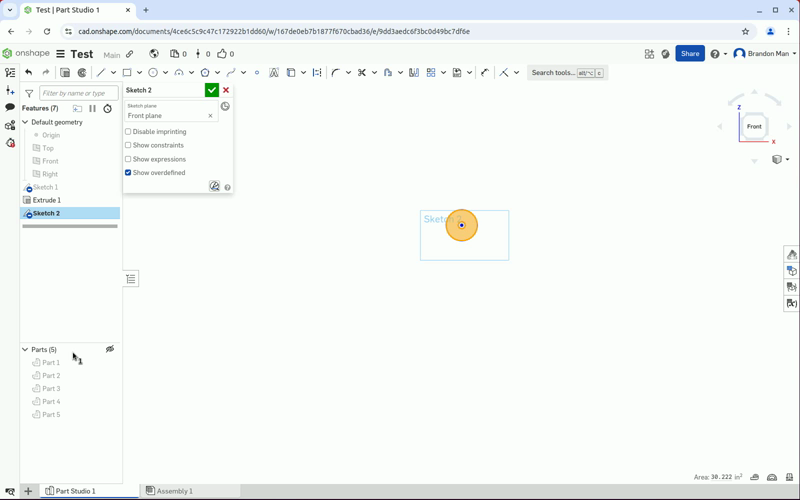
key(shift+y)
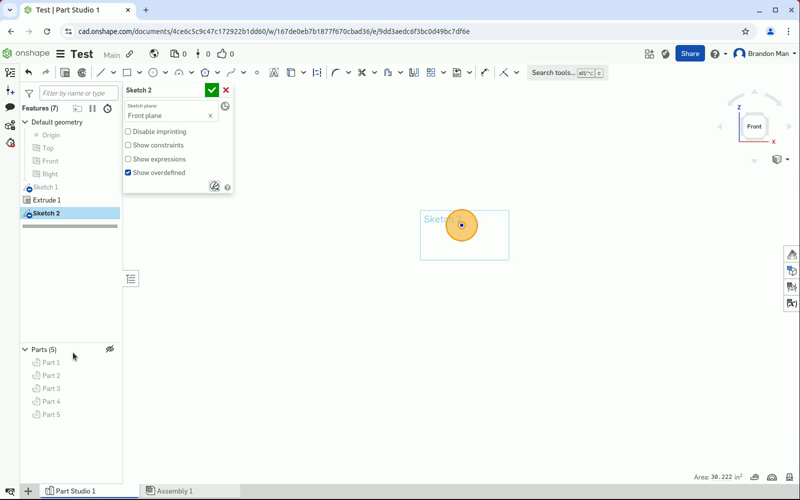
key(shift+e)
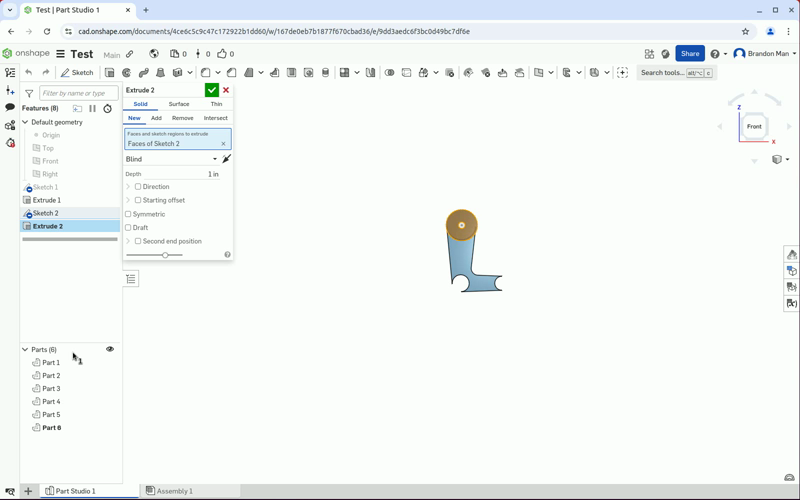
mouse_move(143, 106)
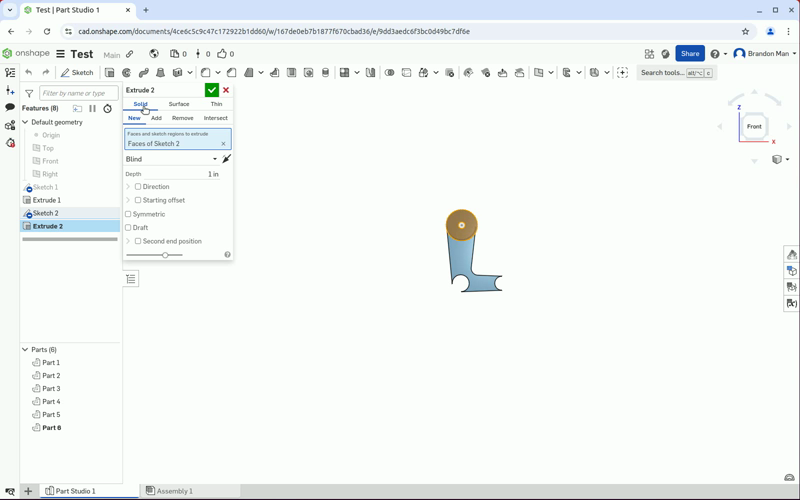
click(143, 106)
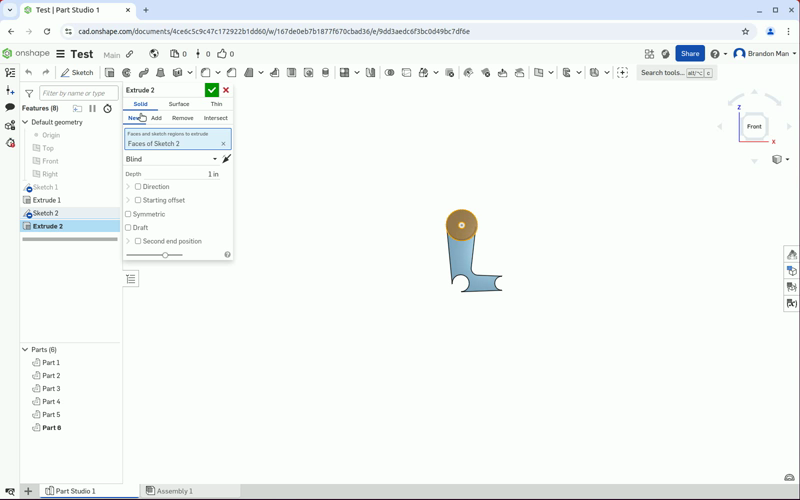
mouse_move(137, 120)
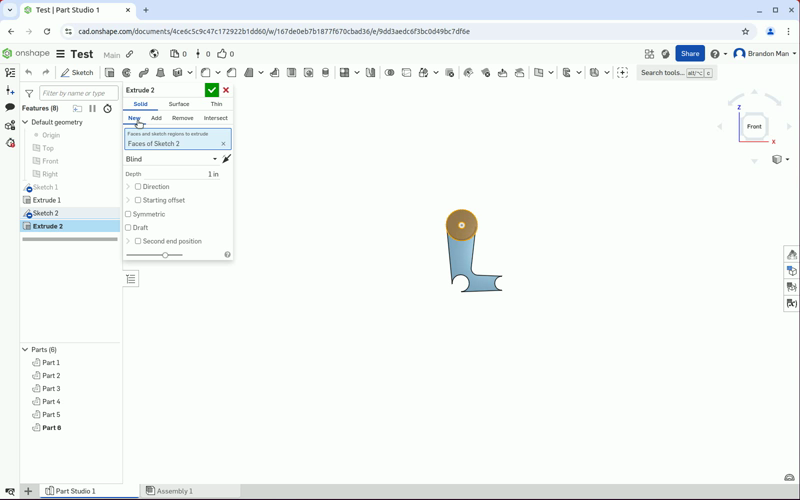
click(137, 120)
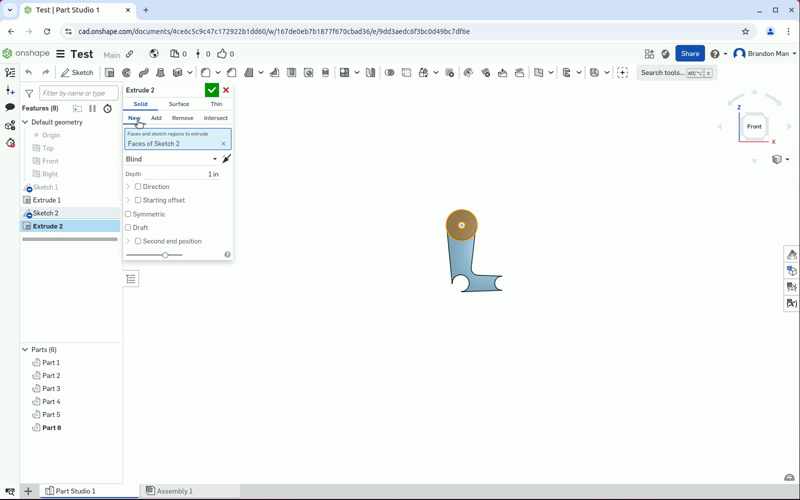
key(tab, 4)
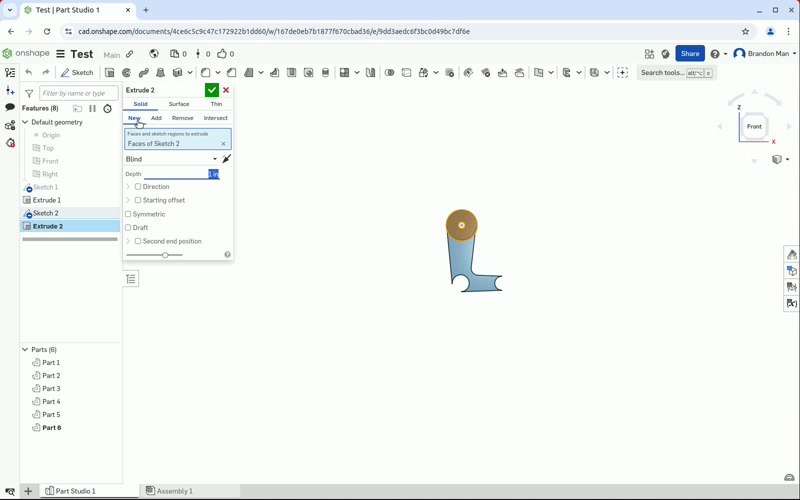
text(0.481)
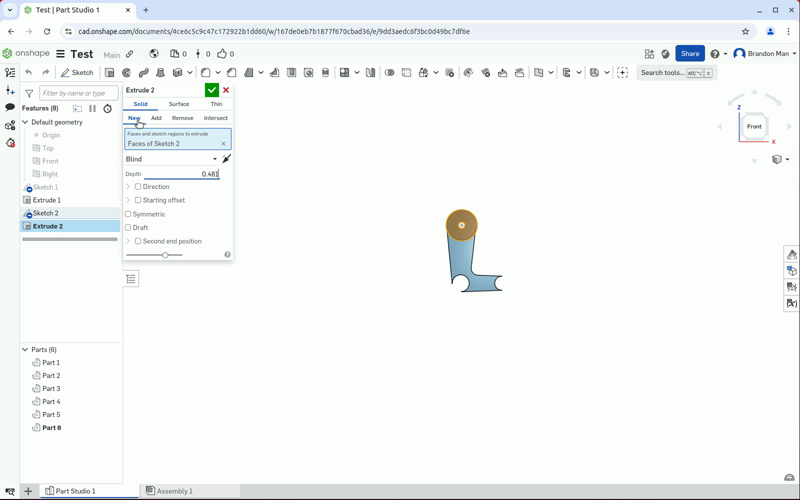
key(enter)
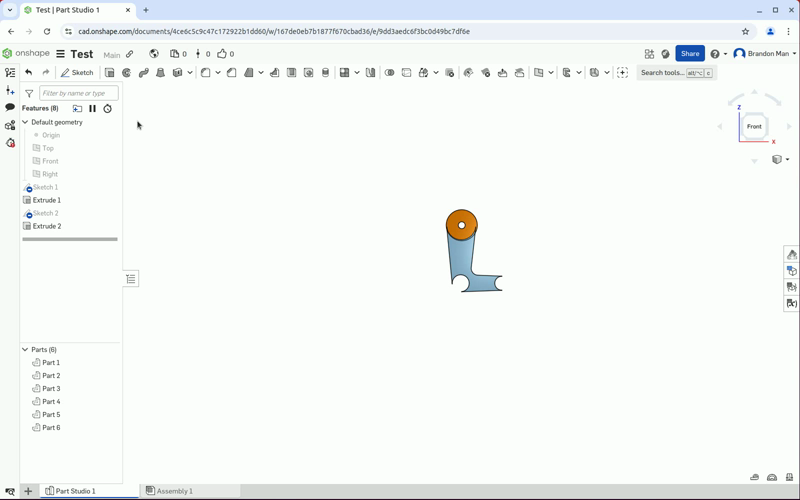
key(shift+h)
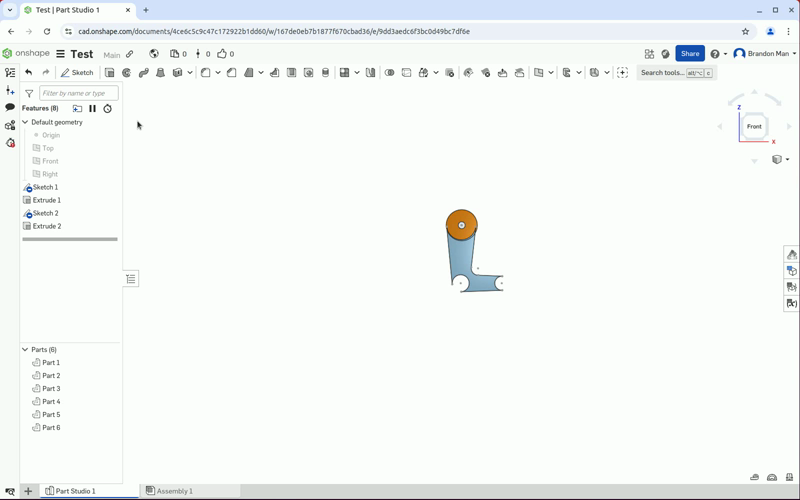
key(shift+h)
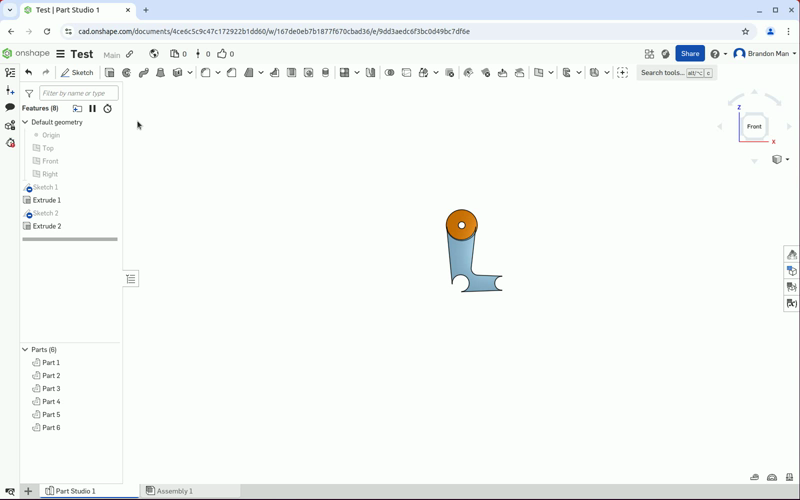
mouse_move(73, 189)
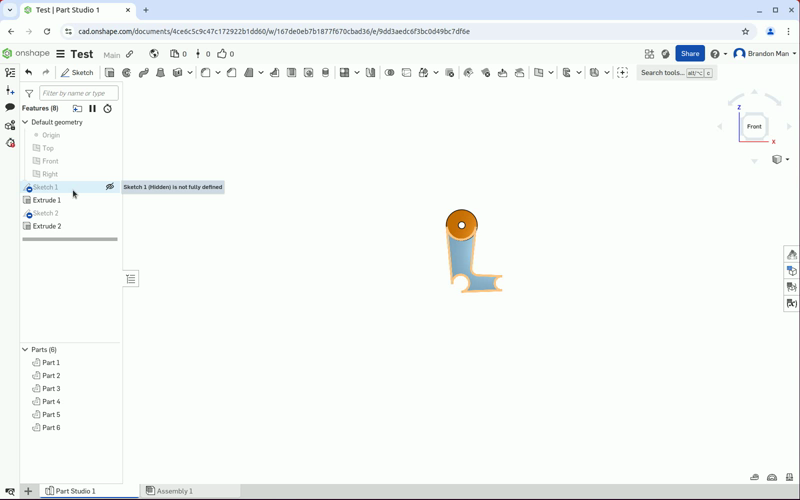
click(73, 189)
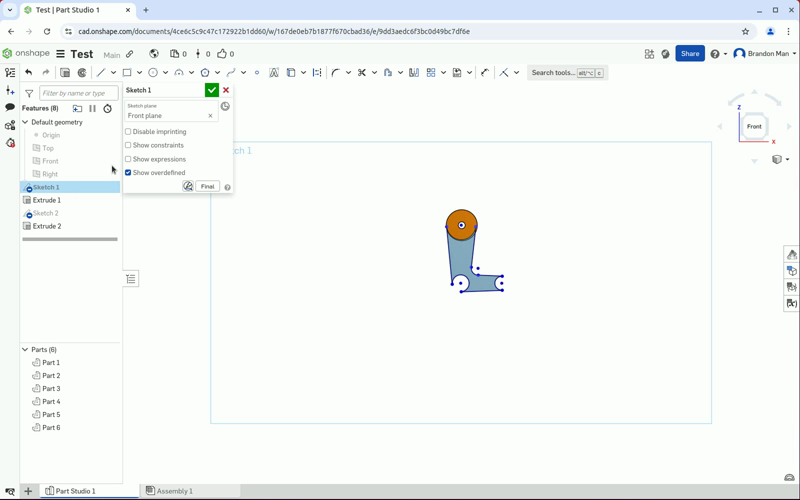
mouse_move(229, 92)
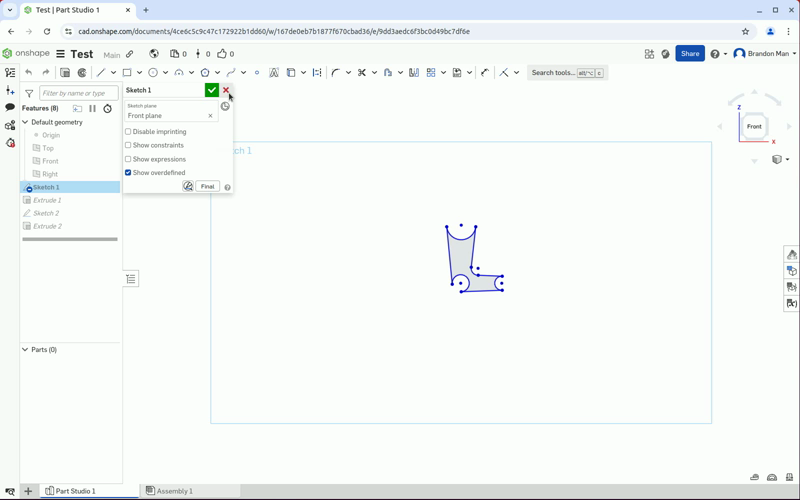
click(229, 92)
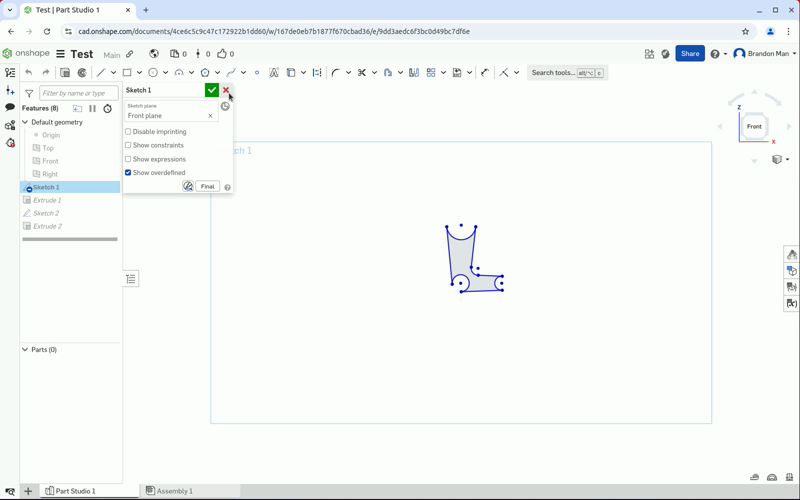
key(shift+s)
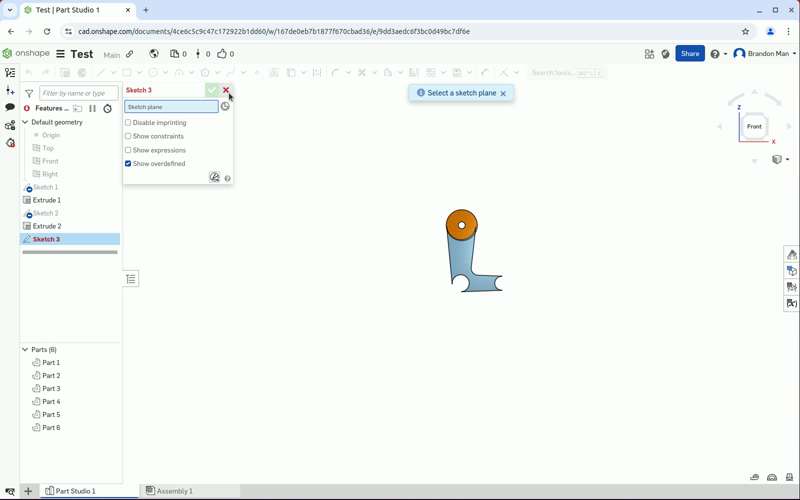
mouse_move(73, 163)
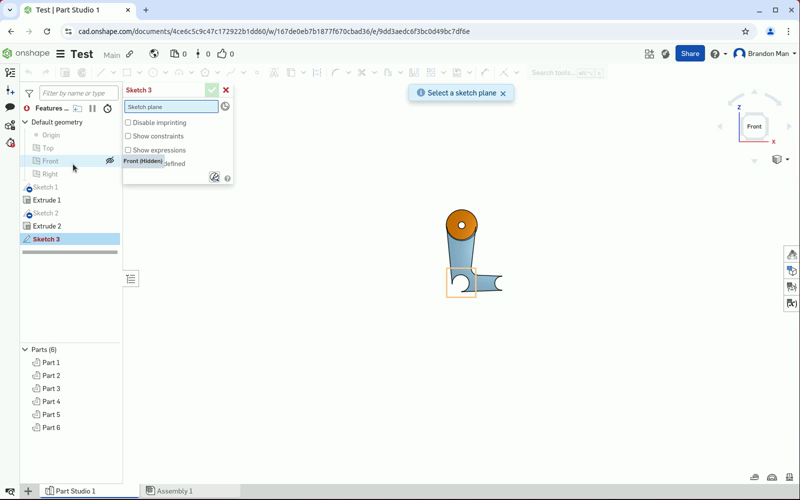
click(73, 163)
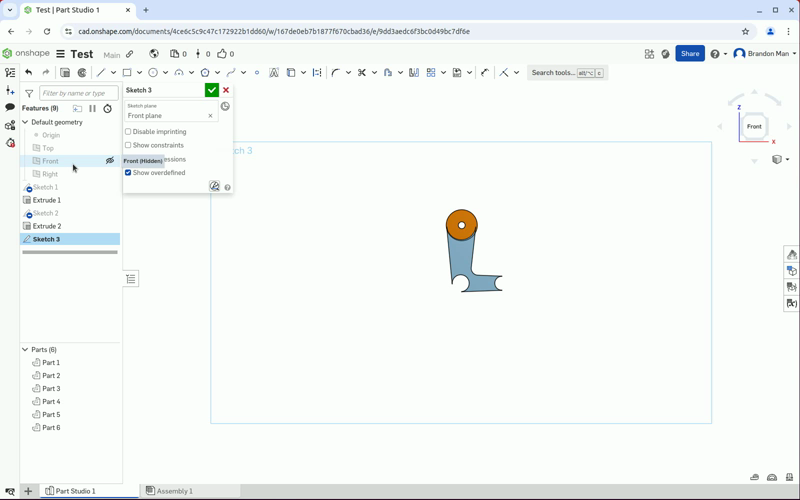
mouse_move(73, 352)
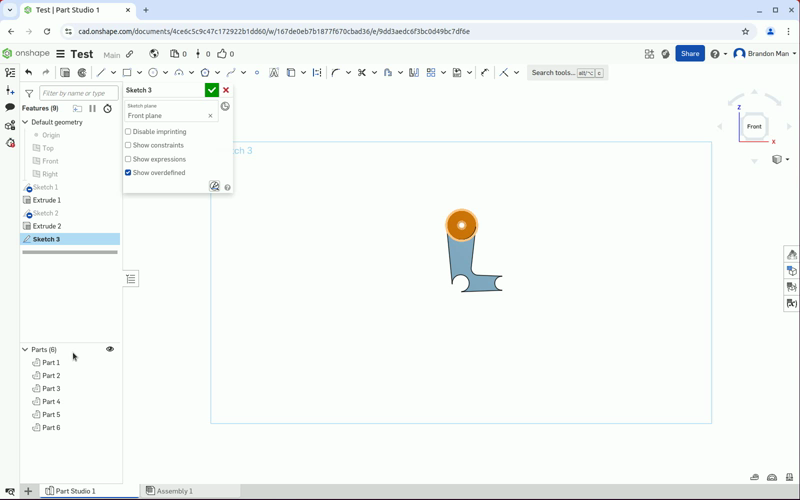
key(y)
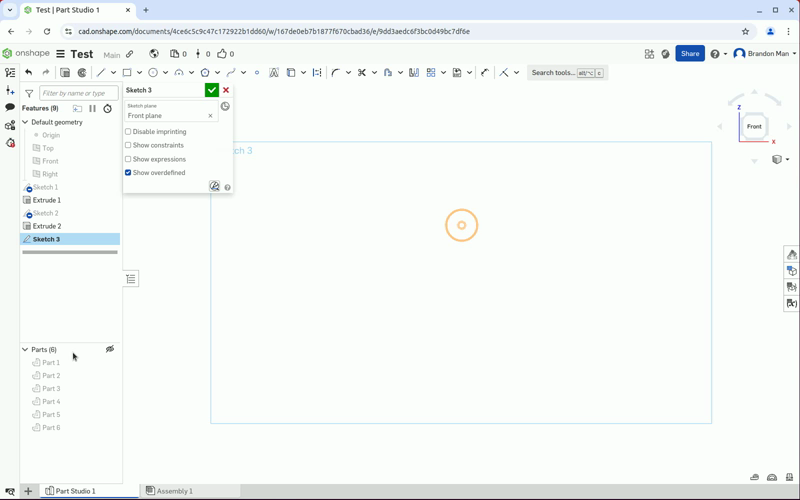
key(a)
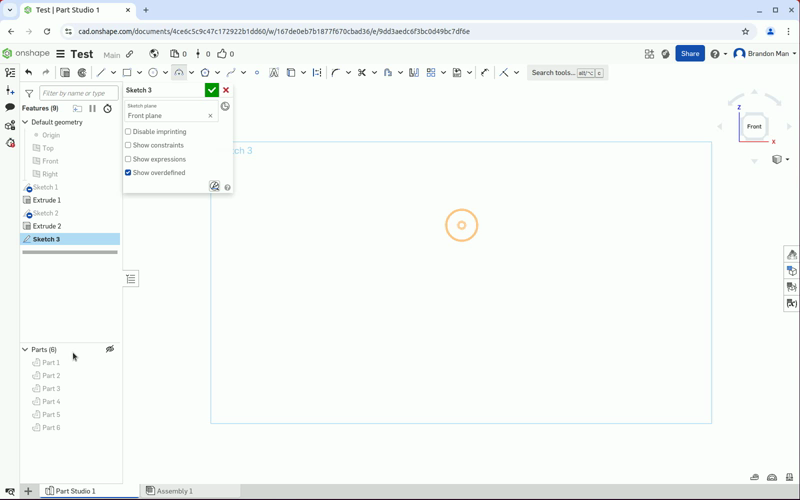
key_down(shift)
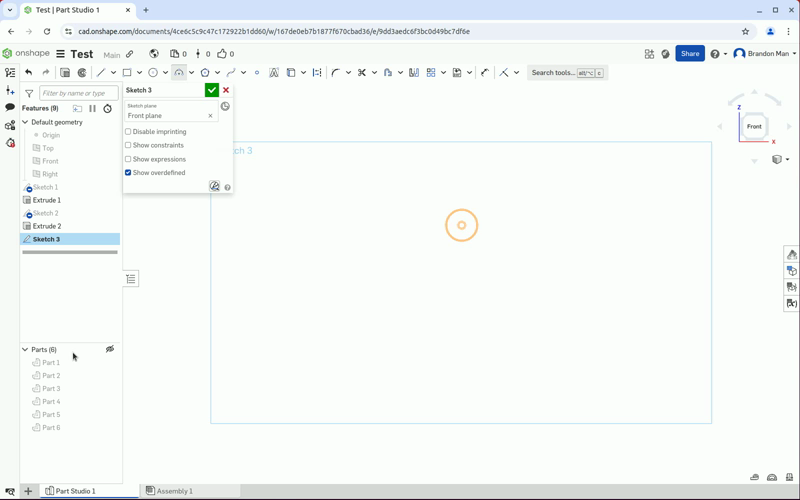
mouse_move(446, 223)
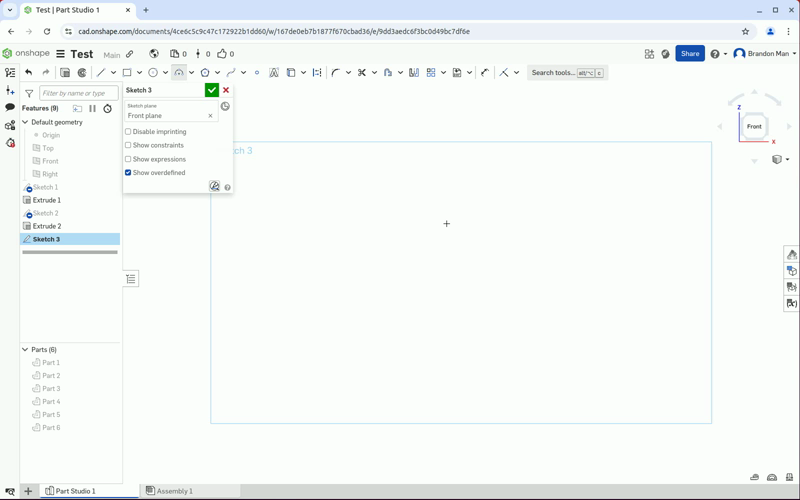
click(446, 223)
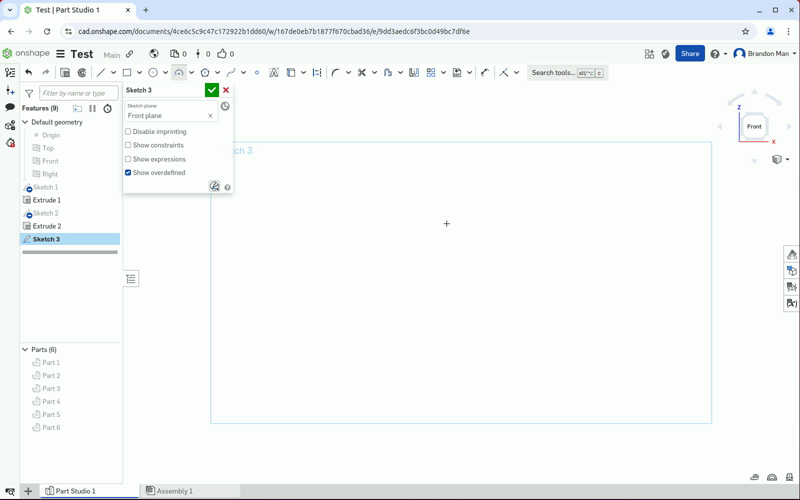
key_up(shift)
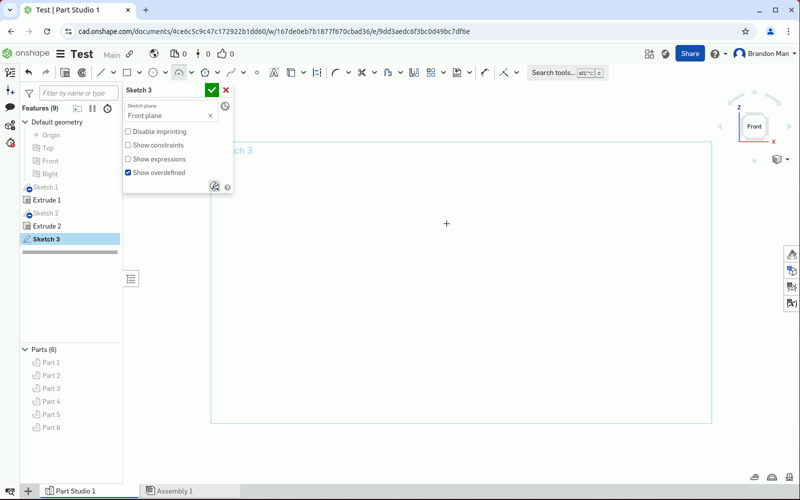
key_down(shift)
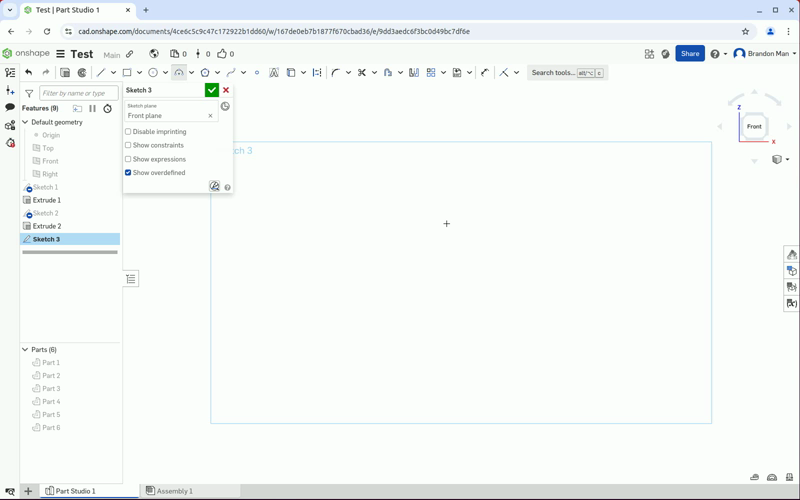
mouse_move(476, 223)
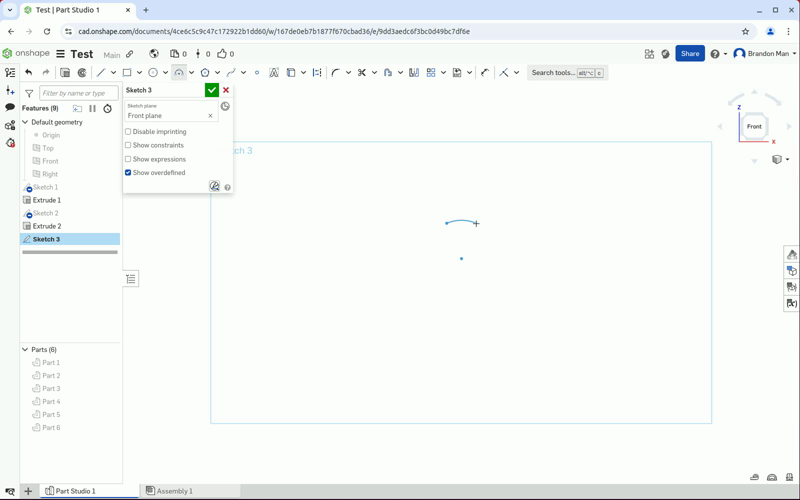
click(476, 223)
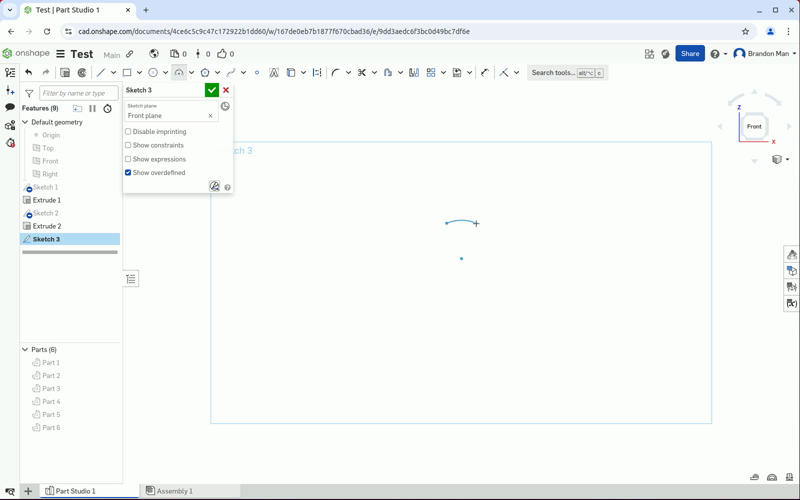
mouse_move(461, 210)
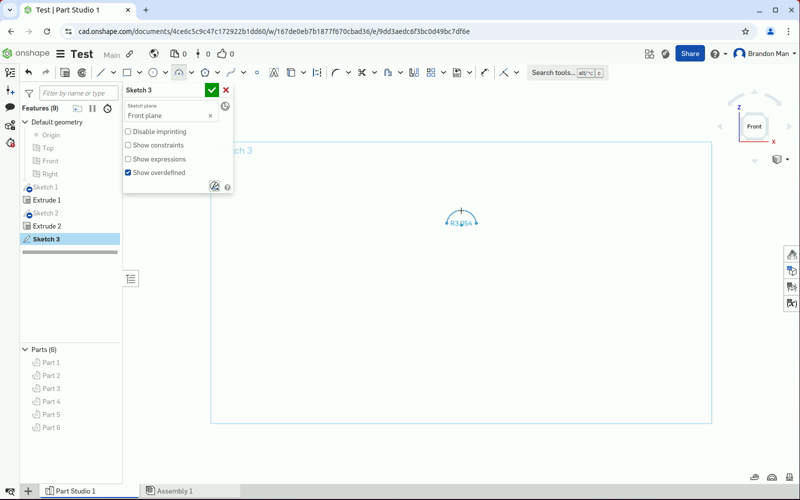
click(461, 210)
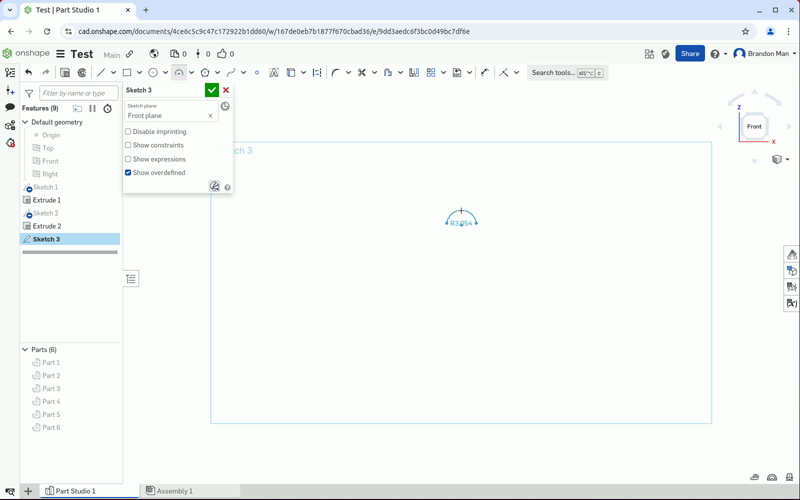
key_up(shift)
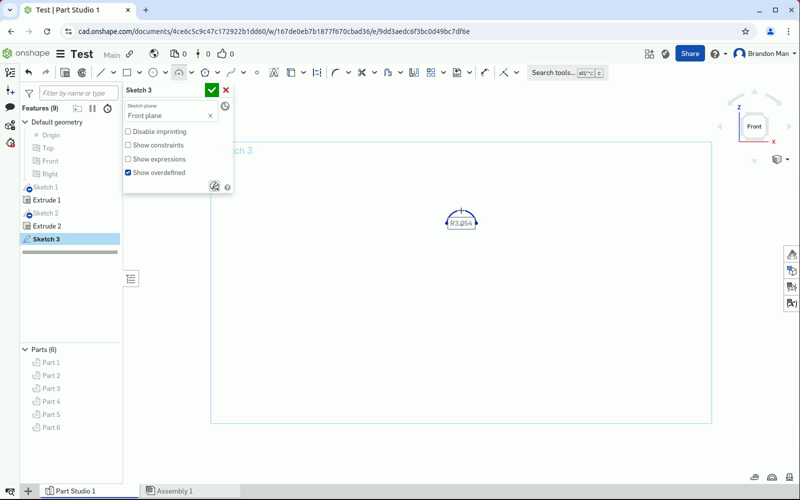
key(esc)
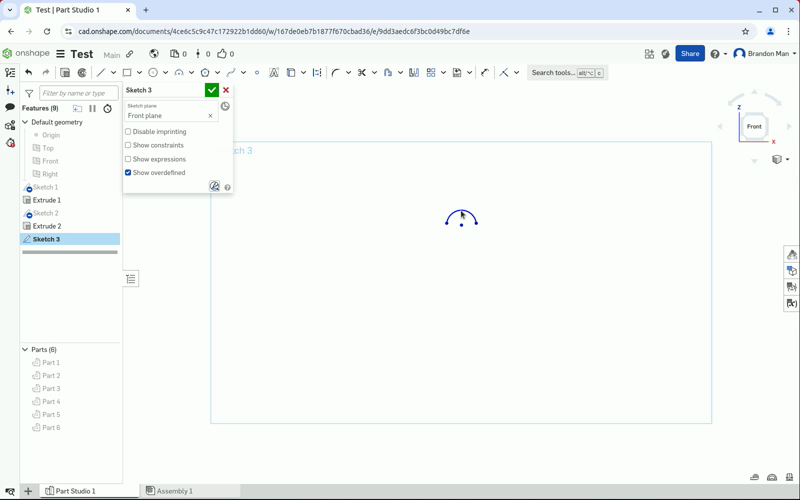
key(l)
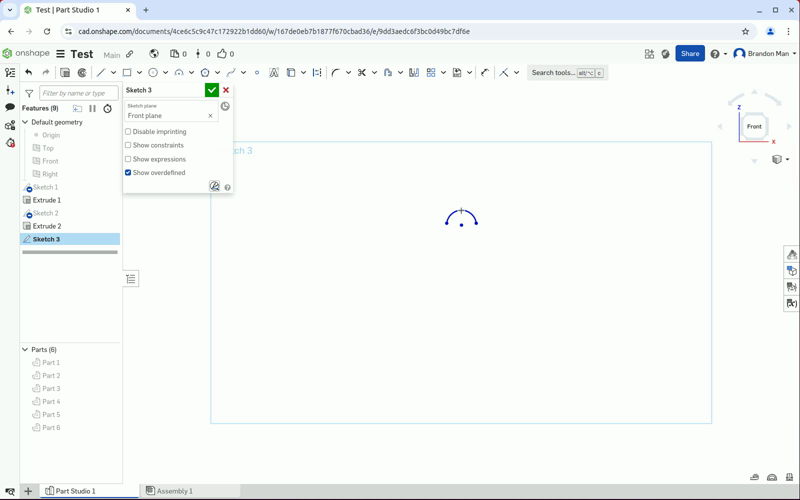
mouse_move(476, 223)
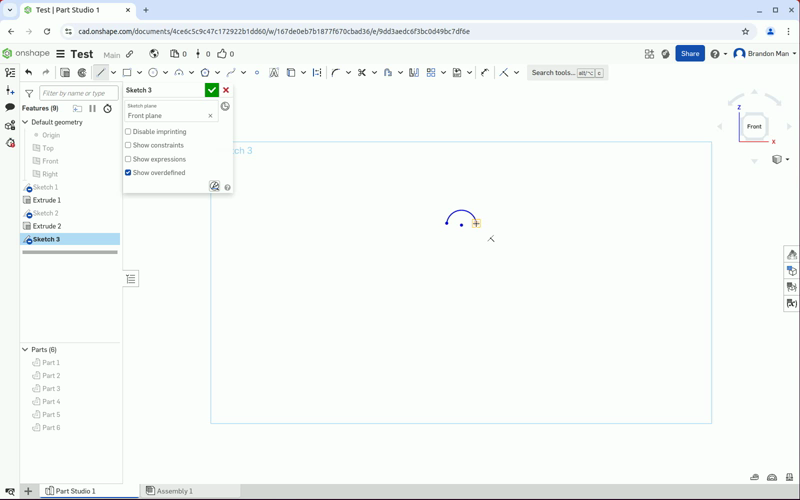
click(476, 223)
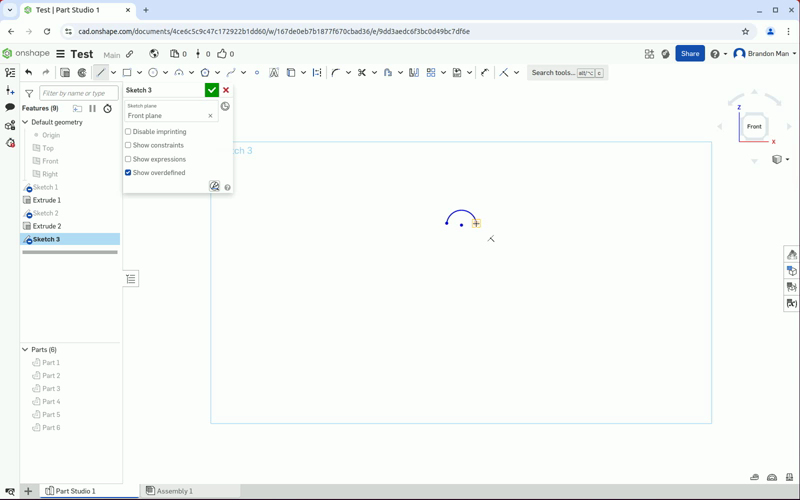
key_down(shift)
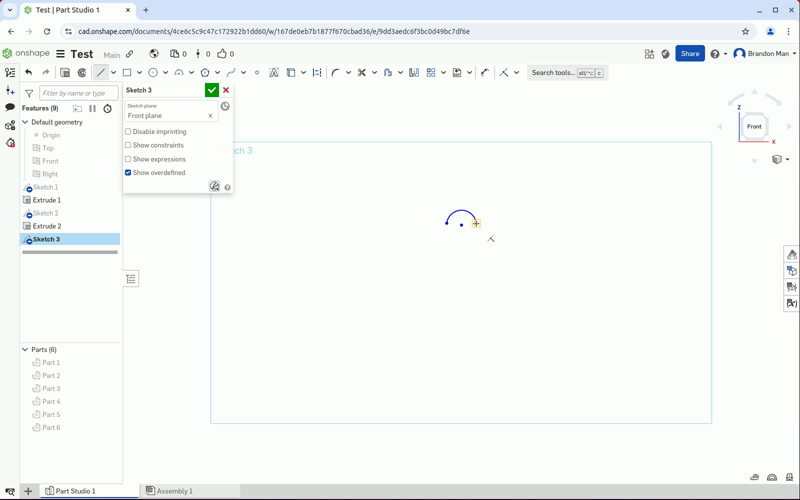
mouse_move(506, 223)
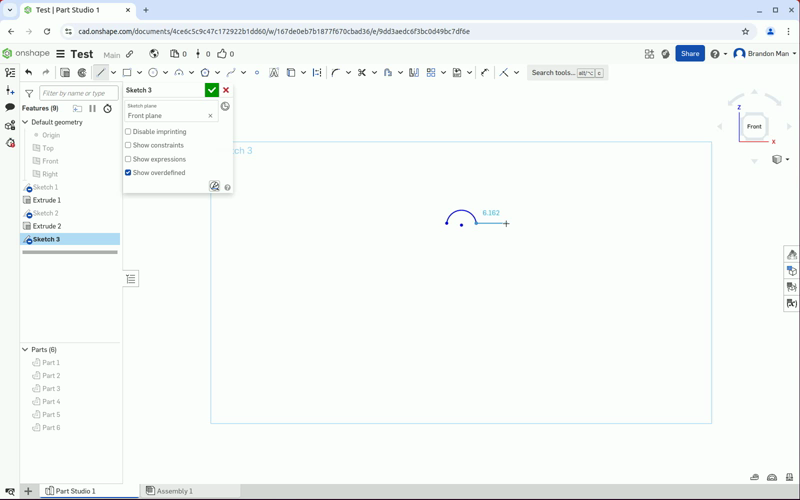
mouse_move(470, 176)
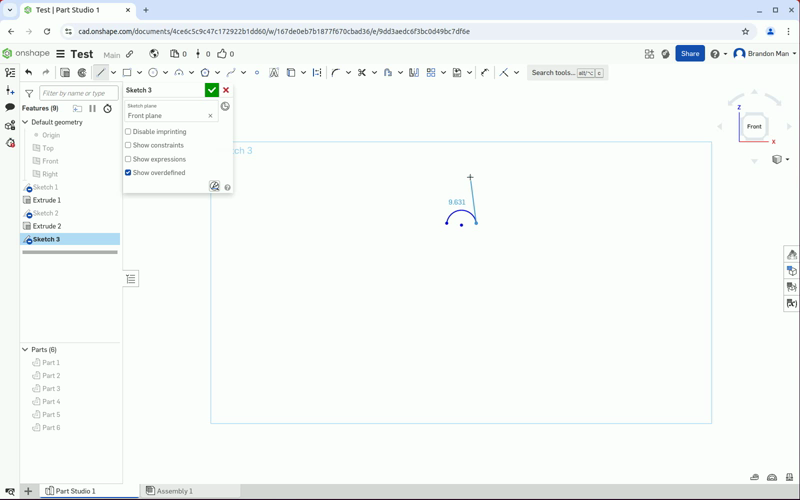
click(470, 176)
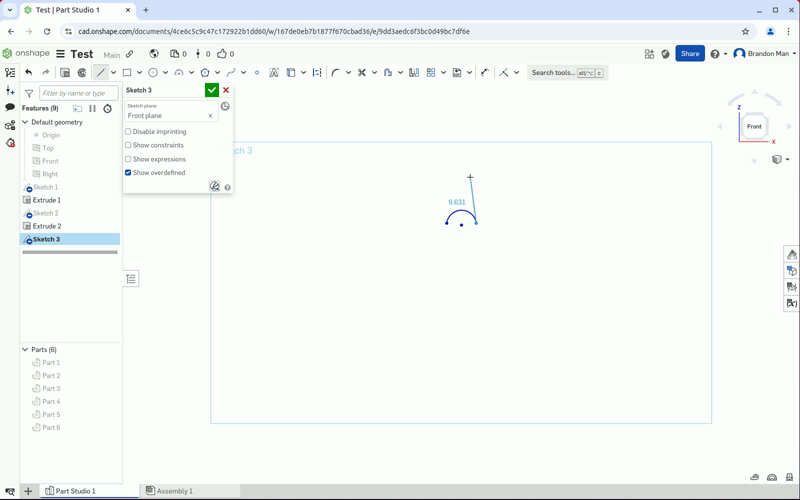
key_up(shift)
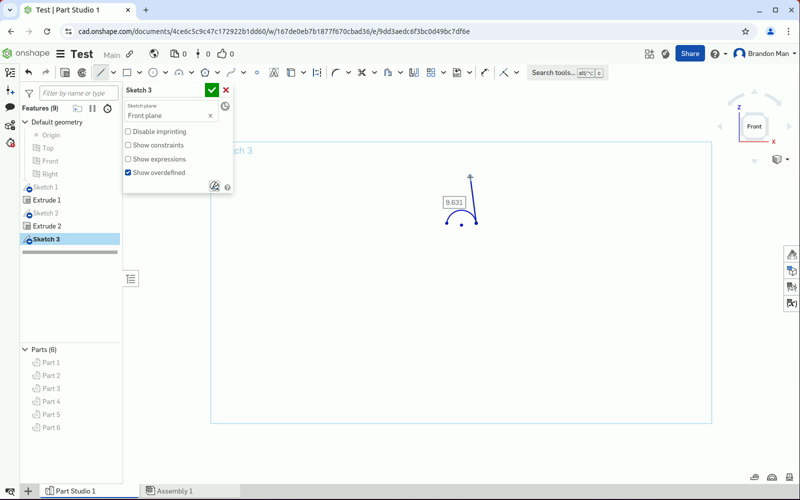
key(esc)
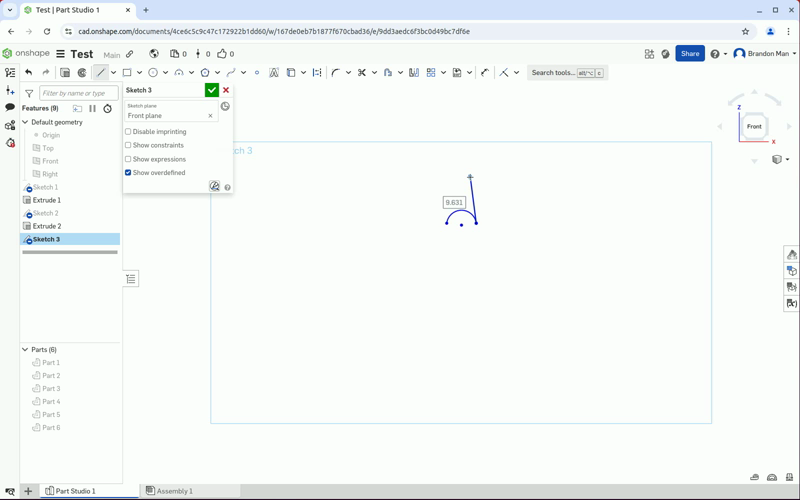
key(a)
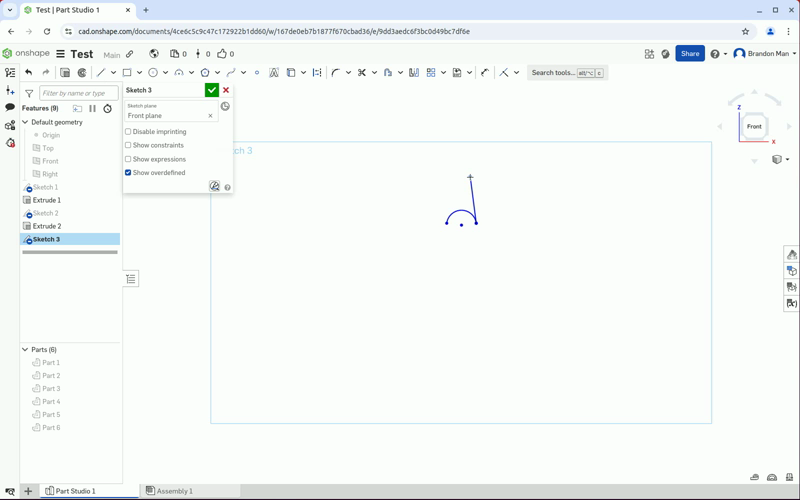
mouse_move(470, 176)
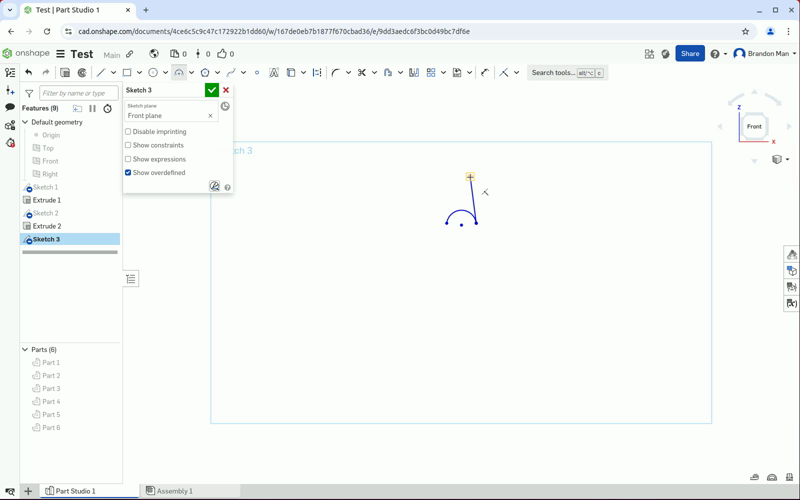
click(470, 176)
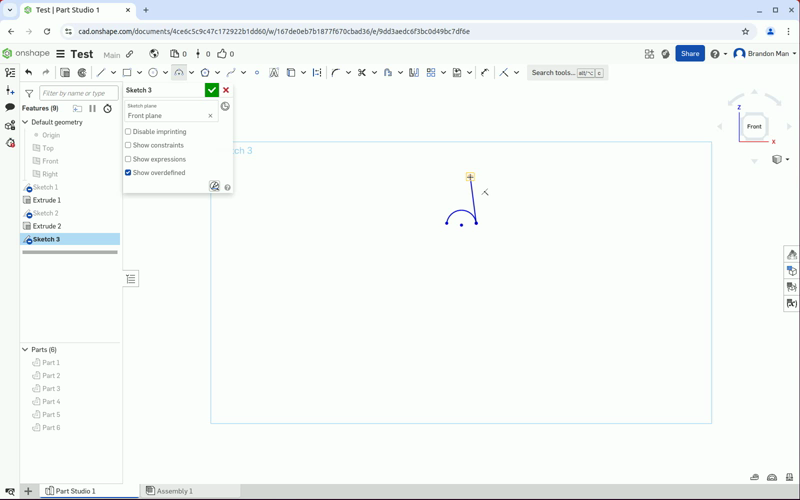
key_down(shift)
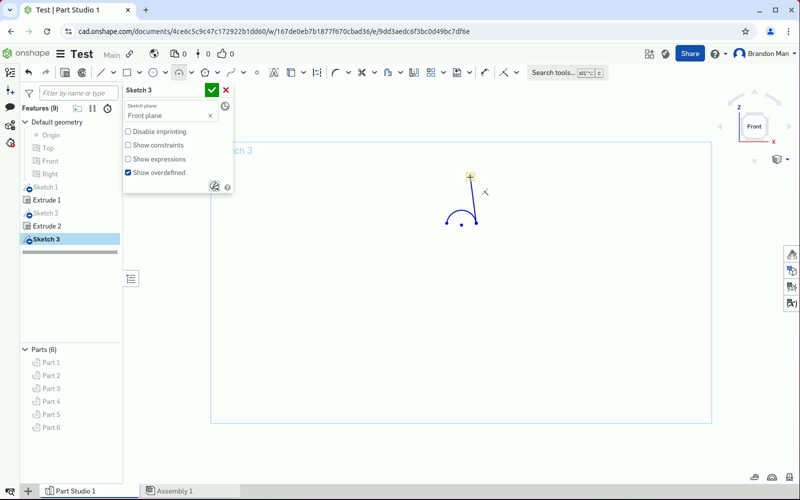
mouse_move(452, 176)
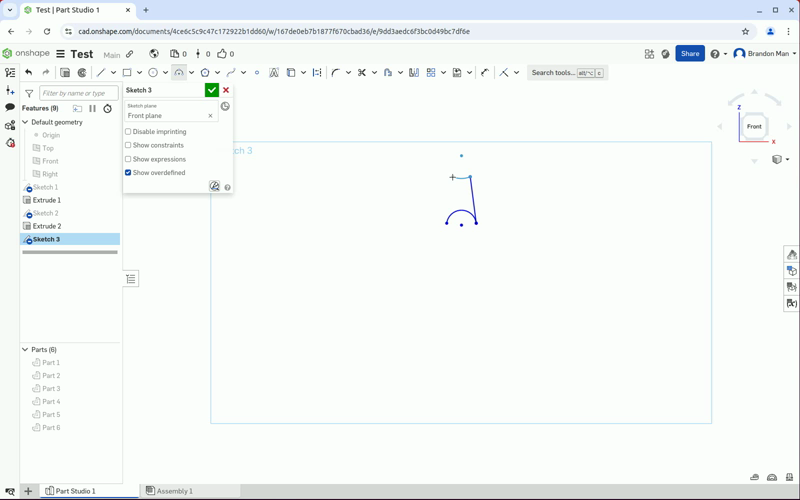
click(452, 176)
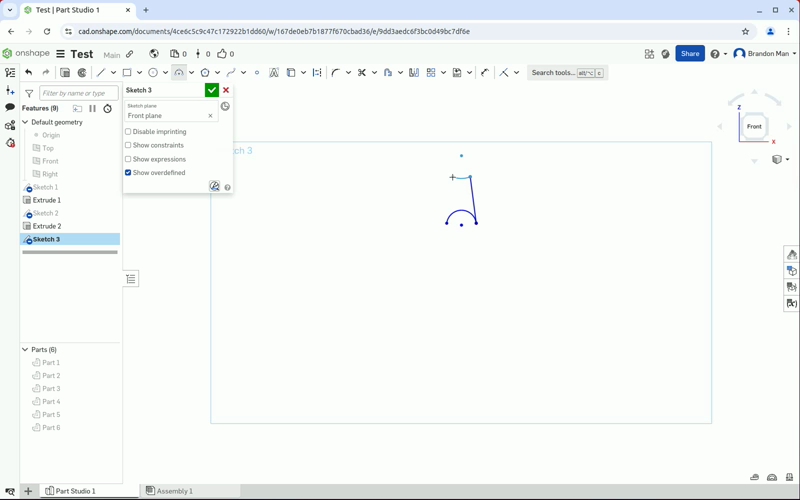
mouse_move(461, 186)
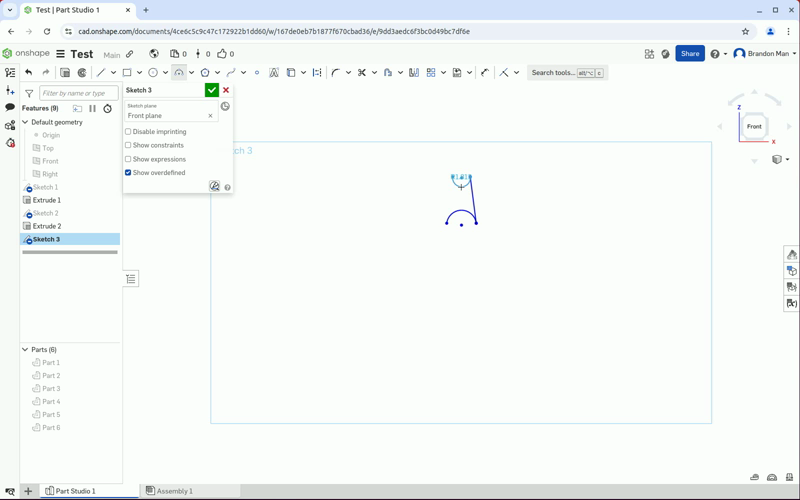
click(461, 186)
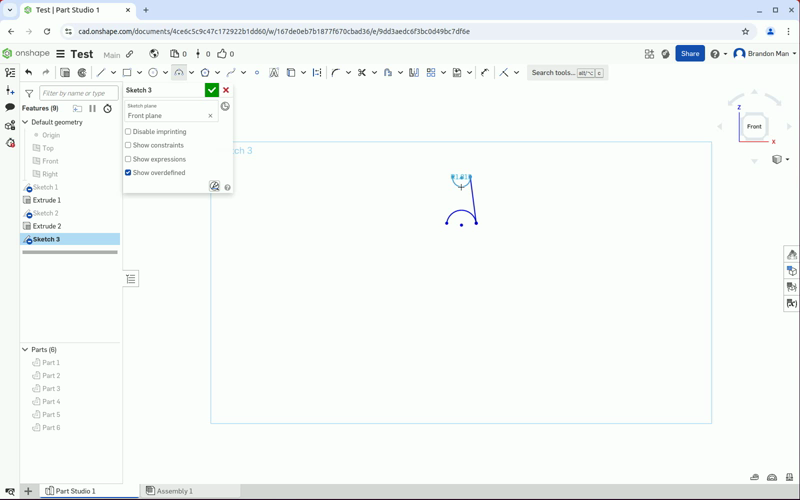
key_up(shift)
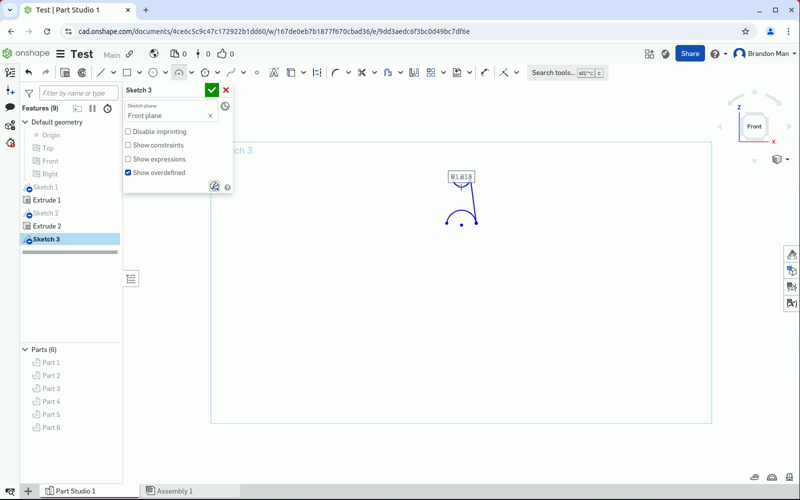
key(esc)
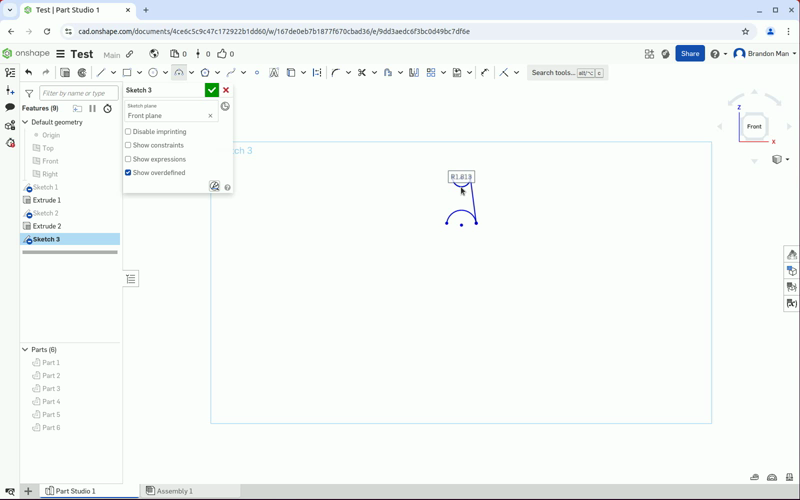
key(l)
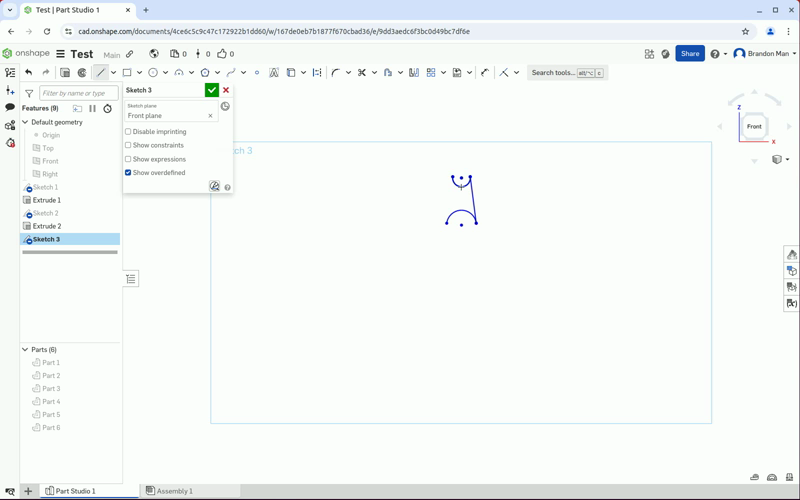
mouse_move(452, 176)
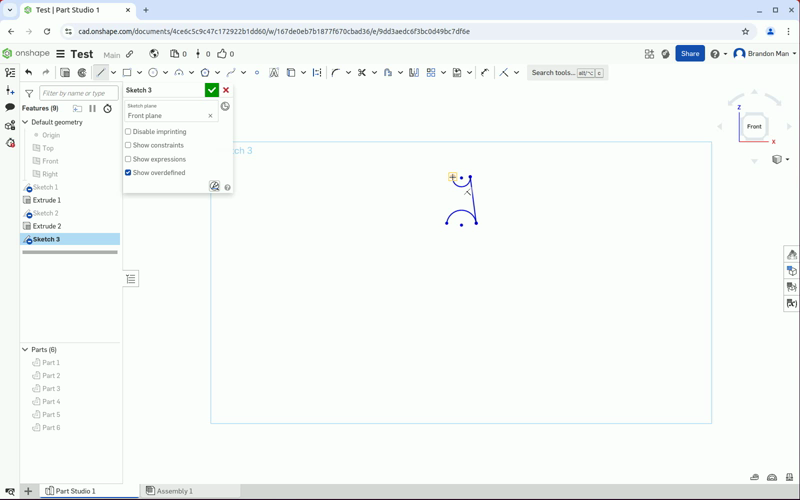
click(452, 176)
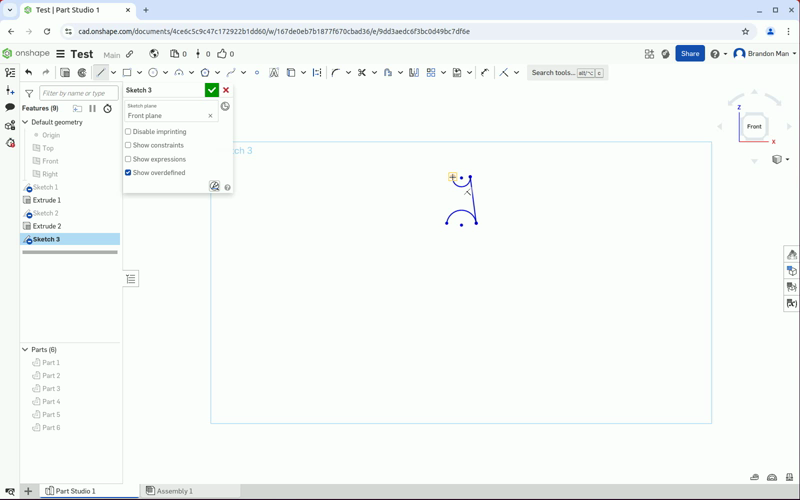
mouse_move(482, 176)
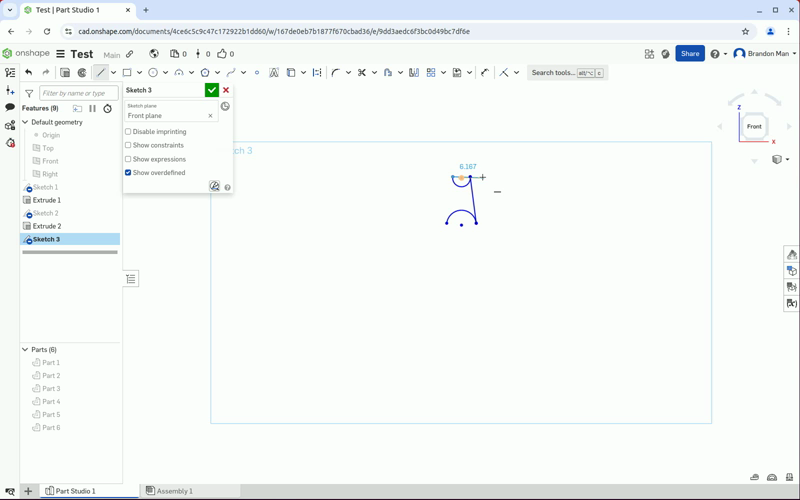
key_down(shift)
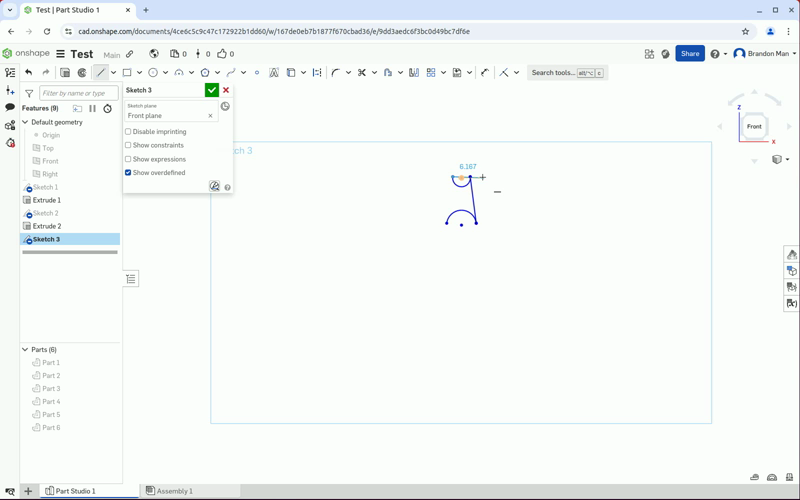
mouse_move(446, 223)
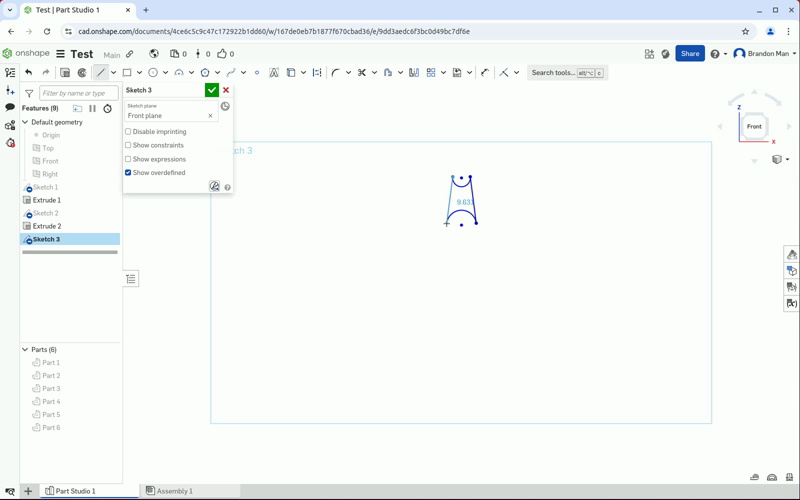
key_up(shift)
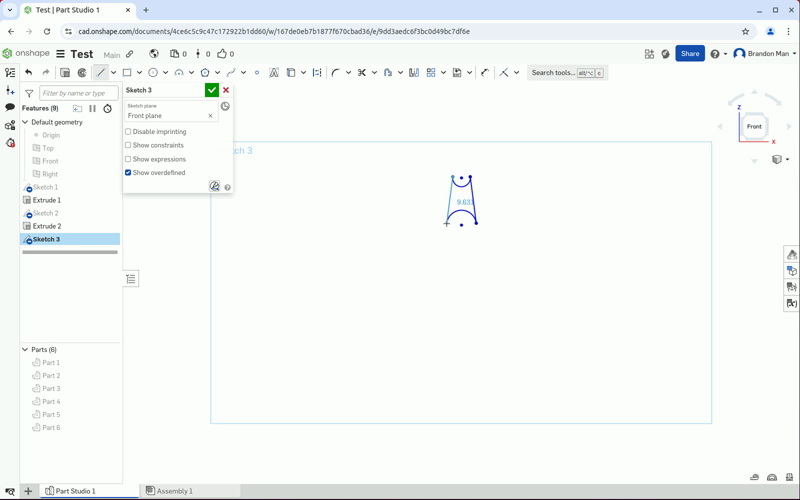
click(446, 223)
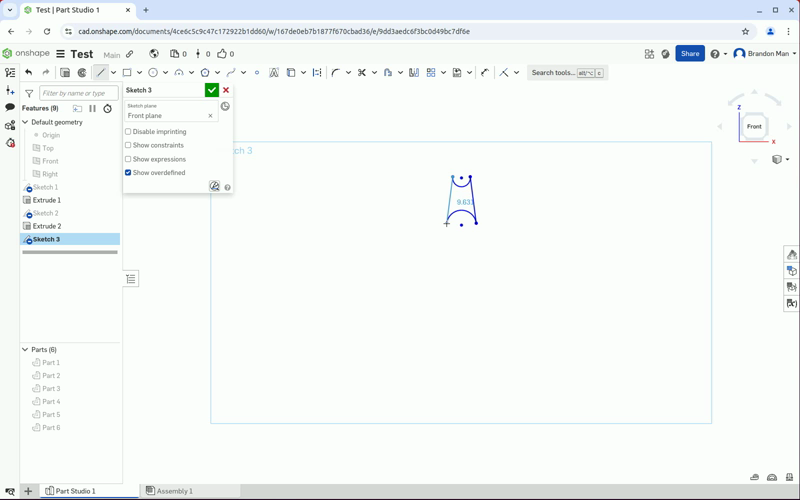
key(esc)
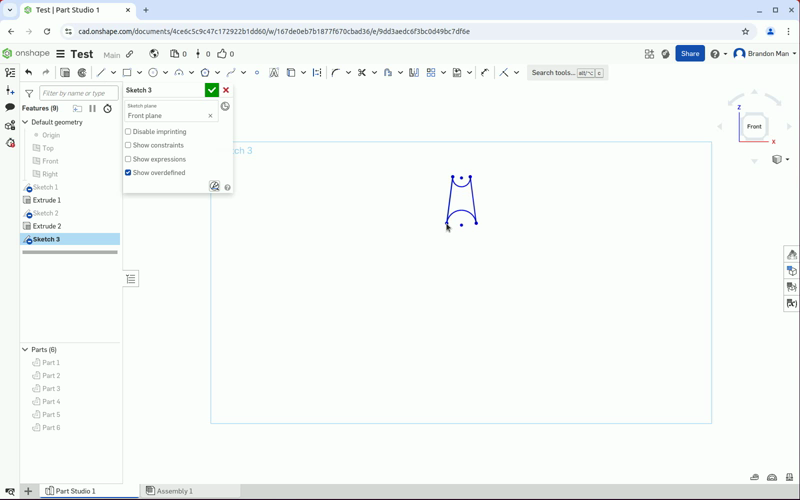
key(c)
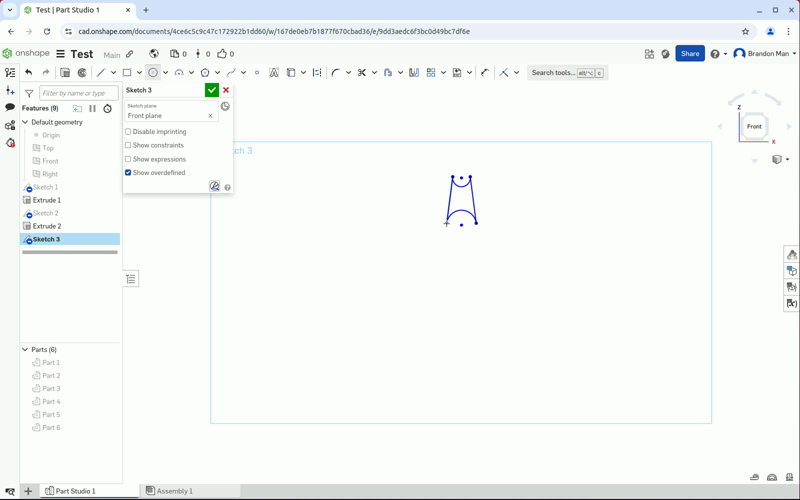
key_down(shift)
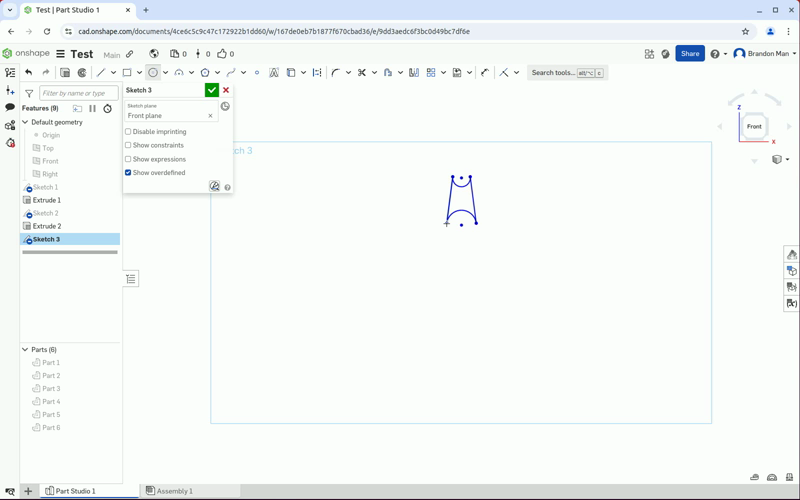
mouse_move(458, 191)
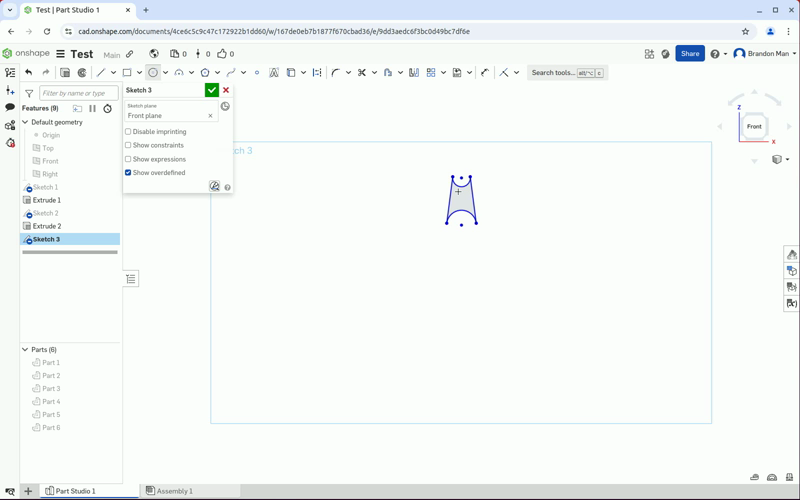
click(458, 191)
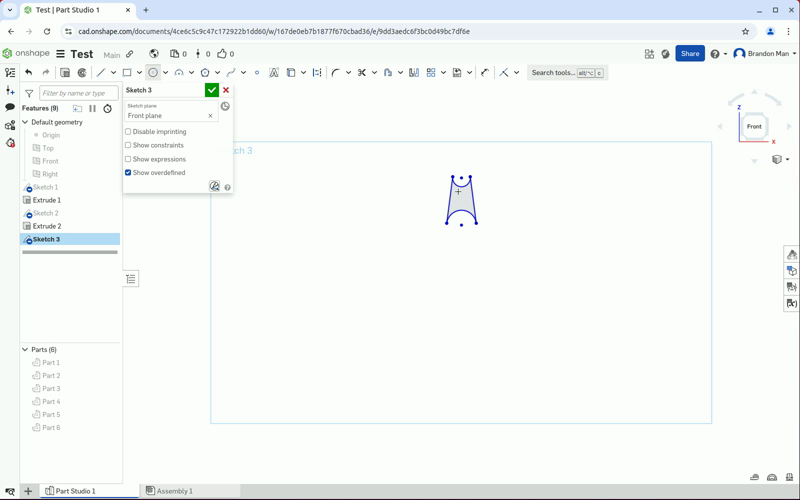
key_up(shift)
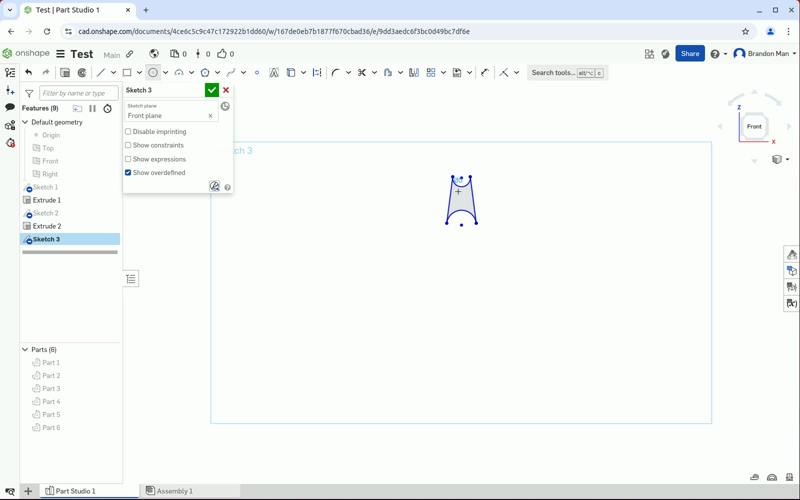
mouse_move(461, 191)
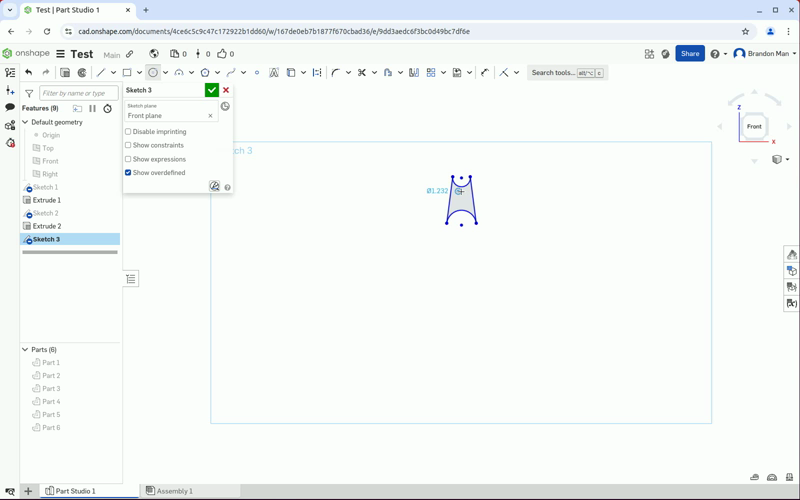
scroll(6)
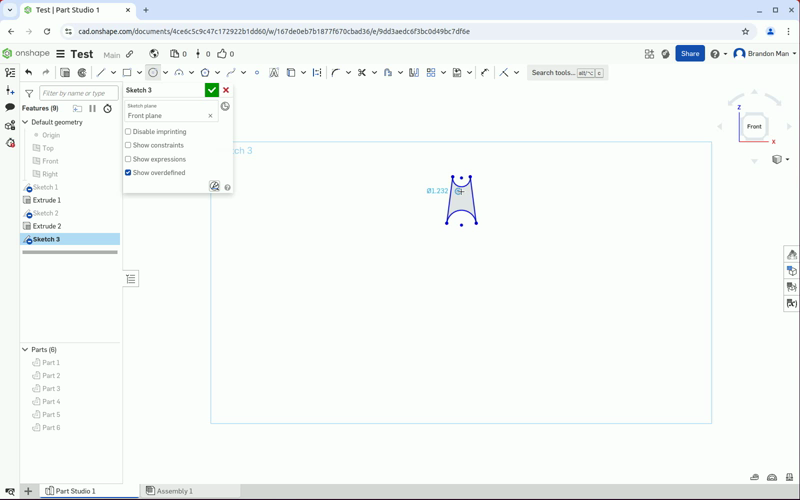
scroll(6)
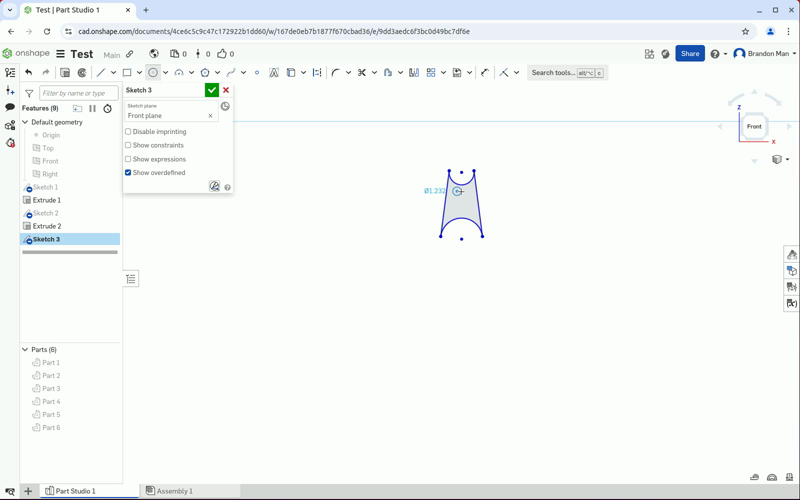
scroll(6)
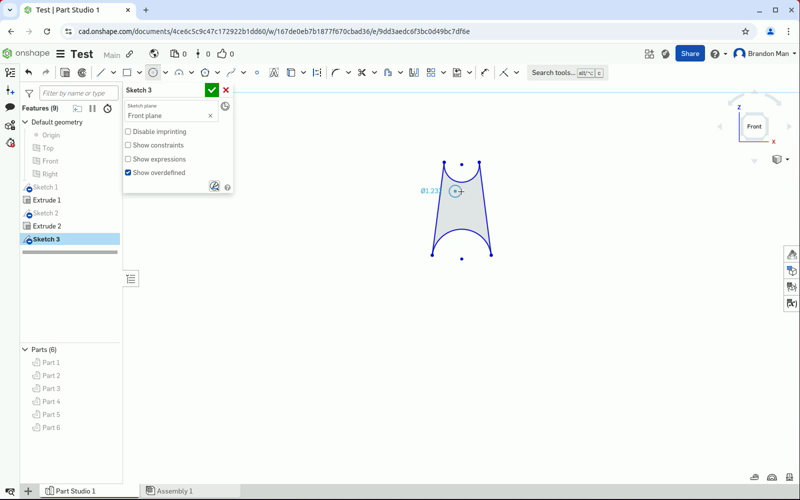
scroll(6)
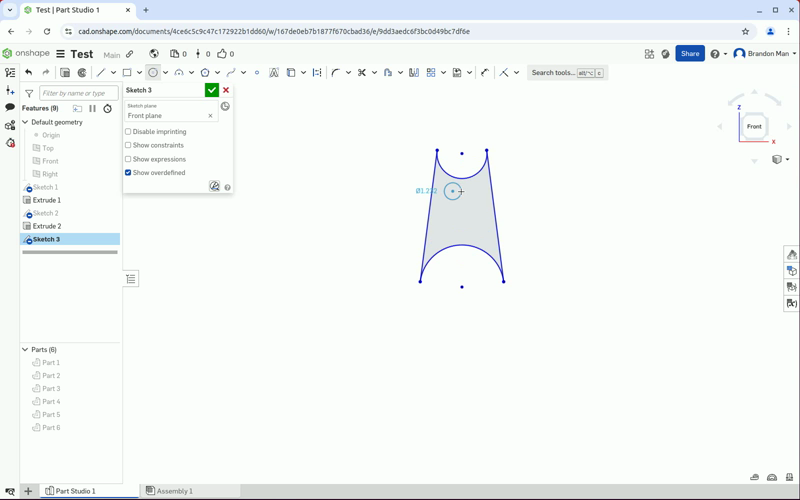
scroll(6)
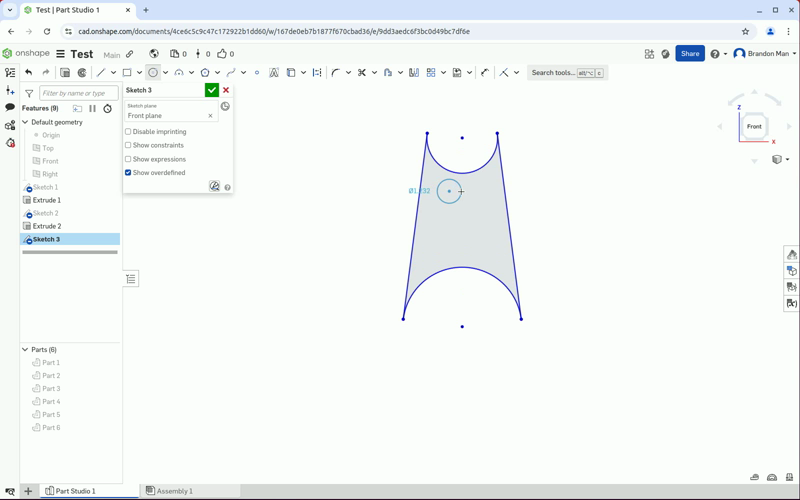
scroll(6)
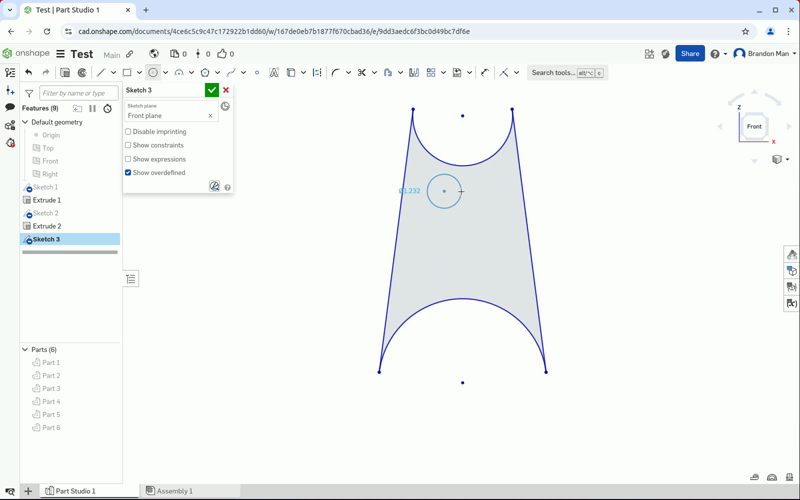
scroll(6)
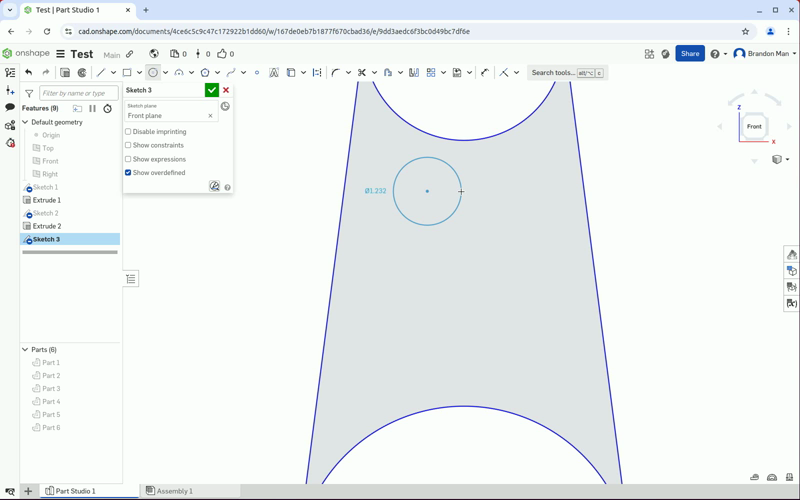
click(461, 191)
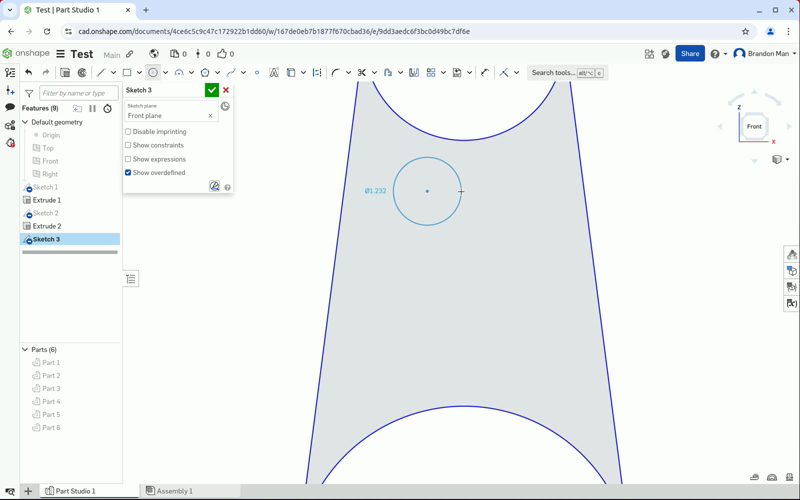
scroll(-6)
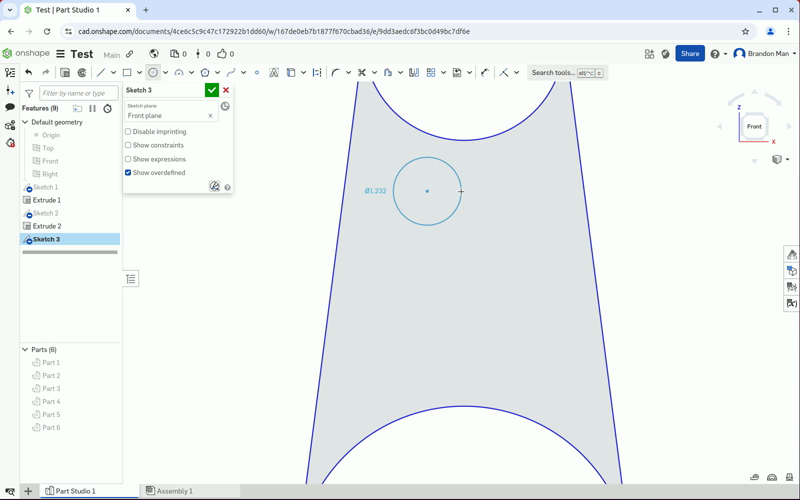
scroll(-6)
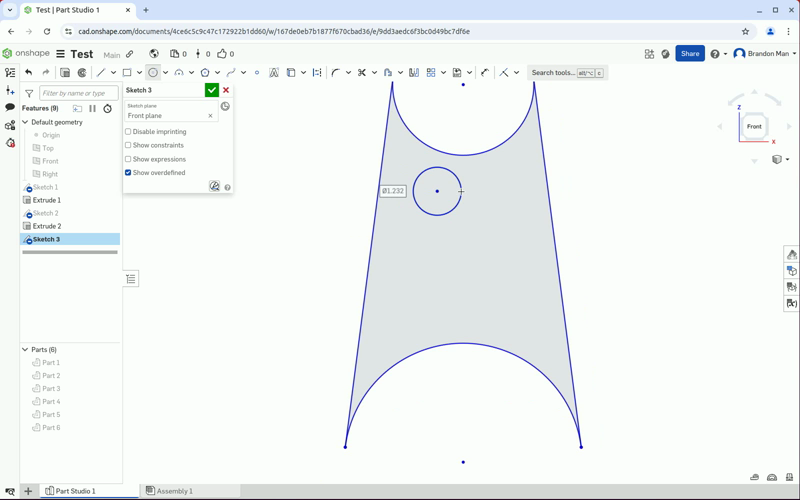
scroll(-6)
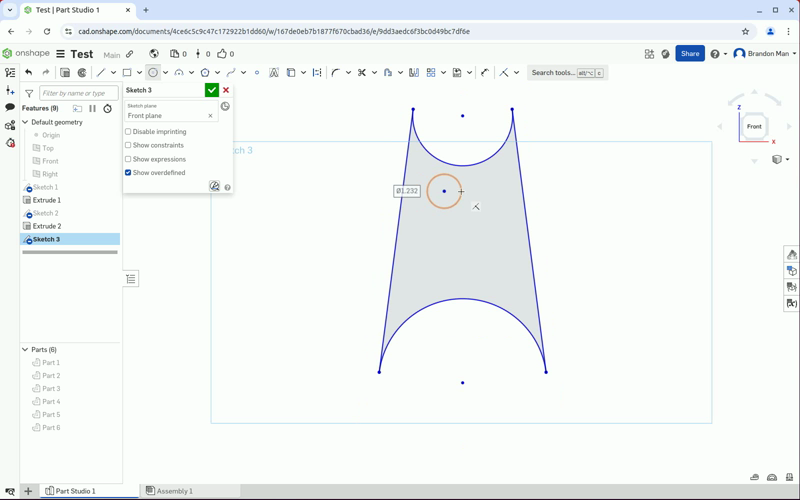
scroll(-6)
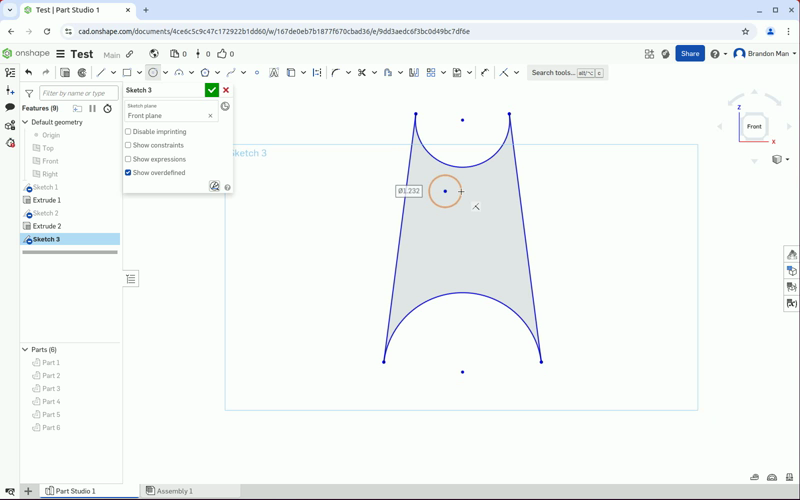
scroll(-6)
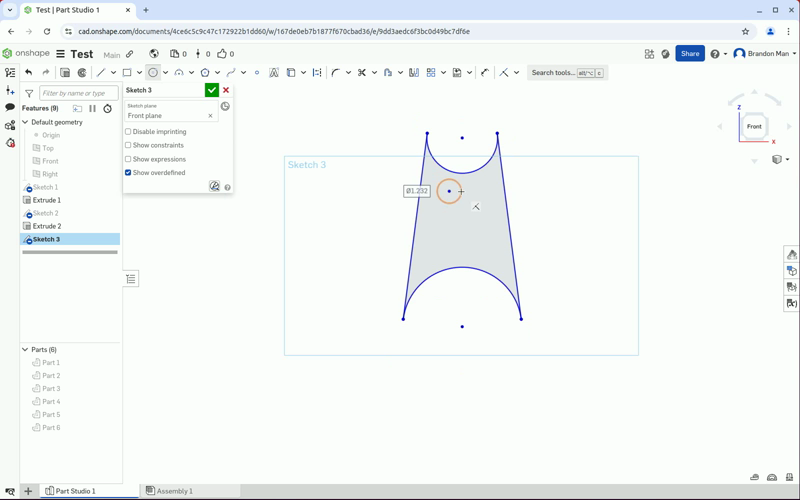
scroll(-6)
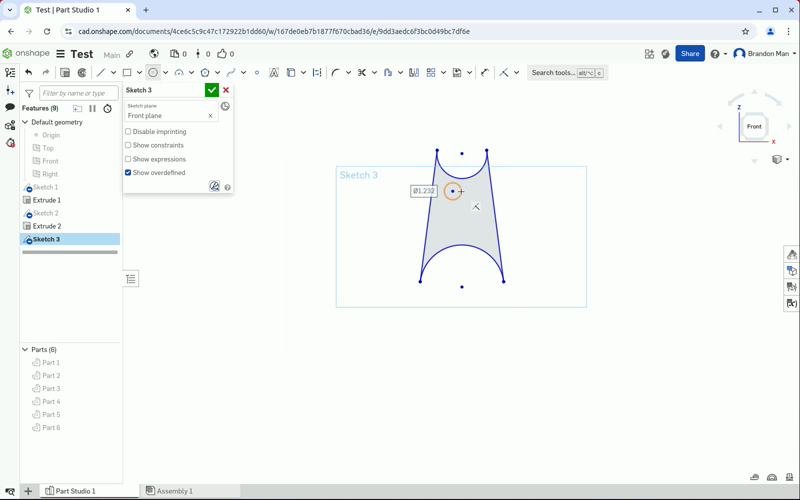
scroll(-6)
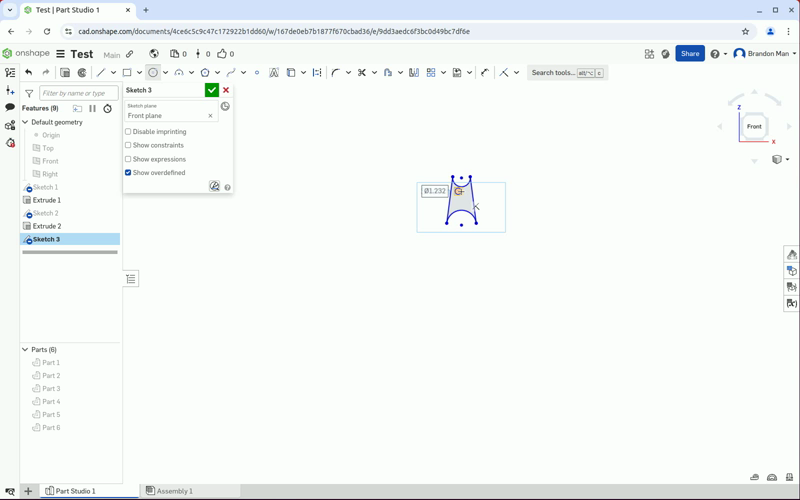
key(esc)
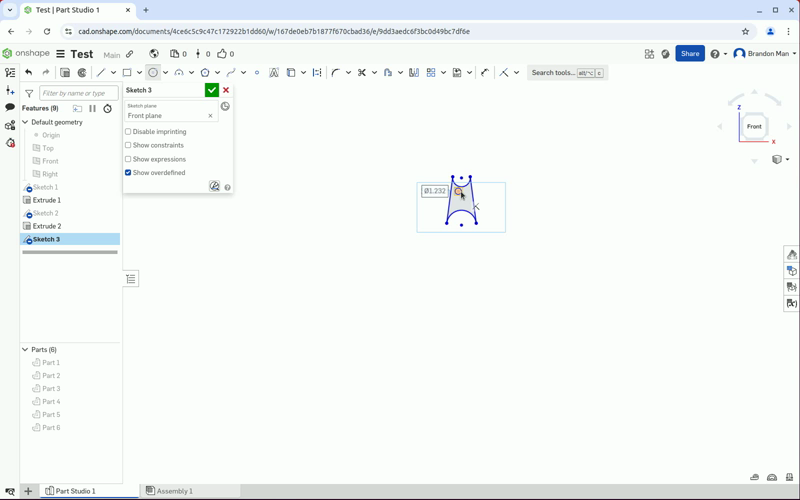
mouse_move(474, 211)
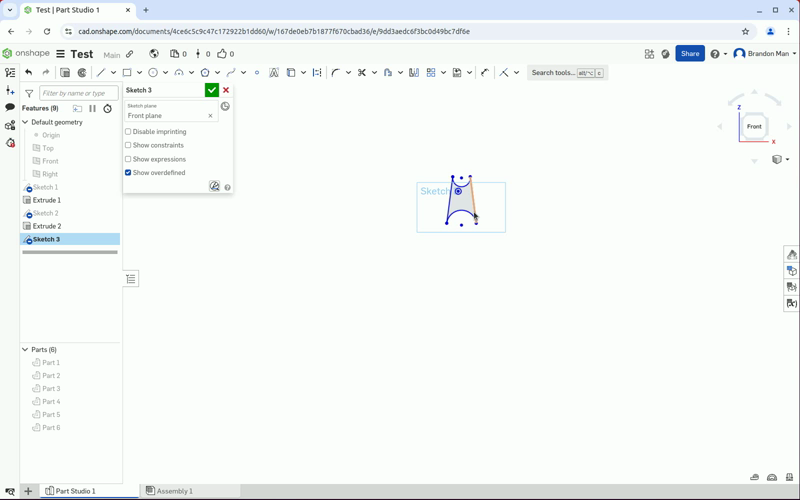
scroll(6)
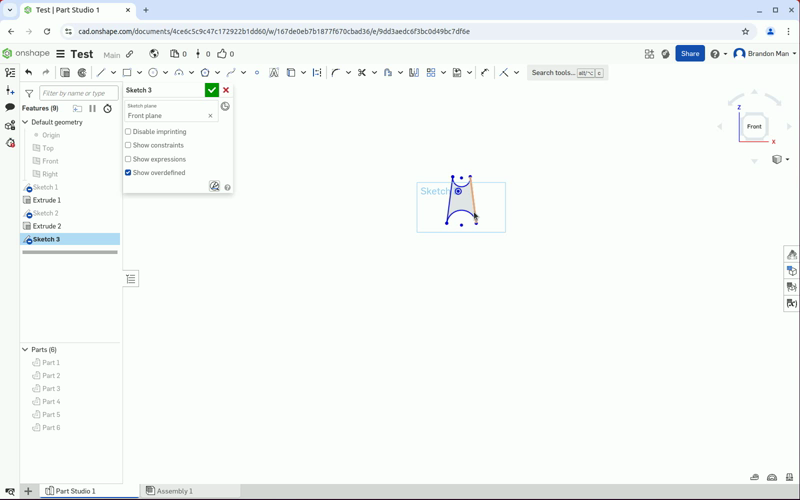
scroll(6)
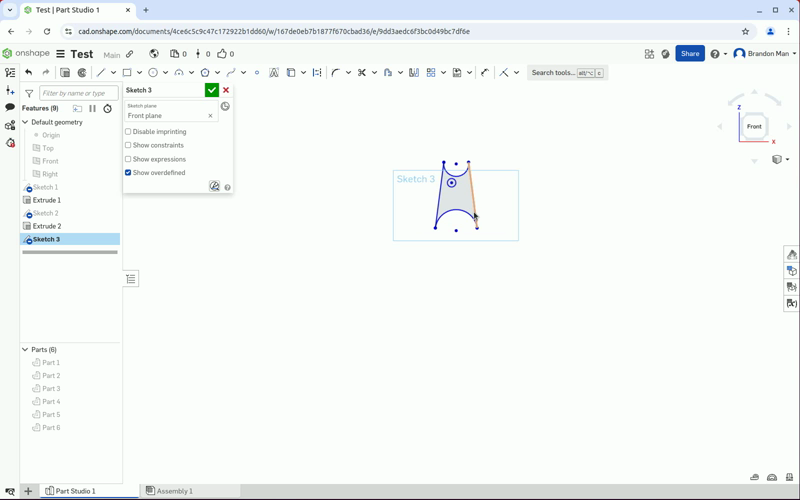
scroll(6)
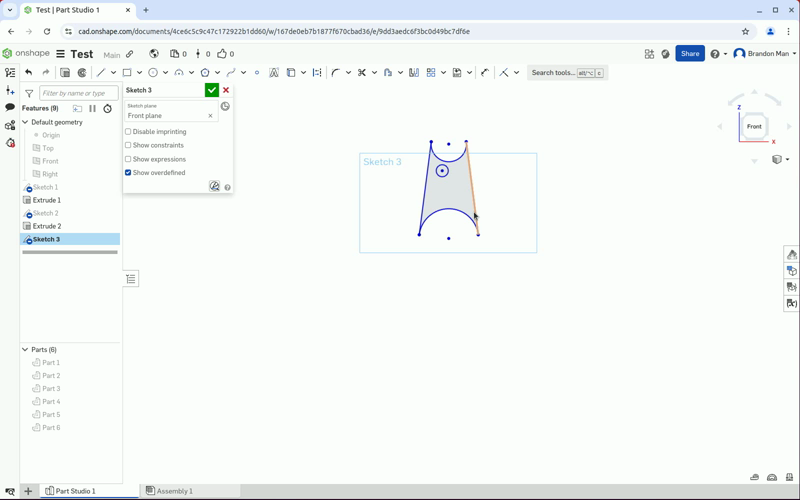
scroll(6)
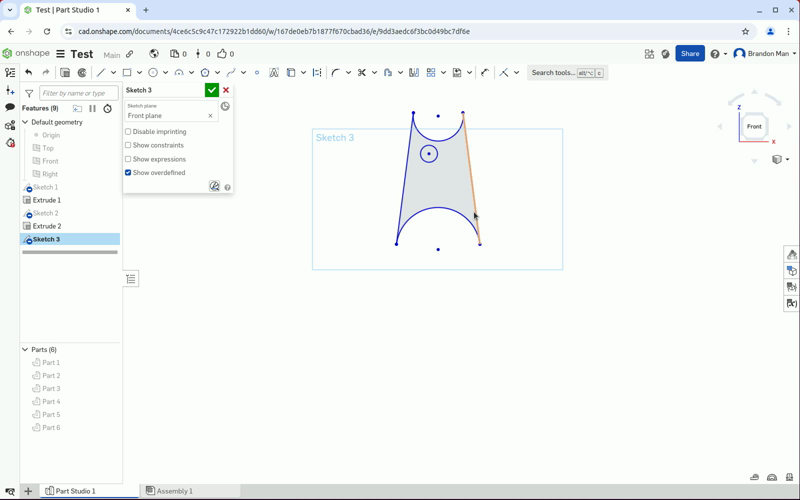
scroll(6)
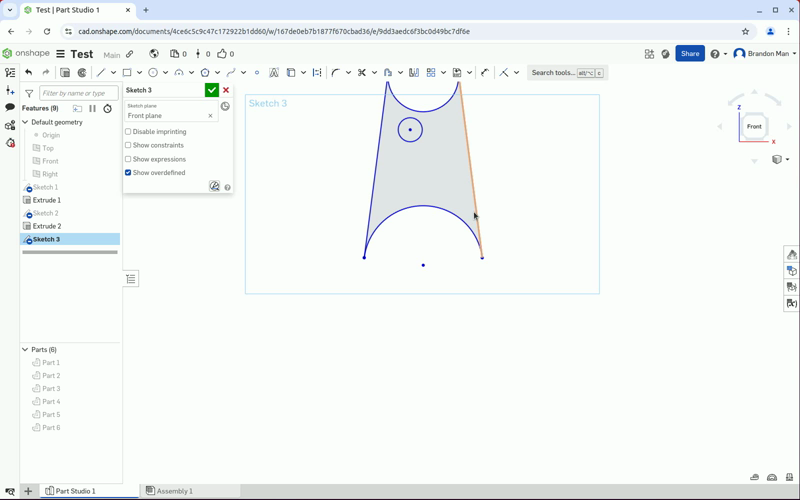
scroll(6)
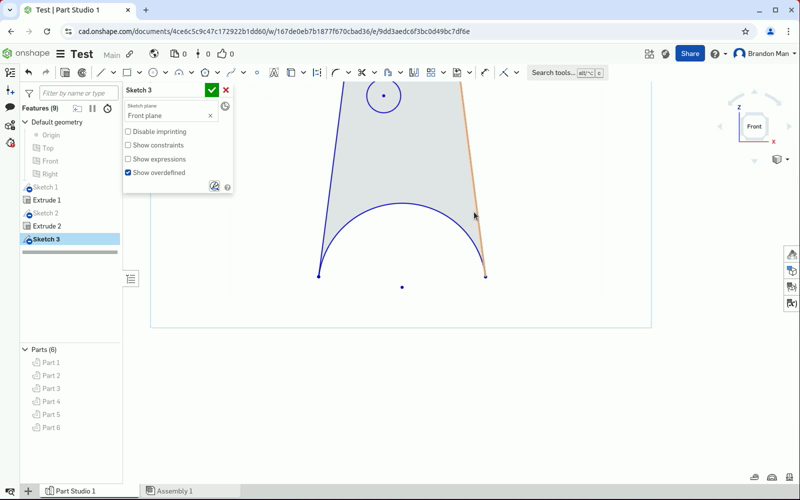
scroll(6)
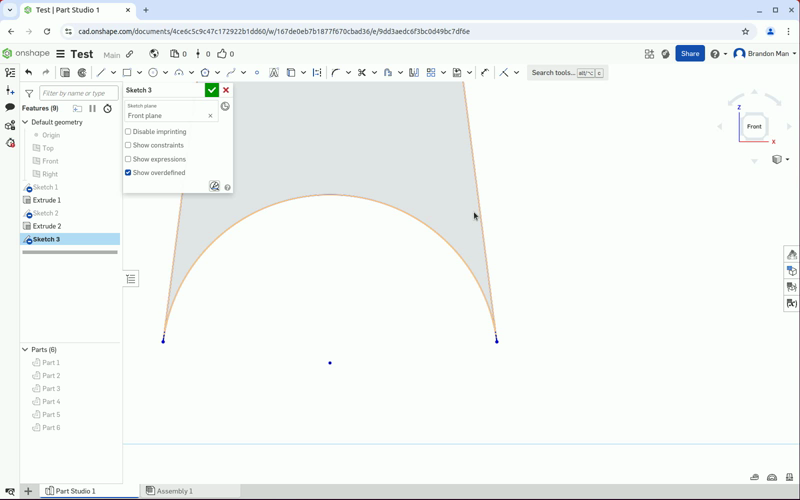
click(474, 211)
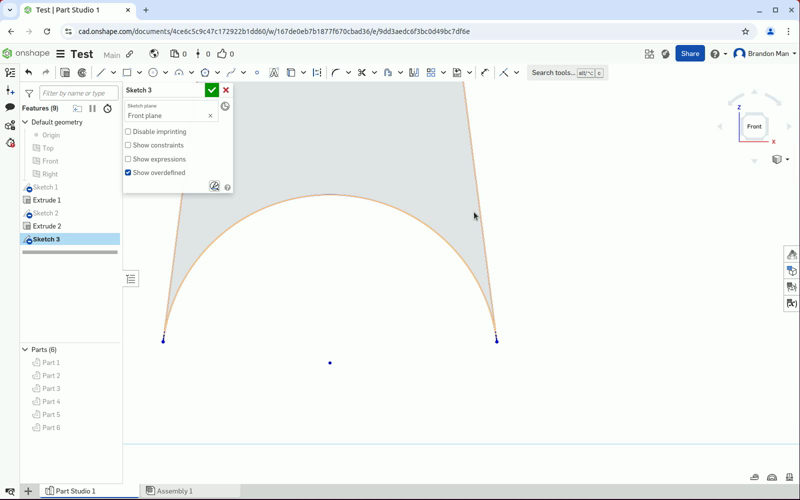
scroll(-6)
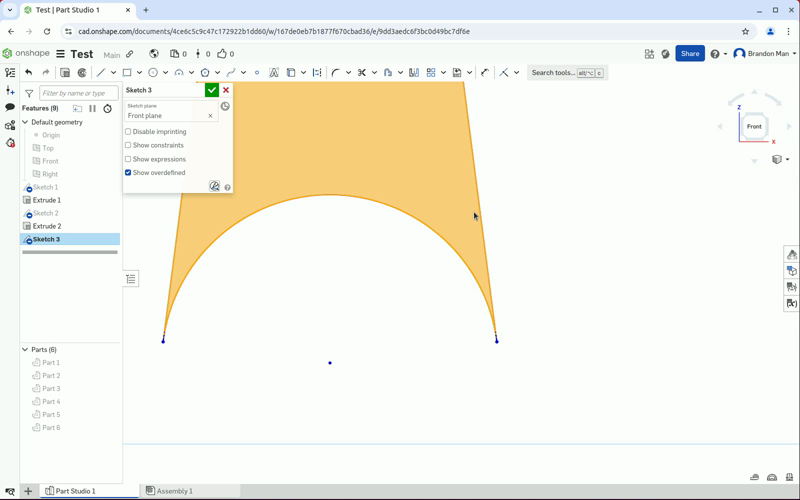
scroll(-6)
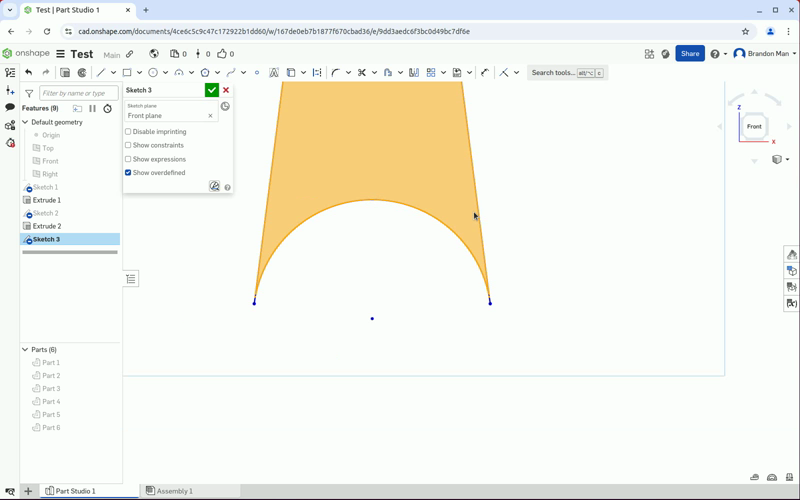
scroll(-6)
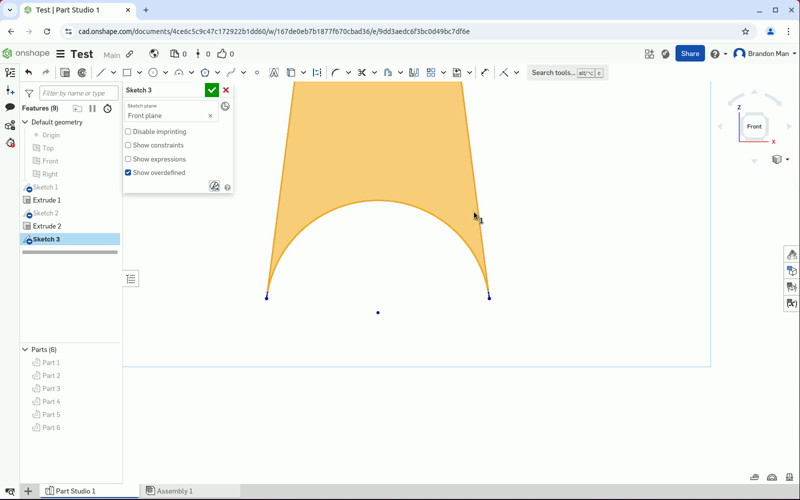
scroll(-6)
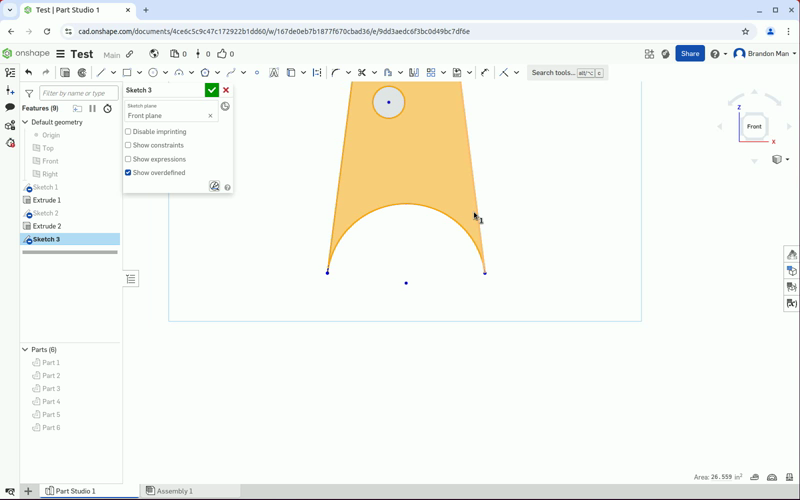
scroll(-6)
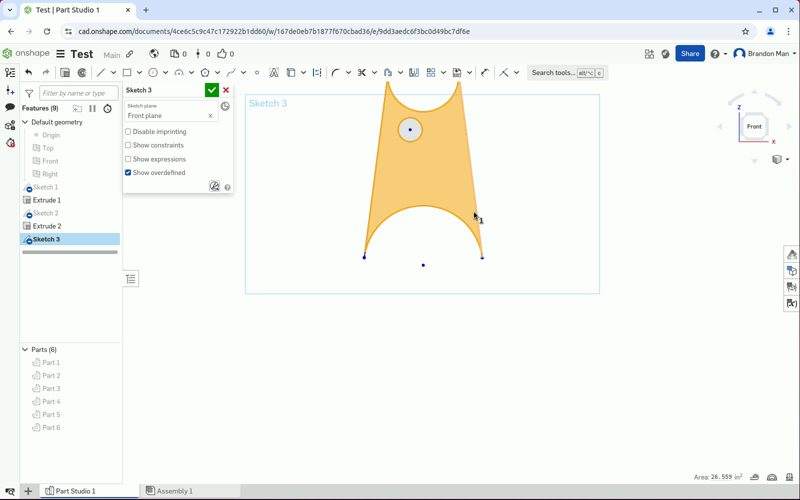
scroll(-6)
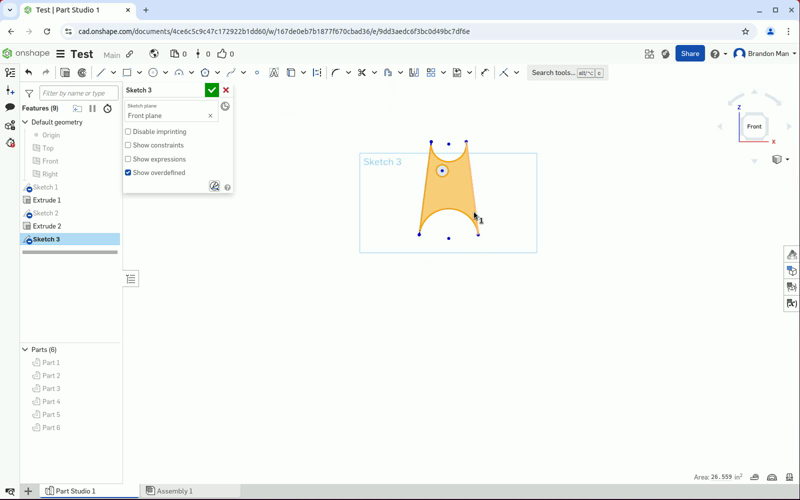
scroll(-6)
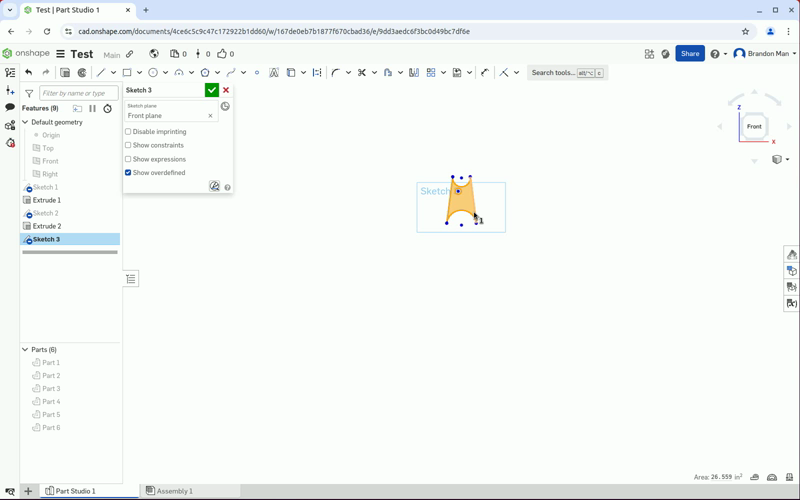
mouse_move(73, 352)
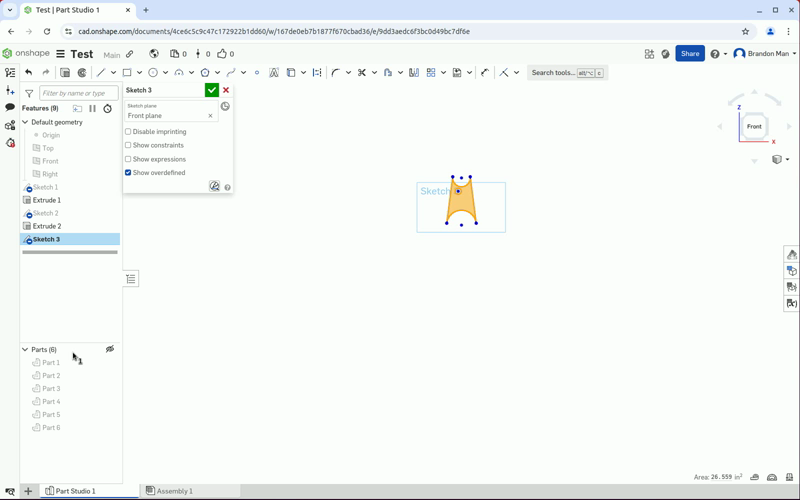
key(shift+y)
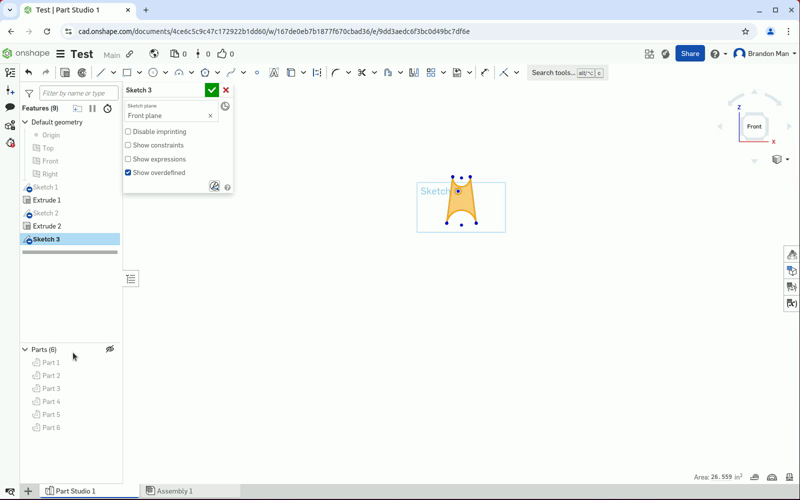
key(shift+e)
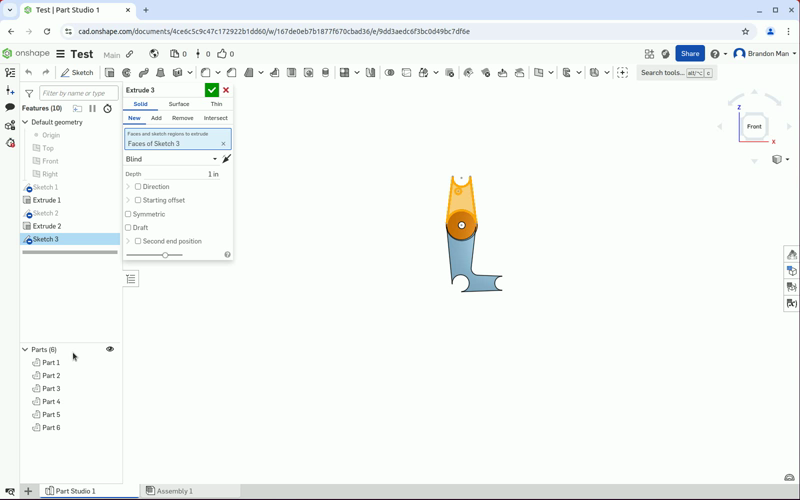
mouse_move(143, 106)
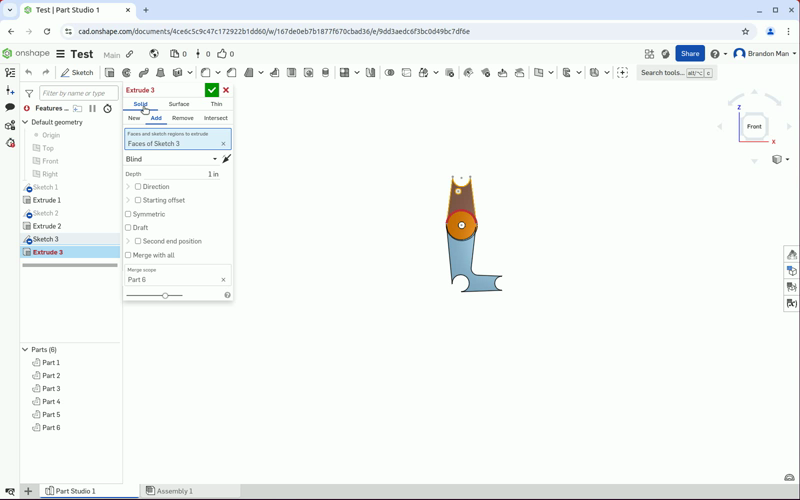
click(143, 106)
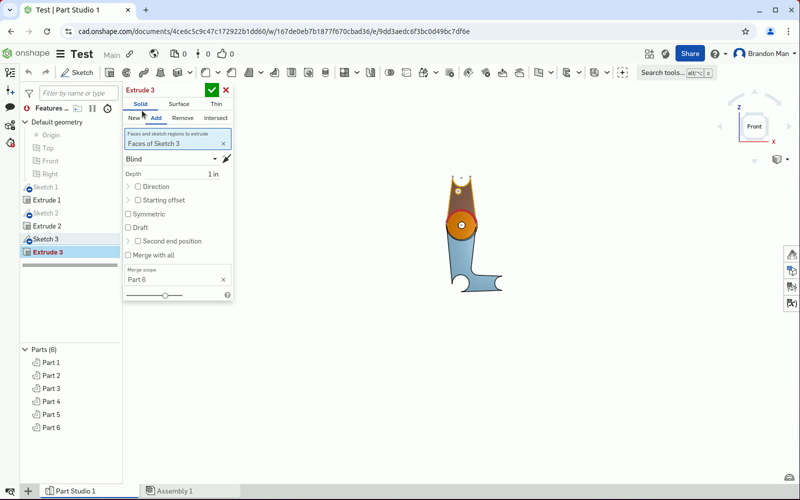
mouse_move(137, 120)
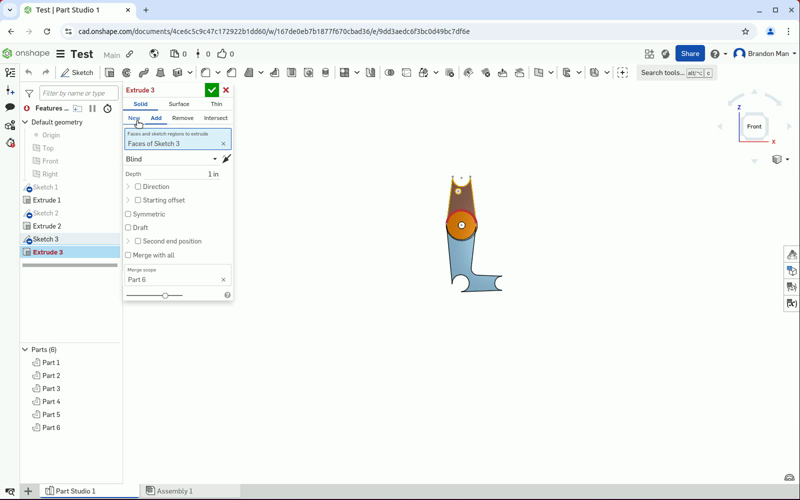
click(137, 120)
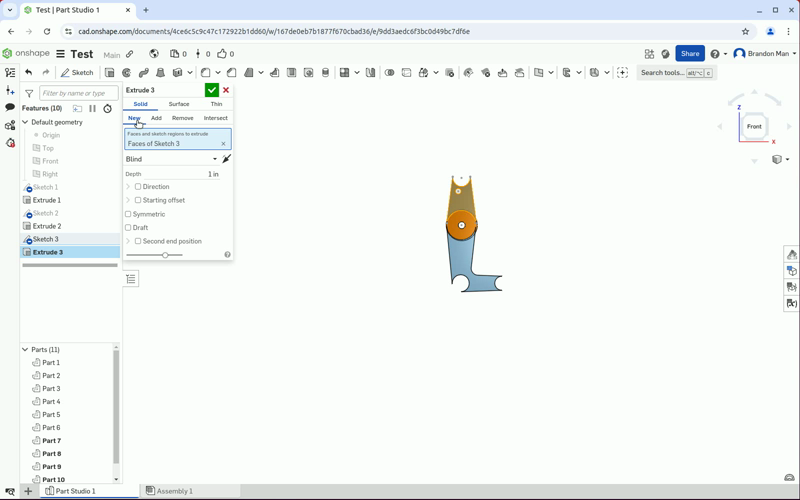
key(tab, 4)
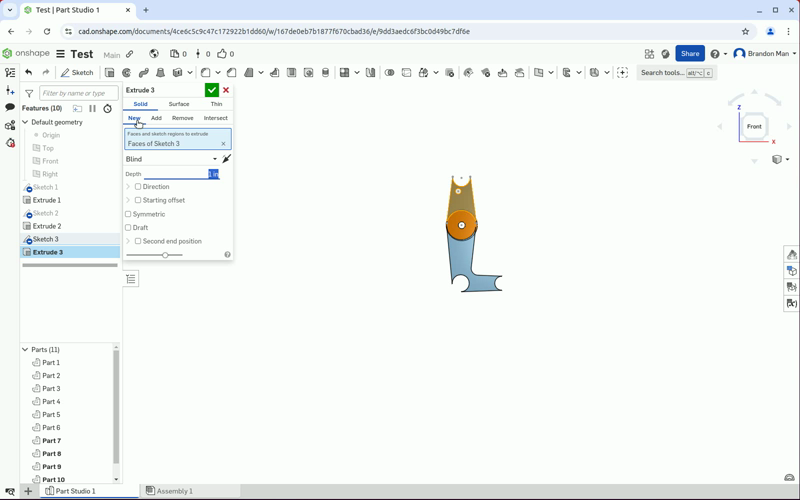
text(0.481)
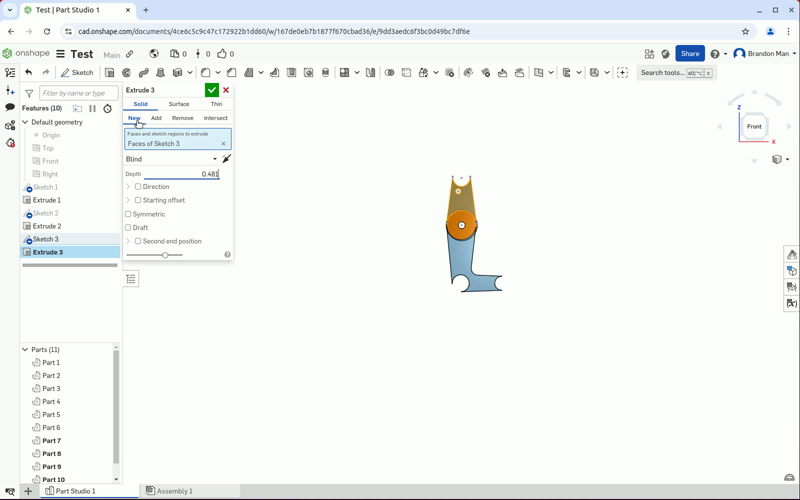
key(enter)
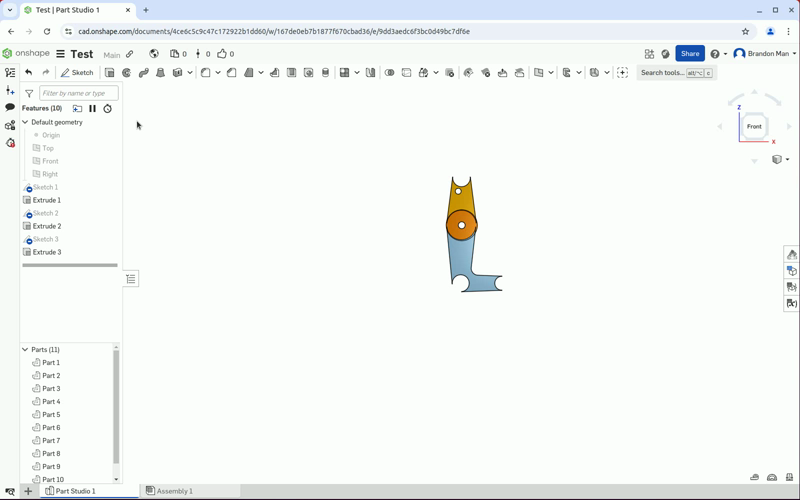
key(shift+h)
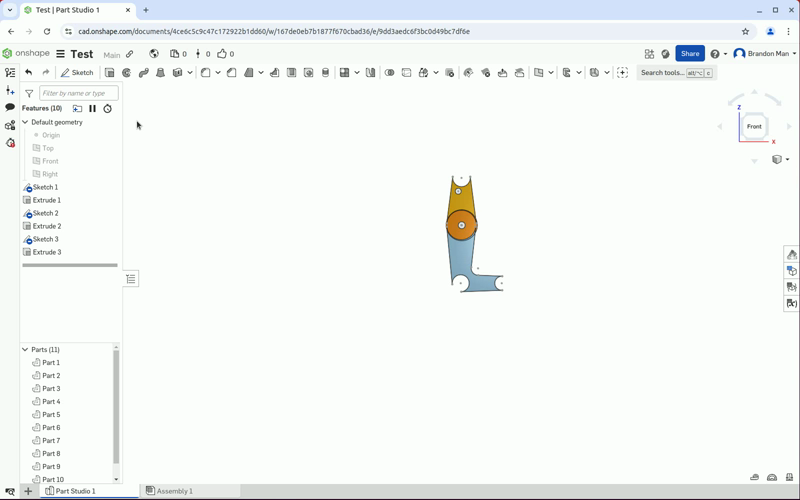
key(shift+h)
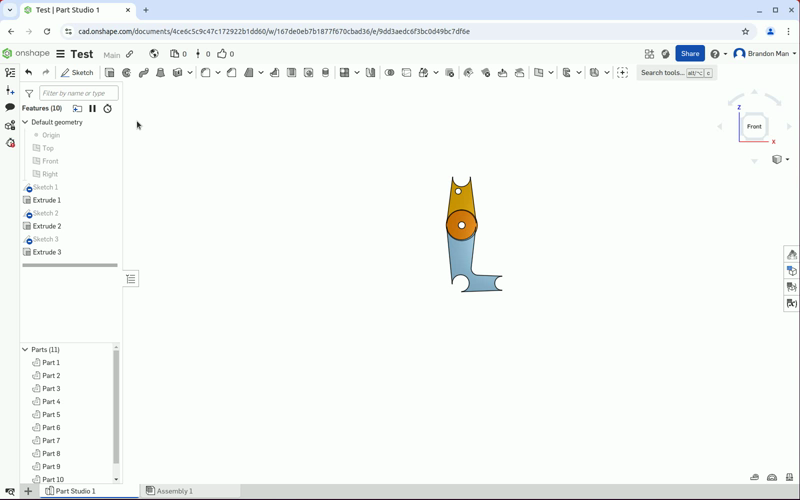
mouse_move(73, 189)
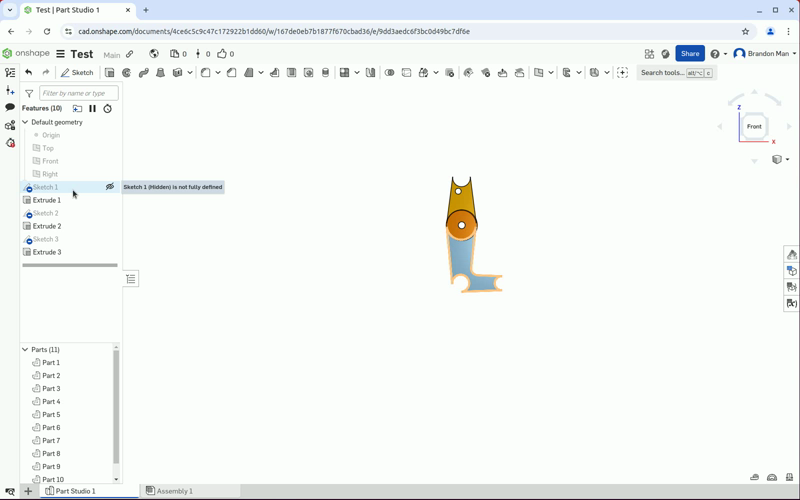
click(73, 189)
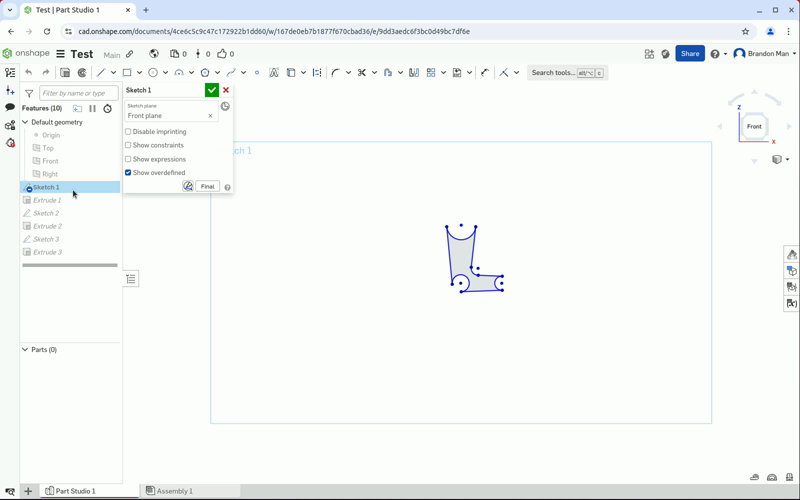
mouse_move(229, 92)
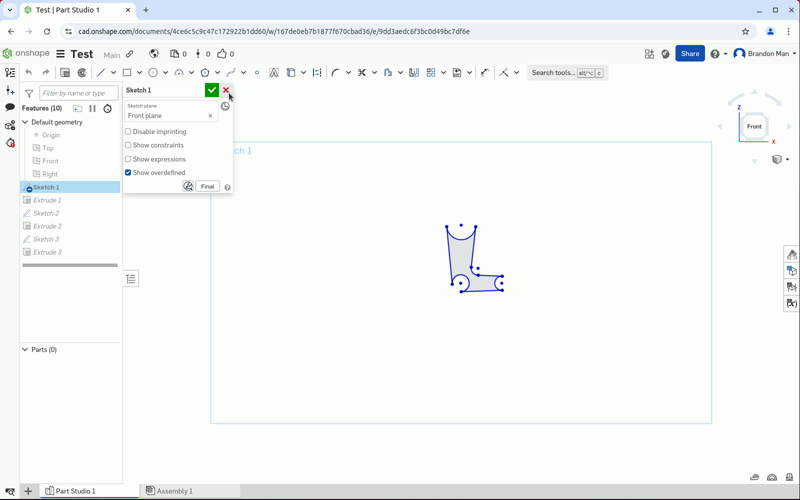
click(229, 92)
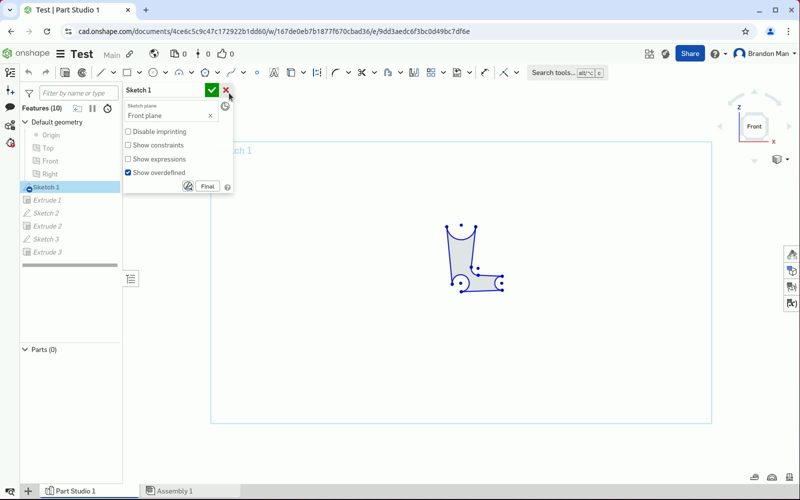
key(shift+s)
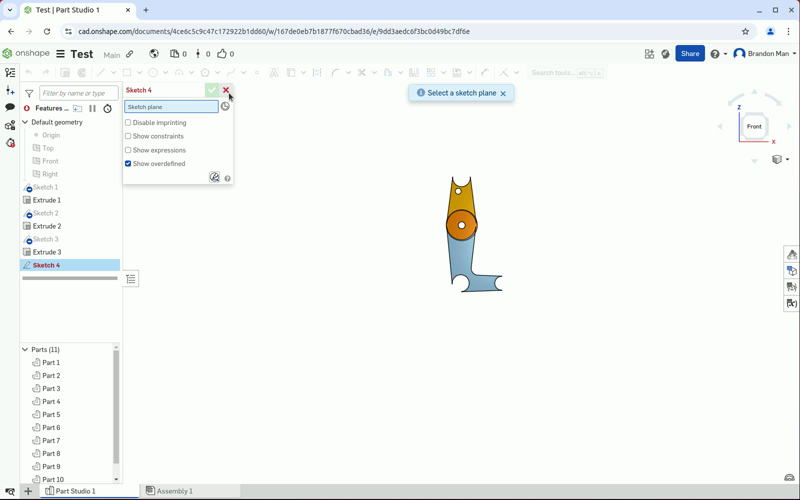
mouse_move(73, 163)
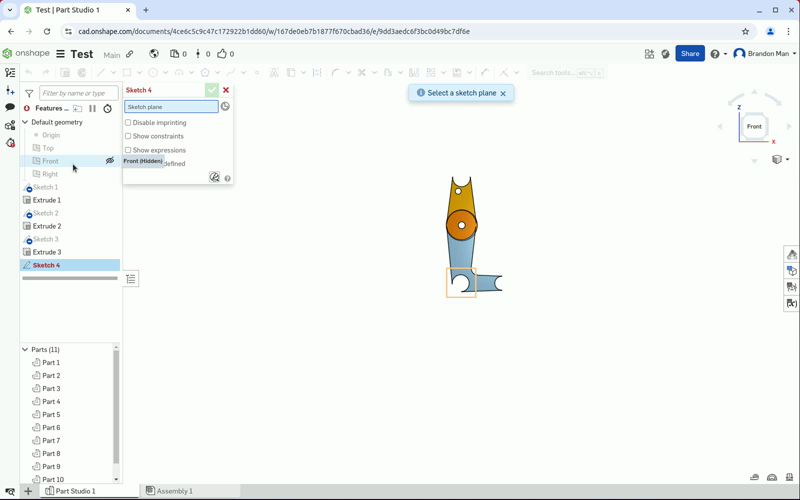
click(73, 163)
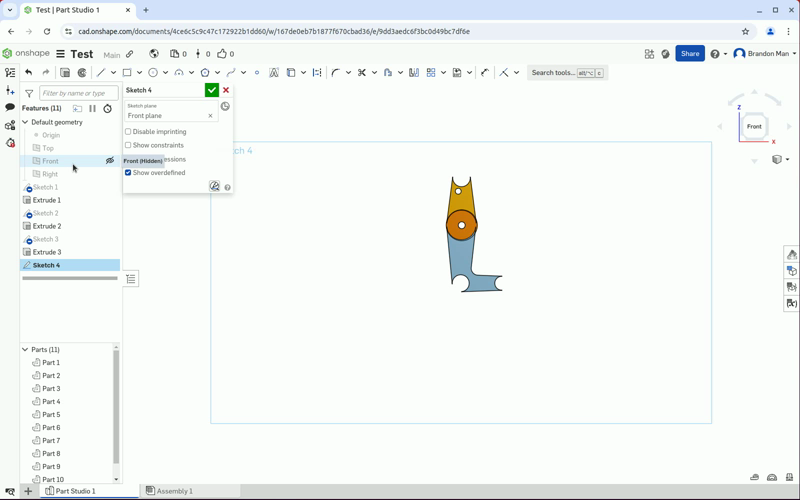
mouse_move(69, 352)
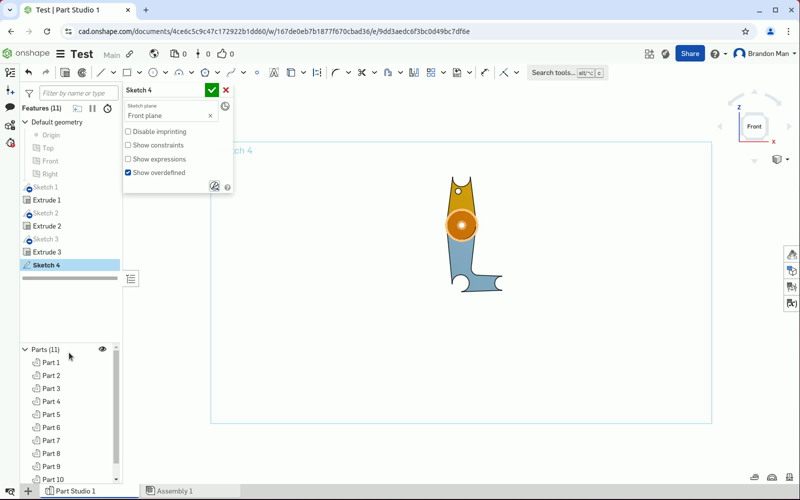
key(y)
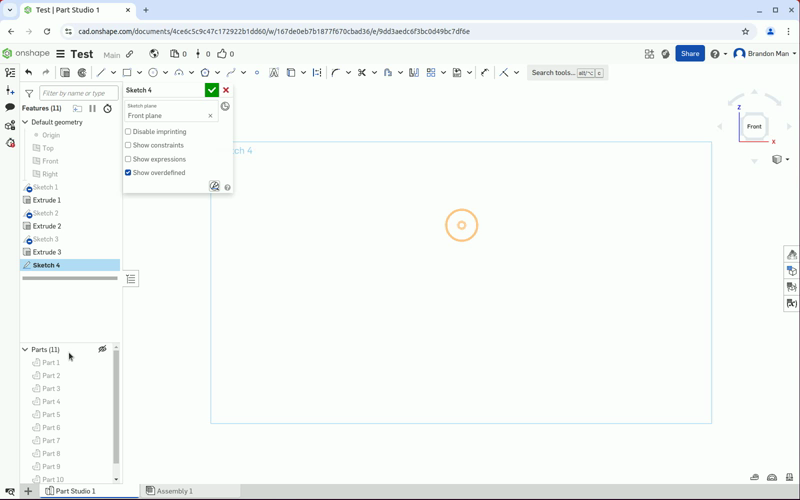
key(c)
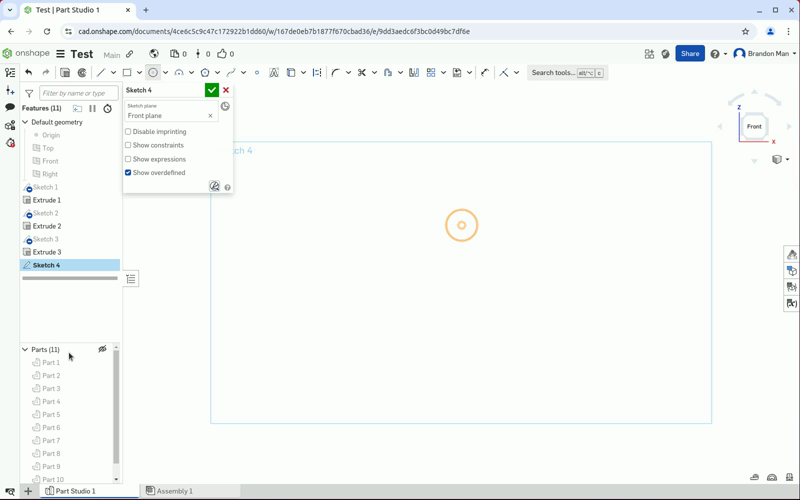
key_down(shift)
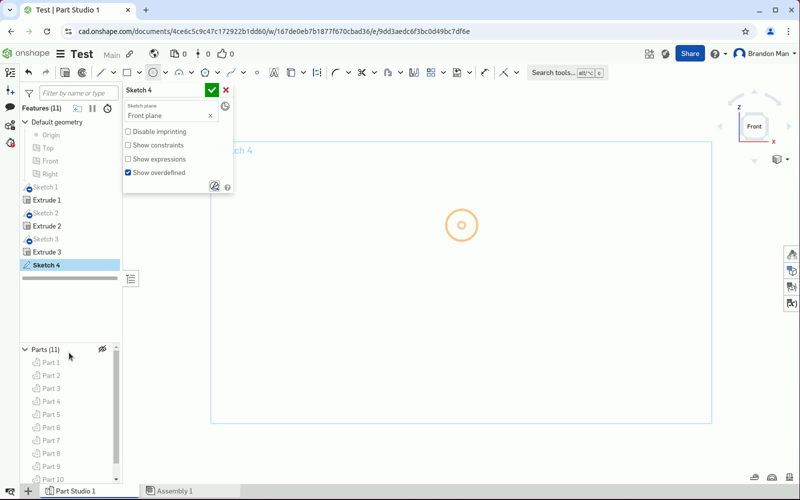
mouse_move(461, 178)
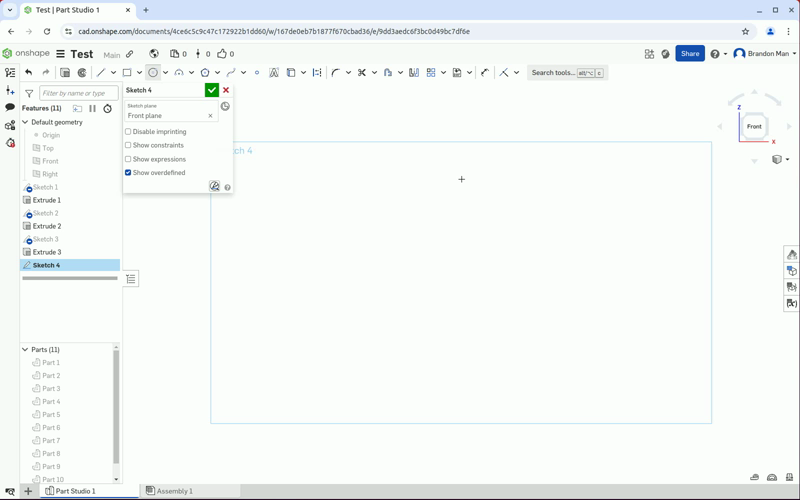
click(461, 178)
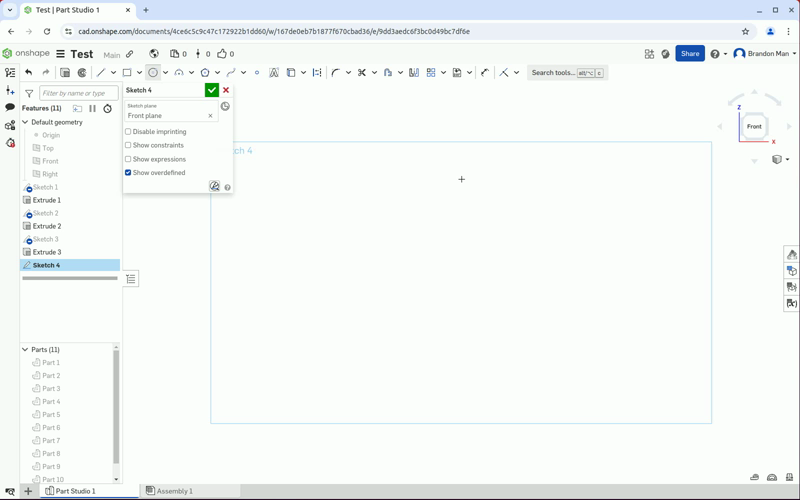
key_up(shift)
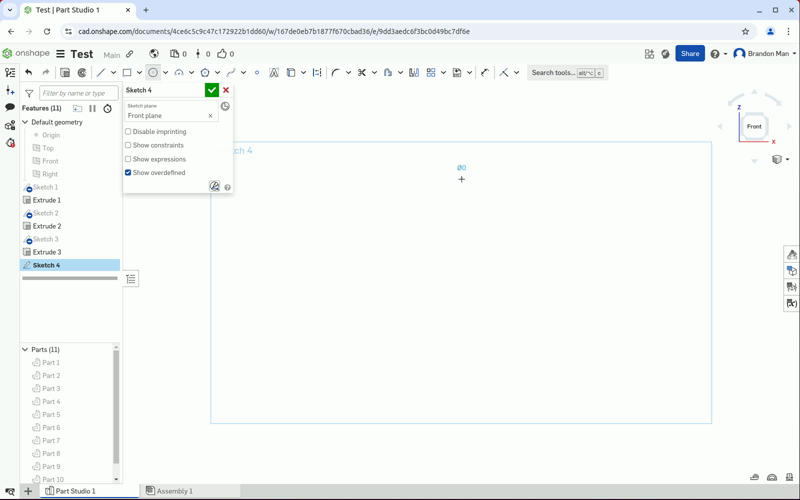
mouse_move(471, 178)
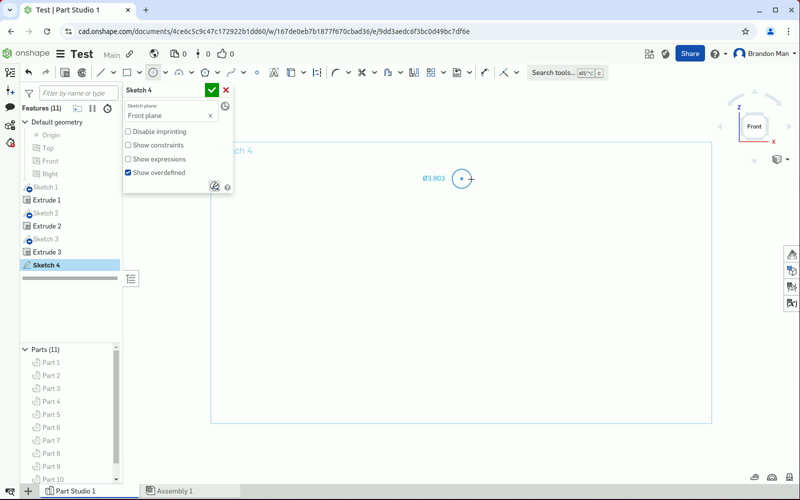
click(471, 178)
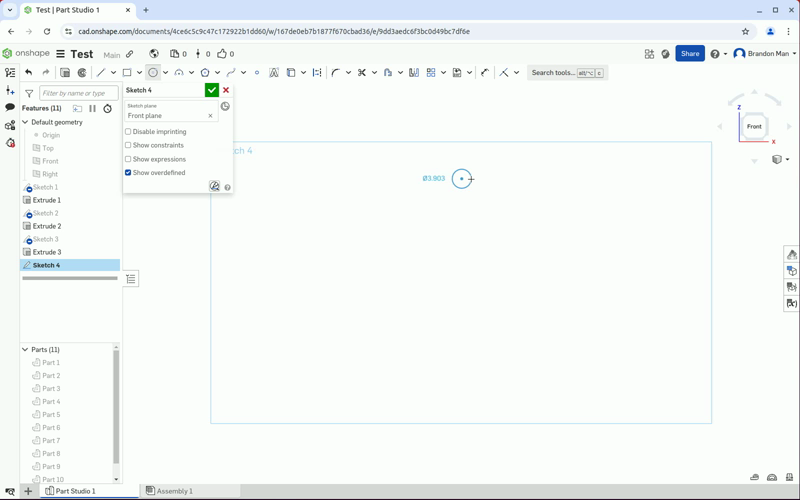
key(esc)
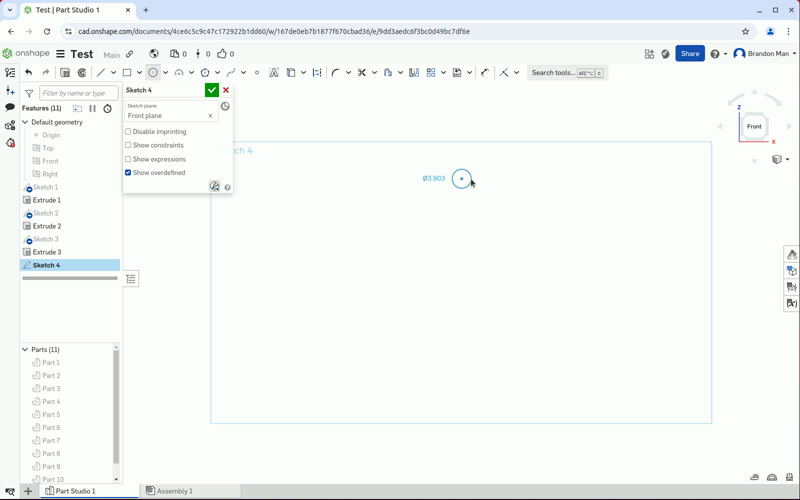
key(c)
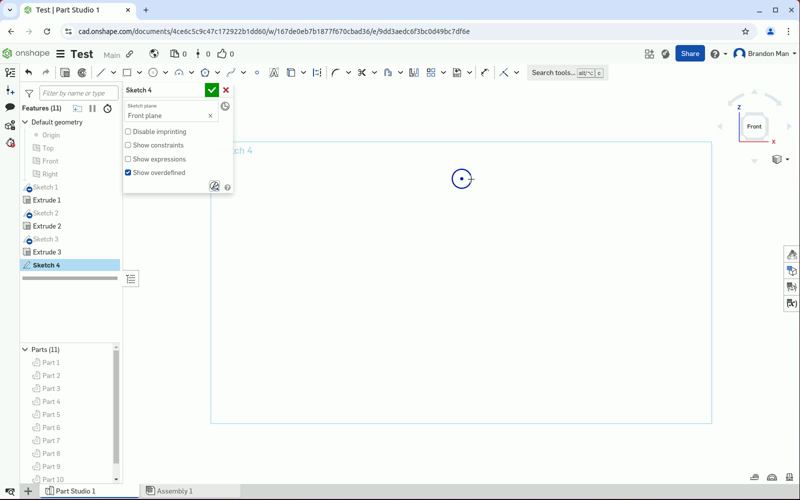
key_down(shift)
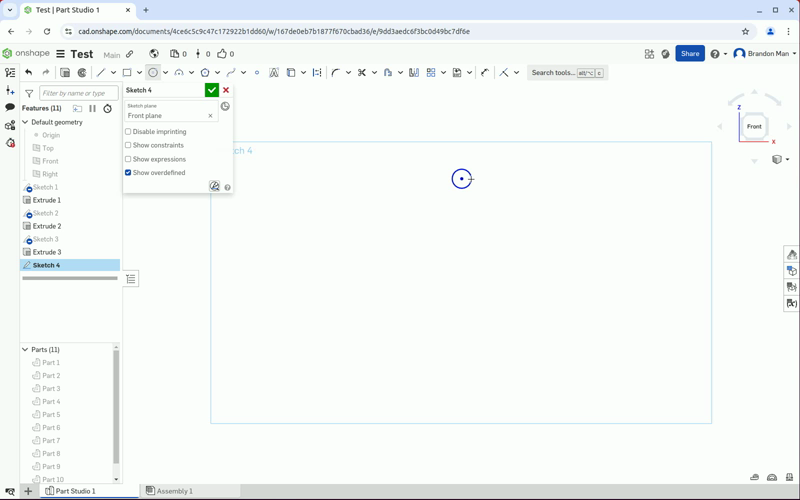
mouse_move(461, 178)
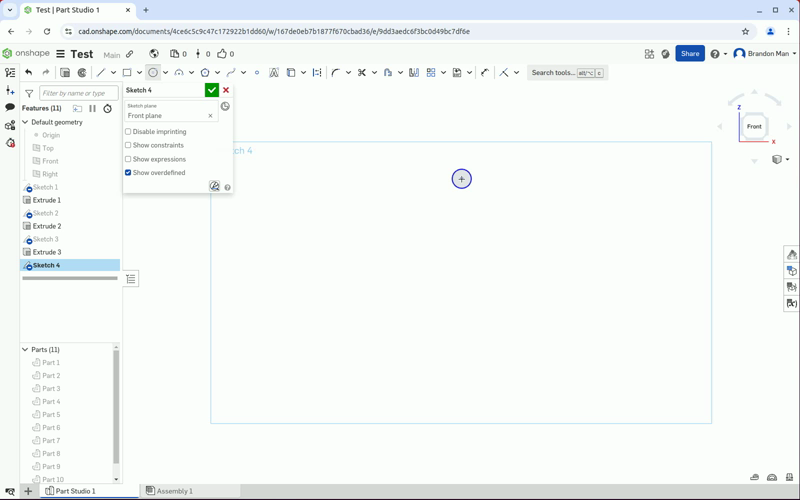
click(461, 178)
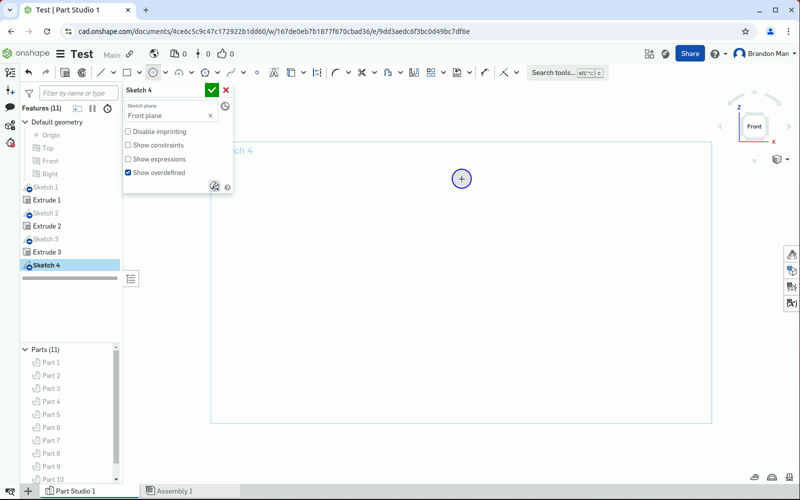
key_up(shift)
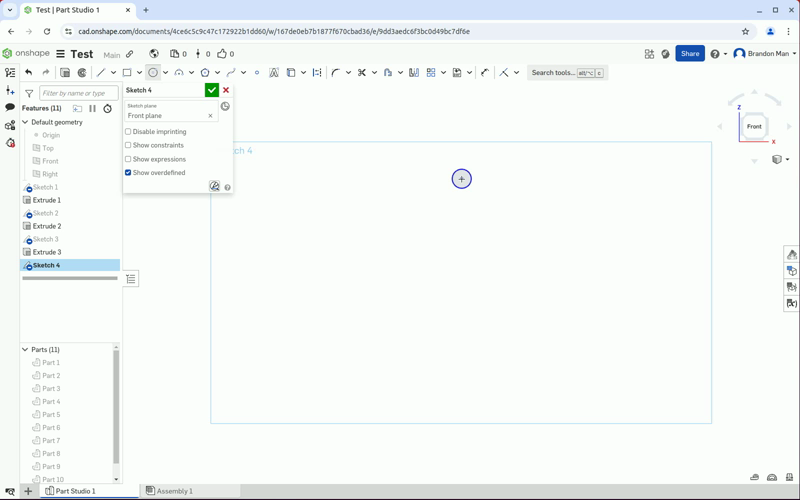
mouse_move(464, 178)
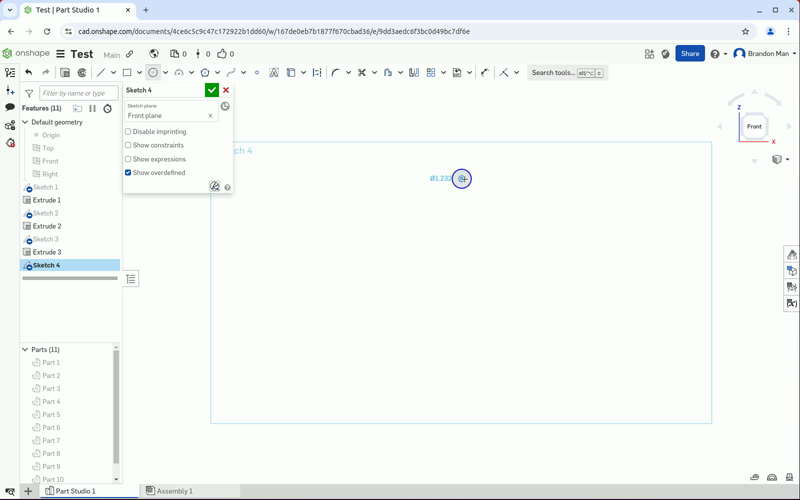
scroll(6)
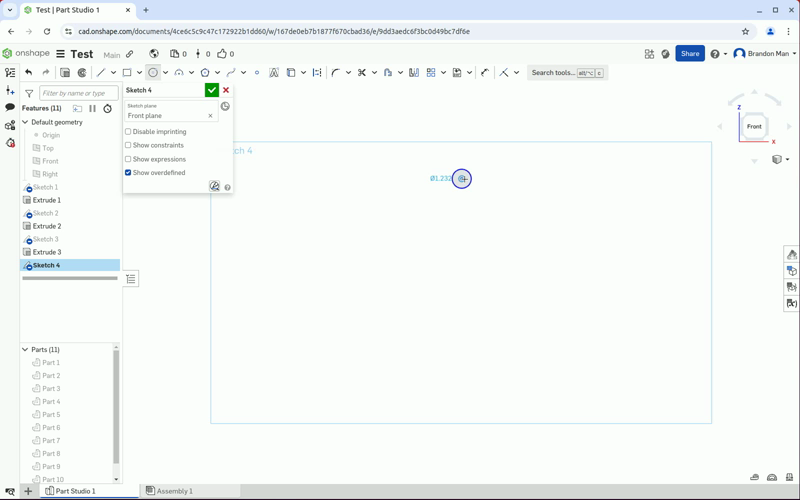
scroll(6)
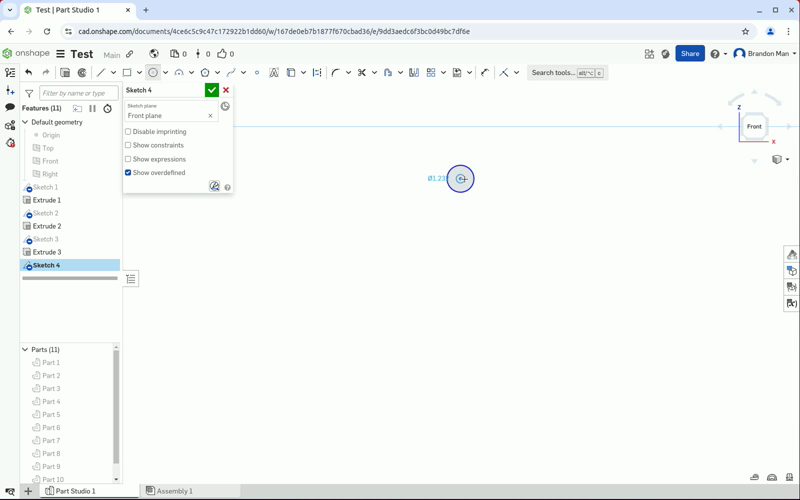
scroll(6)
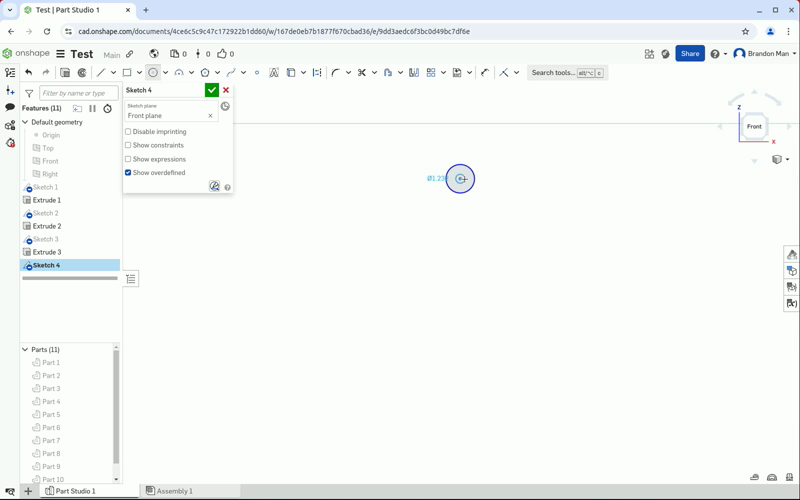
scroll(6)
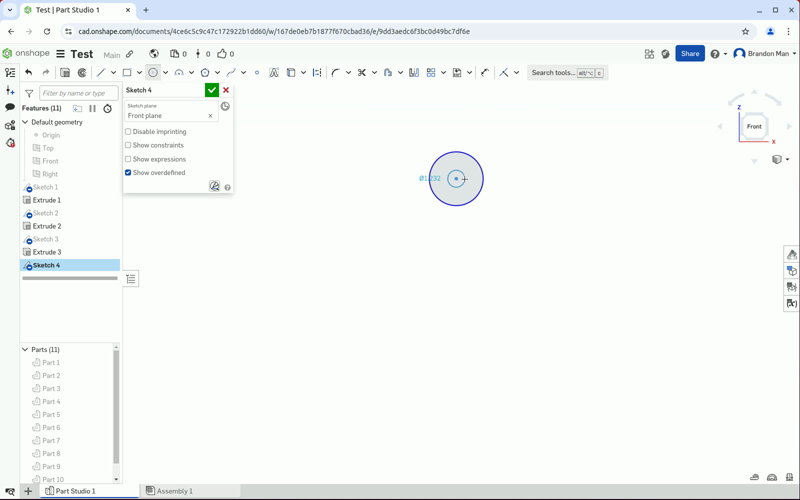
scroll(6)
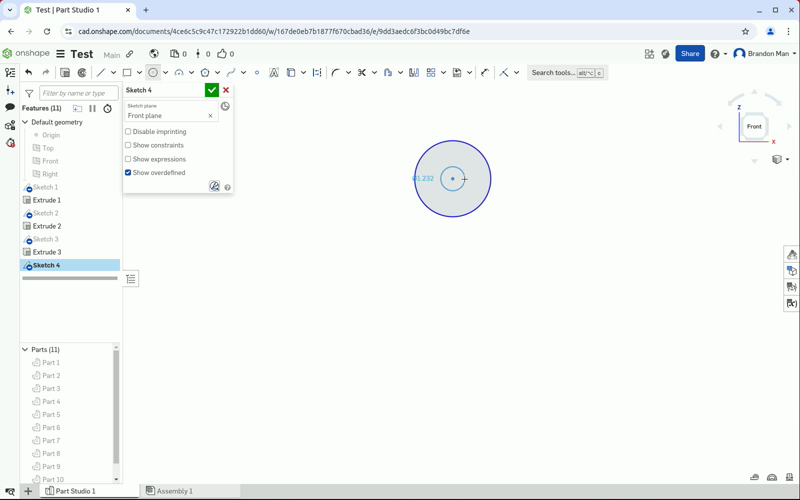
scroll(6)
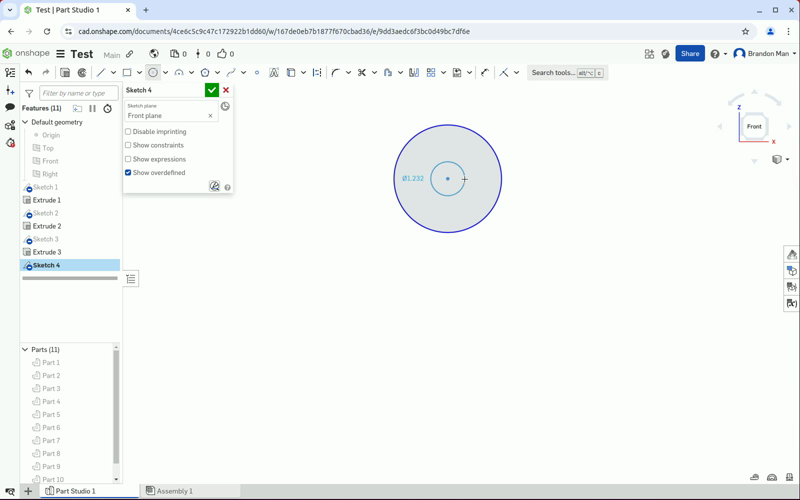
scroll(6)
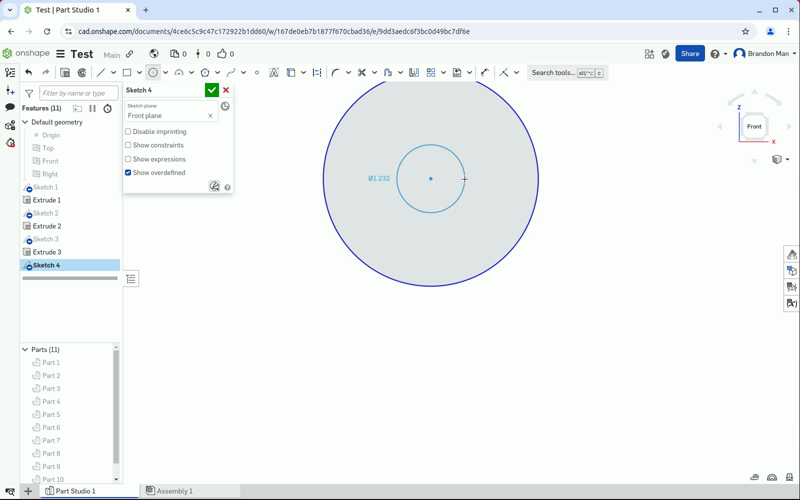
click(464, 178)
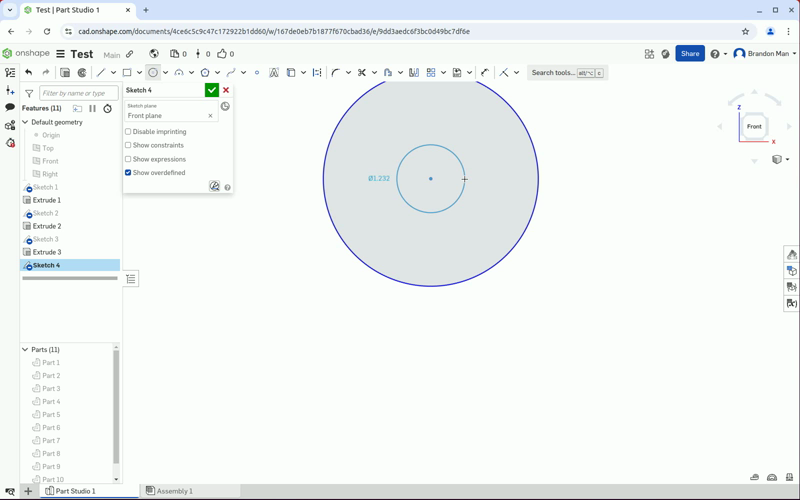
scroll(-6)
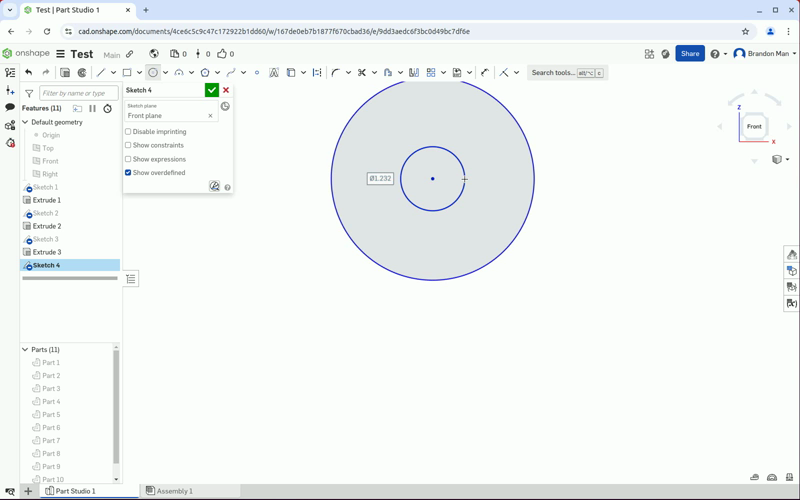
scroll(-6)
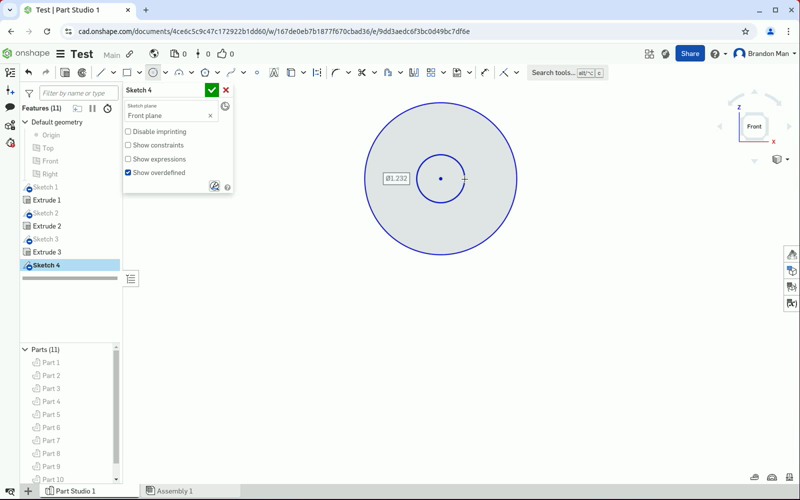
scroll(-6)
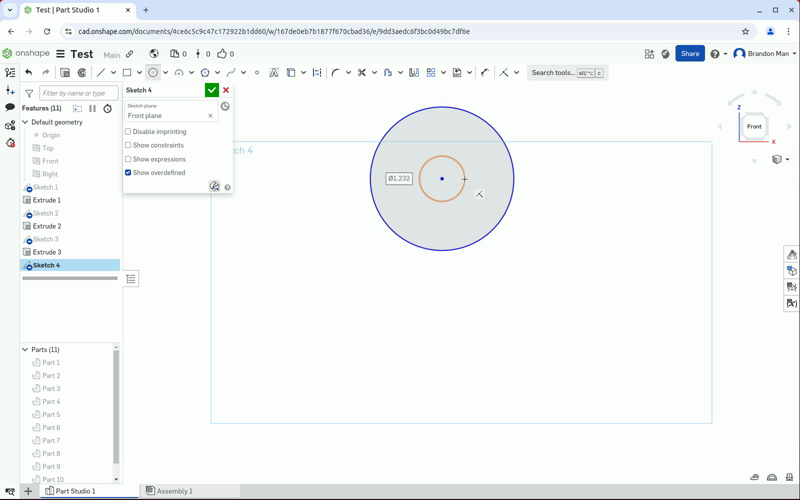
scroll(-6)
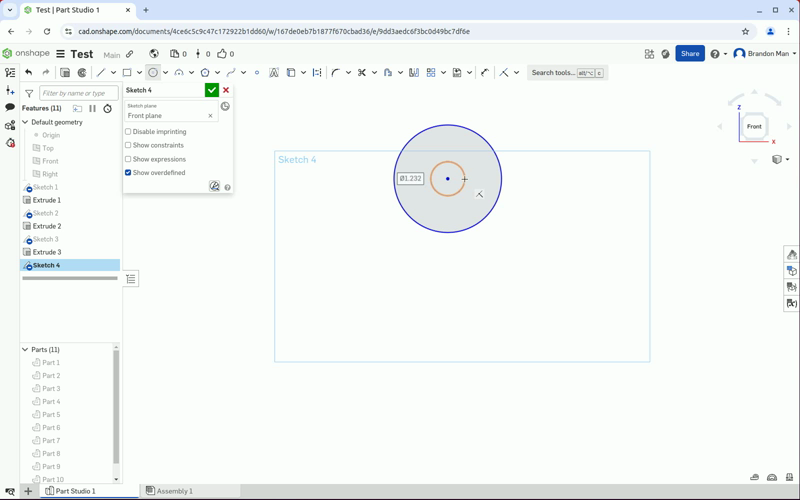
scroll(-6)
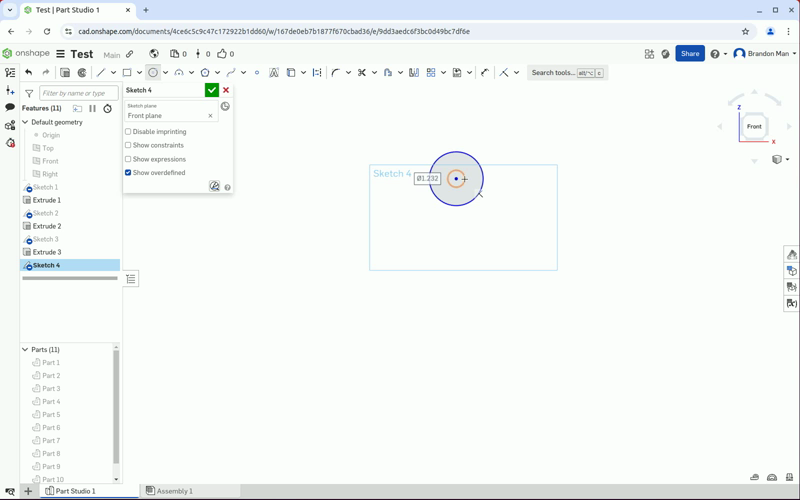
scroll(-6)
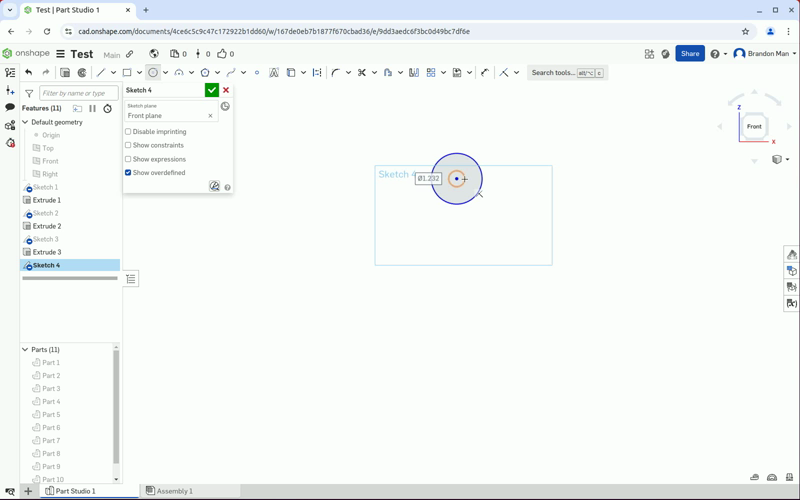
scroll(-6)
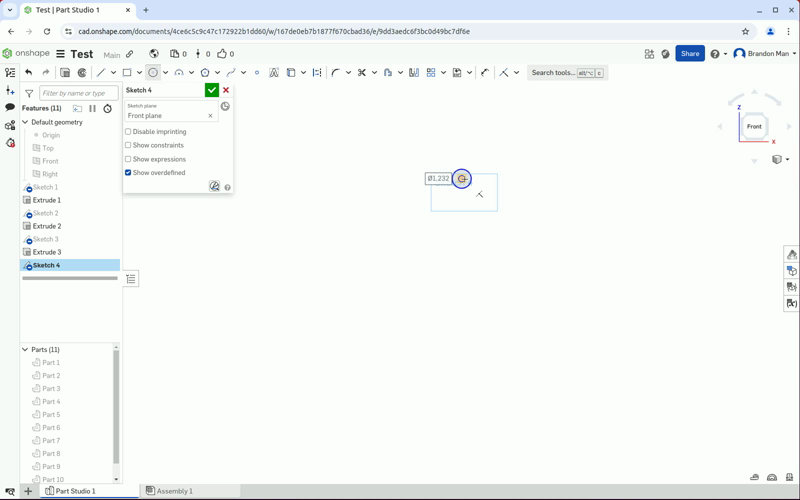
key(esc)
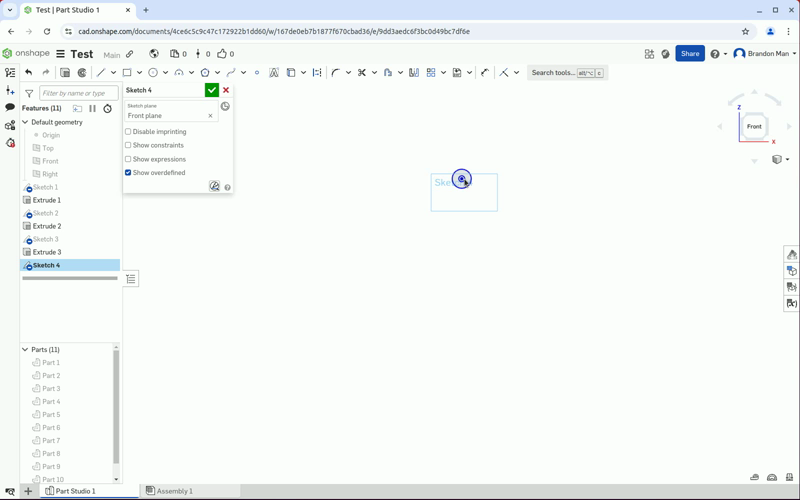
mouse_move(456, 181)
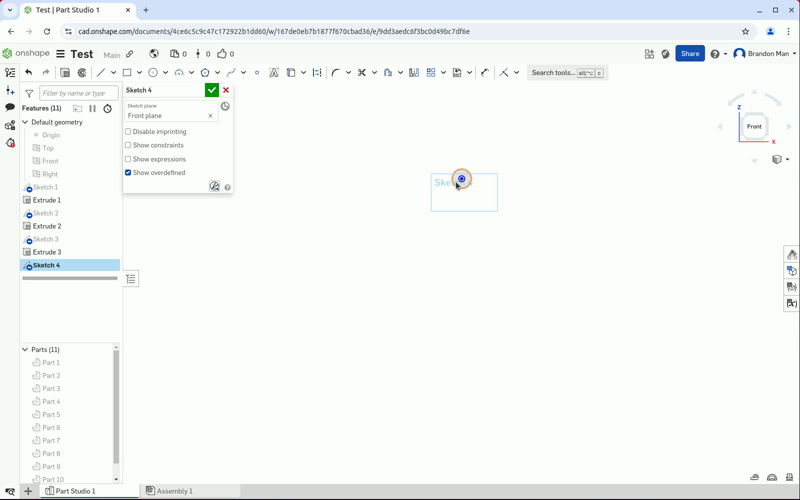
scroll(6)
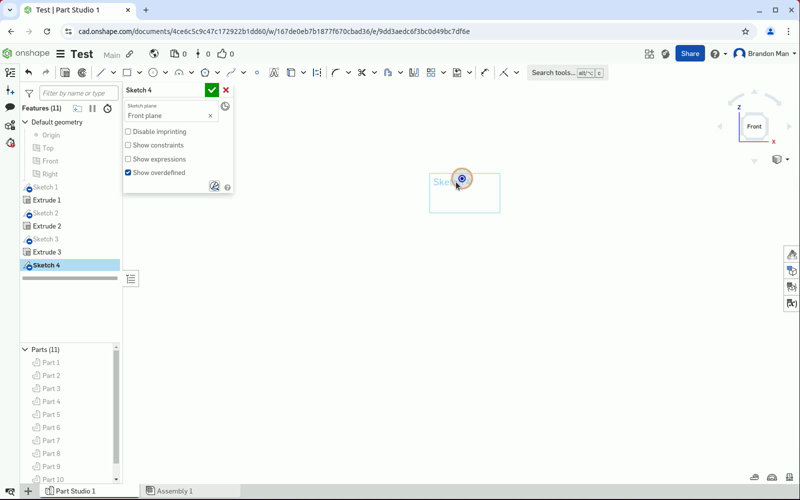
scroll(6)
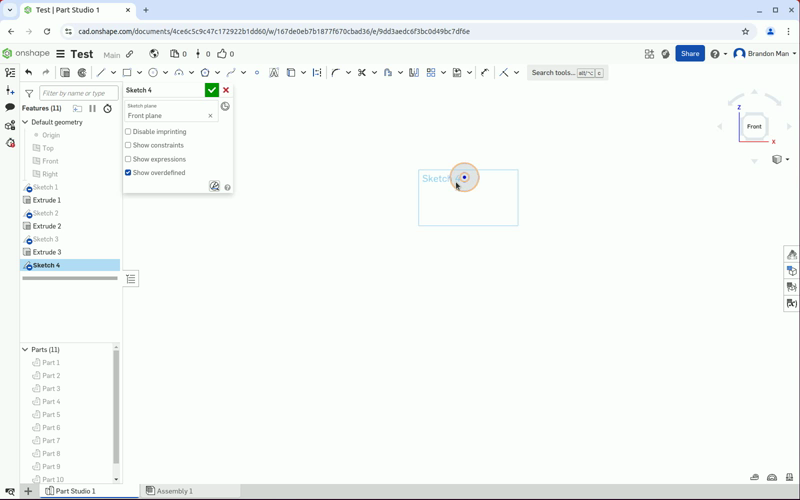
scroll(6)
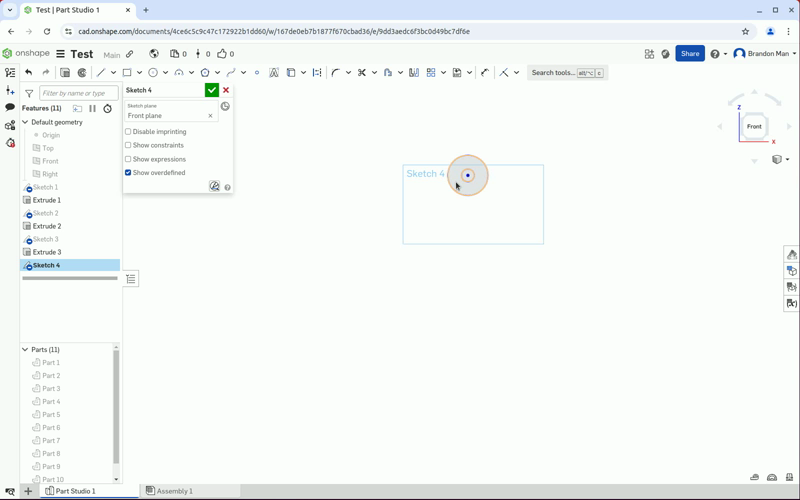
scroll(6)
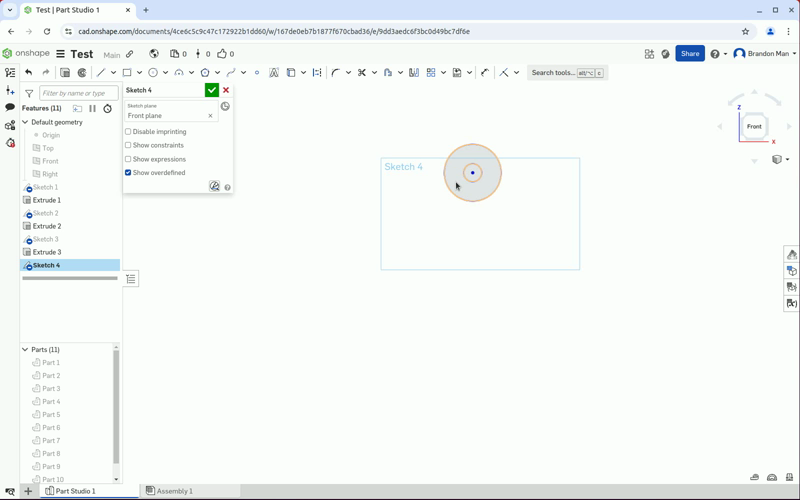
scroll(6)
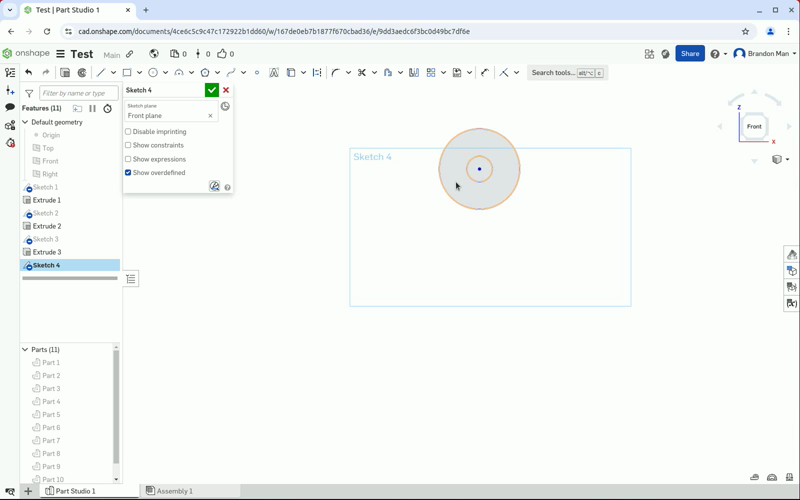
scroll(6)
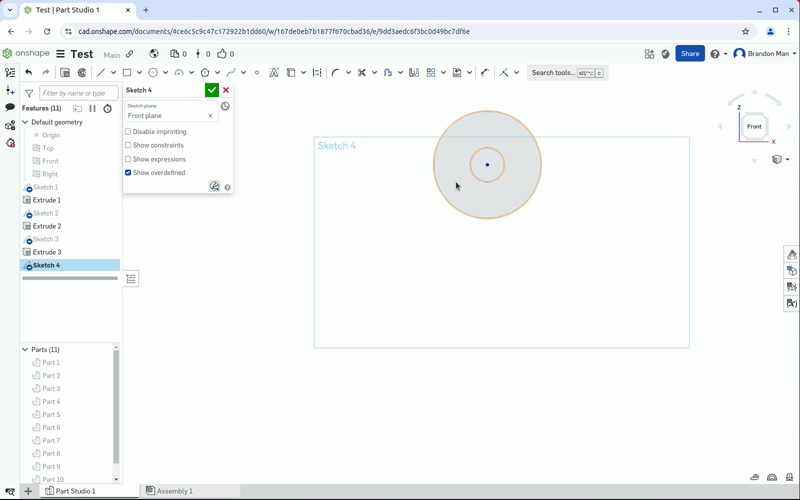
scroll(6)
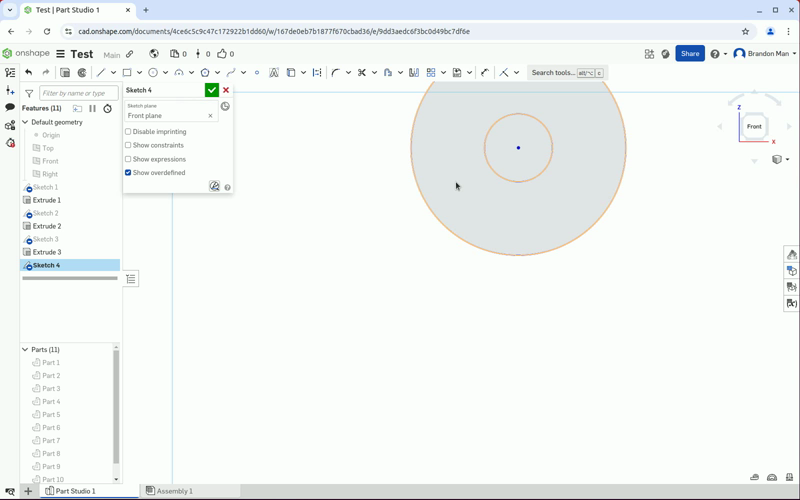
click(456, 181)
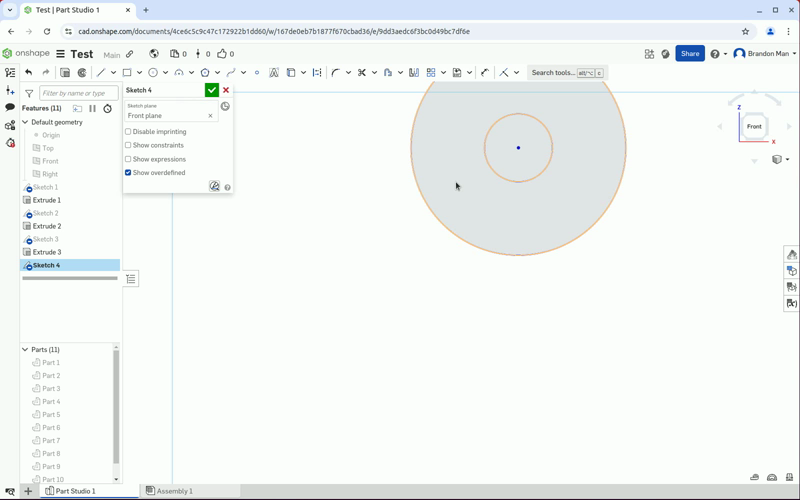
scroll(-6)
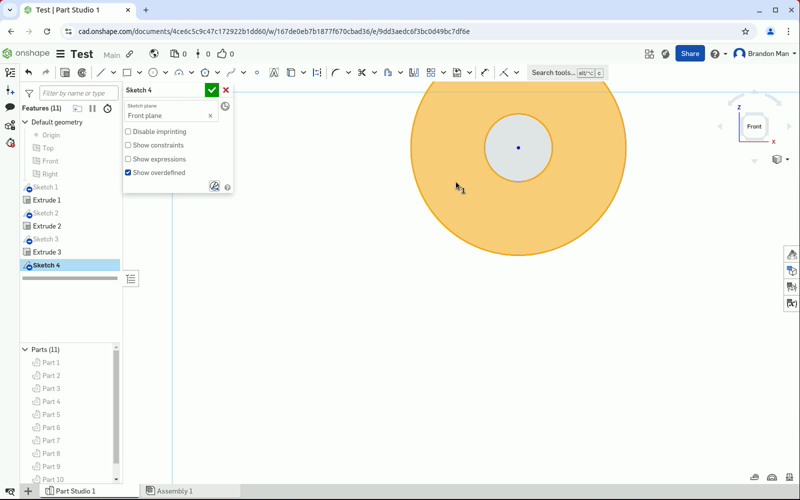
scroll(-6)
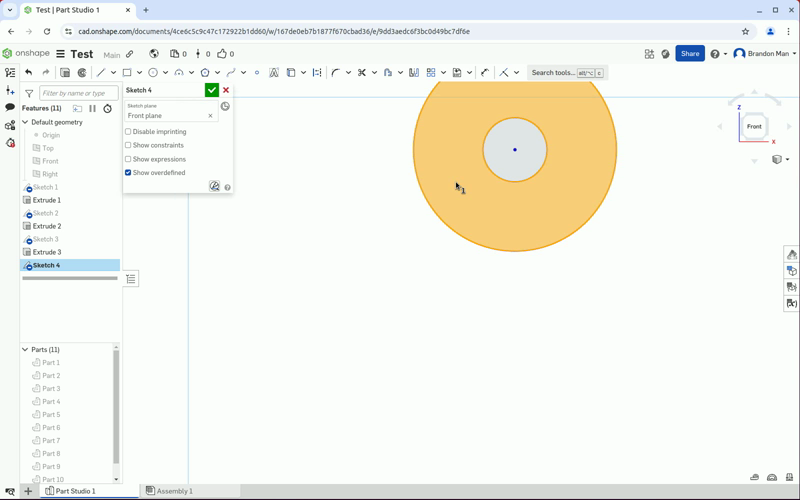
scroll(-6)
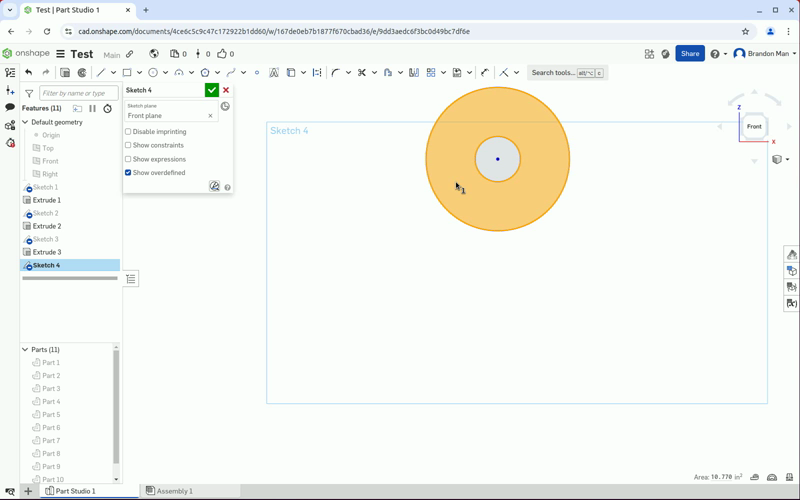
scroll(-6)
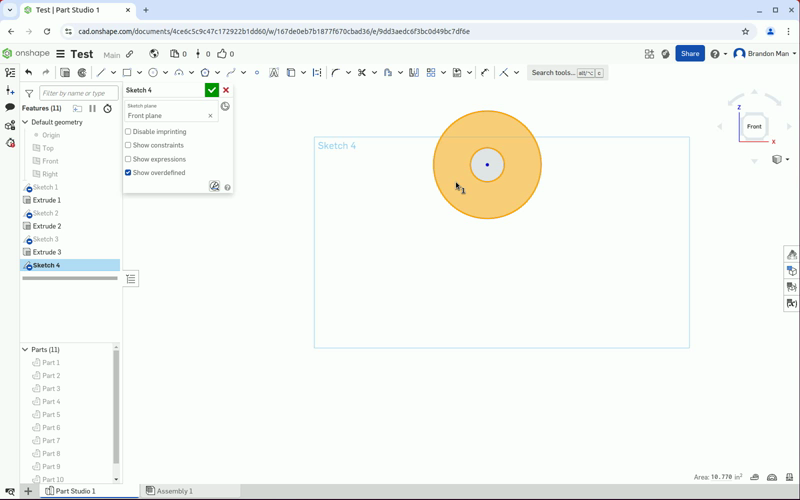
scroll(-6)
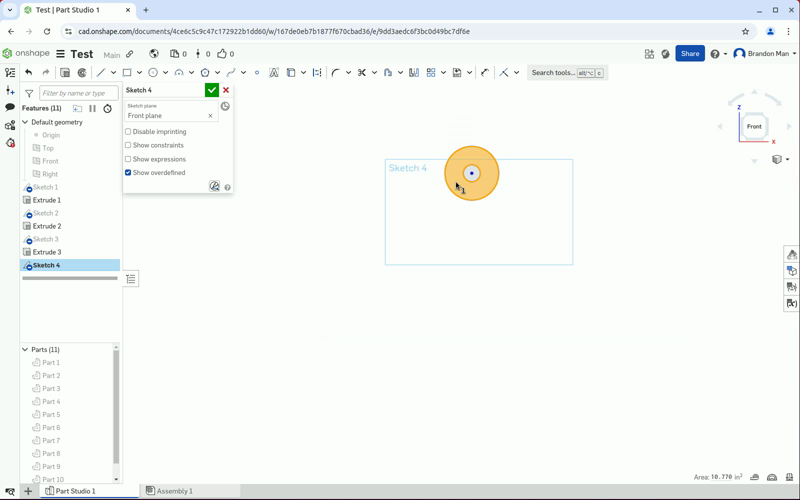
scroll(-6)
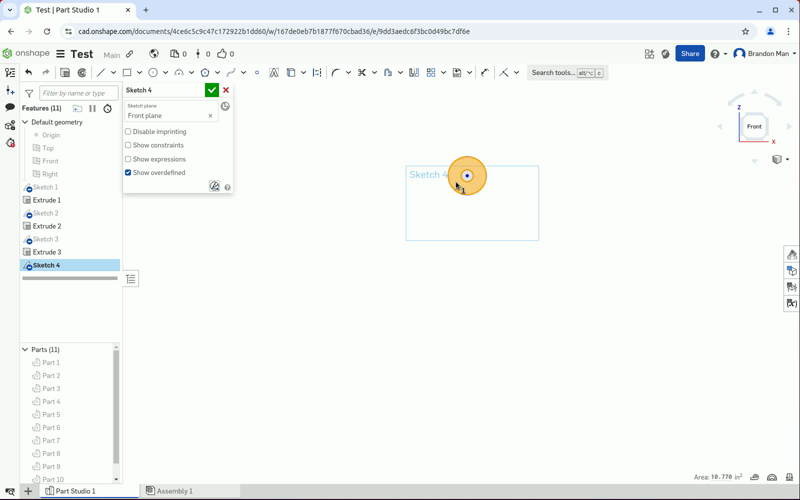
scroll(-6)
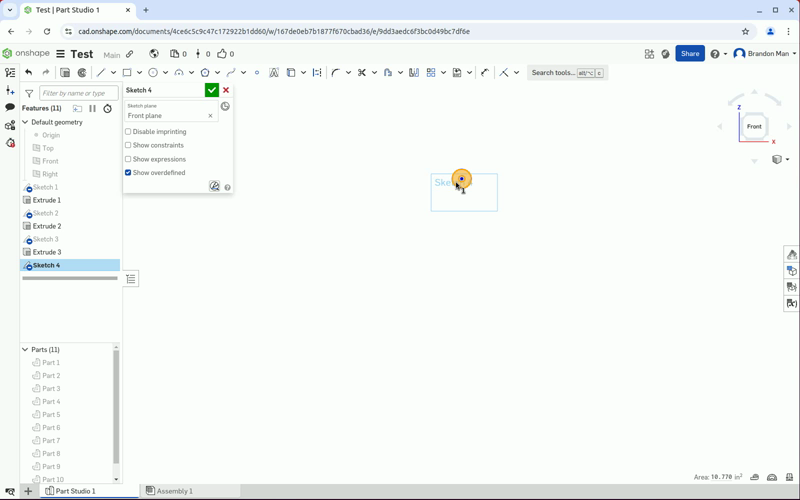
mouse_move(69, 352)
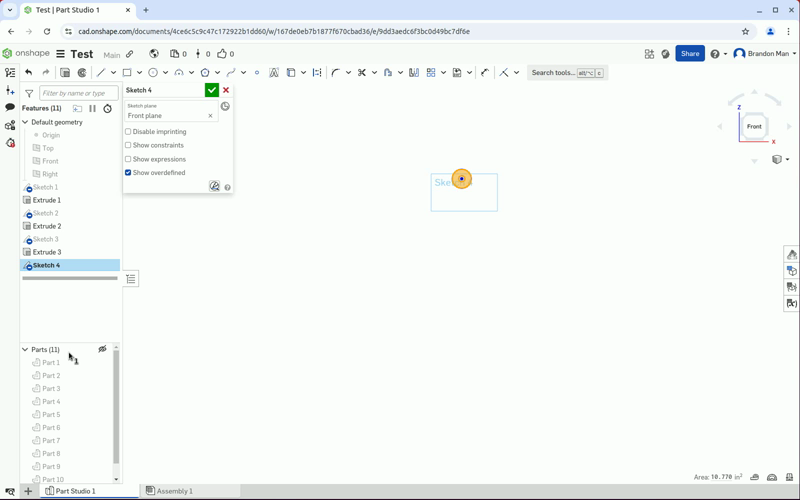
key(shift+y)
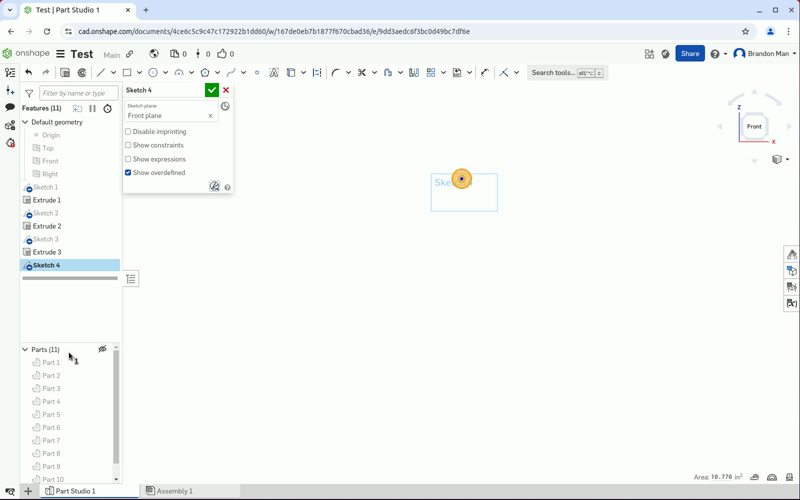
key(shift+e)
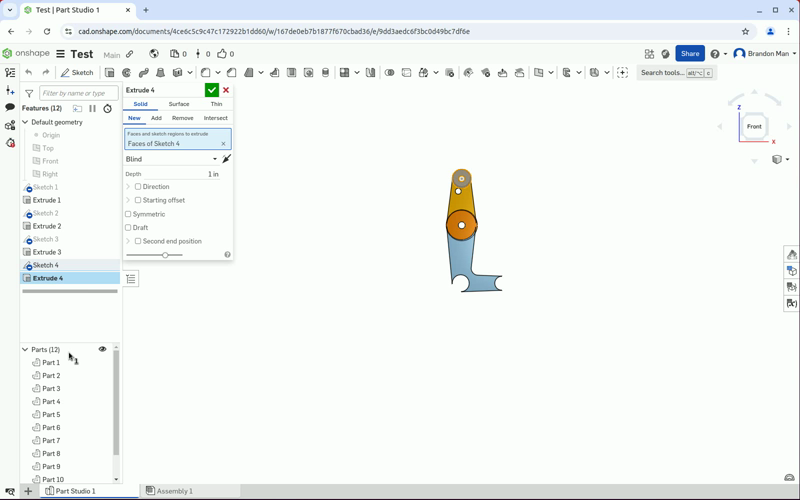
mouse_move(143, 106)
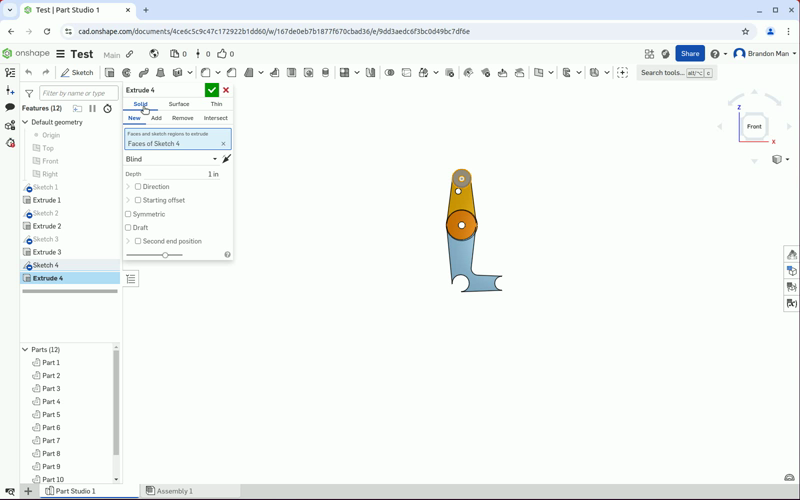
click(143, 106)
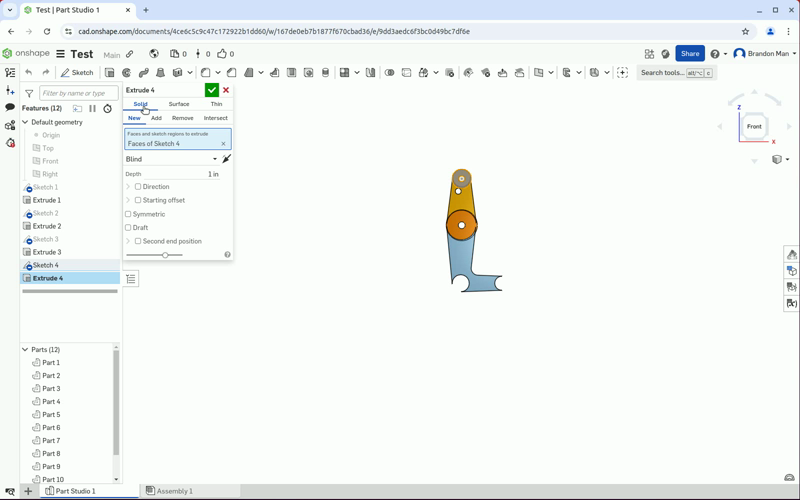
mouse_move(137, 120)
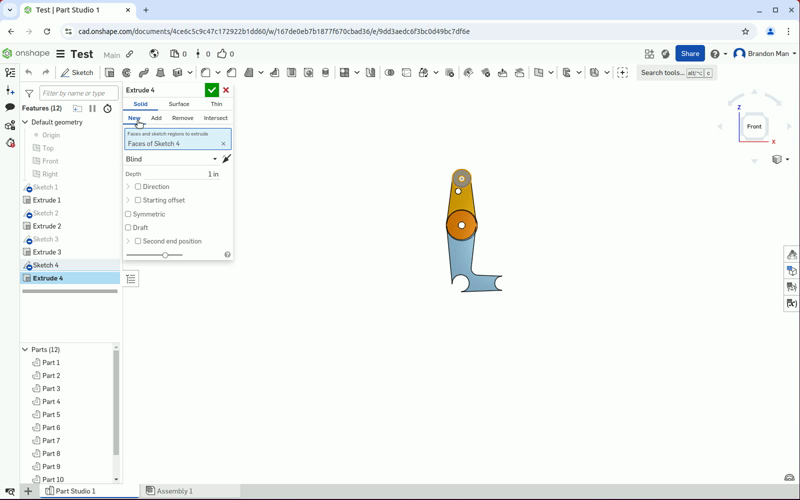
click(137, 120)
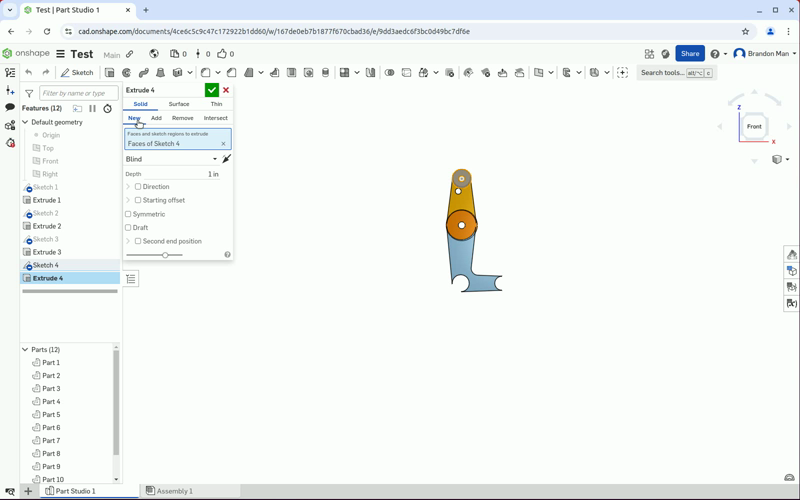
key(tab, 4)
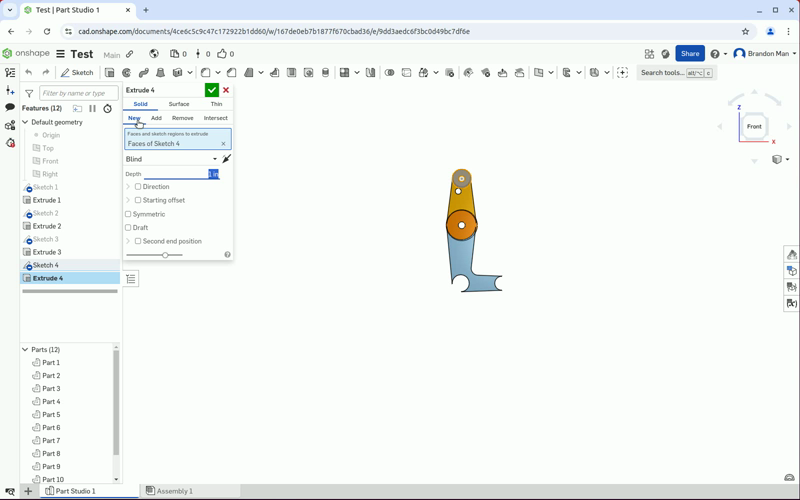
text(0.481)
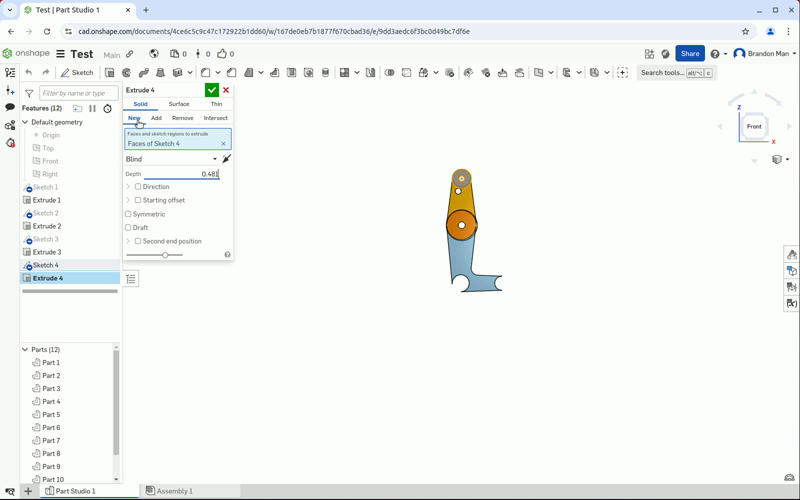
key(enter)
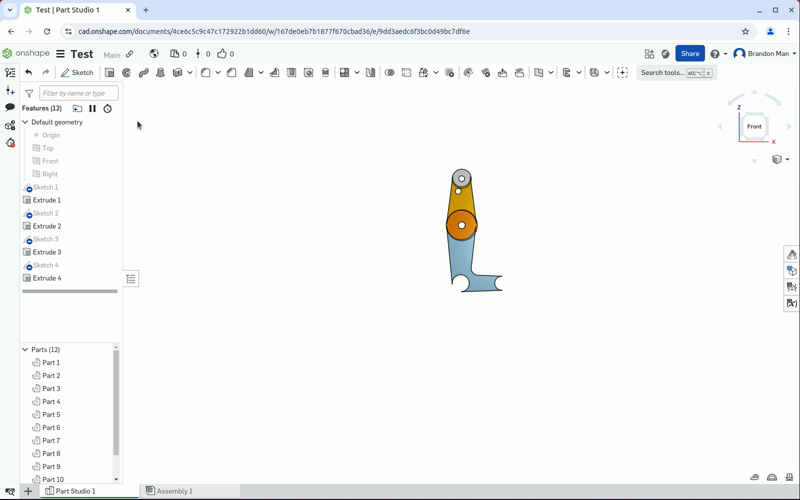
key(shift+h)
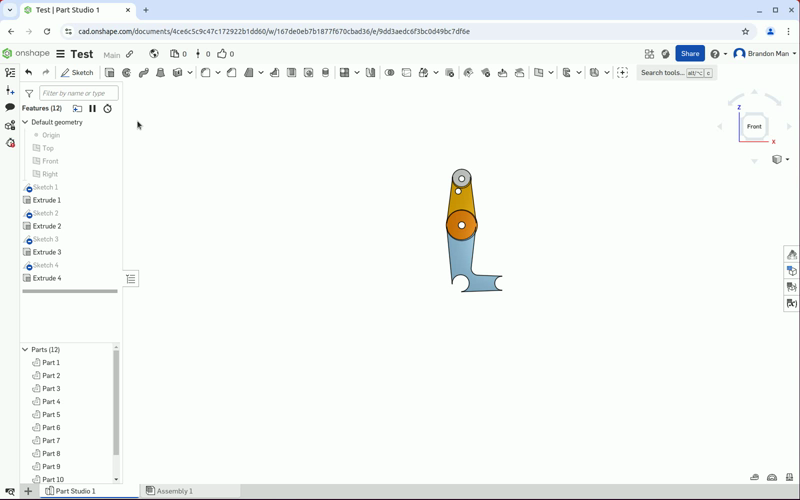
key(shift+h)
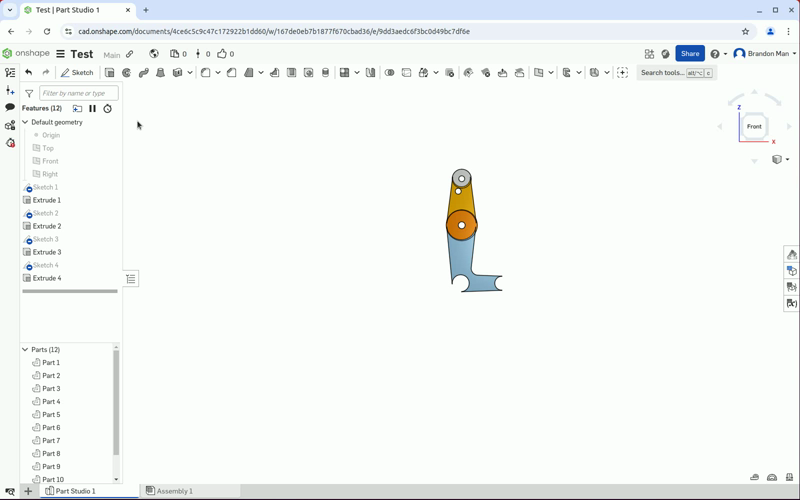
mouse_move(73, 189)
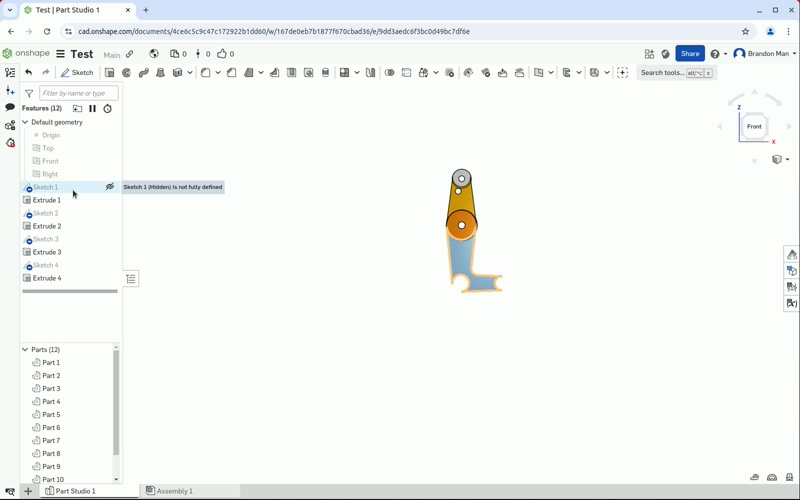
click(73, 189)
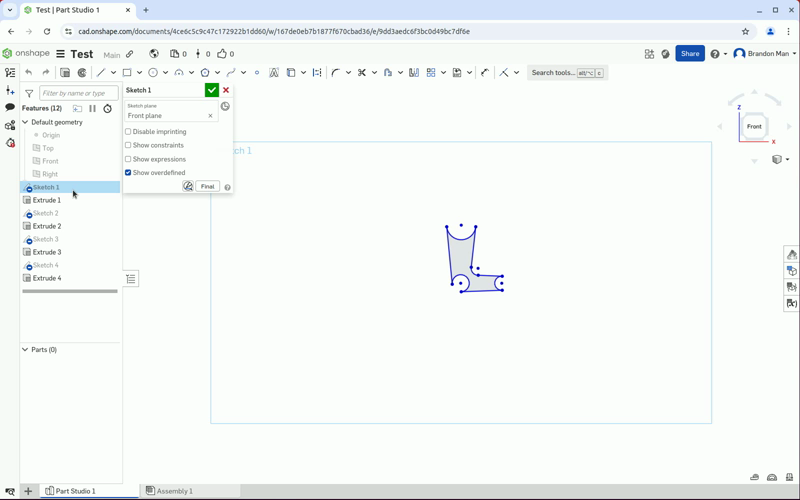
mouse_move(229, 92)
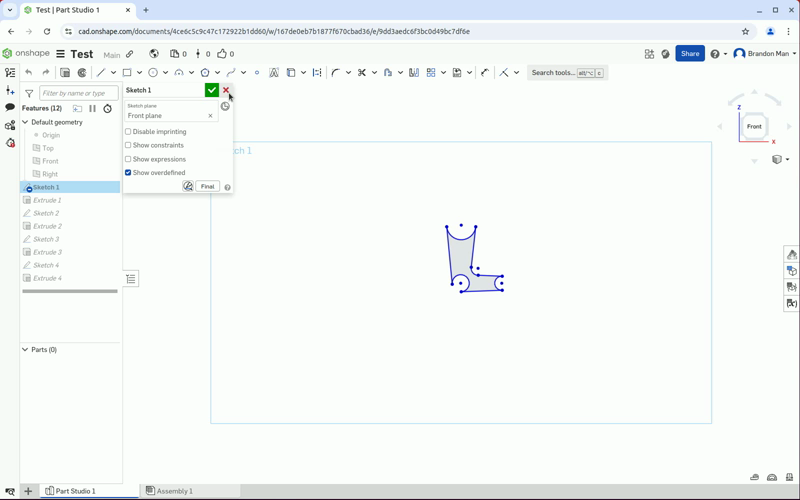
click(229, 92)
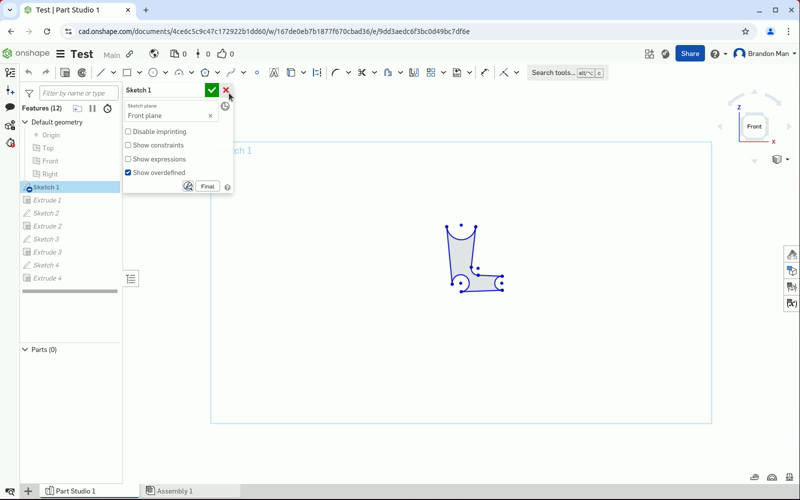
key(shift+s)
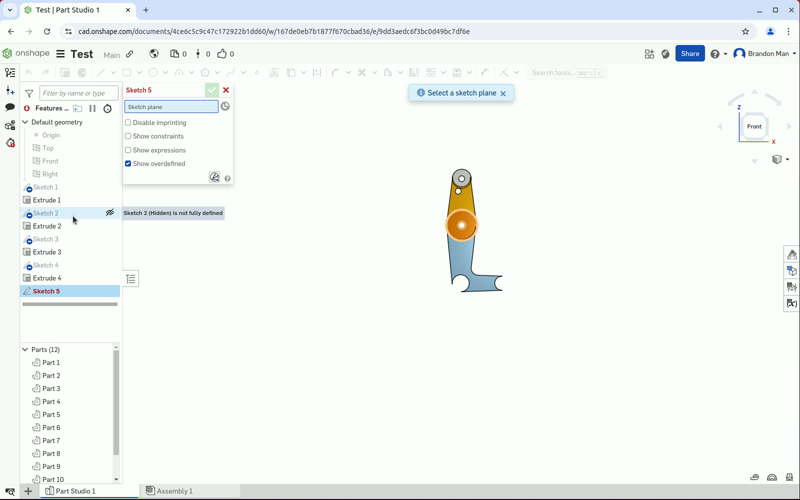
scroll(3)
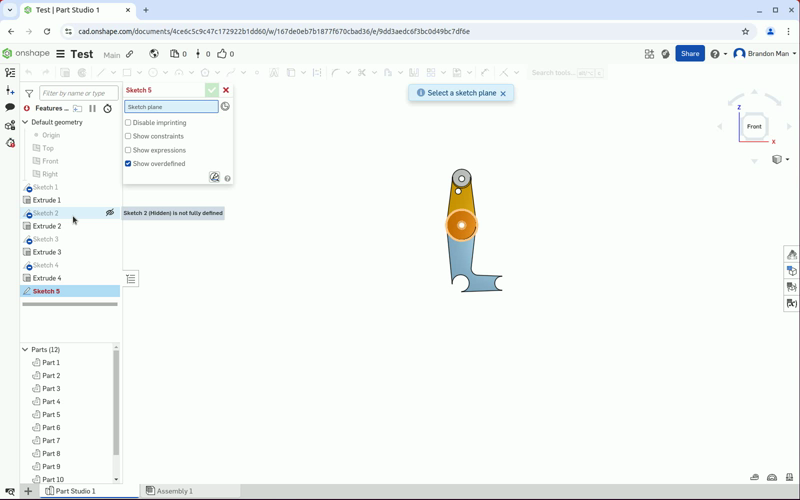
mouse_move(73, 163)
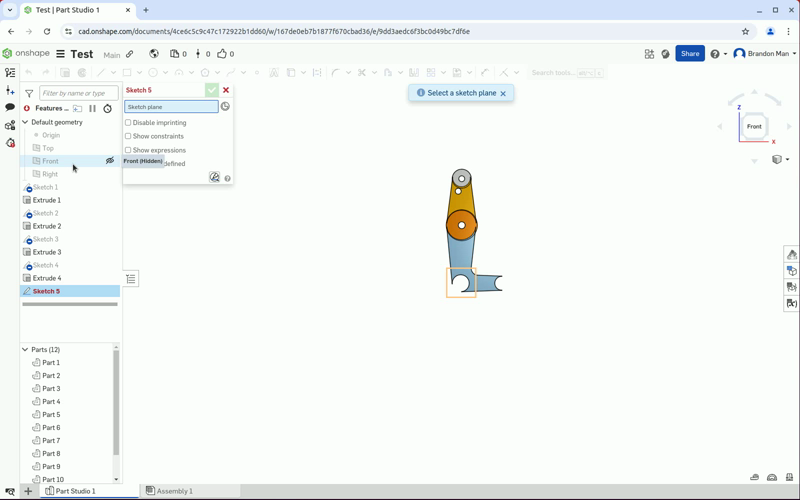
click(73, 163)
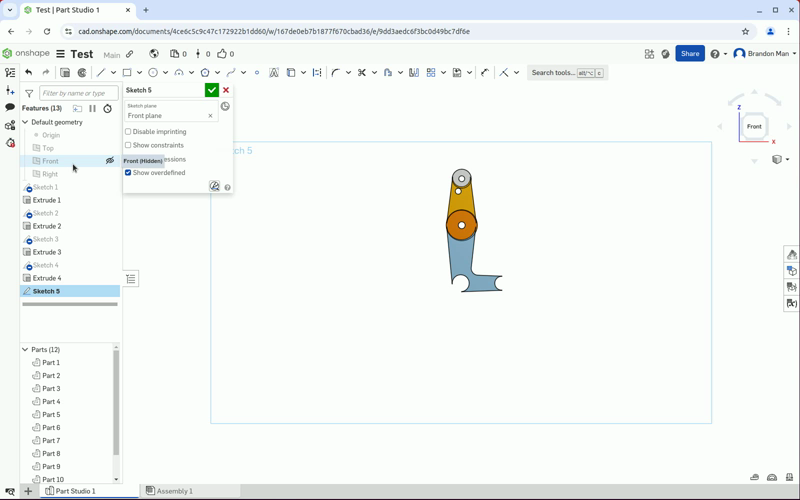
mouse_move(69, 352)
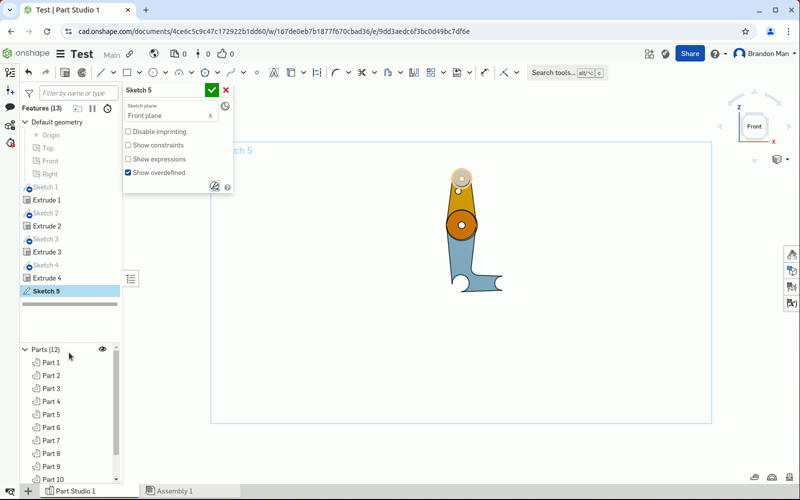
key(y)
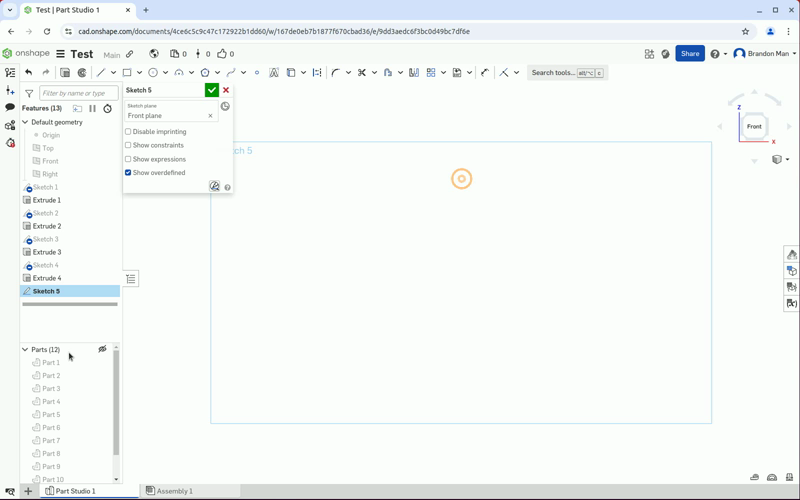
key(c)
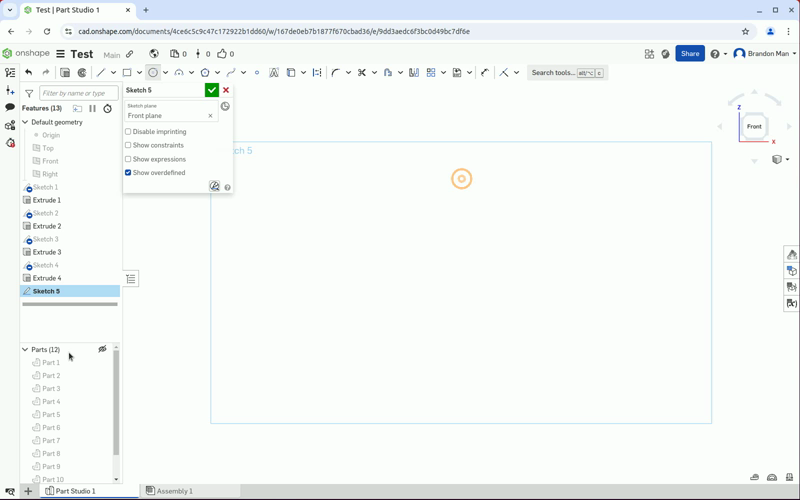
key_down(shift)
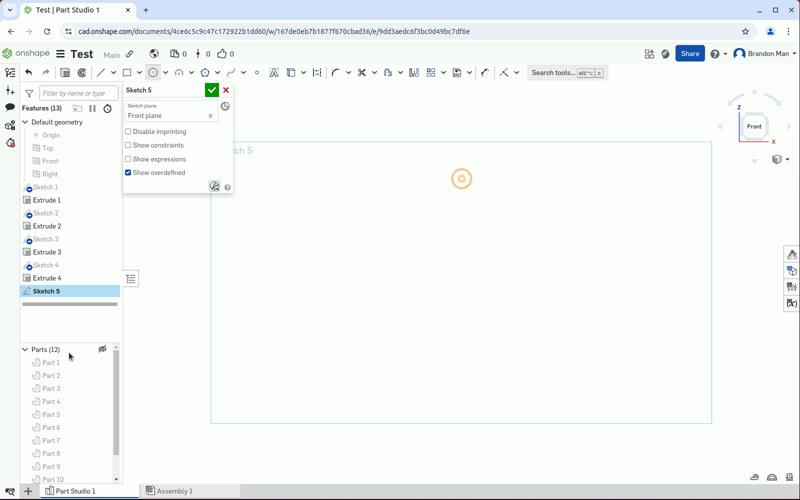
mouse_move(501, 282)
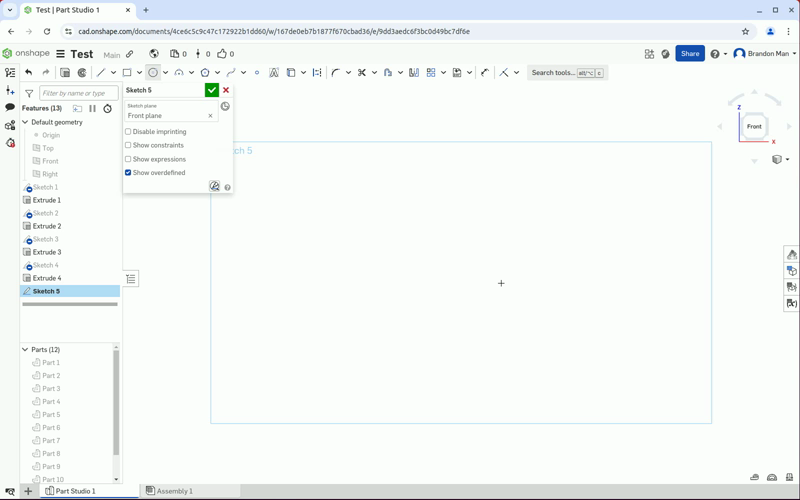
click(501, 282)
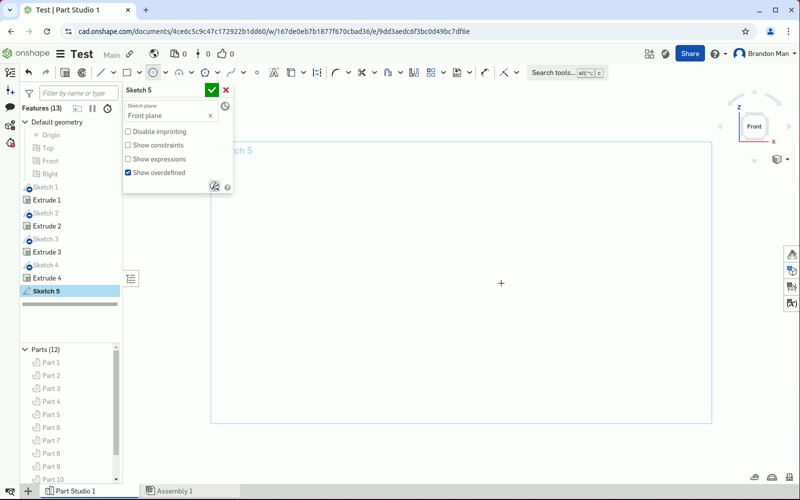
key_up(shift)
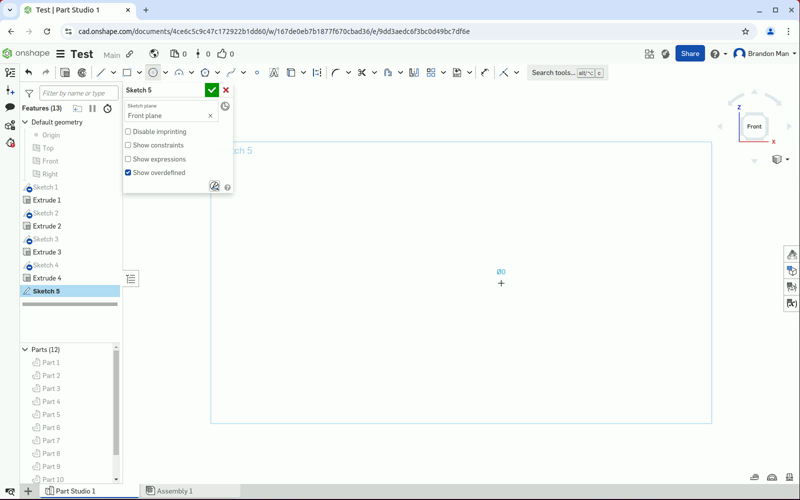
mouse_move(508, 282)
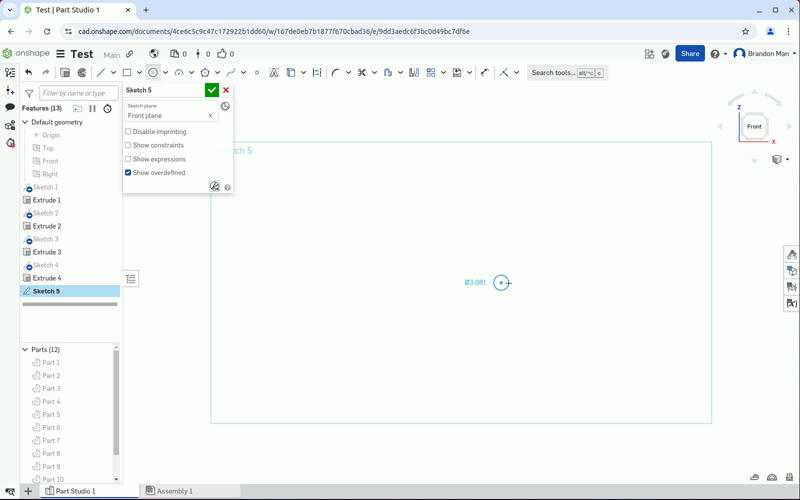
click(508, 282)
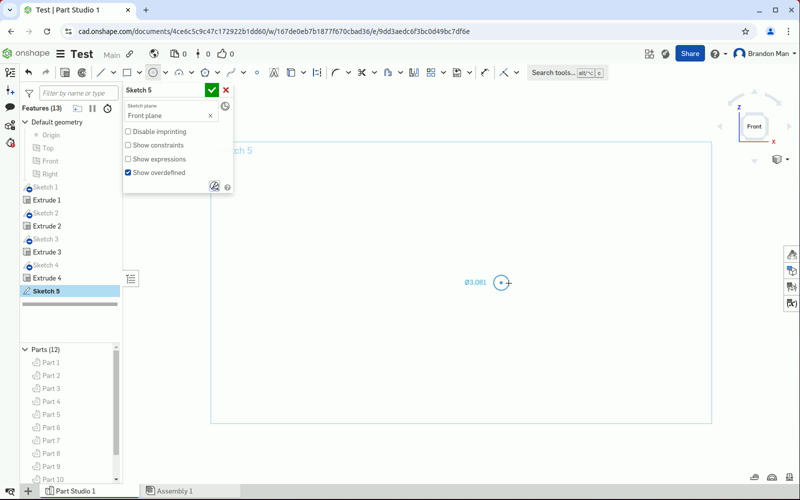
key(esc)
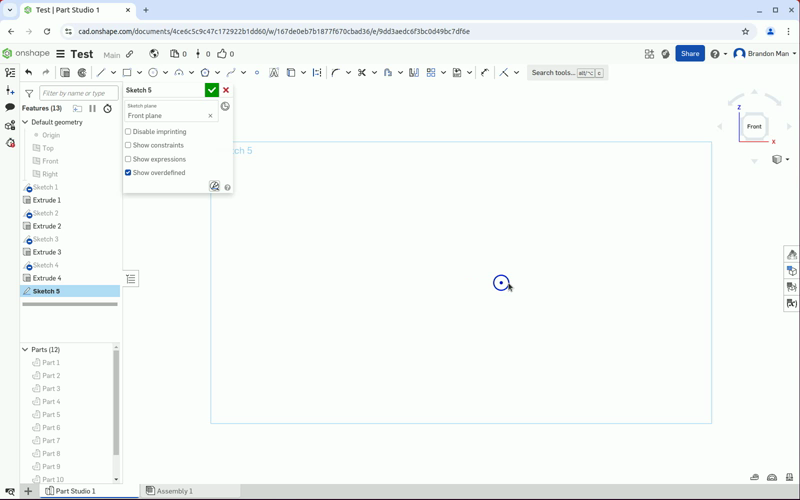
key(c)
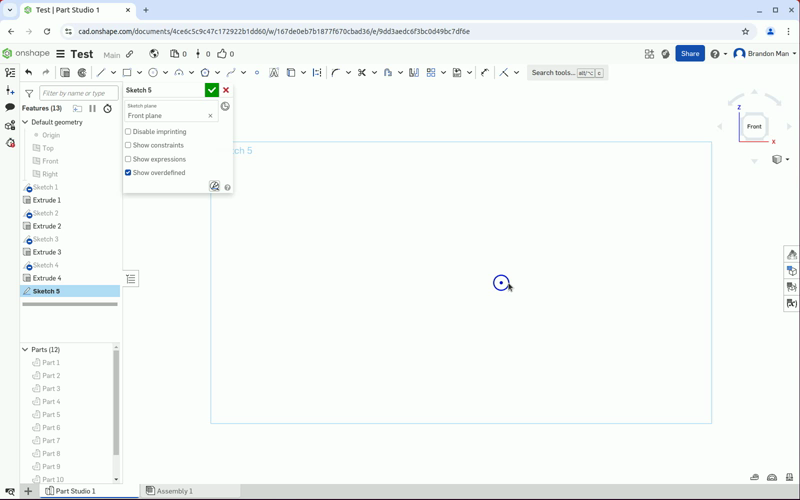
key_down(shift)
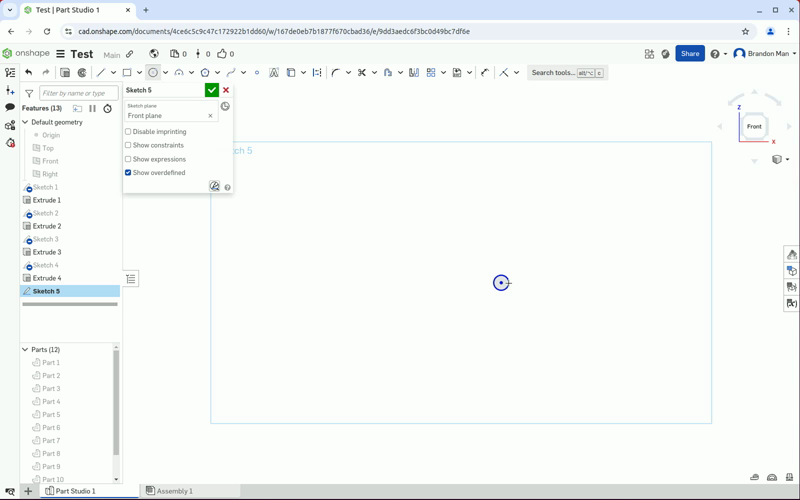
mouse_move(501, 282)
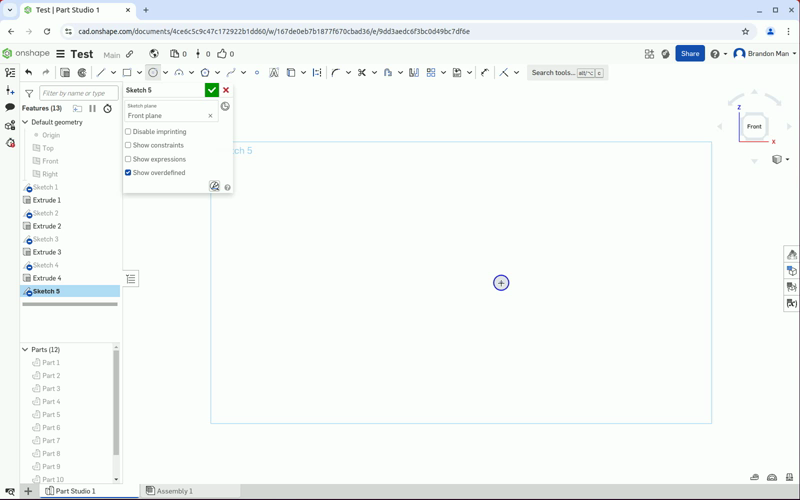
click(501, 282)
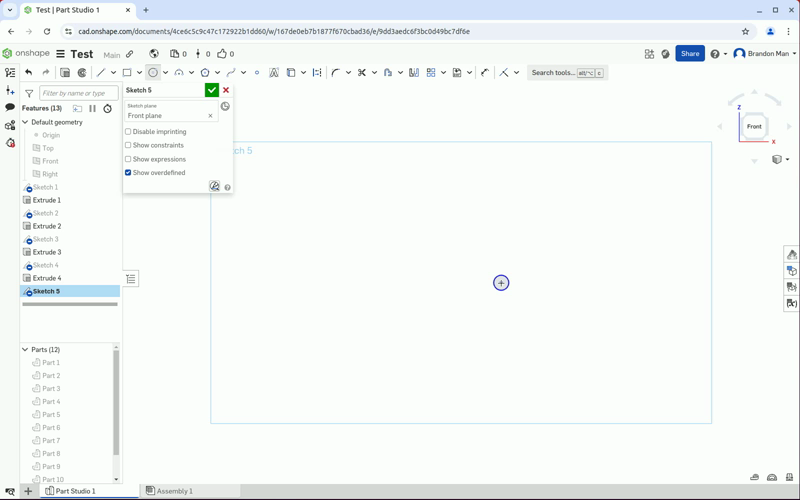
key_up(shift)
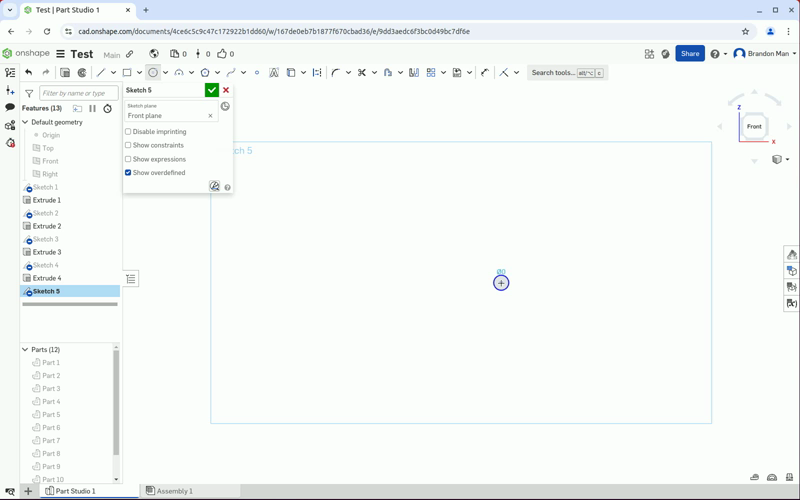
mouse_move(504, 282)
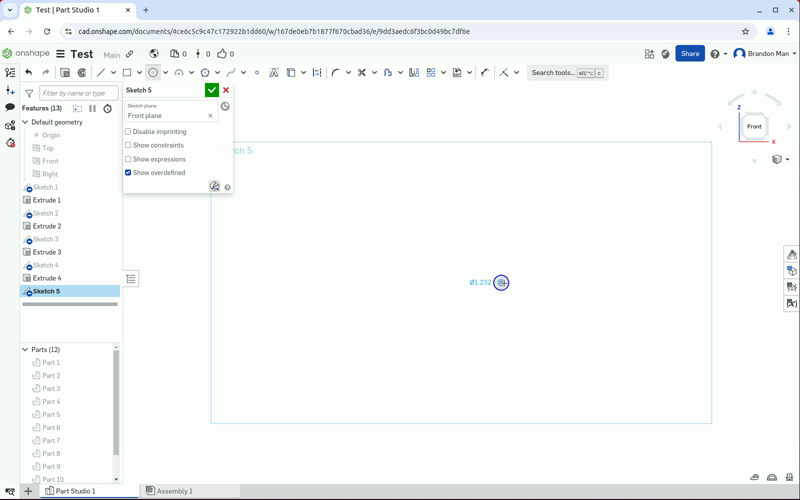
scroll(6)
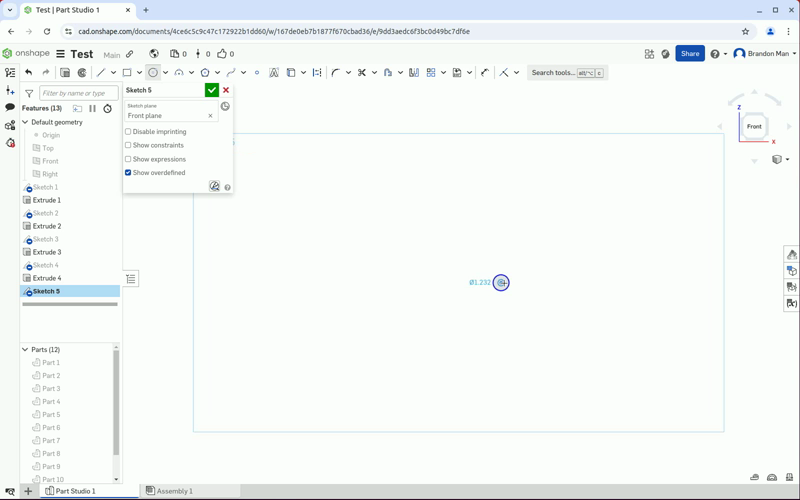
scroll(6)
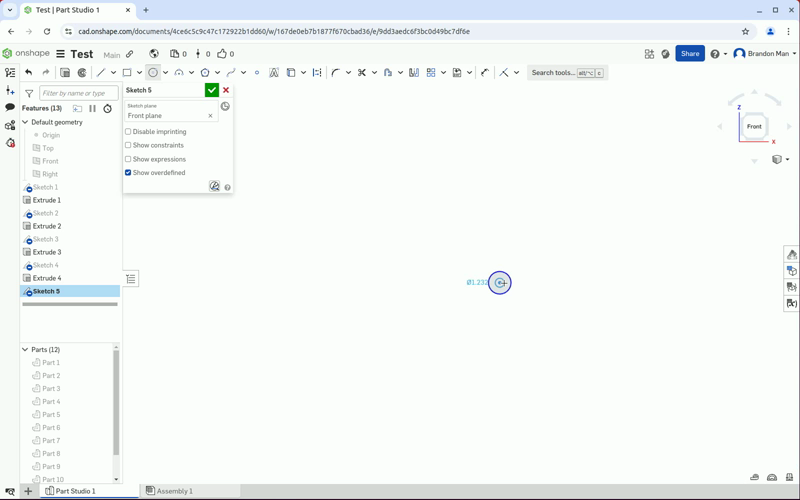
scroll(6)
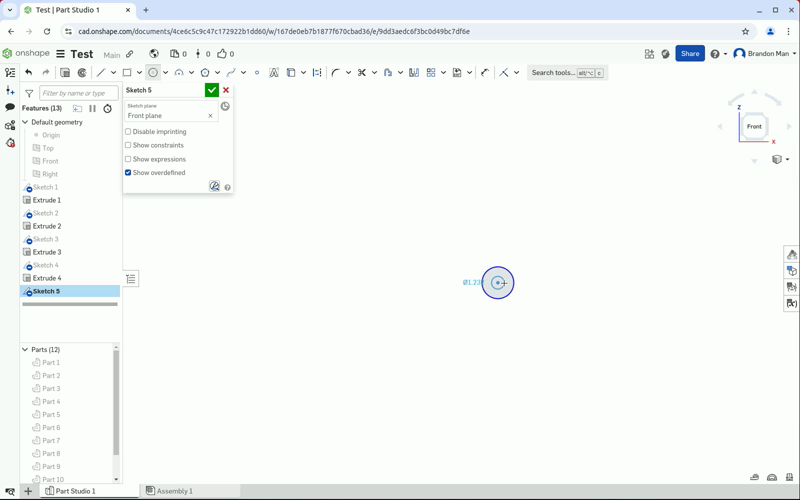
scroll(6)
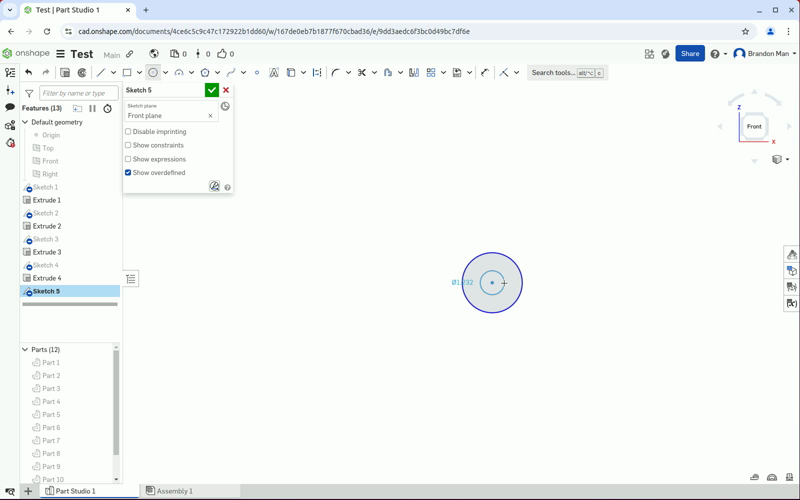
scroll(6)
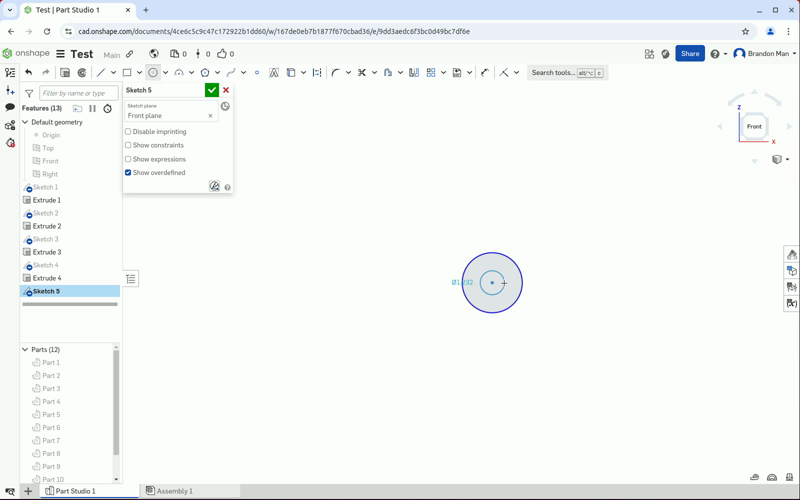
scroll(6)
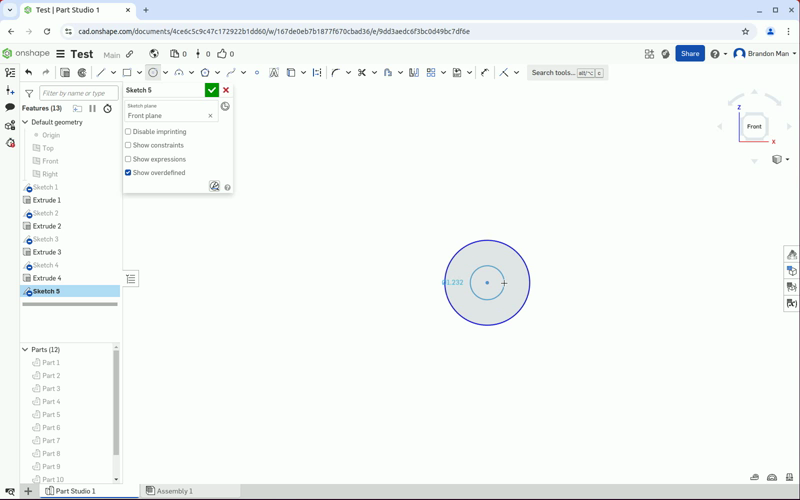
scroll(6)
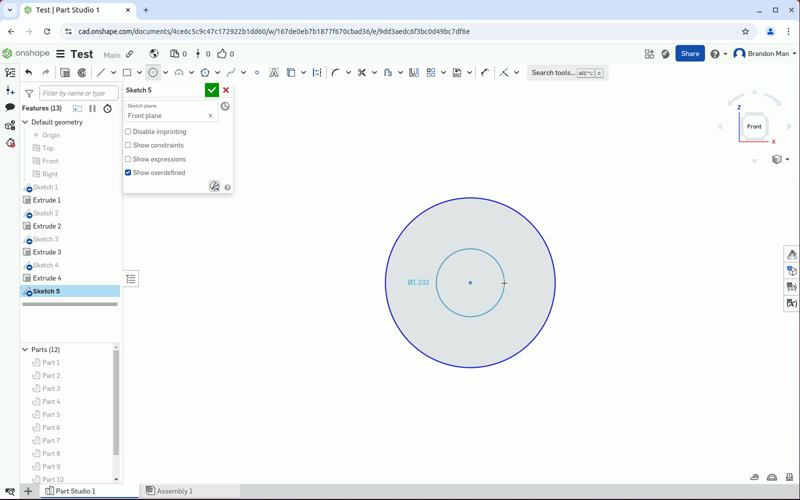
click(504, 282)
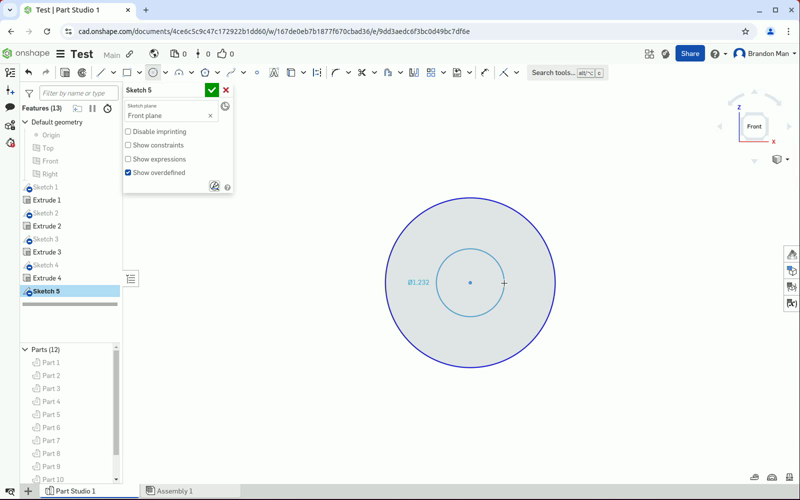
scroll(-6)
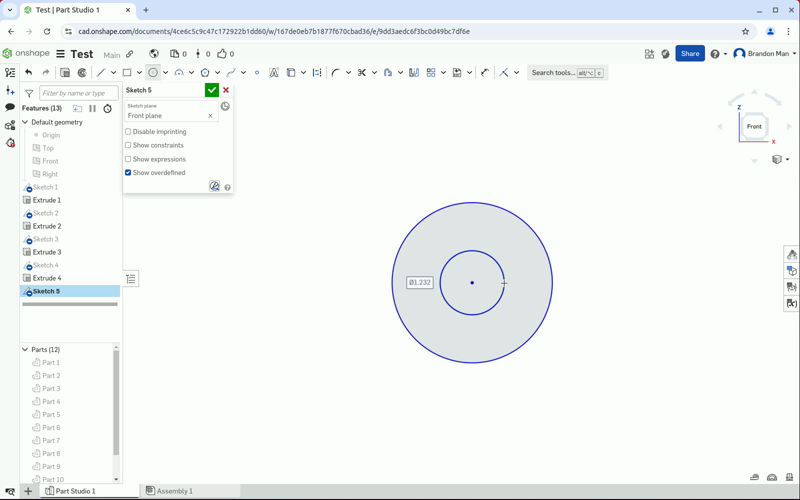
scroll(-6)
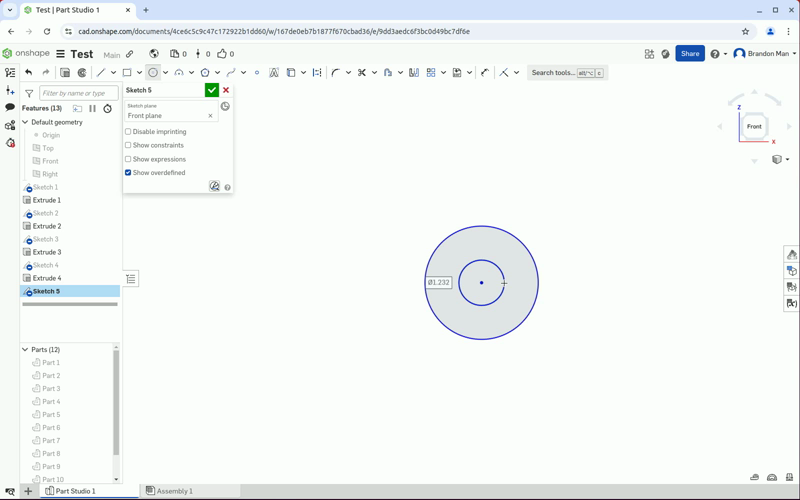
scroll(-6)
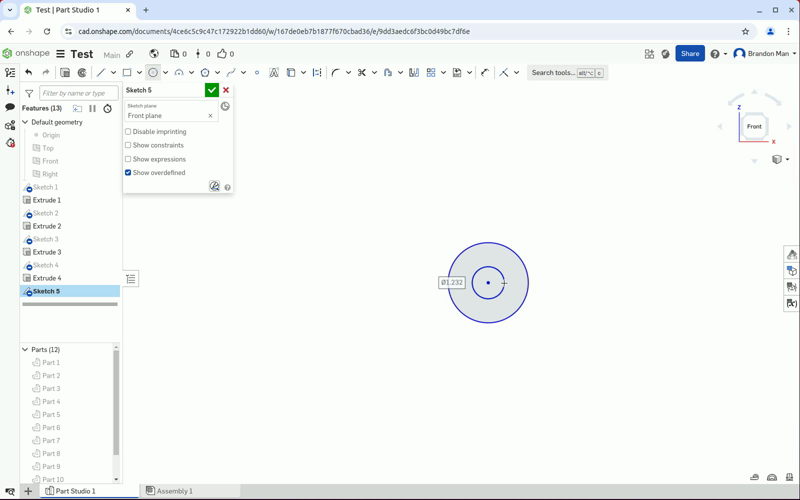
scroll(-6)
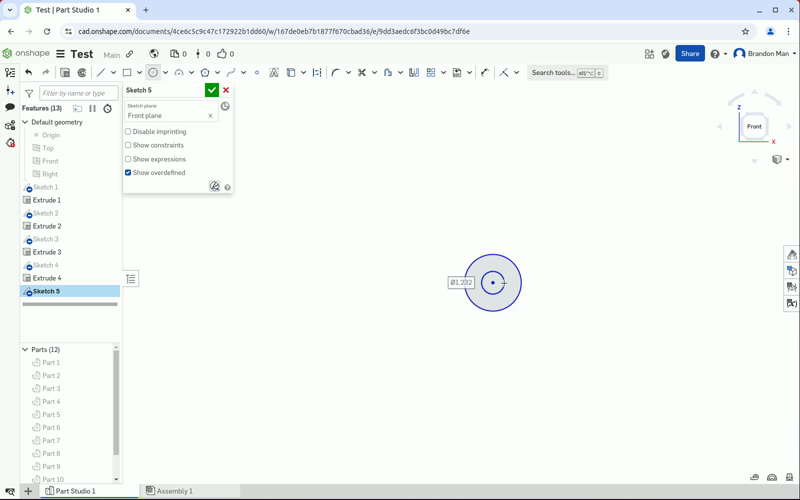
scroll(-6)
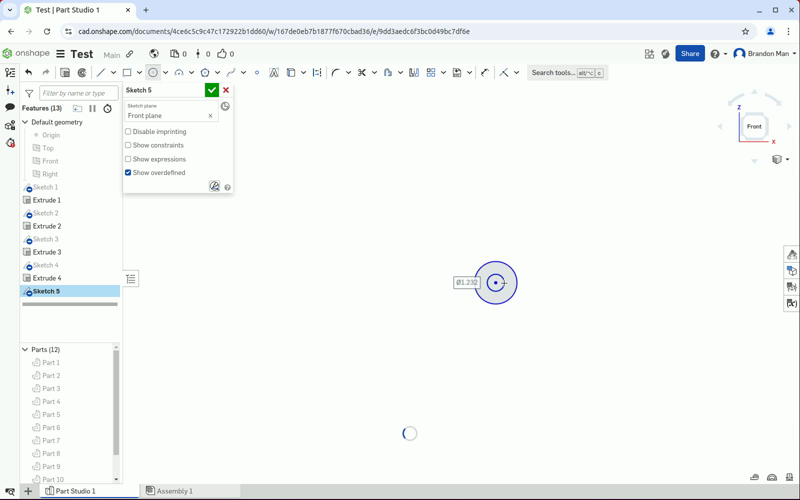
scroll(-6)
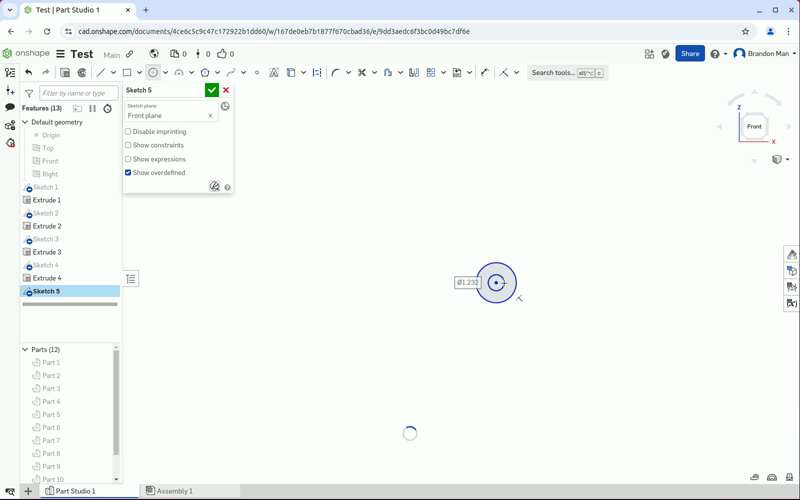
scroll(-6)
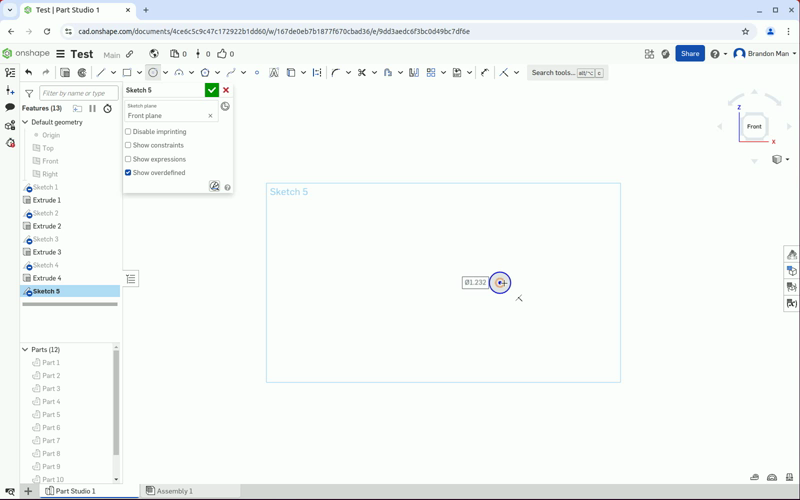
key(esc)
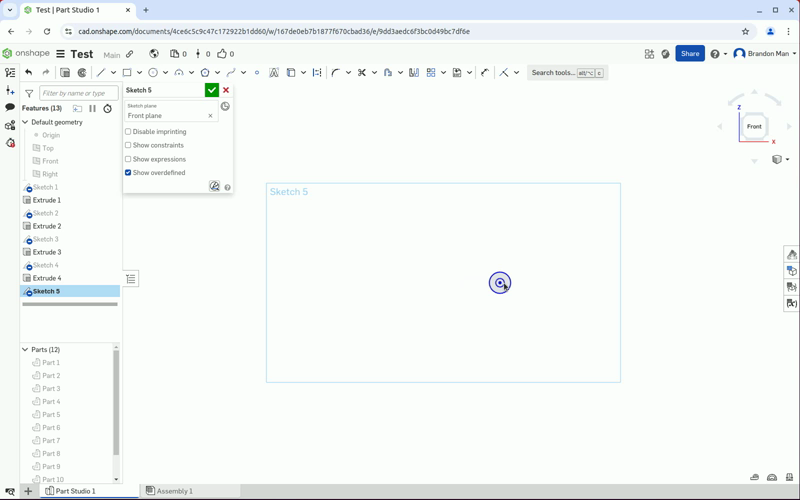
mouse_move(505, 286)
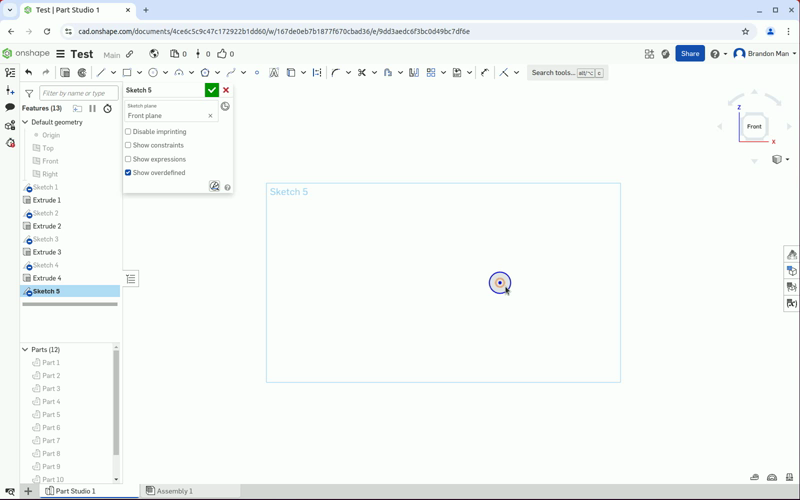
scroll(6)
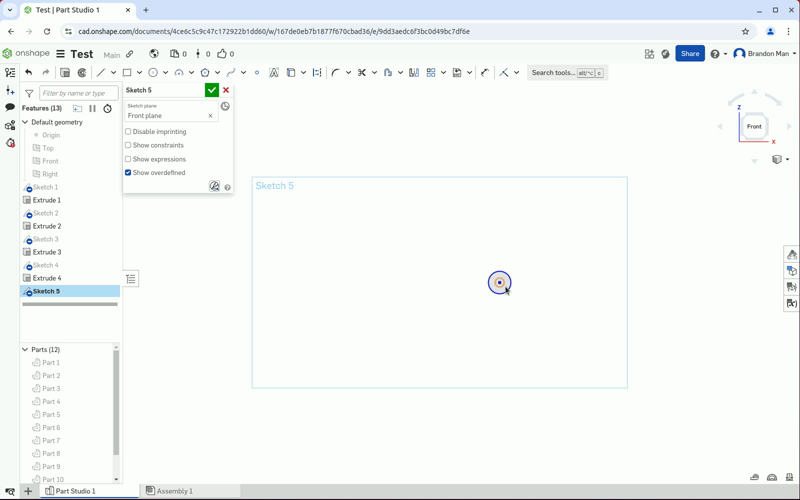
scroll(6)
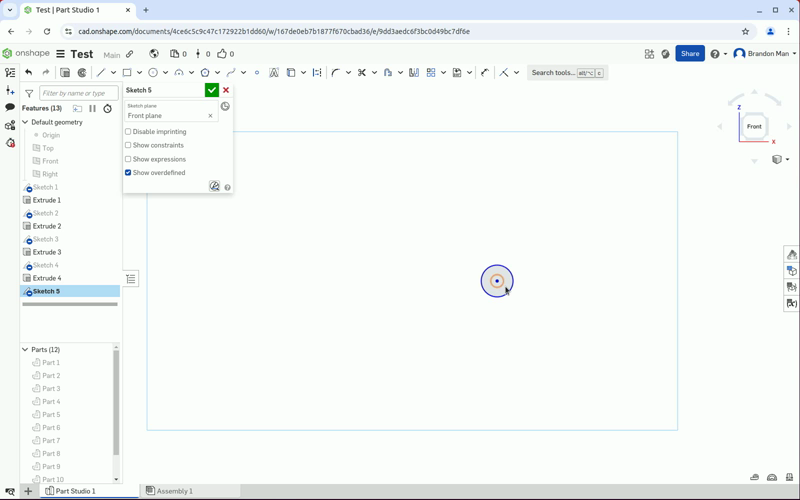
scroll(6)
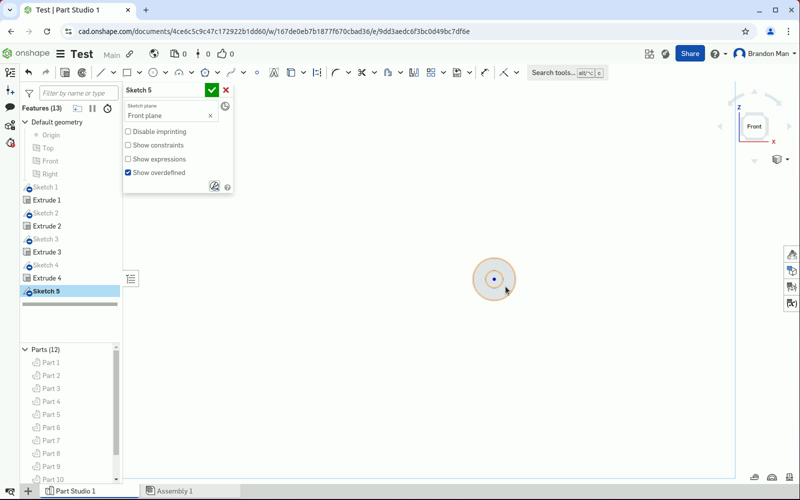
scroll(6)
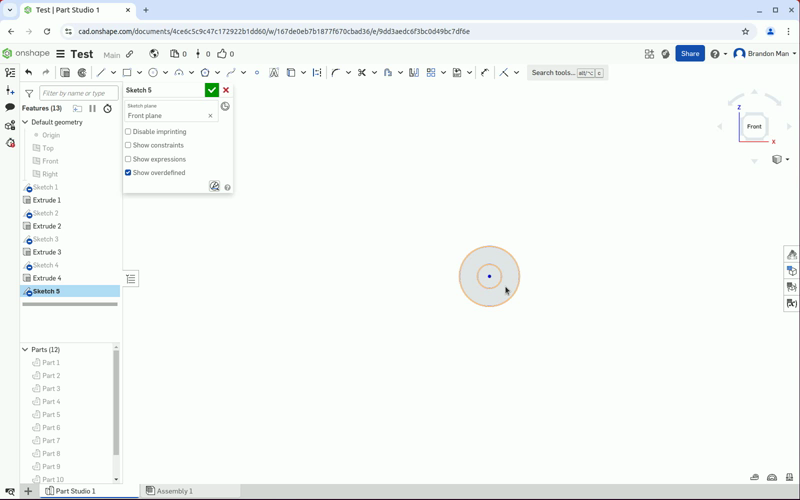
scroll(6)
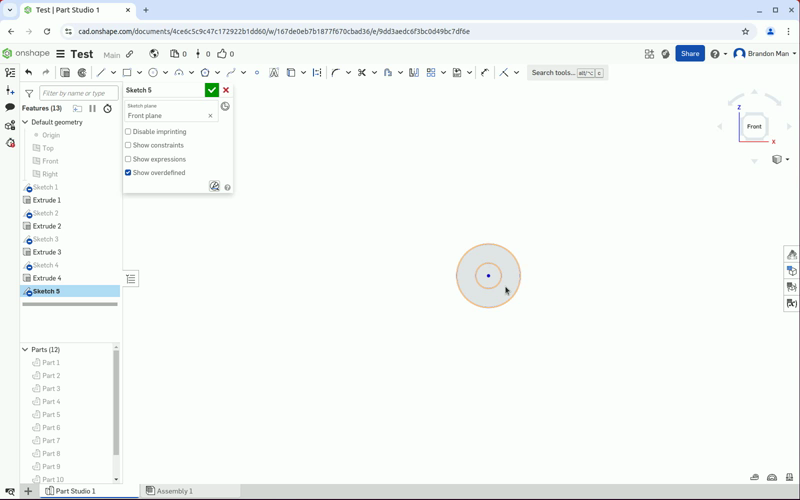
scroll(6)
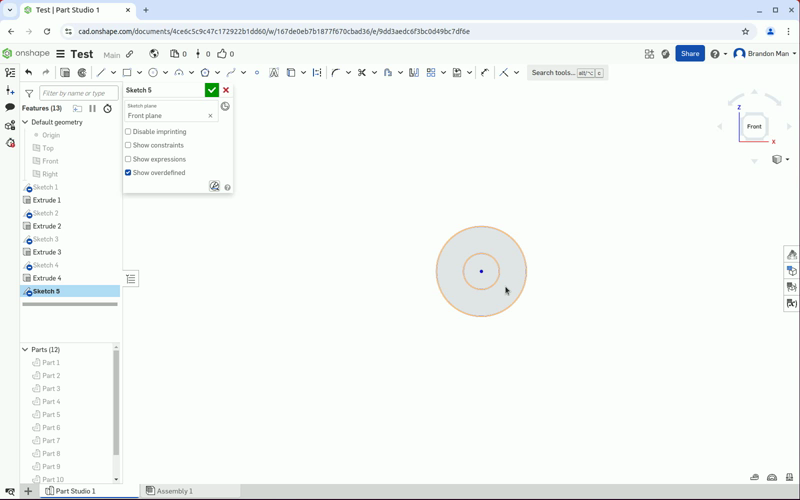
scroll(6)
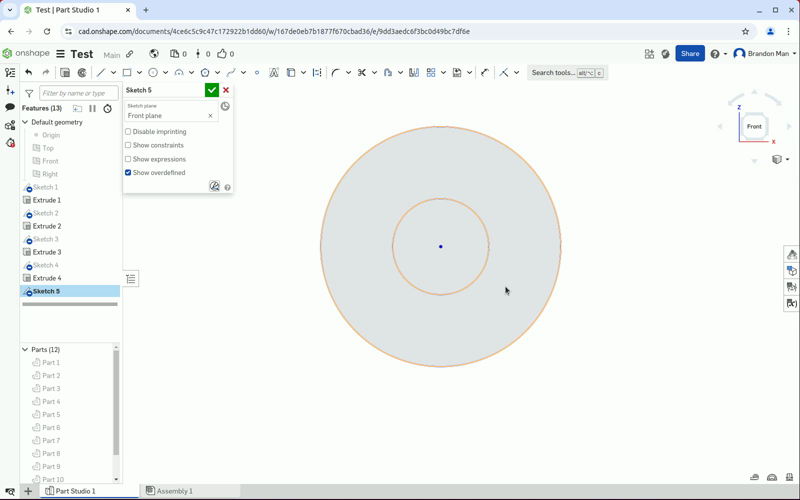
click(505, 286)
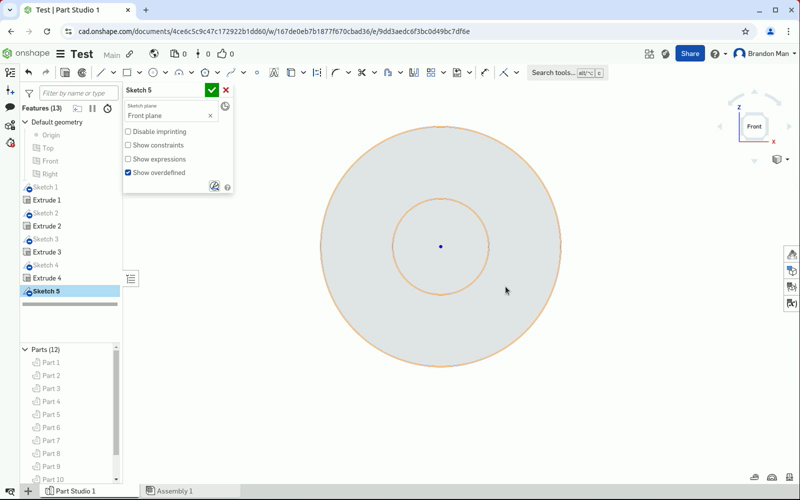
scroll(-6)
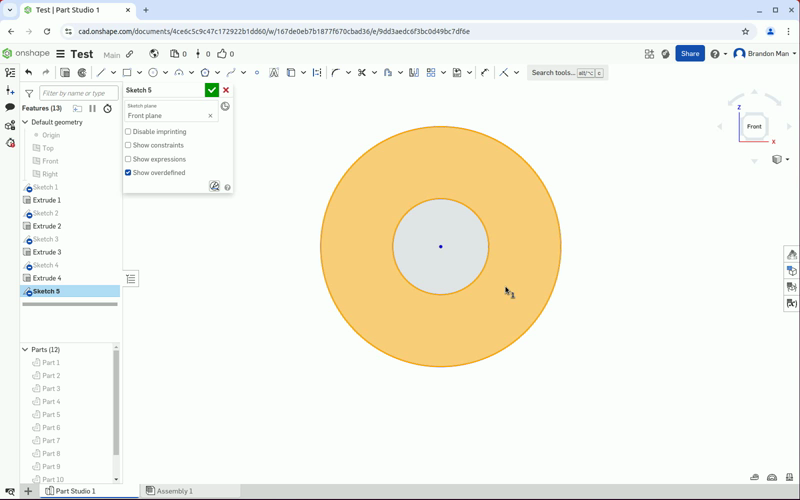
scroll(-6)
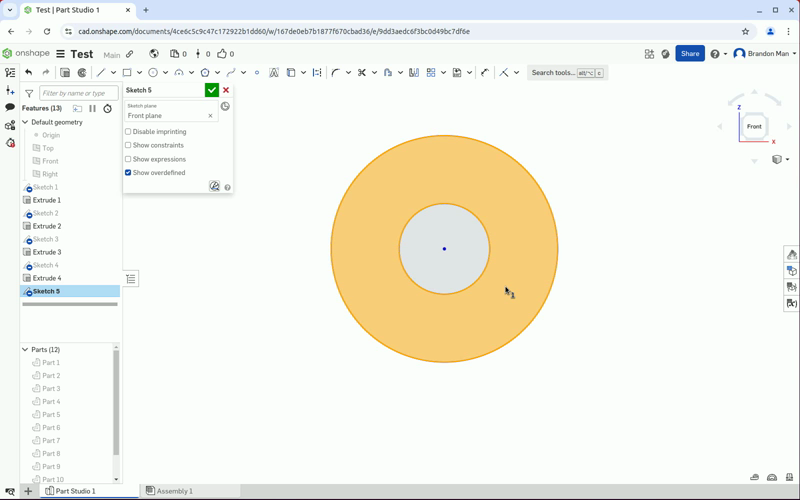
scroll(-6)
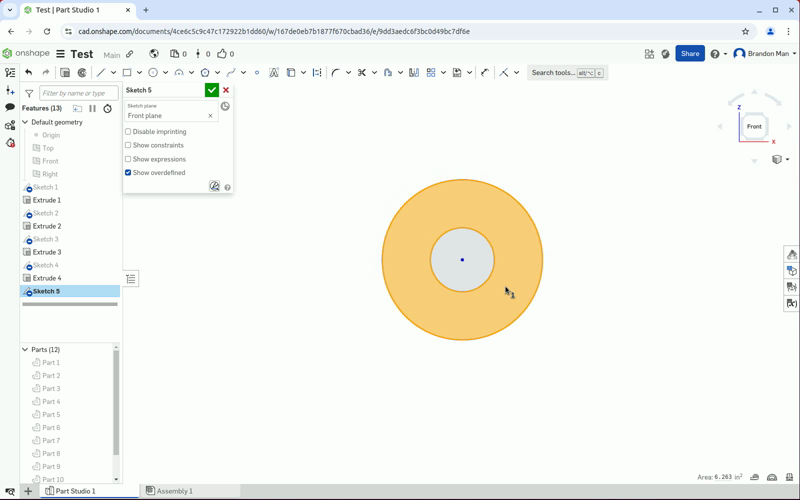
scroll(-6)
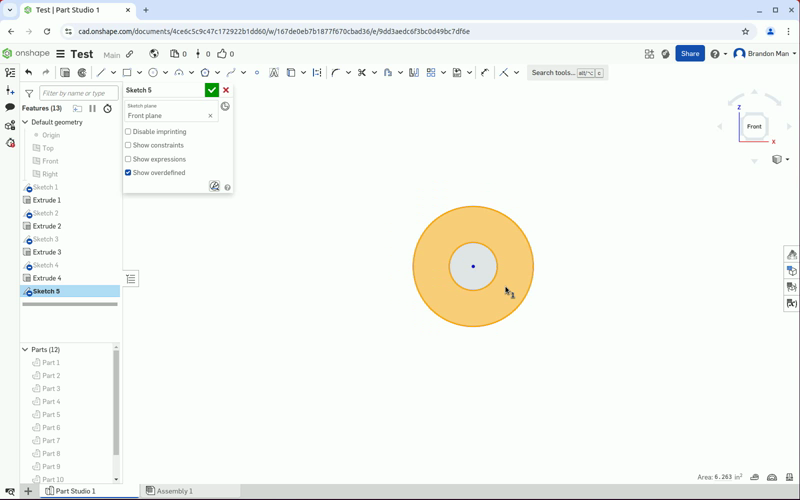
scroll(-6)
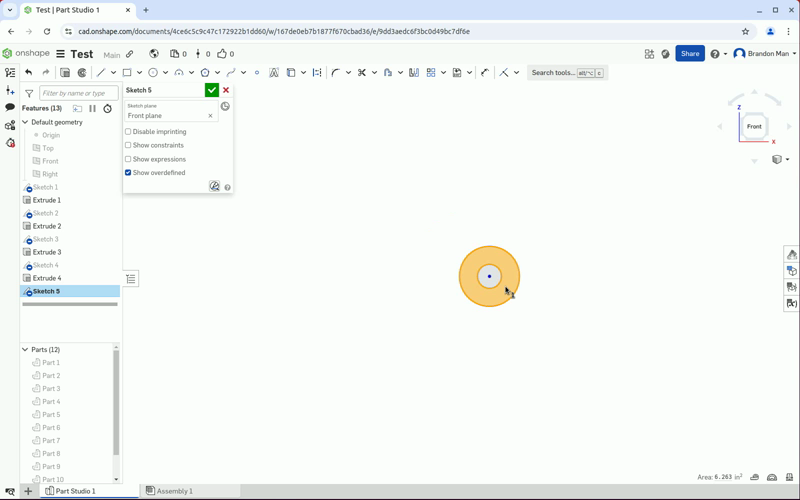
scroll(-6)
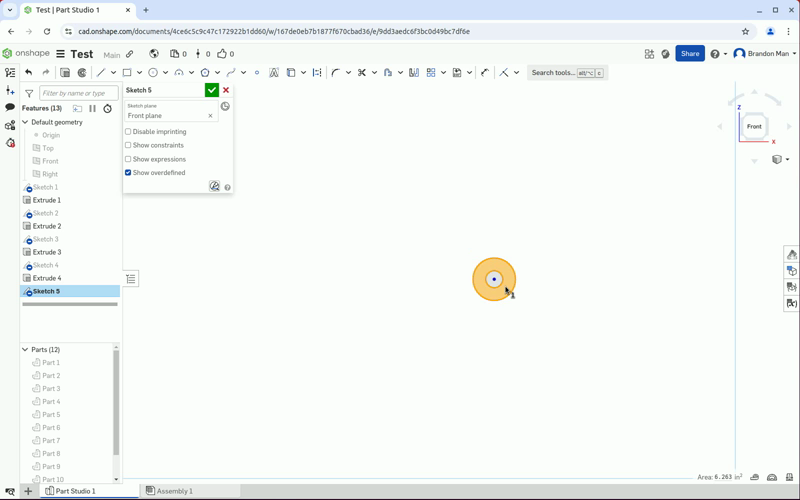
scroll(-6)
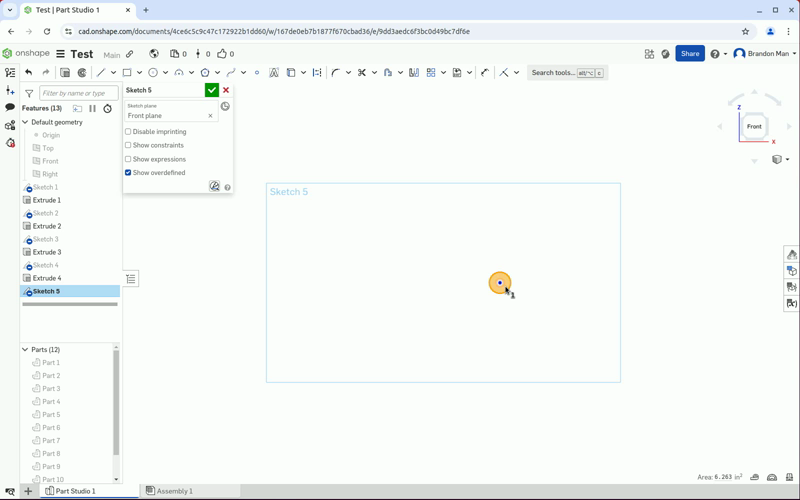
mouse_move(69, 352)
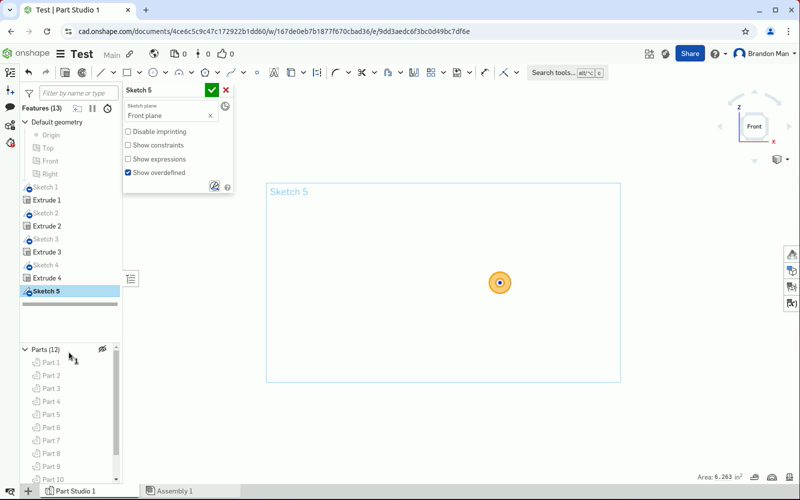
key(shift+y)
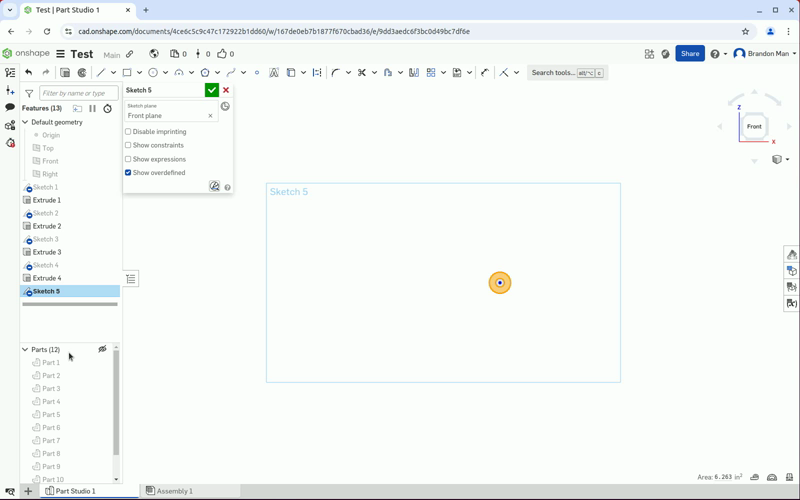
key(shift+e)
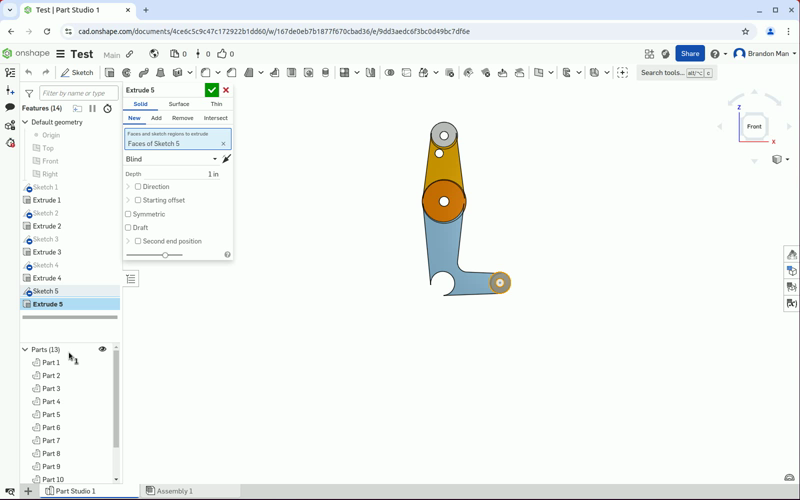
mouse_move(143, 106)
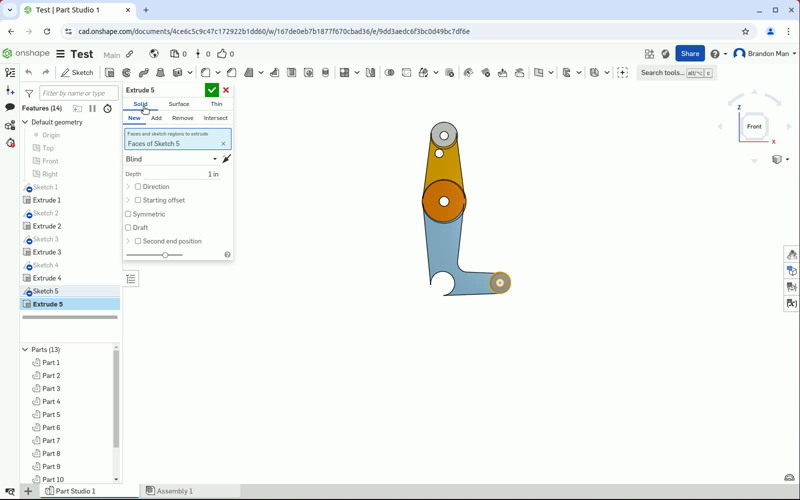
click(143, 106)
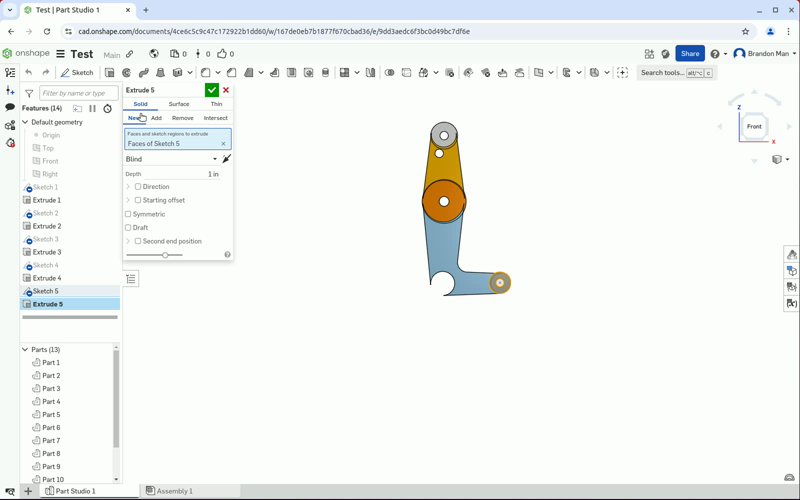
mouse_move(137, 120)
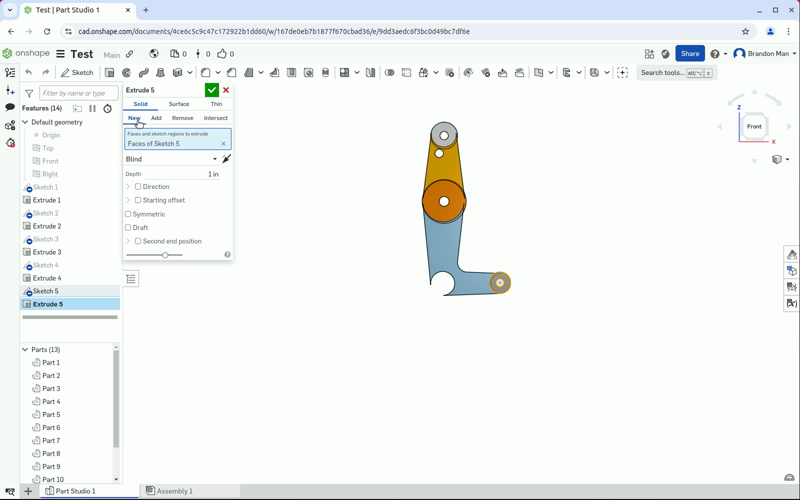
click(137, 120)
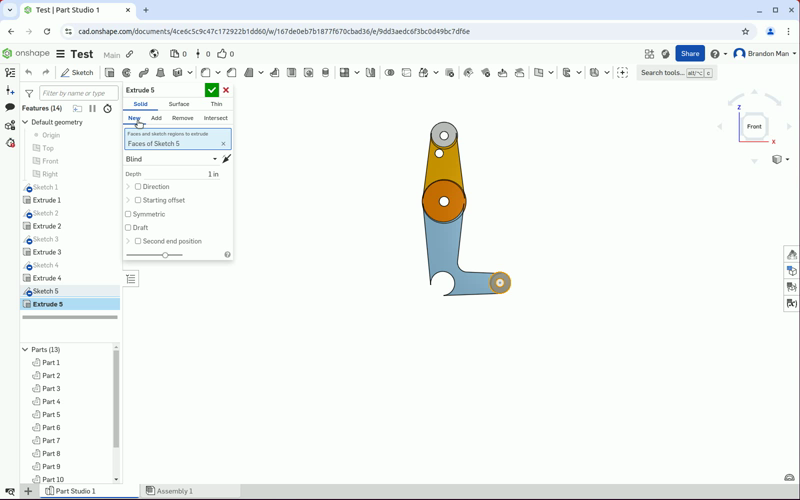
key(tab, 4)
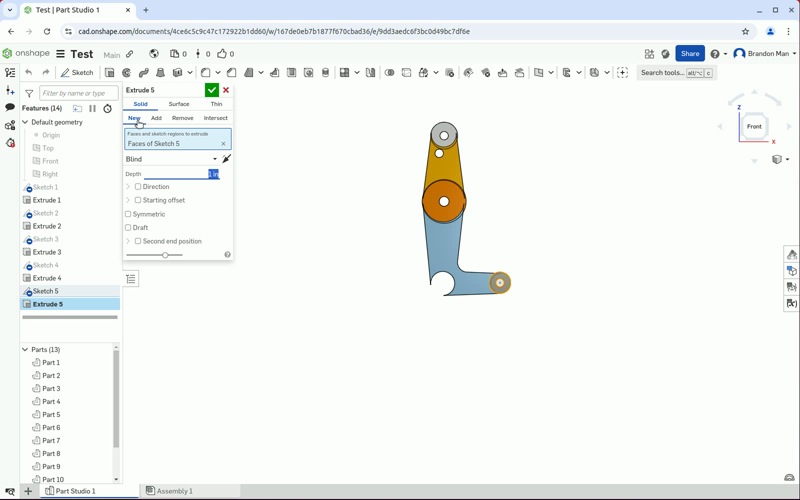
text(0.481)
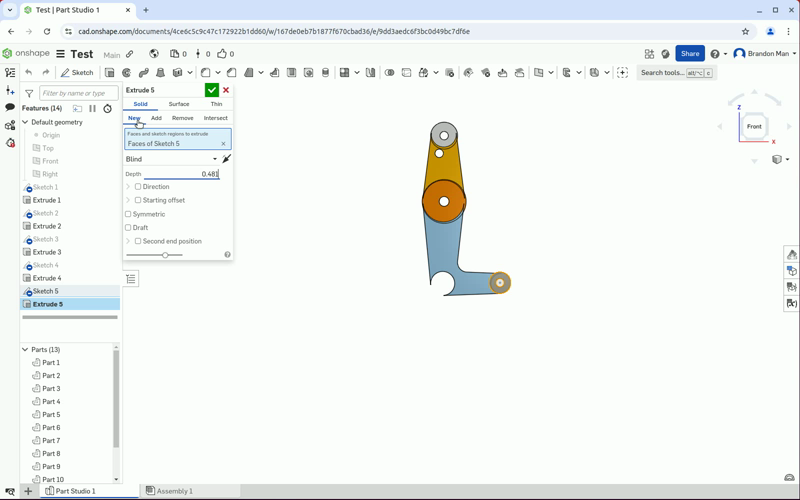
key(enter)
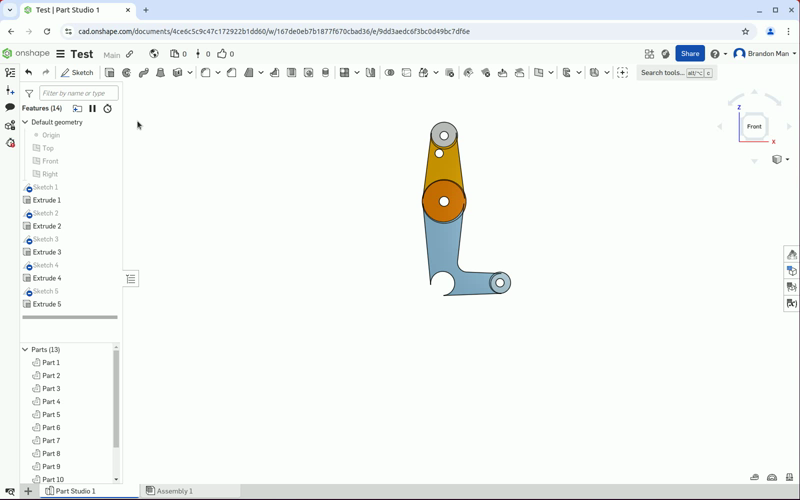
key(shift+h)
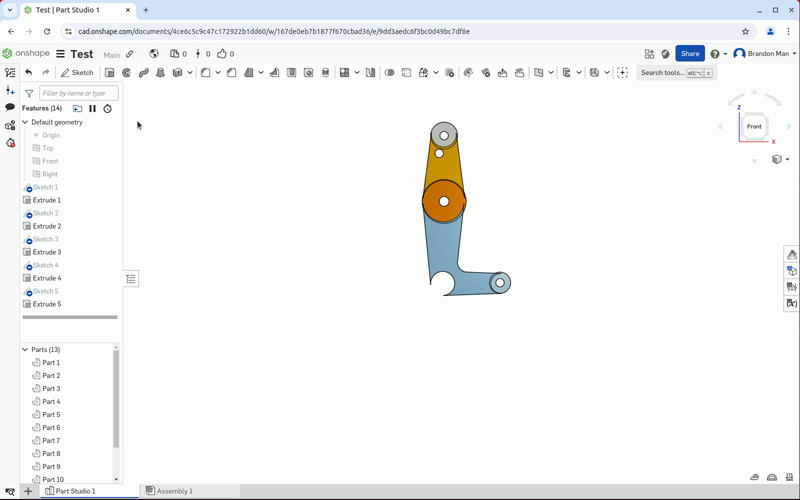
key(shift+h)
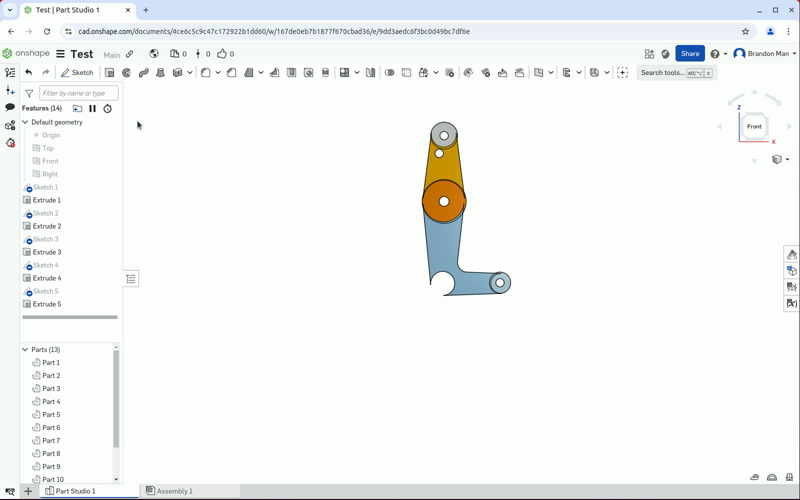
mouse_move(73, 189)
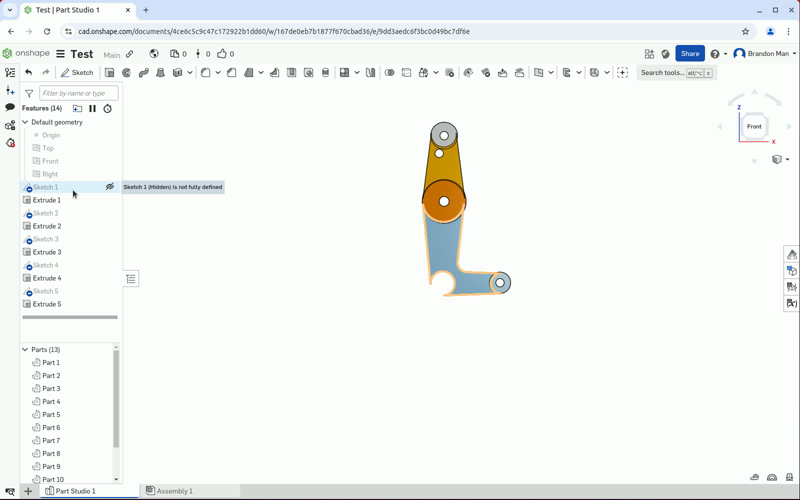
click(73, 189)
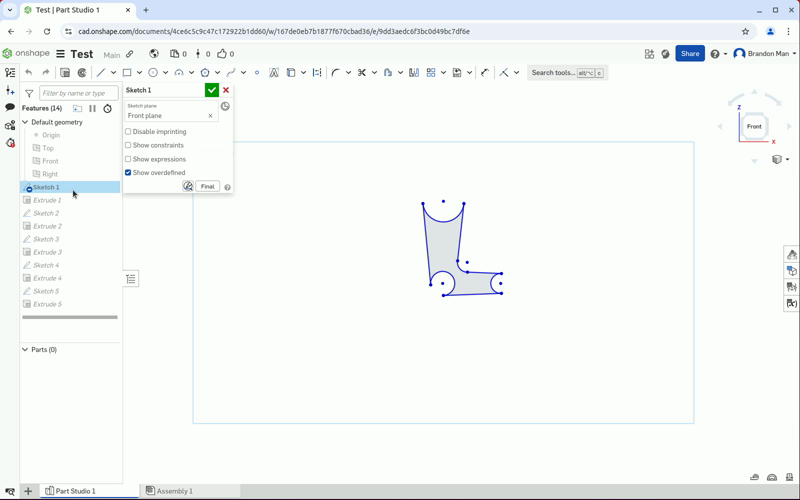
mouse_move(229, 92)
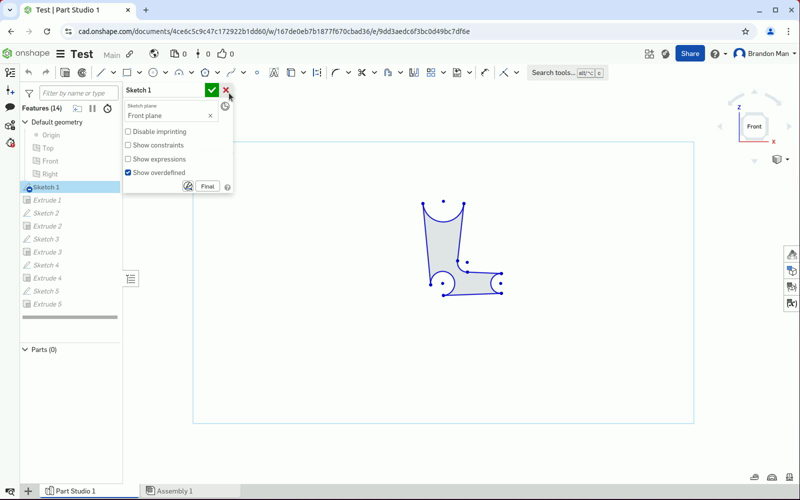
click(229, 92)
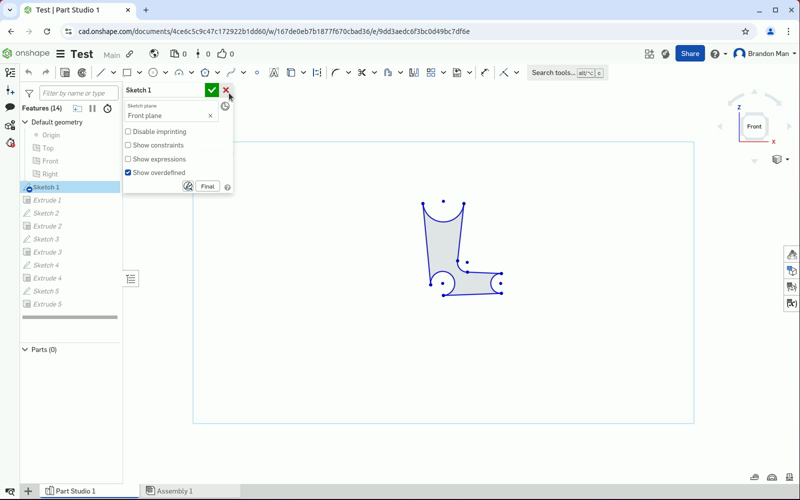
key(shift+s)
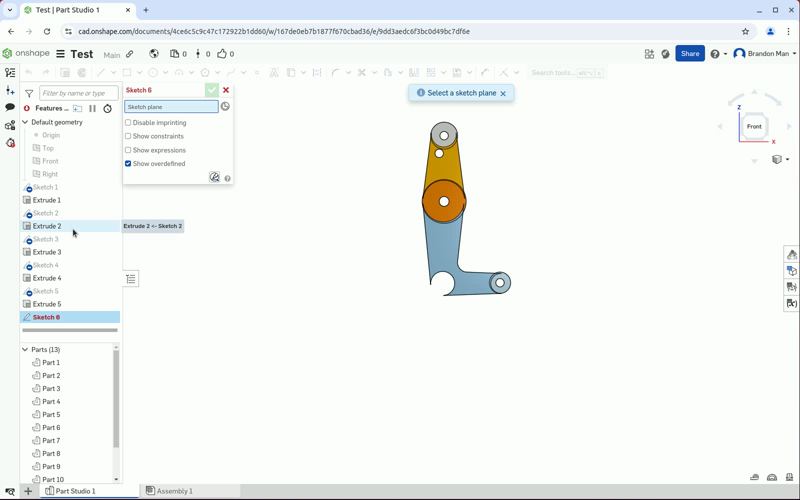
scroll(3)
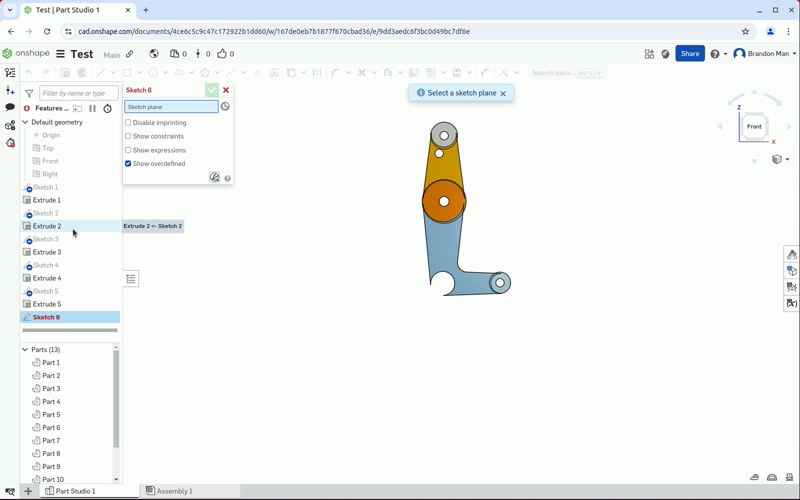
mouse_move(73, 163)
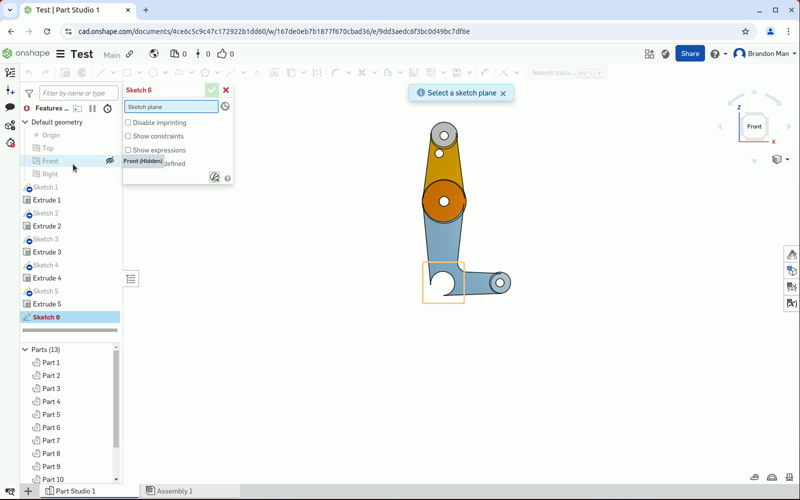
click(73, 163)
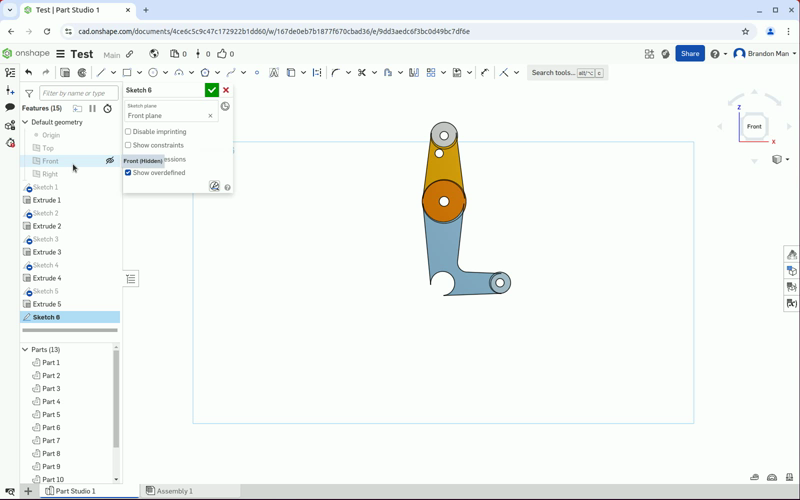
mouse_move(69, 352)
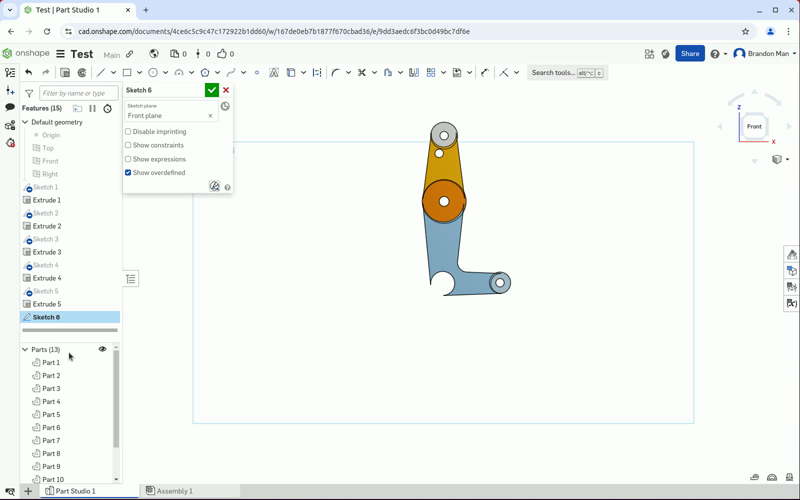
key(y)
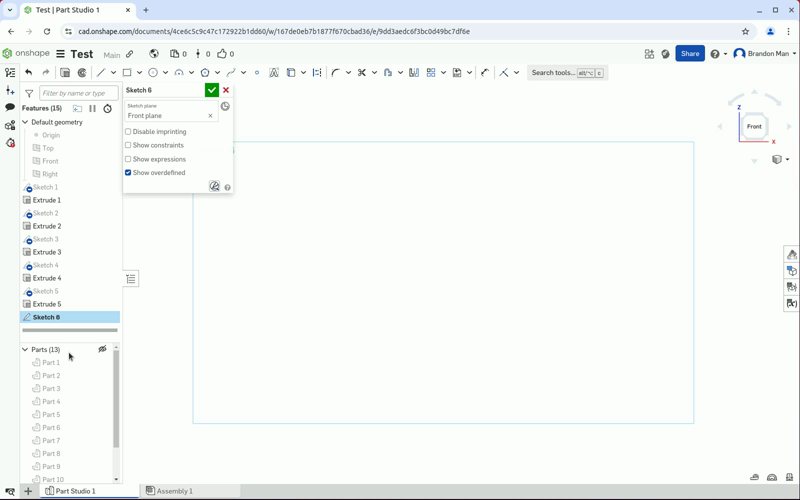
key(c)
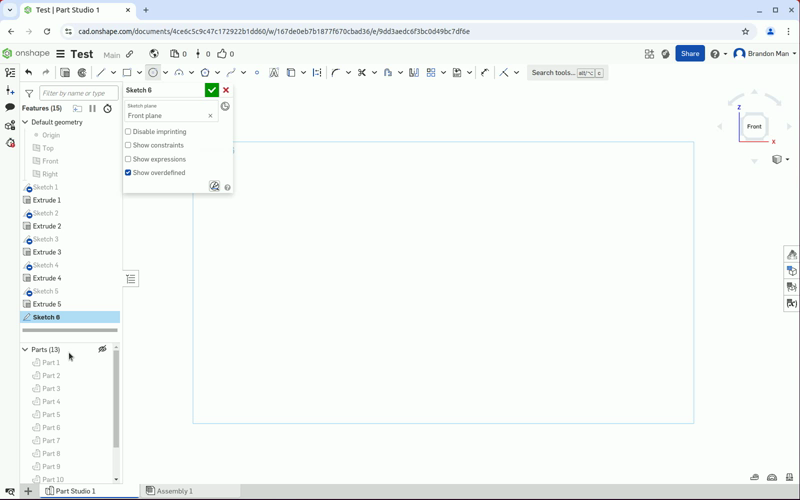
key_down(shift)
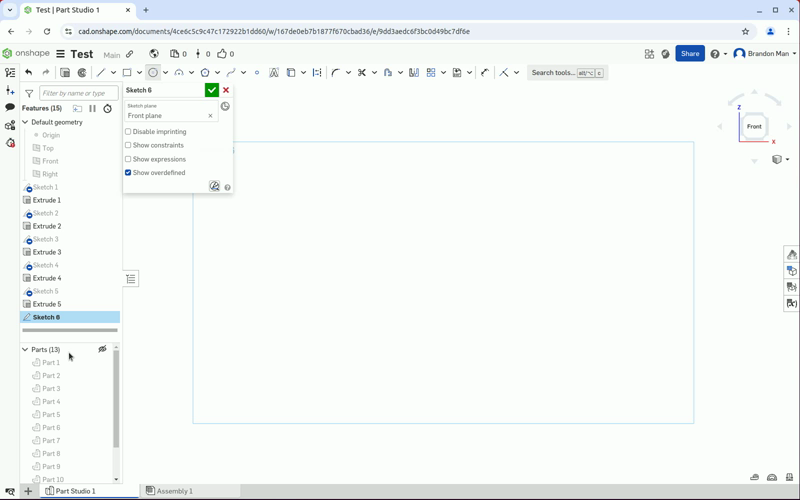
mouse_move(461, 282)
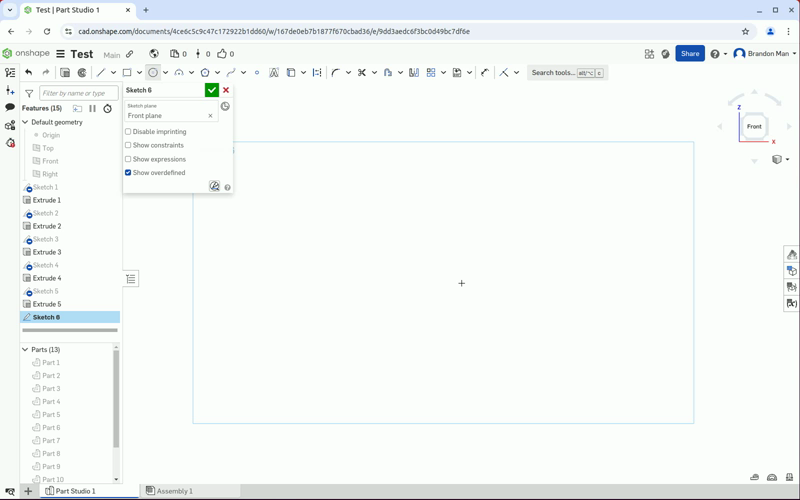
click(461, 282)
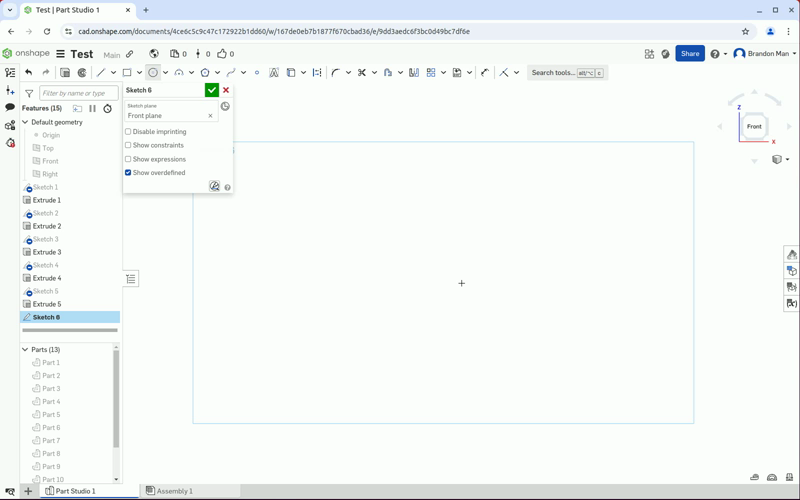
key_up(shift)
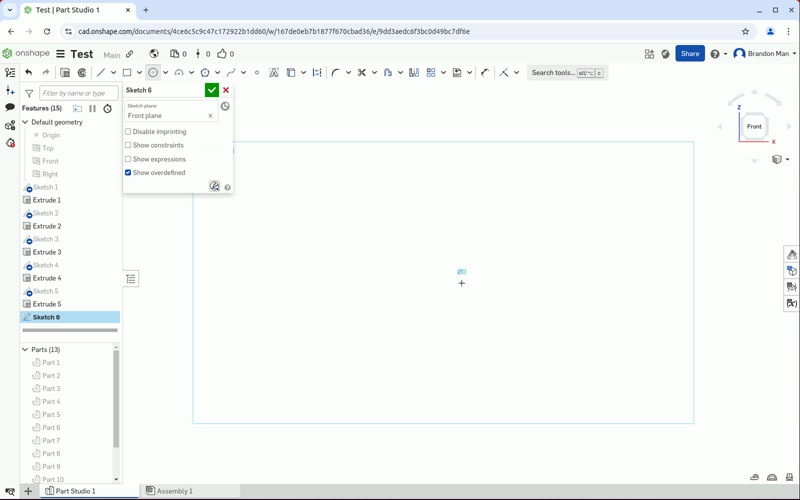
mouse_move(471, 282)
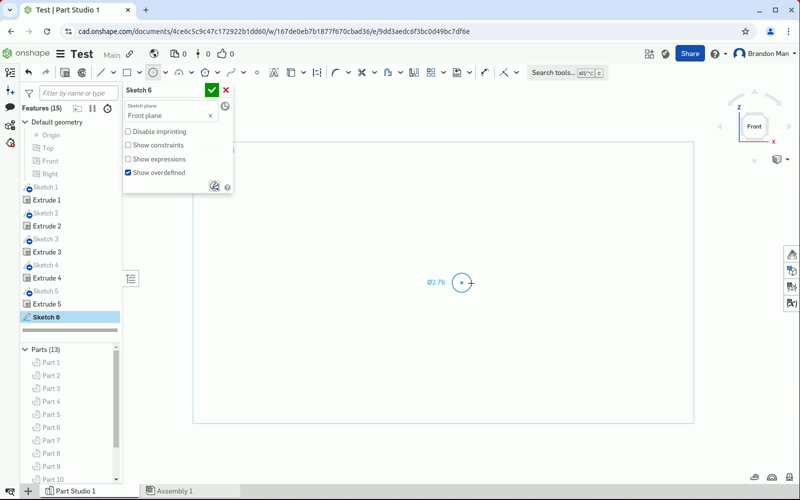
click(471, 282)
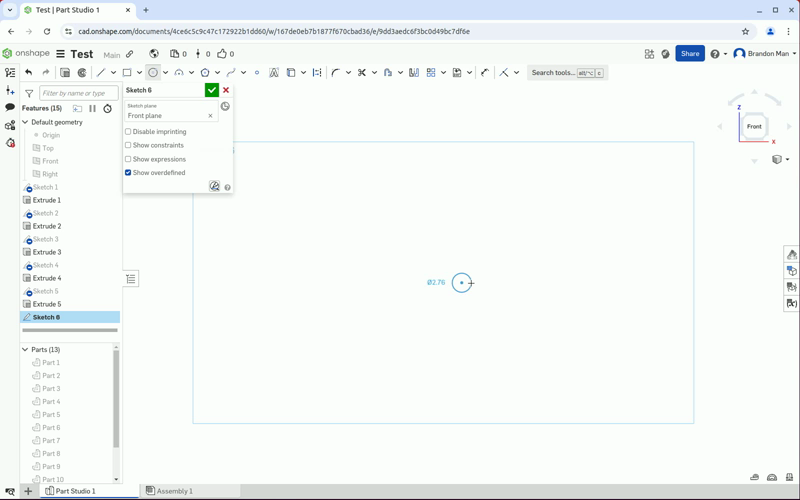
key(esc)
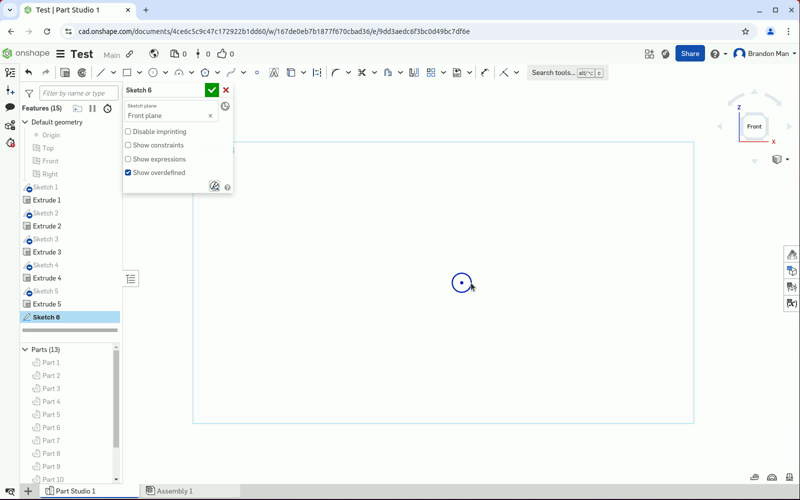
key(c)
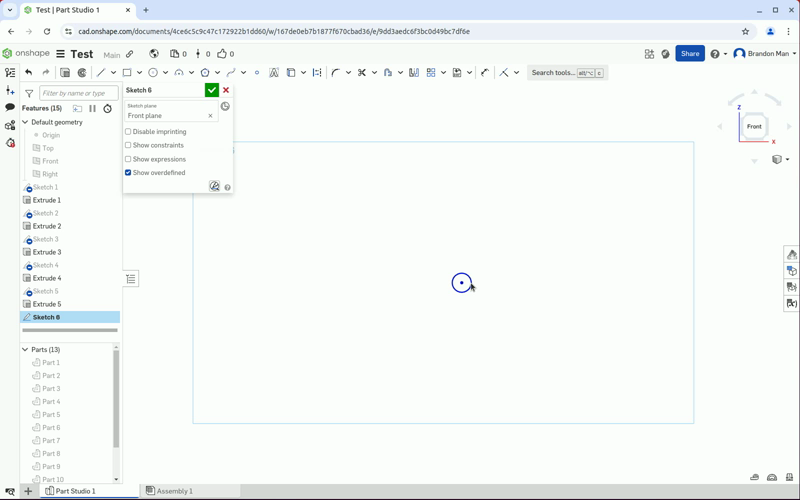
key_down(shift)
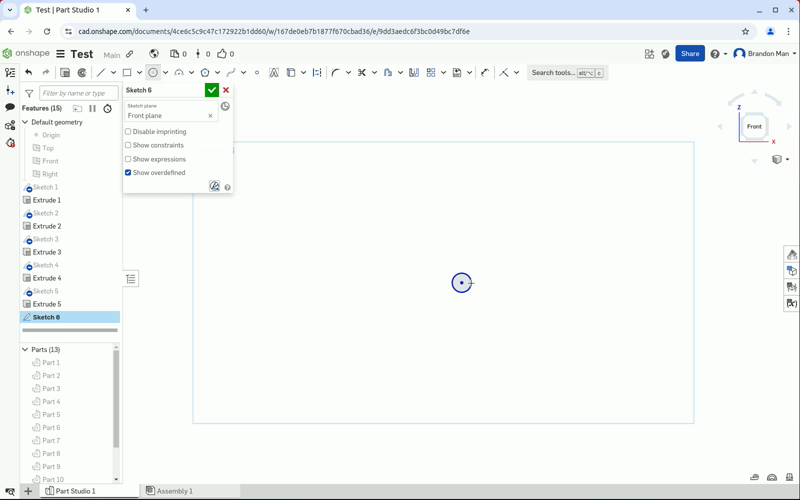
mouse_move(461, 282)
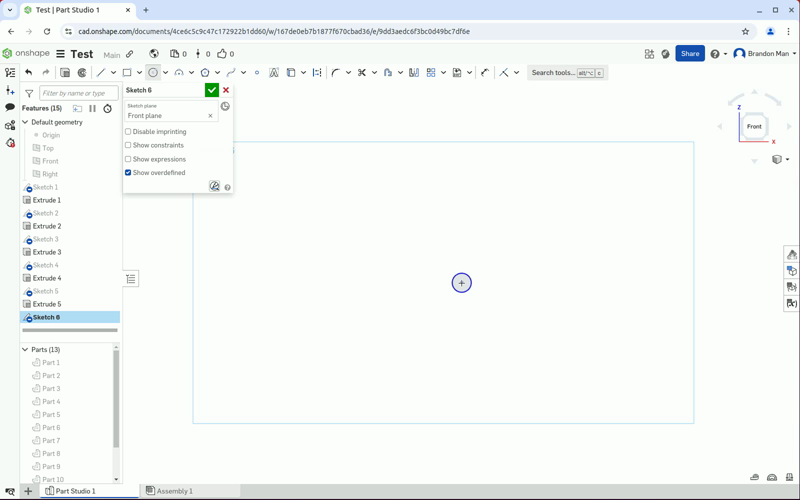
click(461, 282)
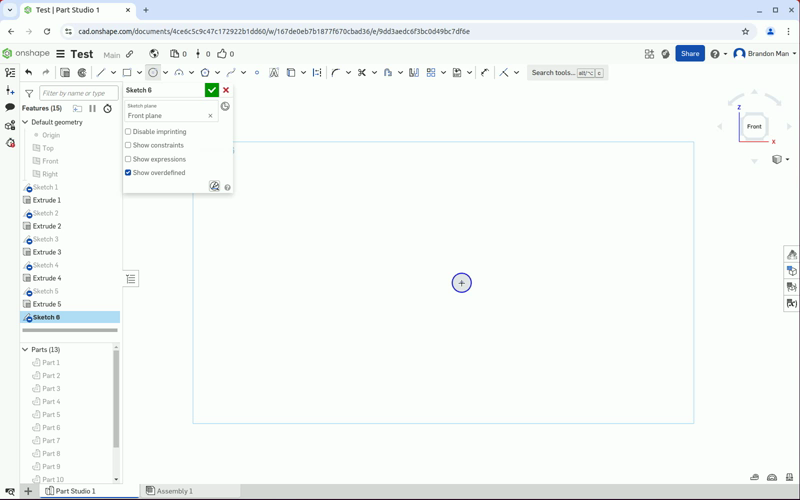
key_up(shift)
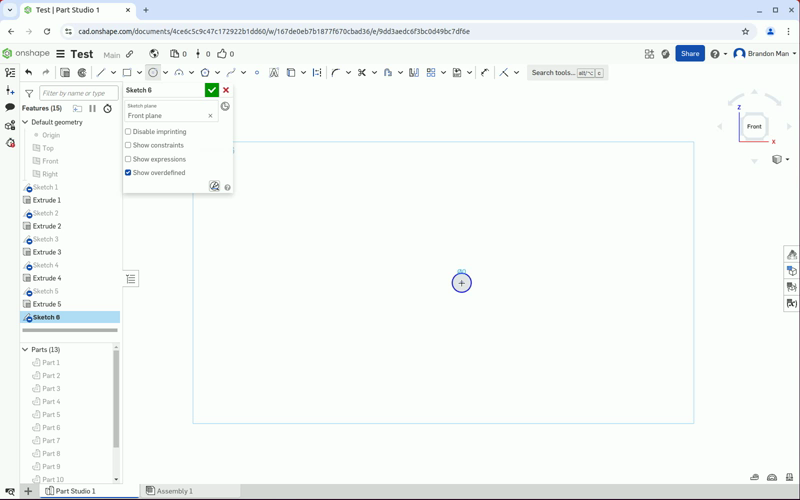
mouse_move(464, 282)
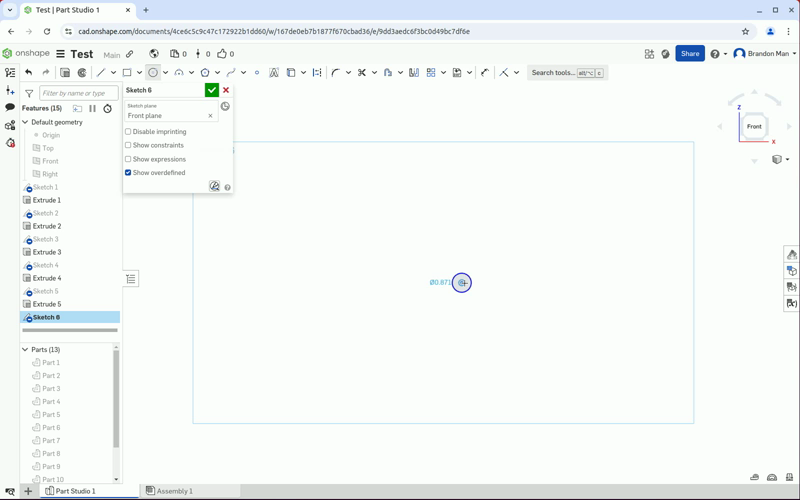
scroll(6)
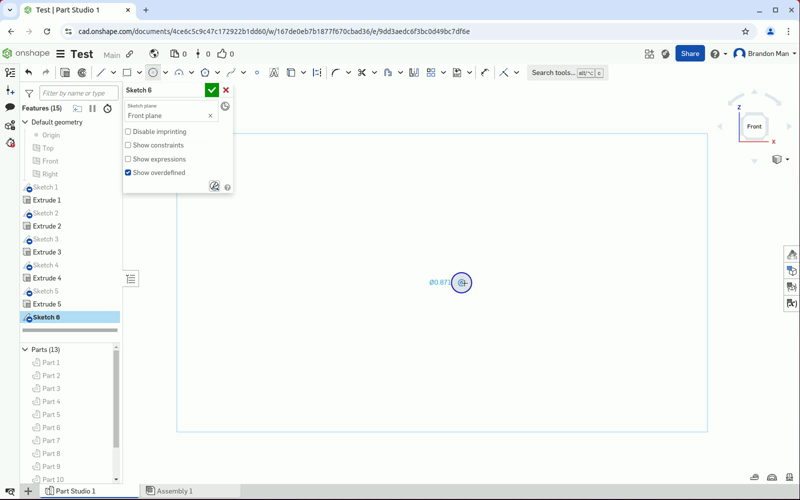
scroll(6)
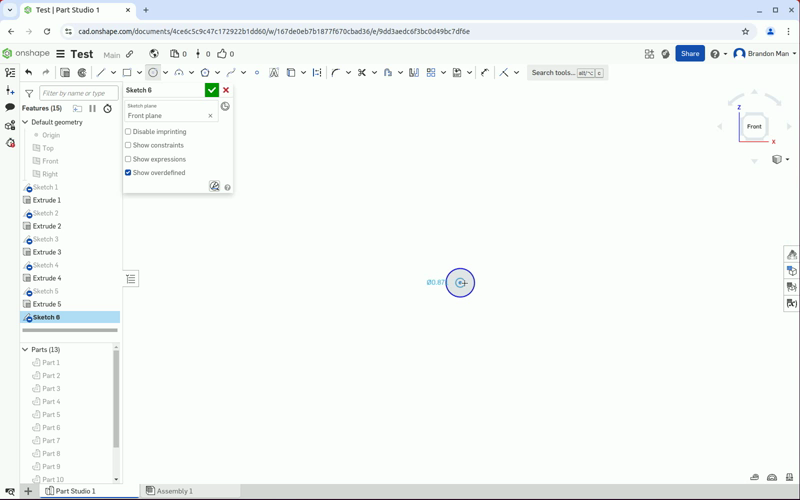
scroll(6)
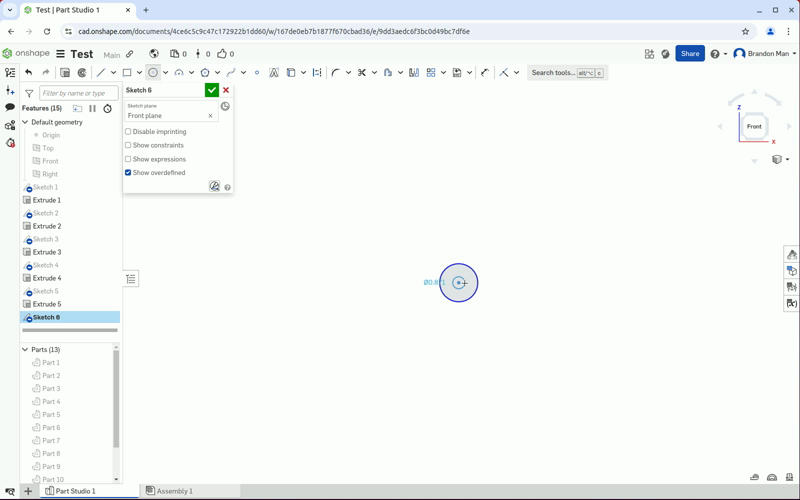
scroll(6)
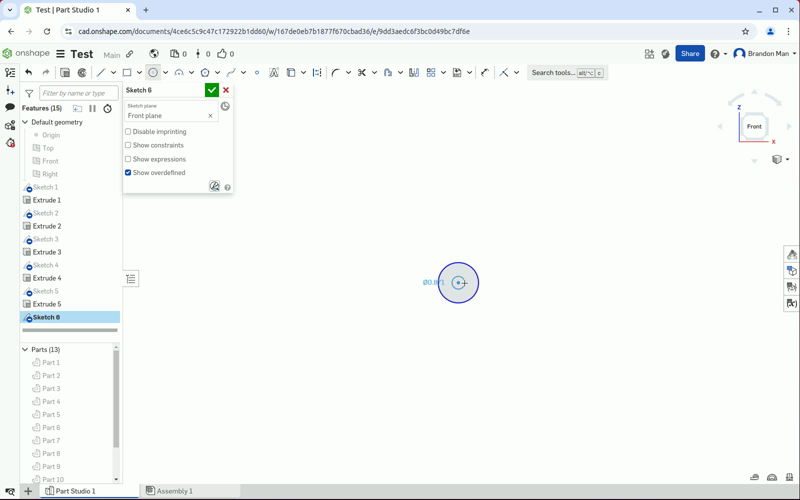
scroll(6)
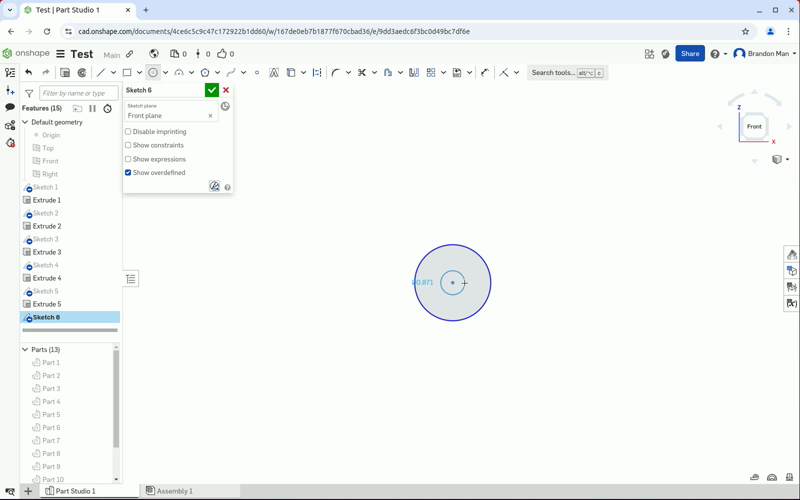
scroll(6)
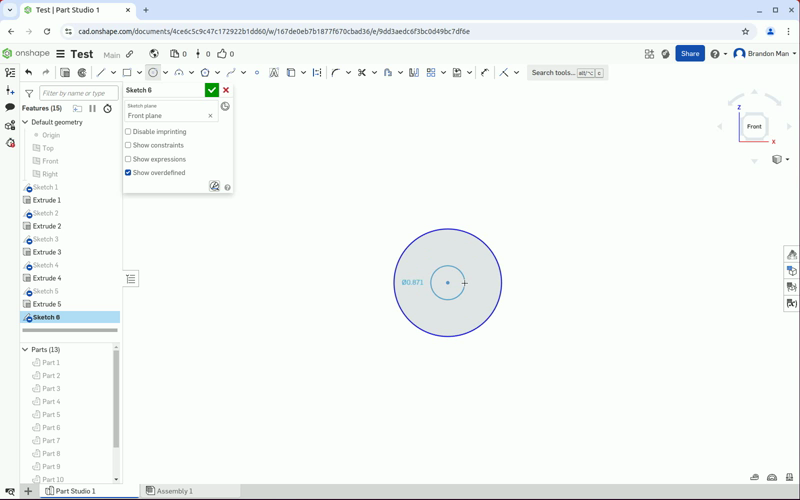
scroll(6)
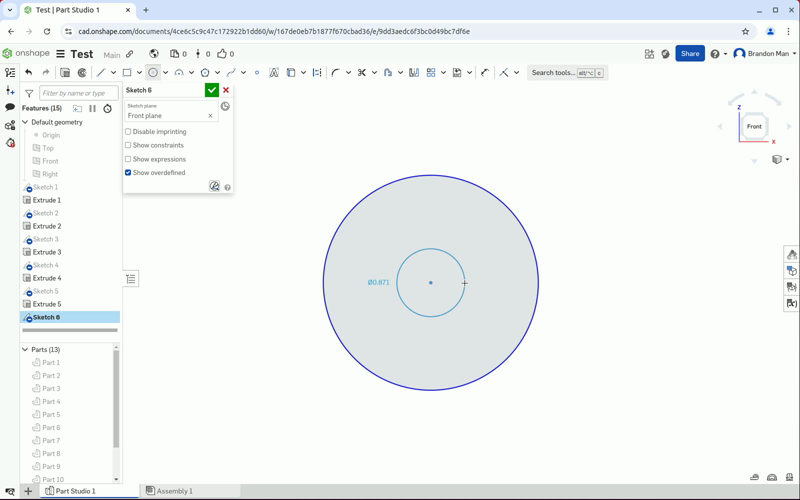
click(464, 282)
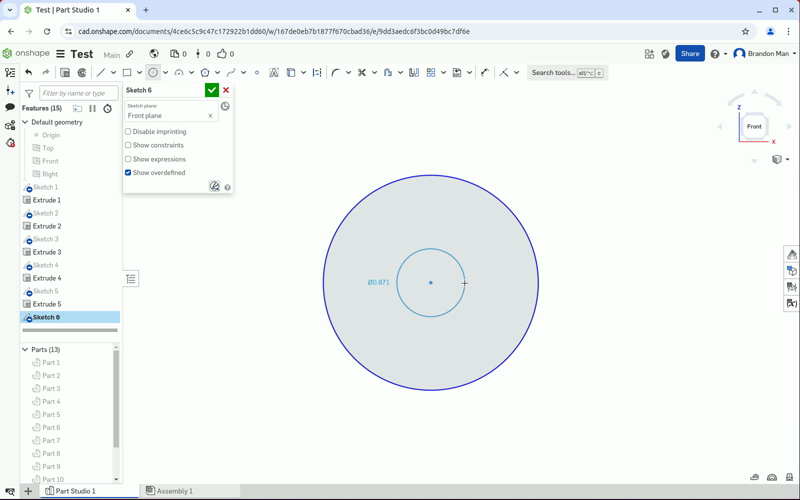
scroll(-6)
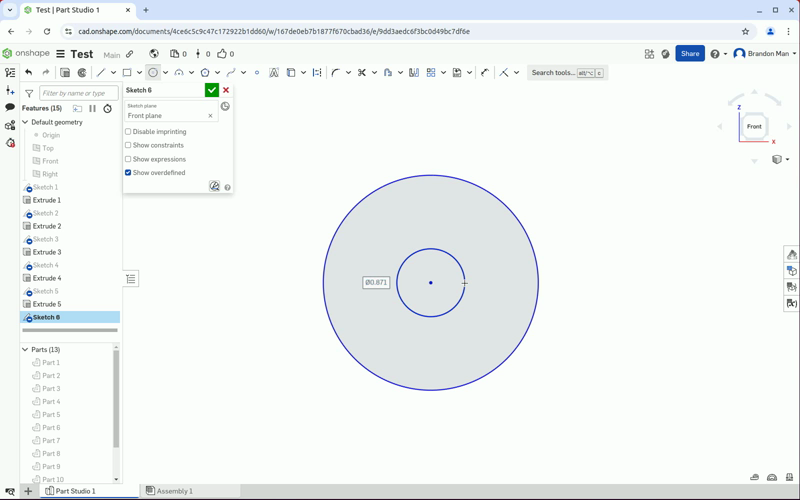
scroll(-6)
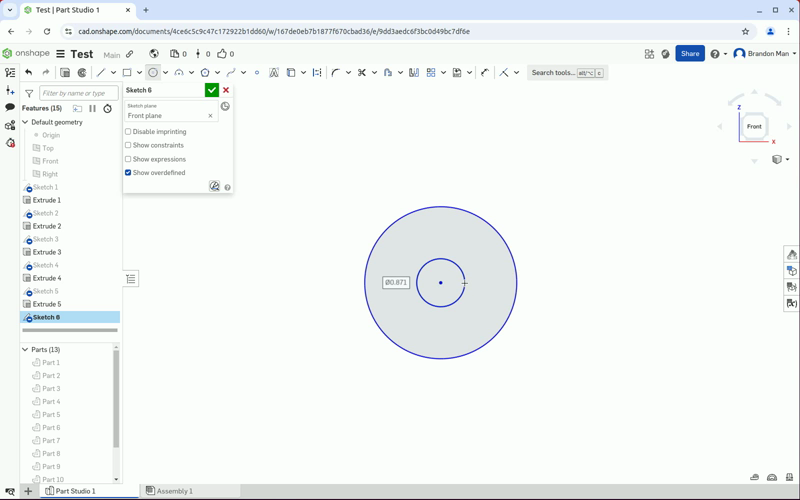
scroll(-6)
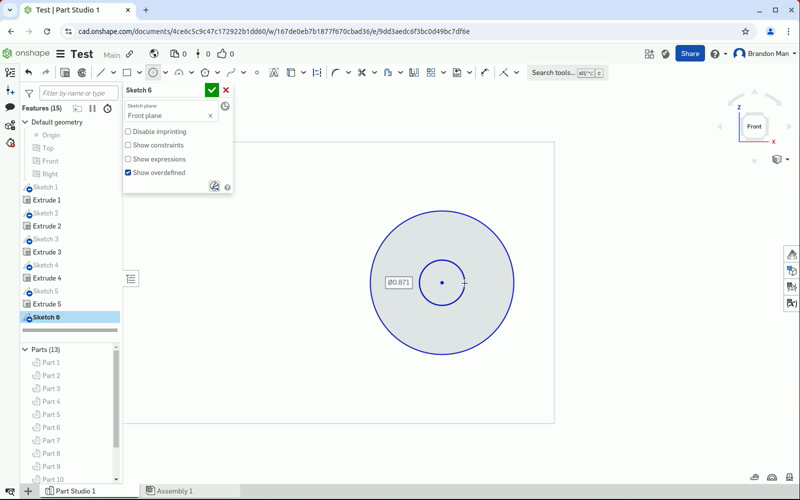
scroll(-6)
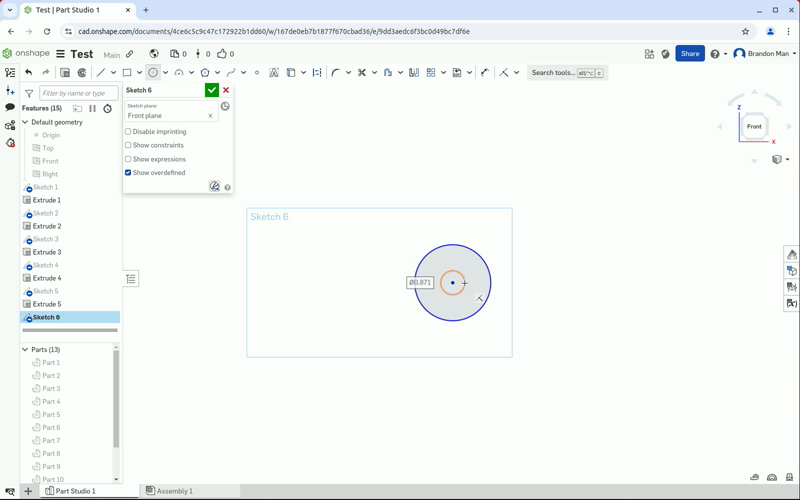
scroll(-6)
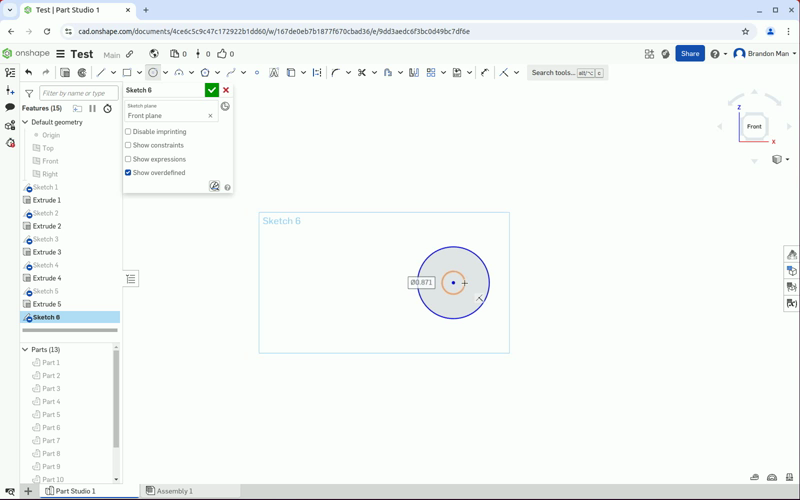
scroll(-6)
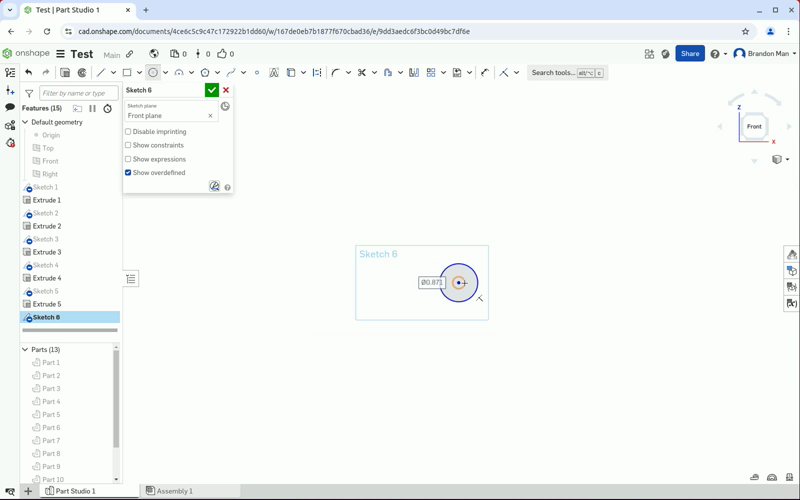
scroll(-6)
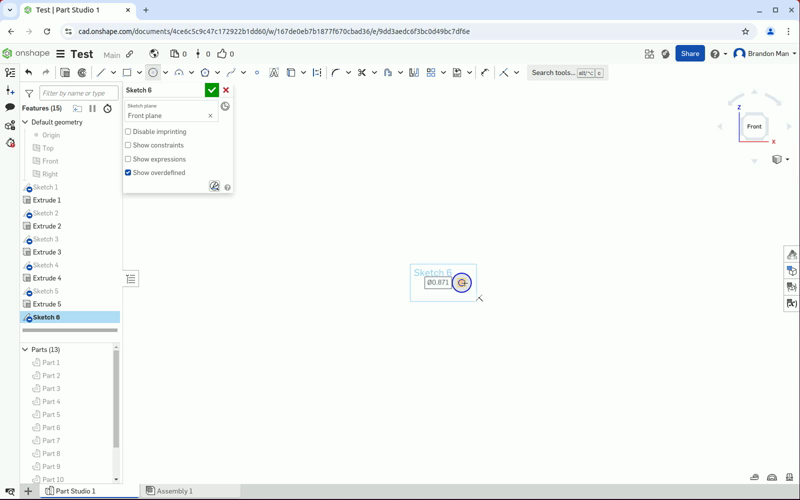
key(esc)
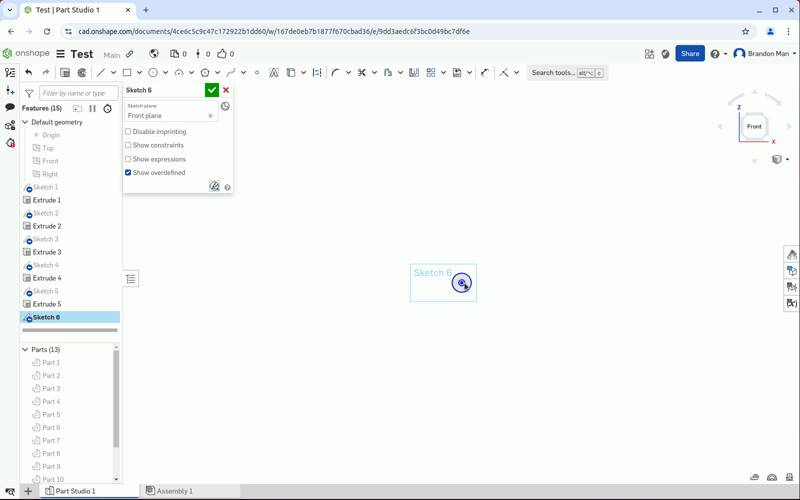
mouse_move(459, 274)
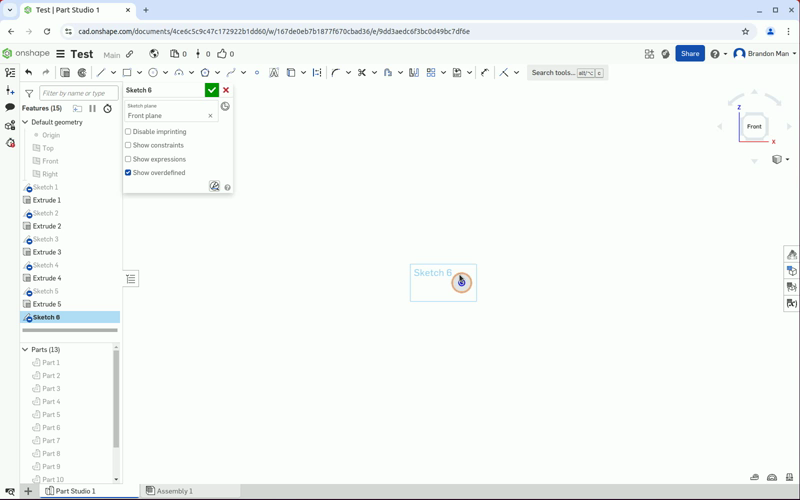
scroll(6)
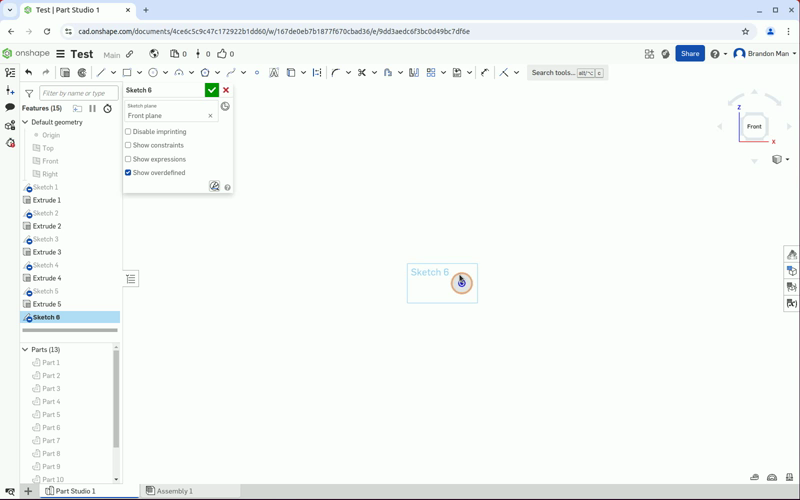
scroll(6)
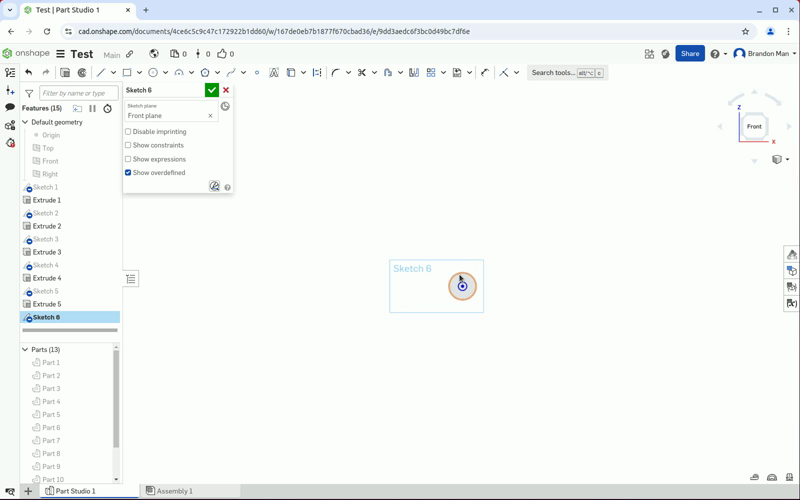
scroll(6)
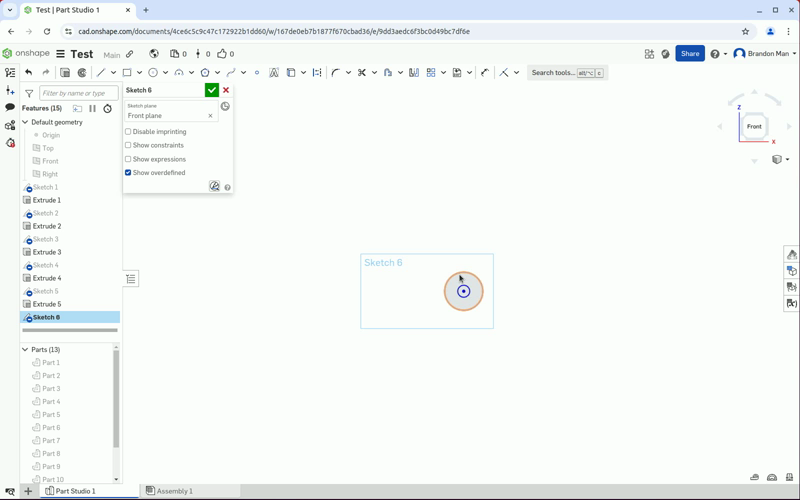
scroll(6)
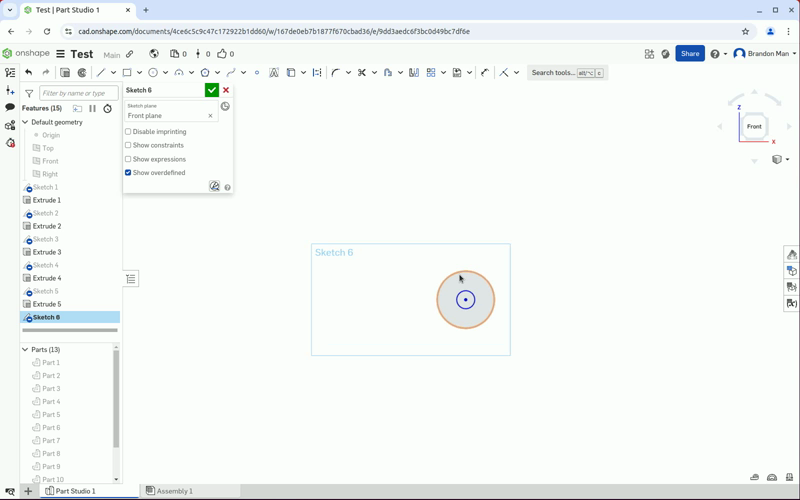
scroll(6)
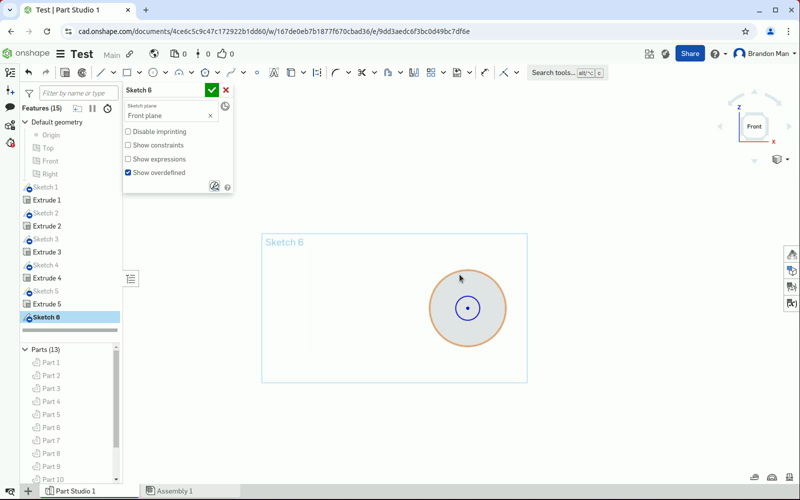
scroll(6)
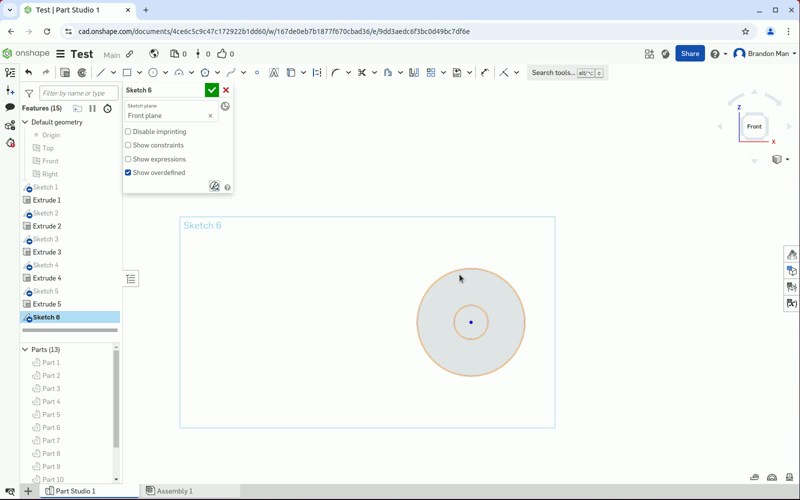
scroll(6)
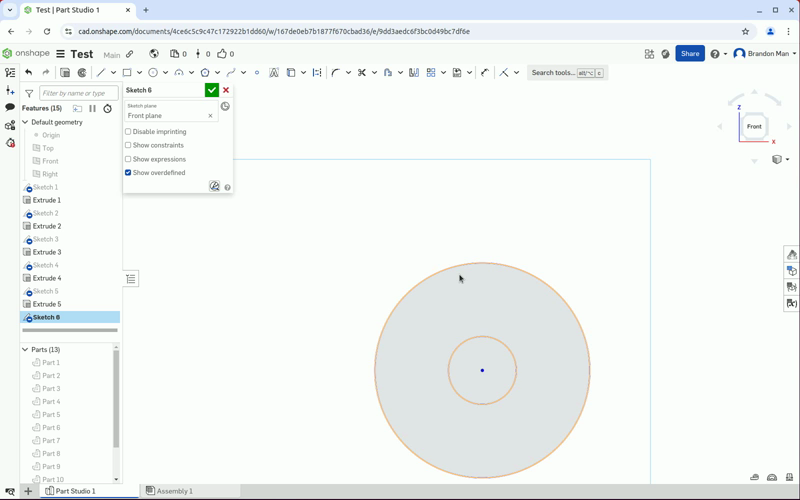
click(459, 274)
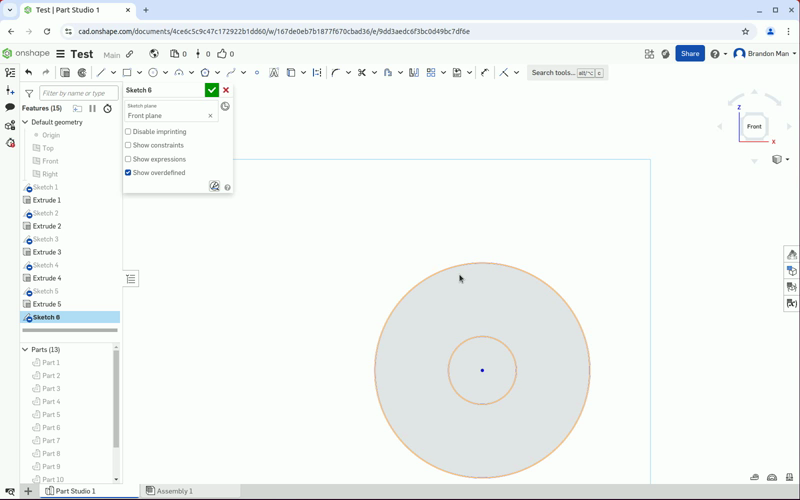
scroll(-6)
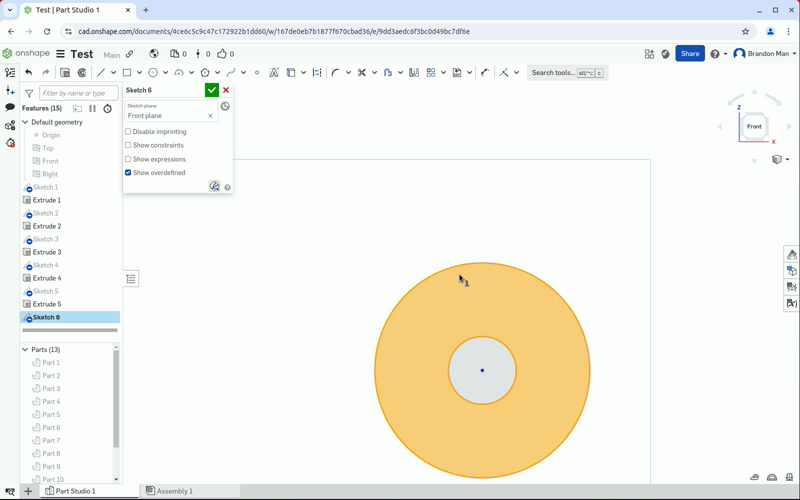
scroll(-6)
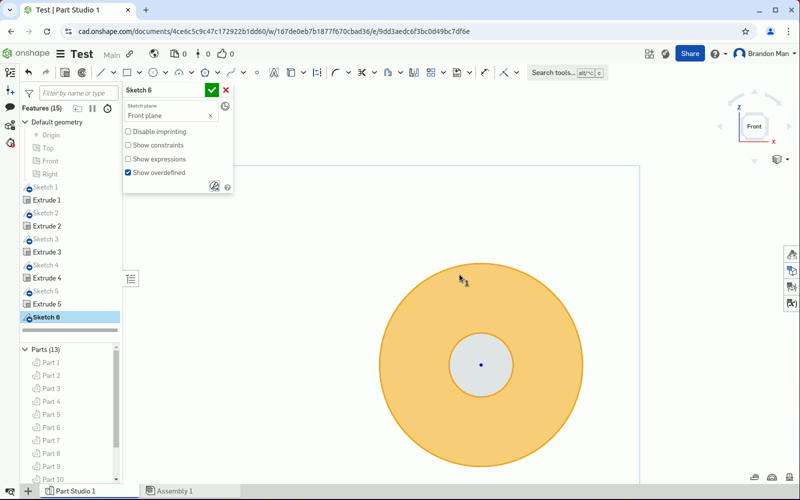
scroll(-6)
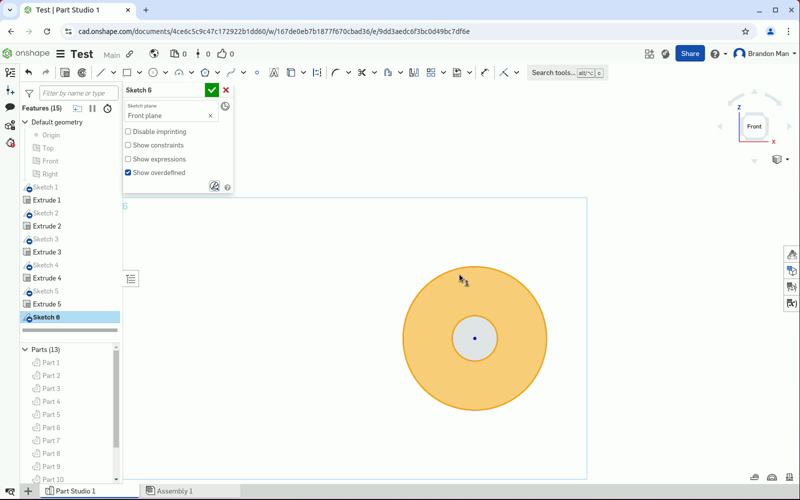
scroll(-6)
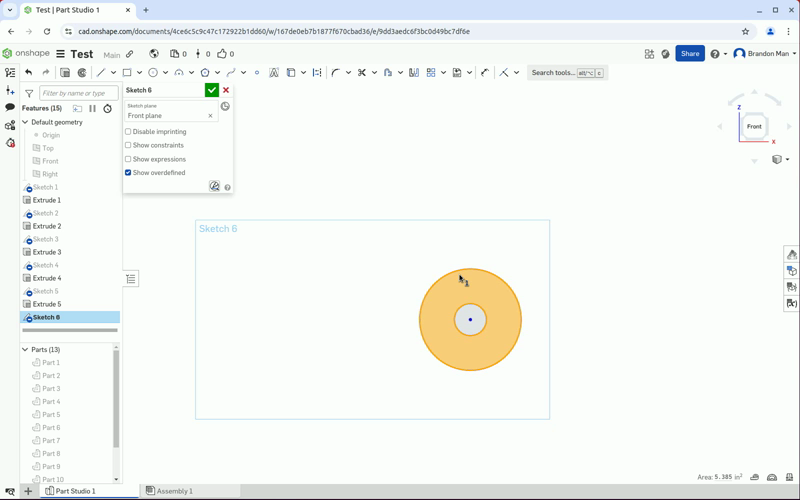
scroll(-6)
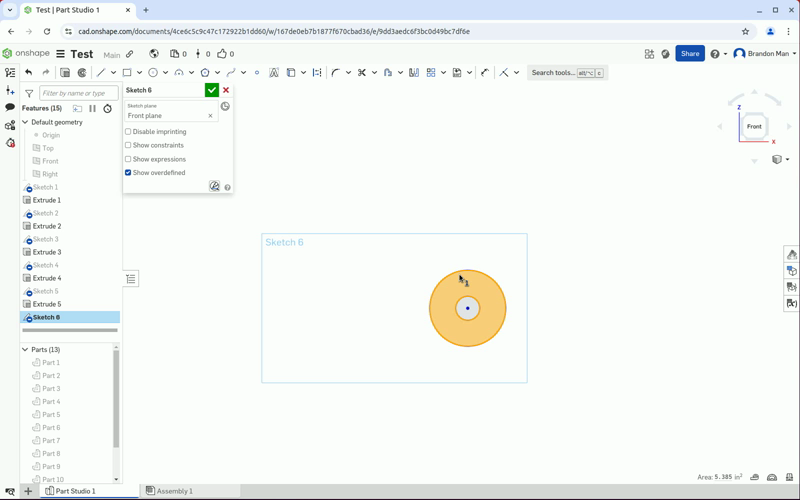
scroll(-6)
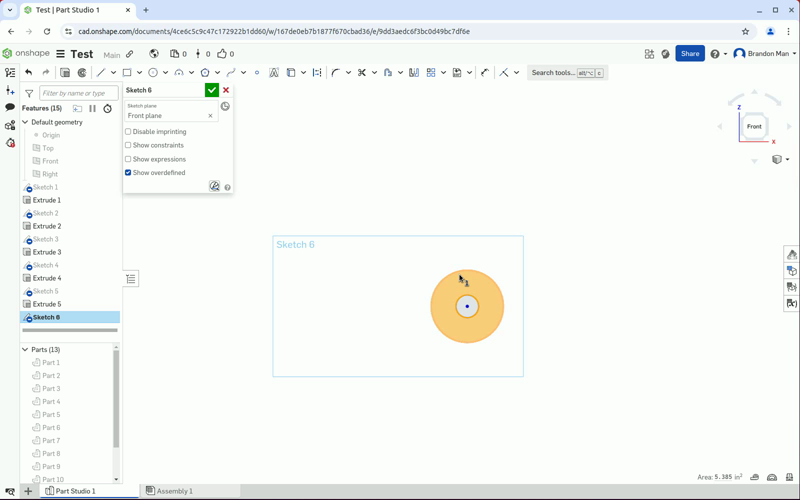
scroll(-6)
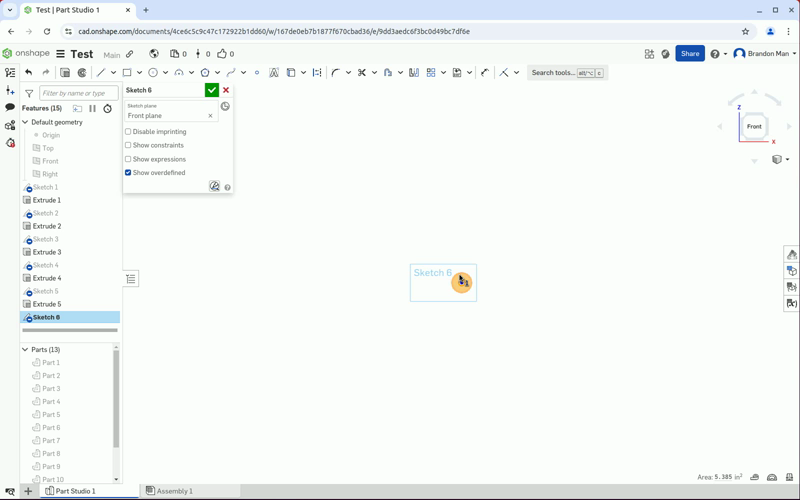
mouse_move(69, 352)
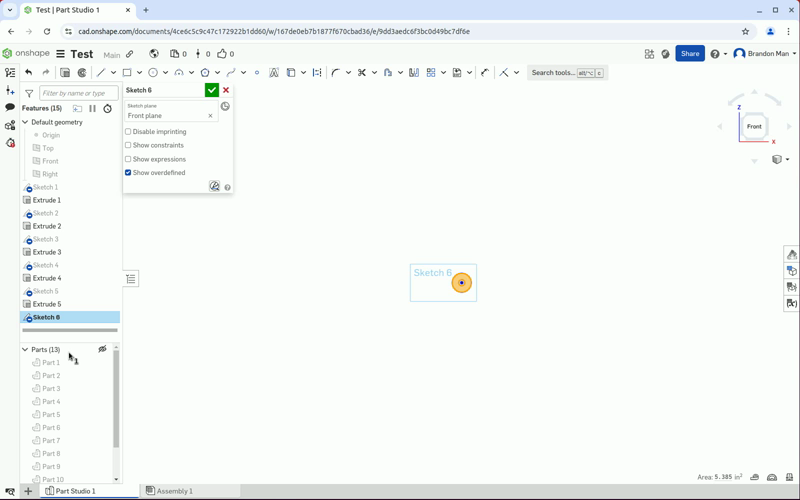
key(shift+y)
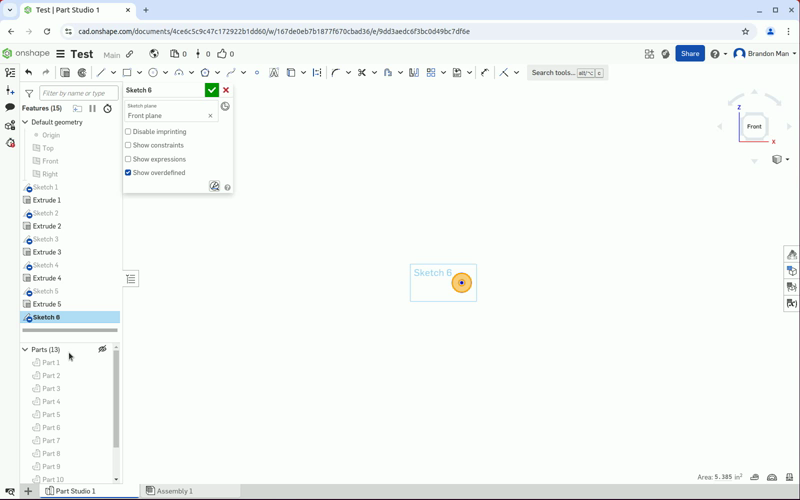
key(shift+e)
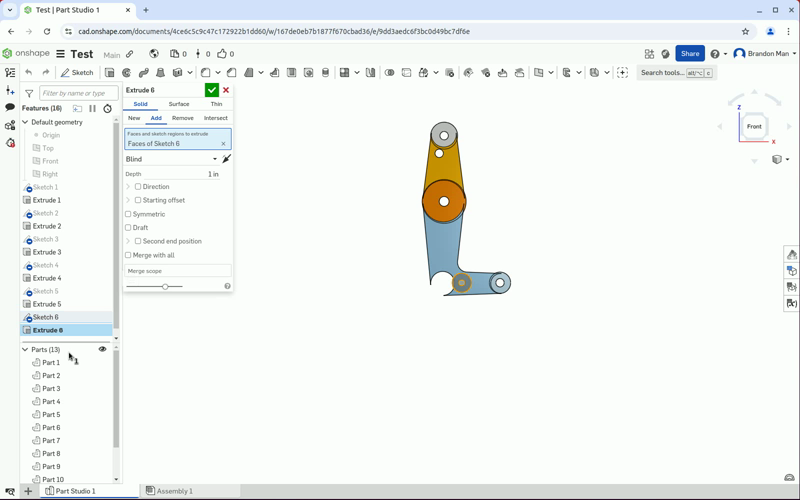
mouse_move(143, 106)
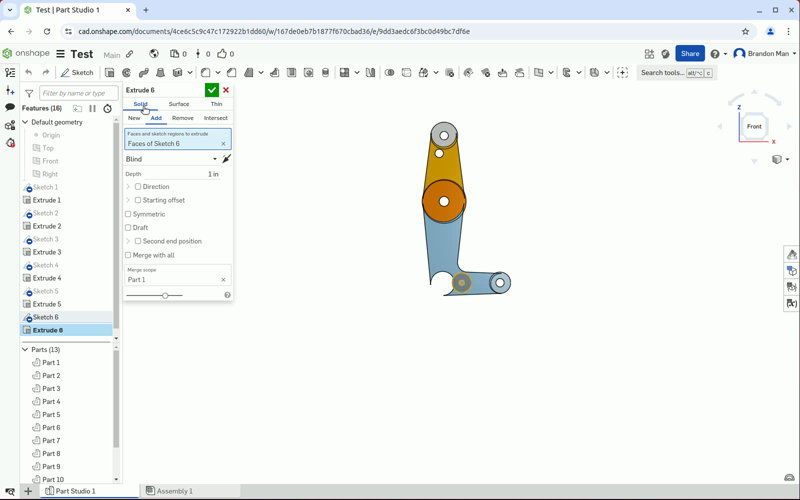
click(143, 106)
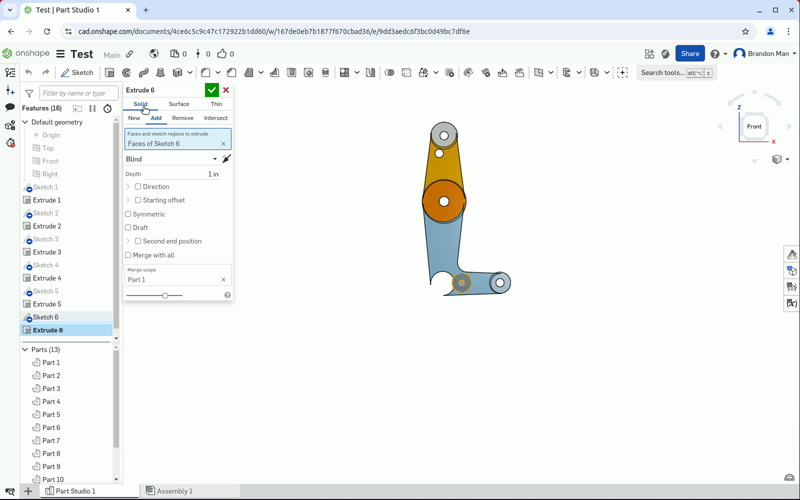
mouse_move(137, 120)
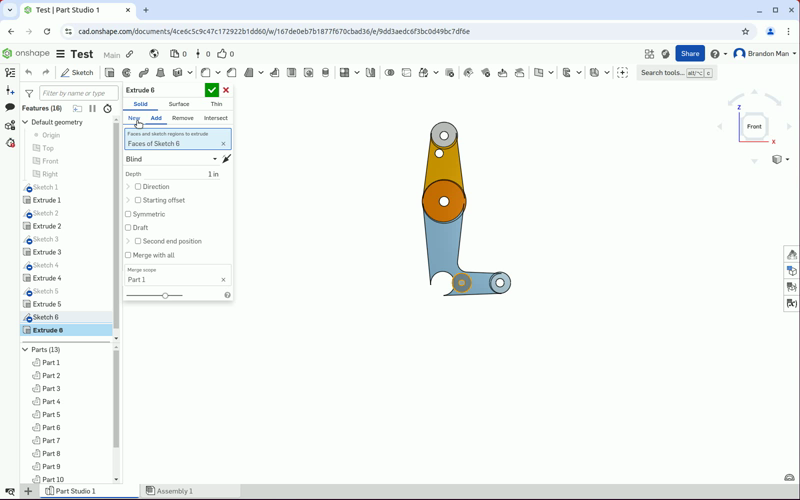
click(137, 120)
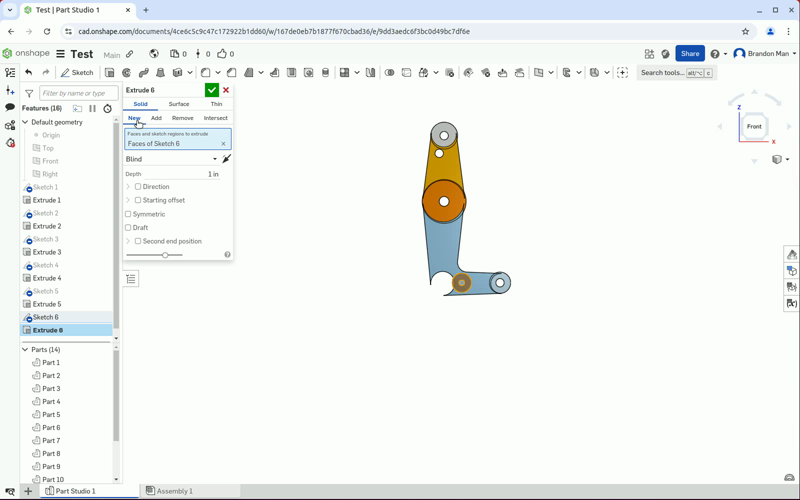
key(tab, 4)
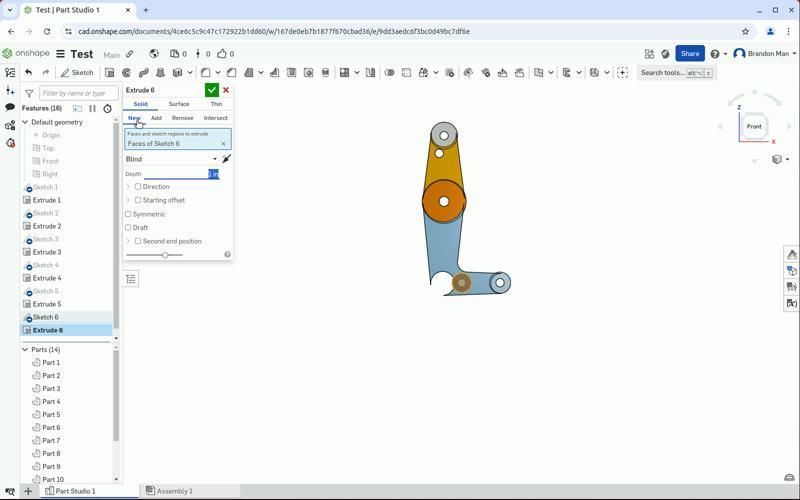
text(0.481)
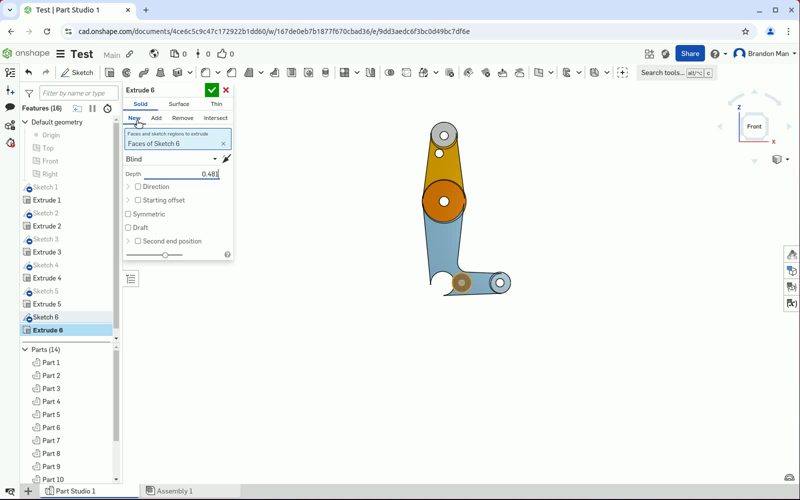
key(enter)
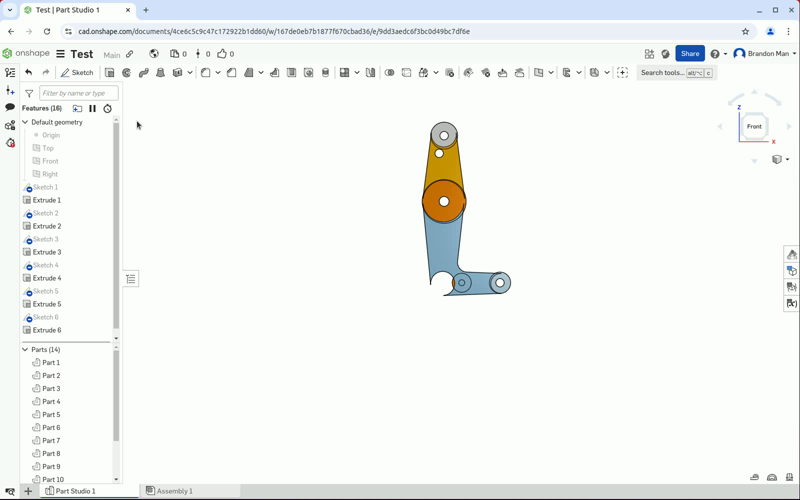
key(shift+h)
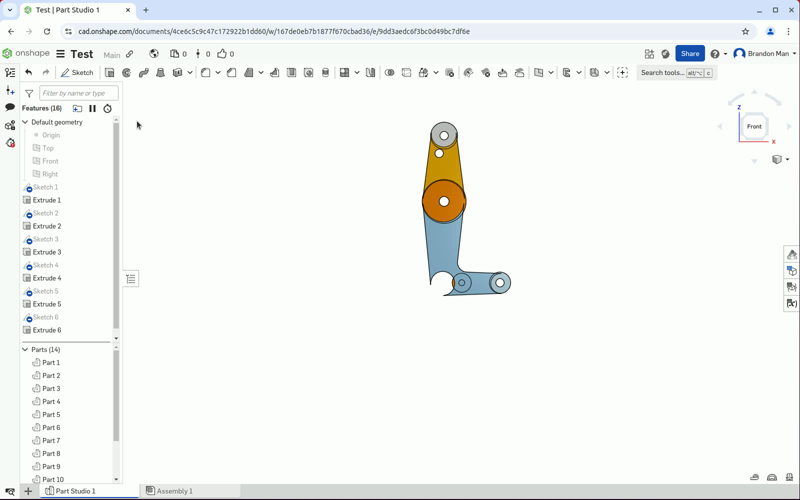
key(shift+h)
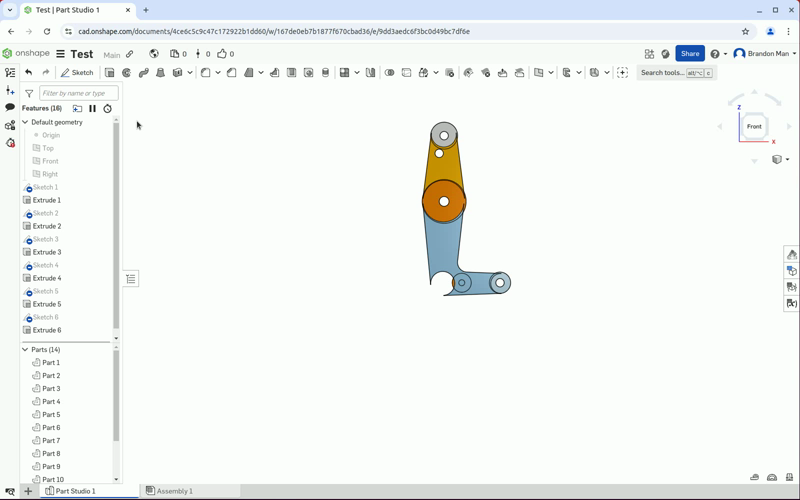
key(shift+7)
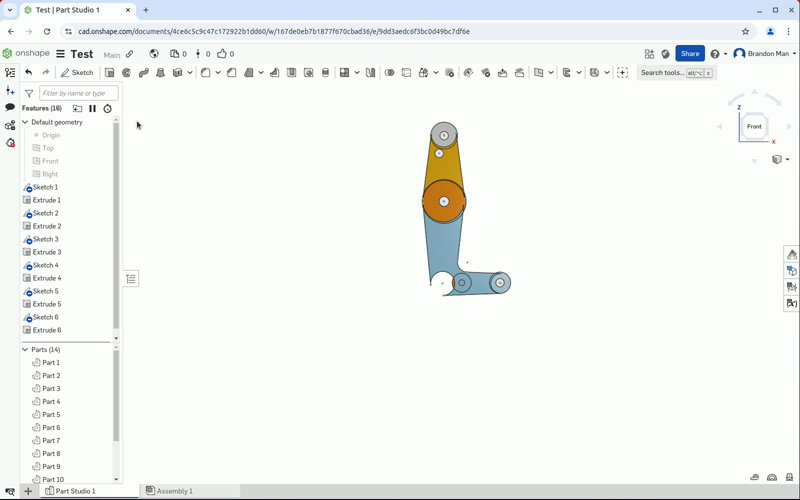
key(left, 2)
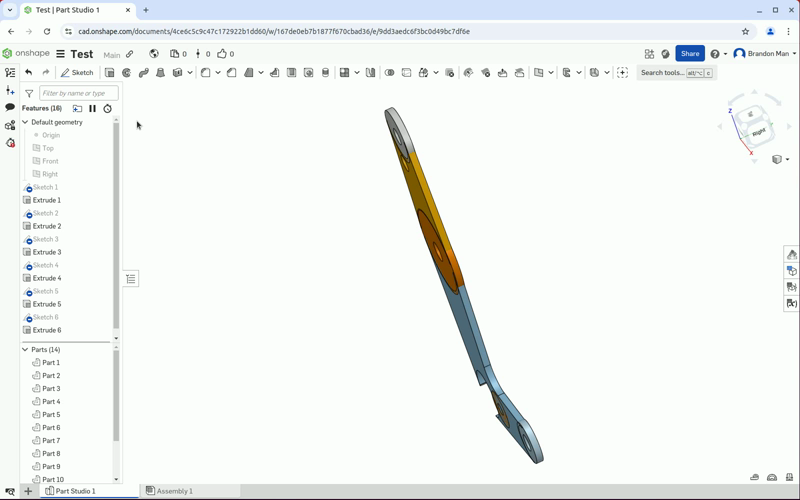
key(down, 2)
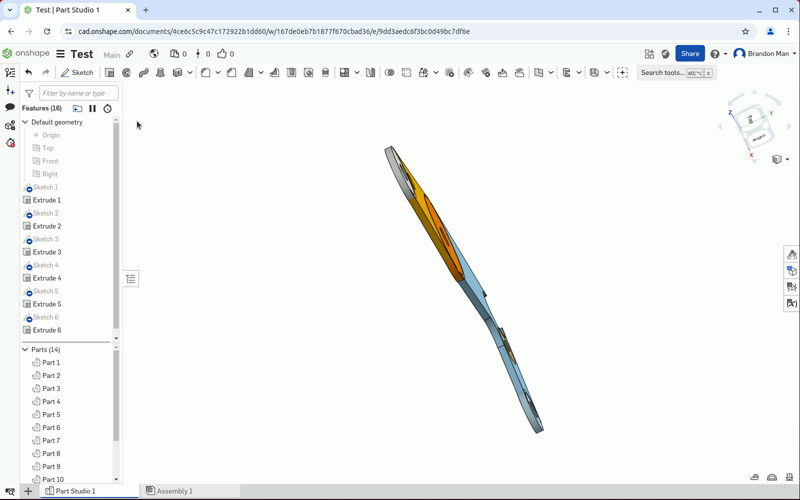
key(up, 2)
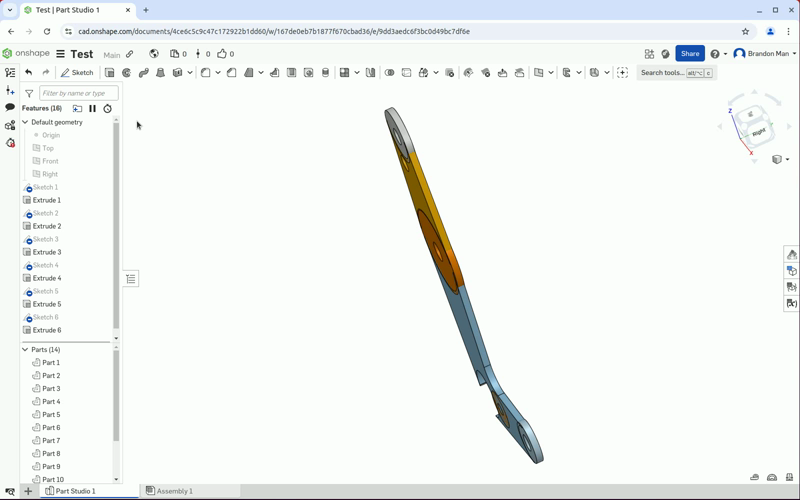
key(right, 2)
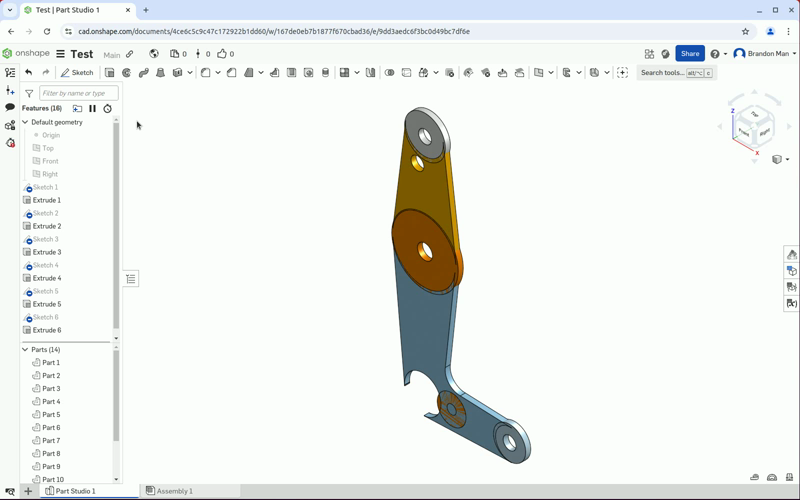
mouse_move(69, 189)
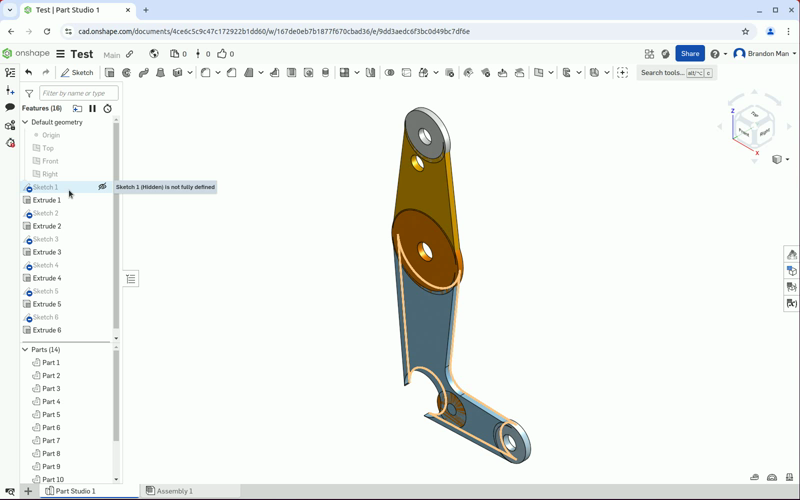
click(69, 189)